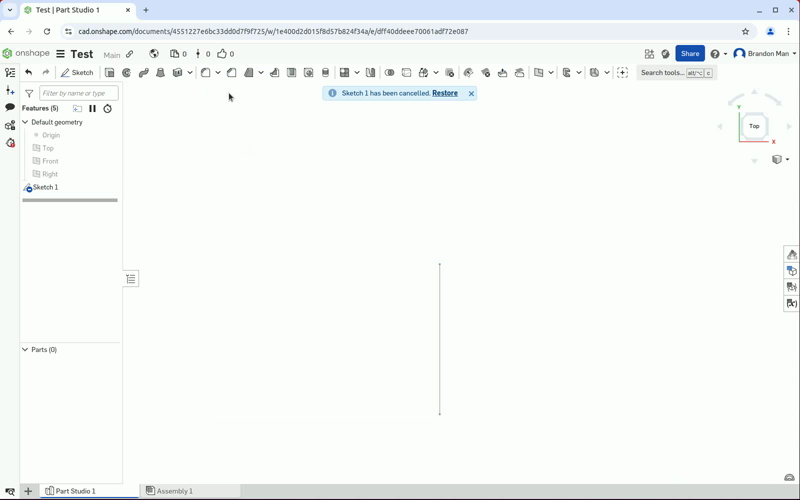
key(shift+h)
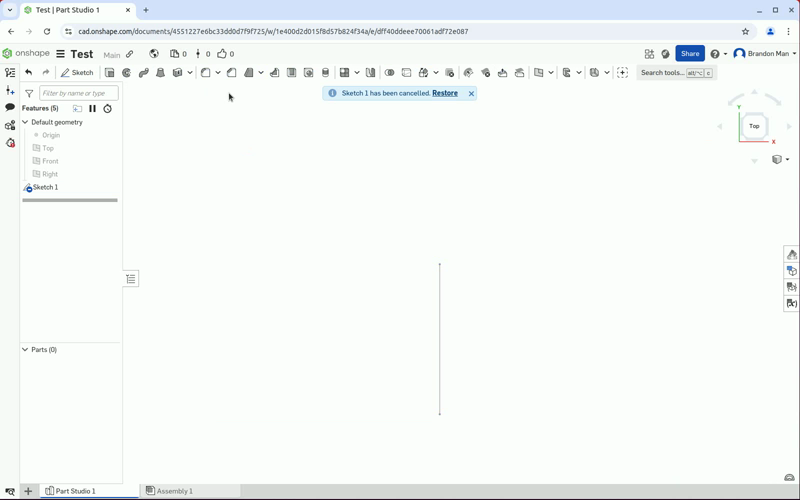
key(shift+s)
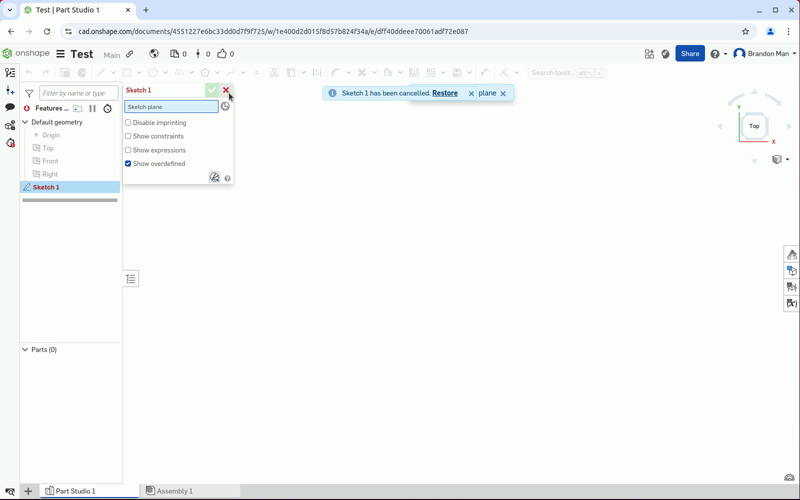
mouse_move(73, 150)
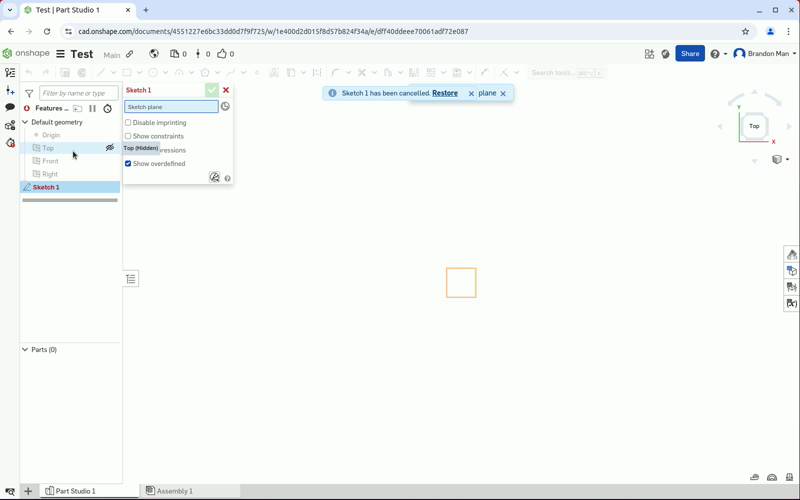
click(73, 150)
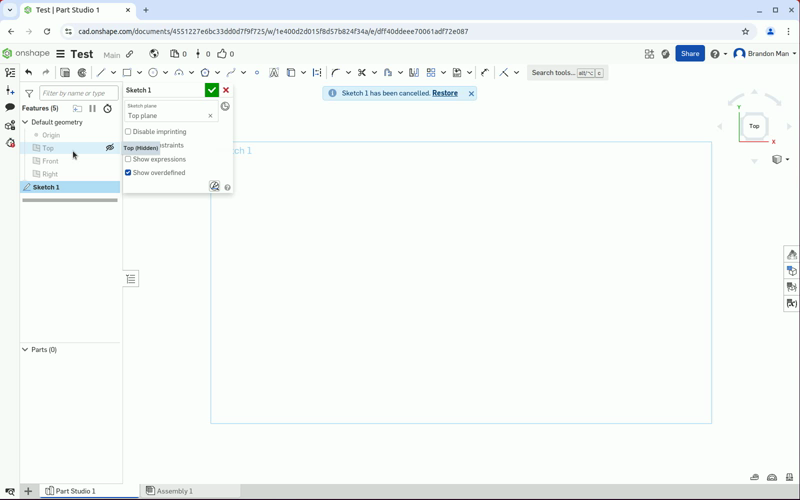
mouse_move(73, 352)
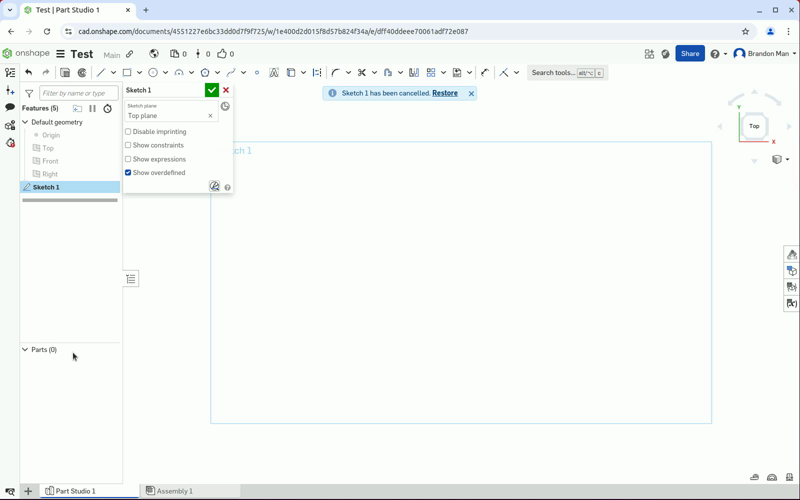
key(y)
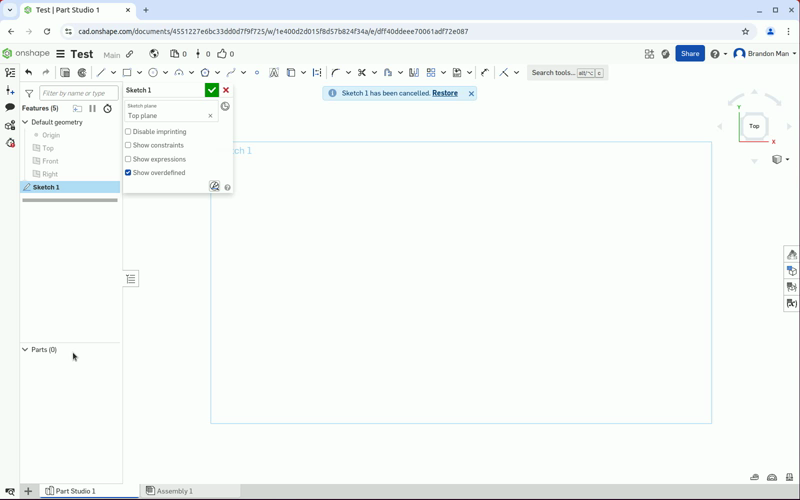
key(l)
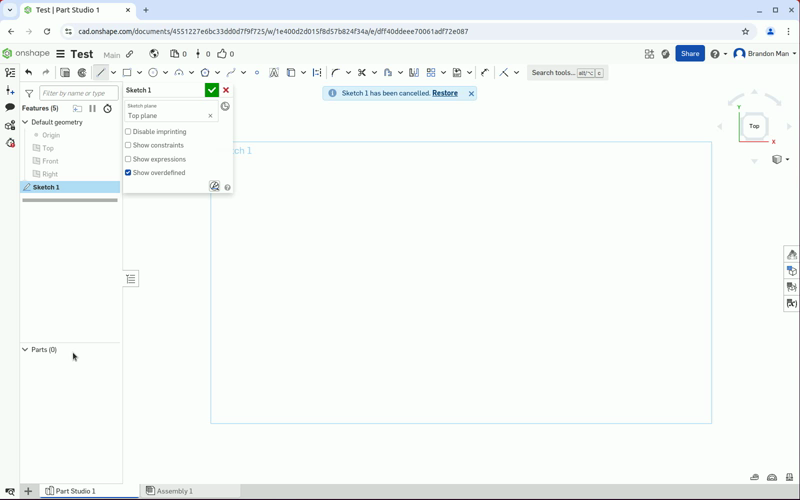
key_down(shift)
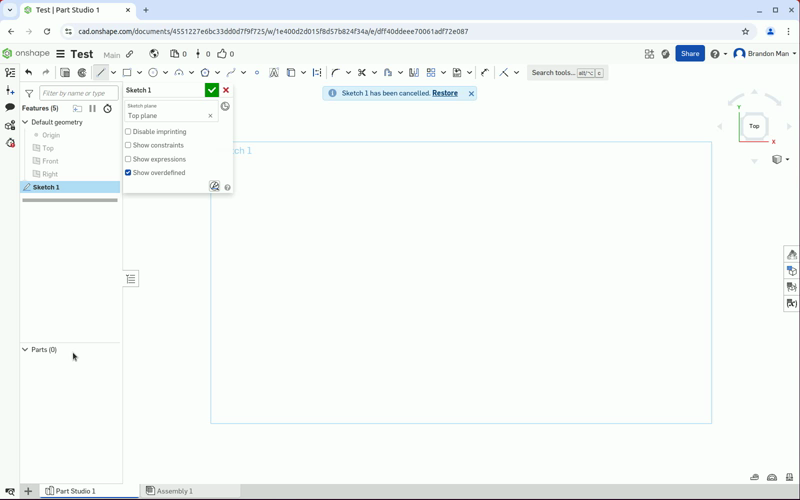
mouse_move(351, 335)
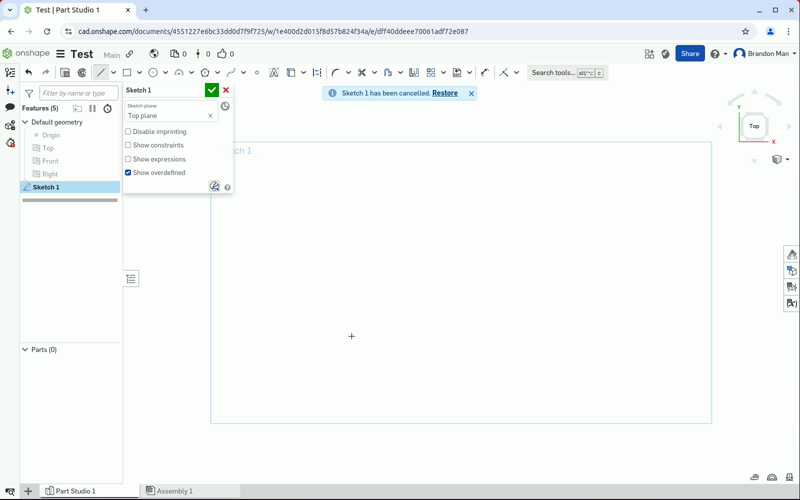
click(351, 335)
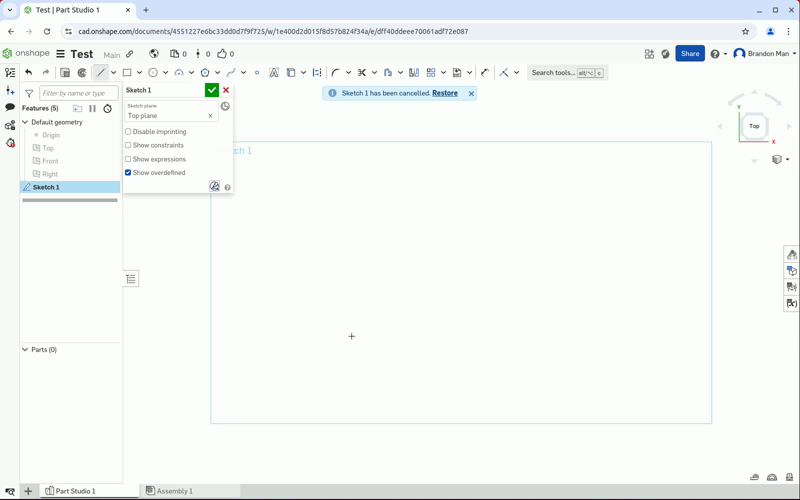
key_up(shift)
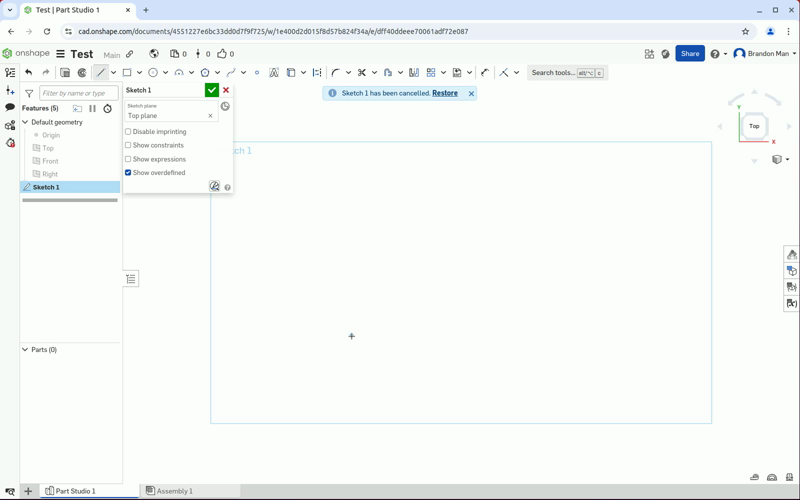
key_down(shift)
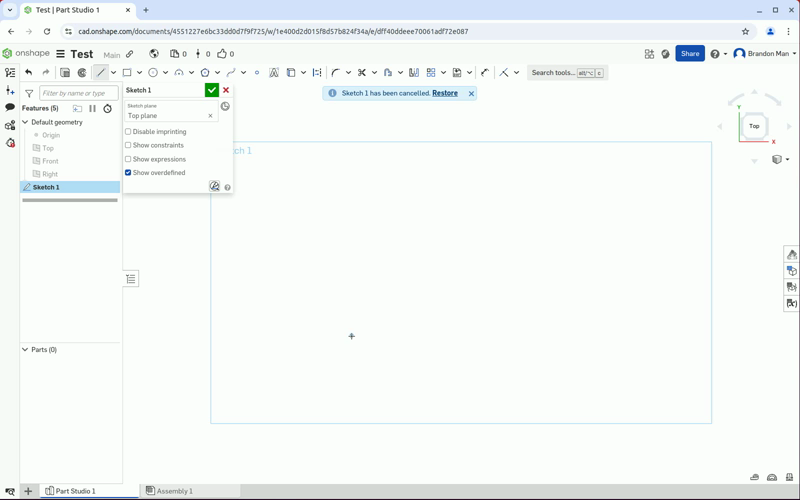
mouse_move(569, 335)
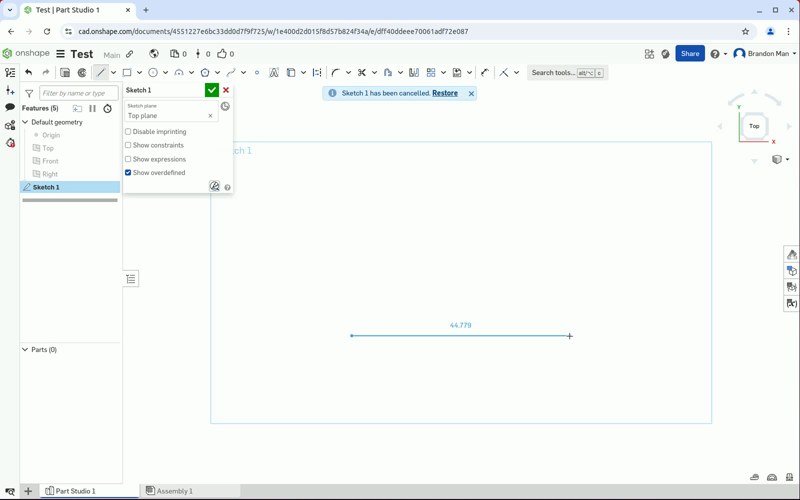
click(569, 335)
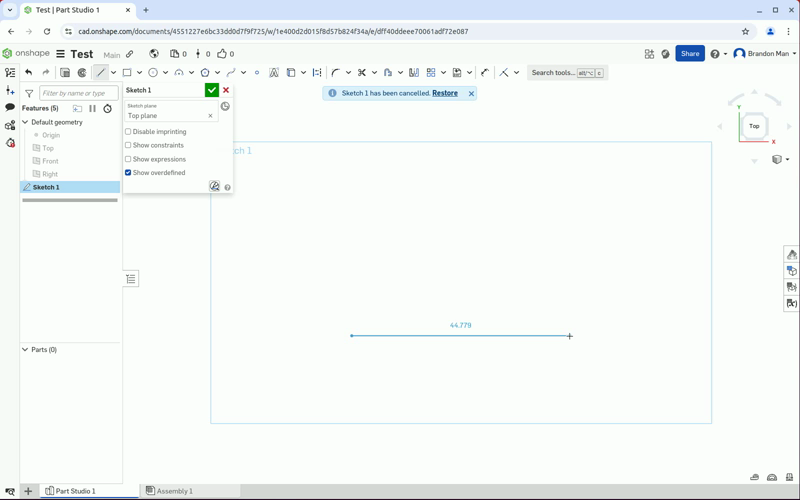
key_up(shift)
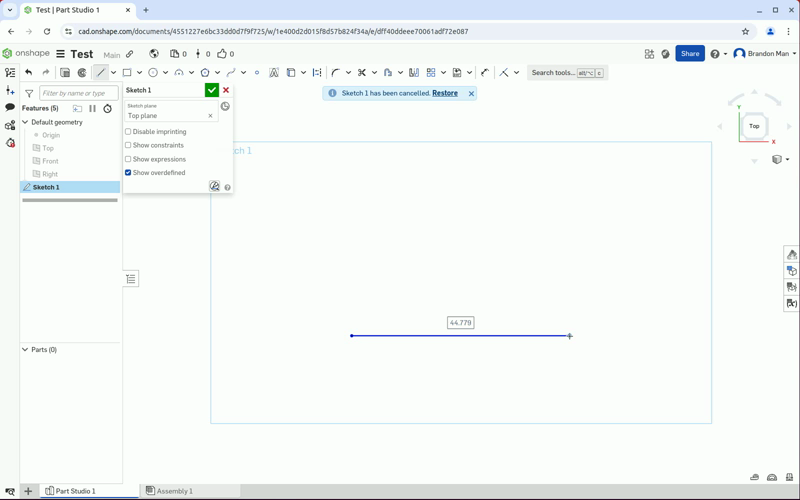
key_down(shift)
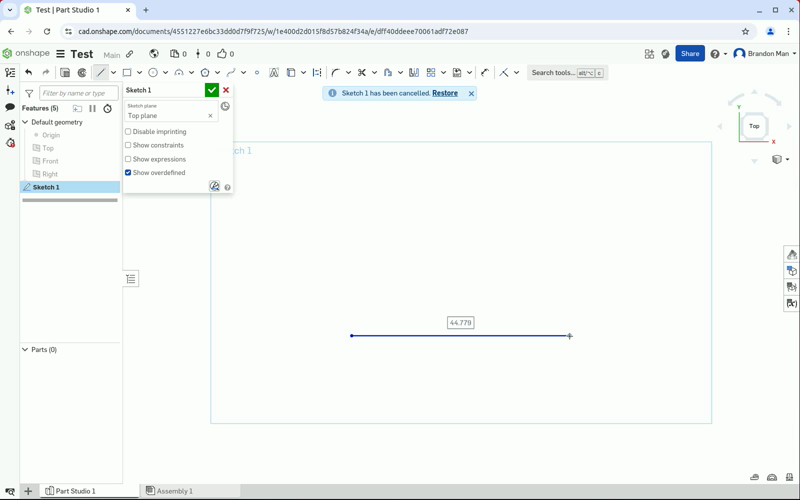
mouse_move(569, 230)
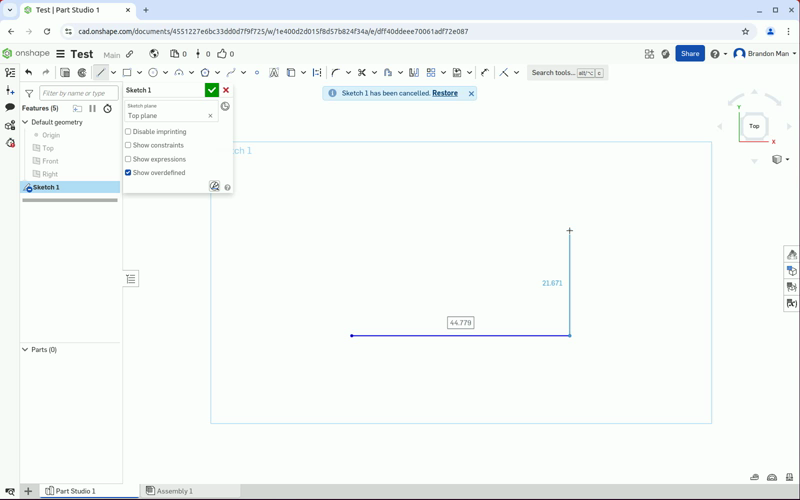
click(569, 230)
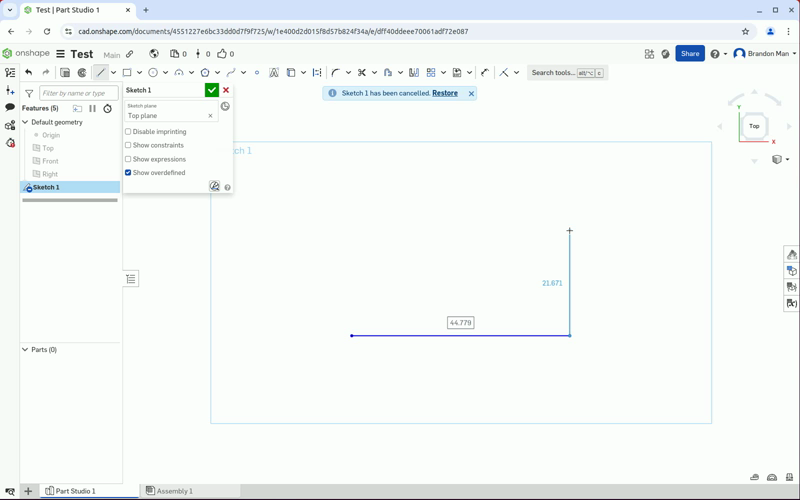
key_up(shift)
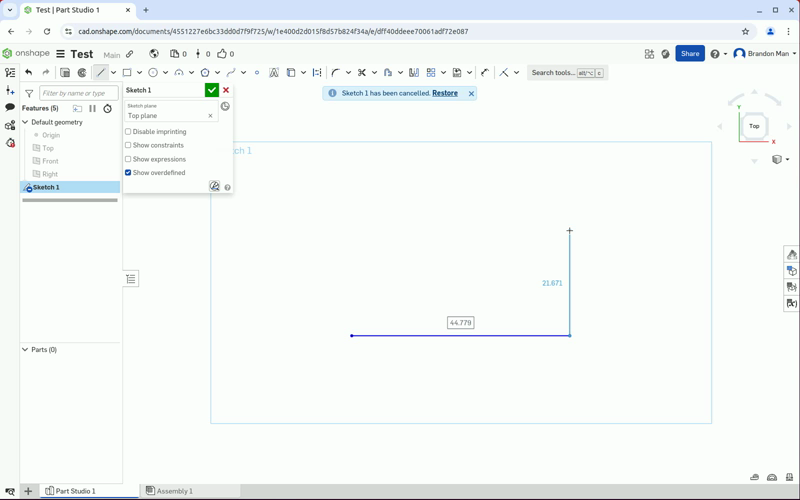
key_down(shift)
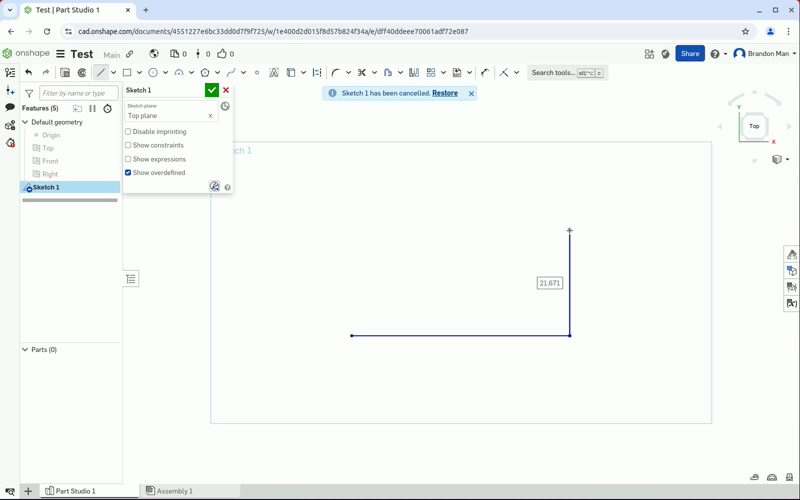
mouse_move(351, 230)
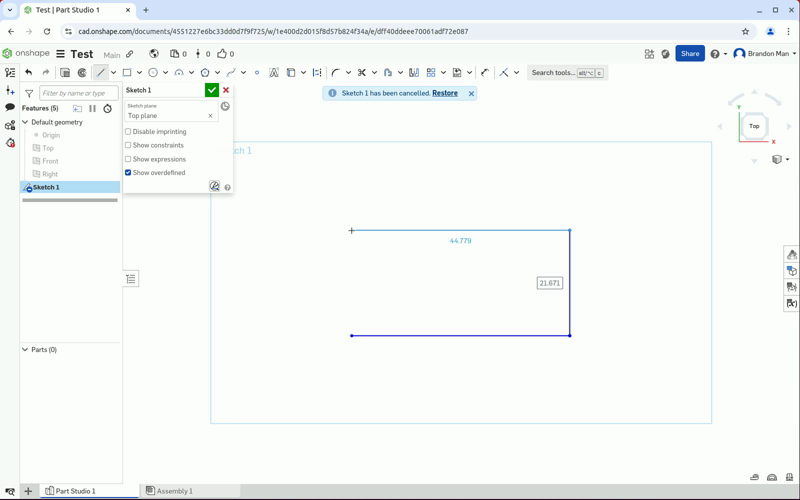
click(351, 230)
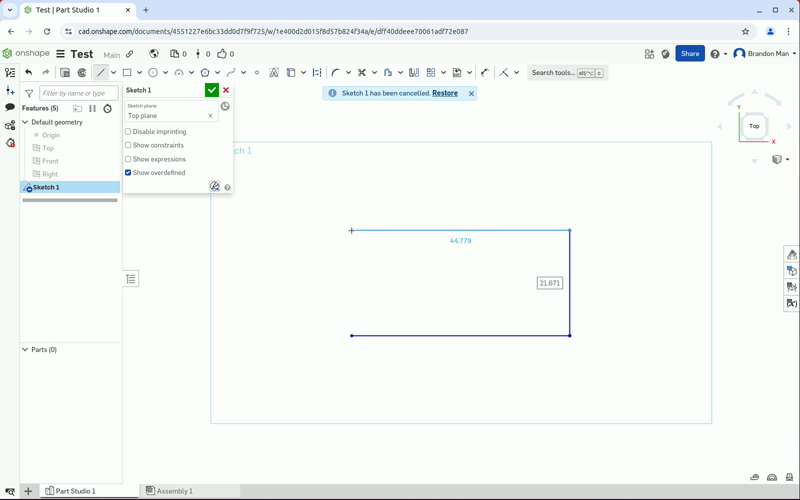
key_up(shift)
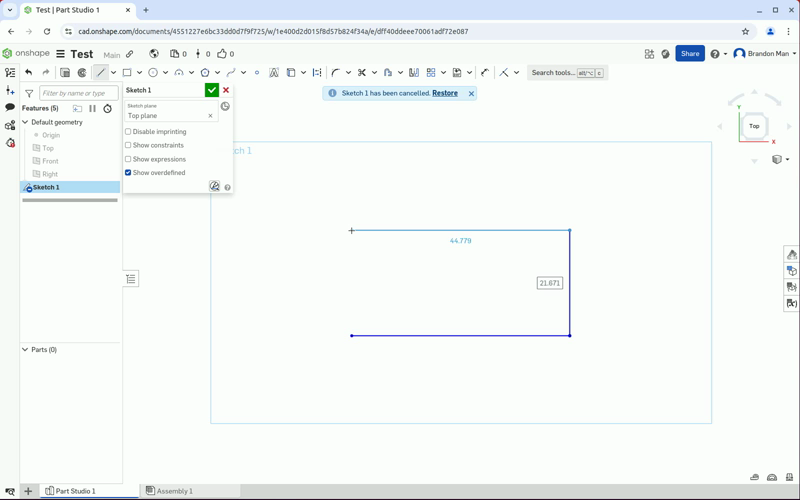
key_down(shift)
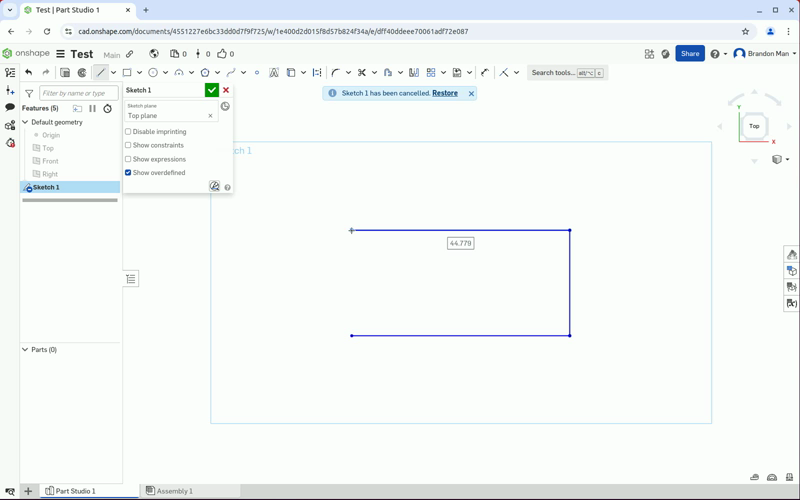
mouse_move(351, 335)
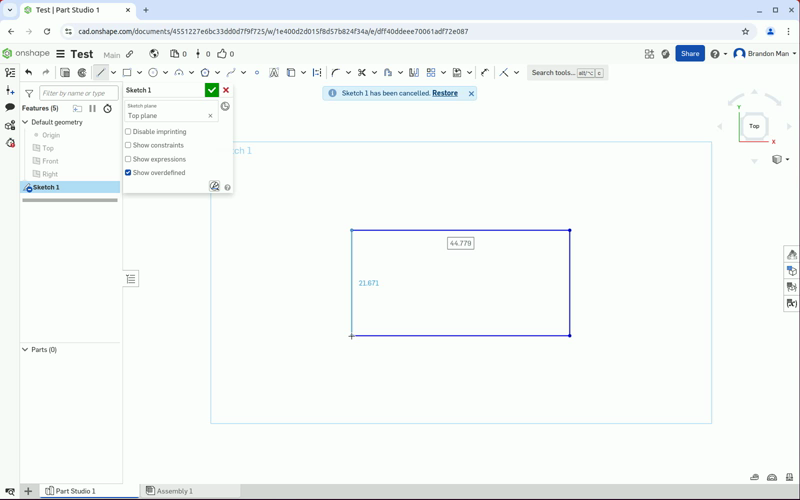
key_up(shift)
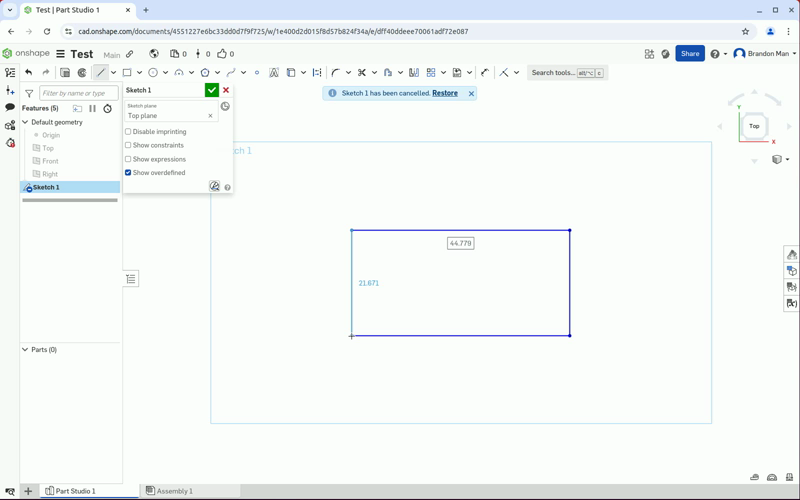
click(351, 335)
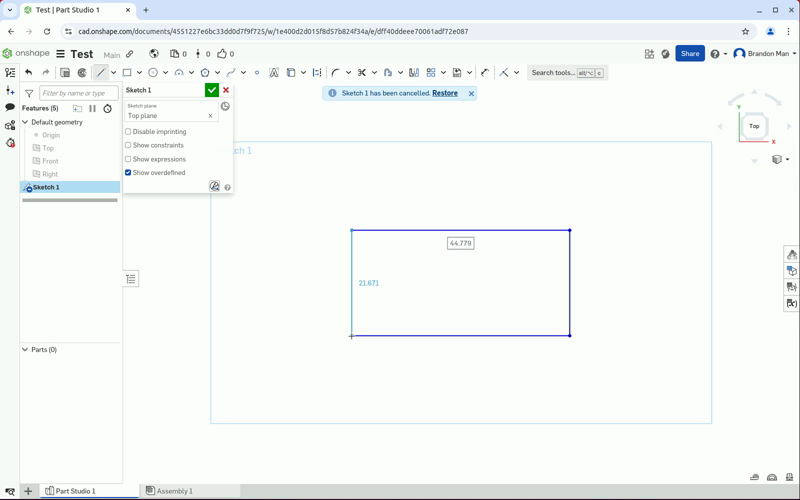
key(esc)
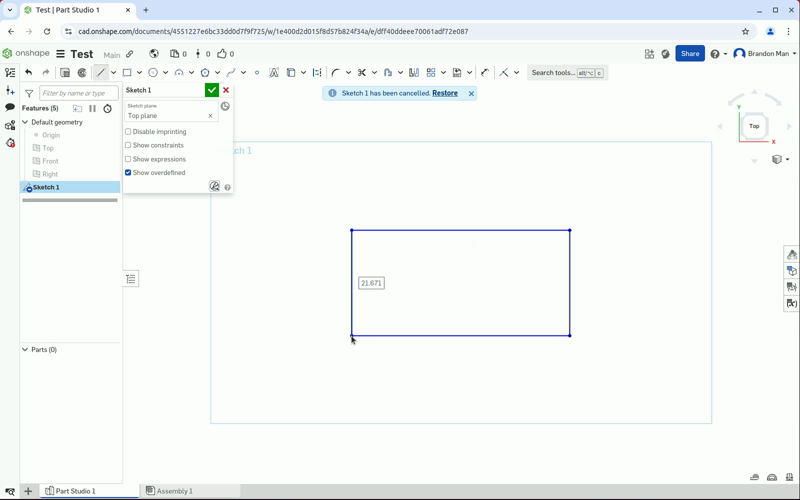
mouse_move(539, 245)
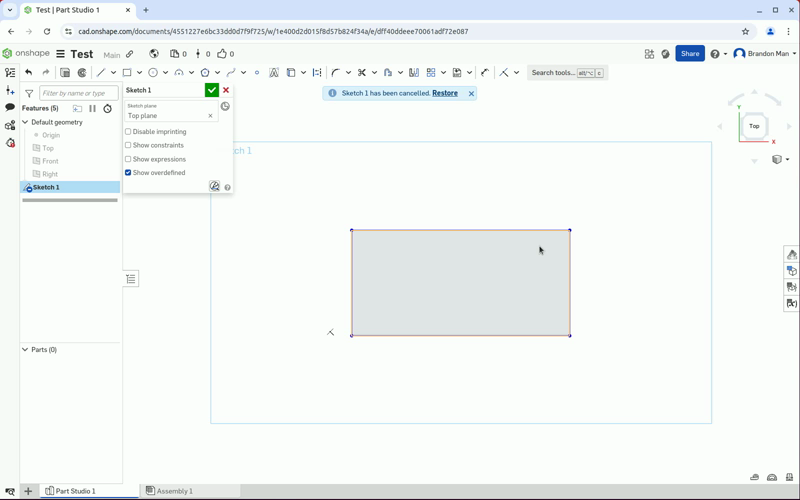
click(539, 245)
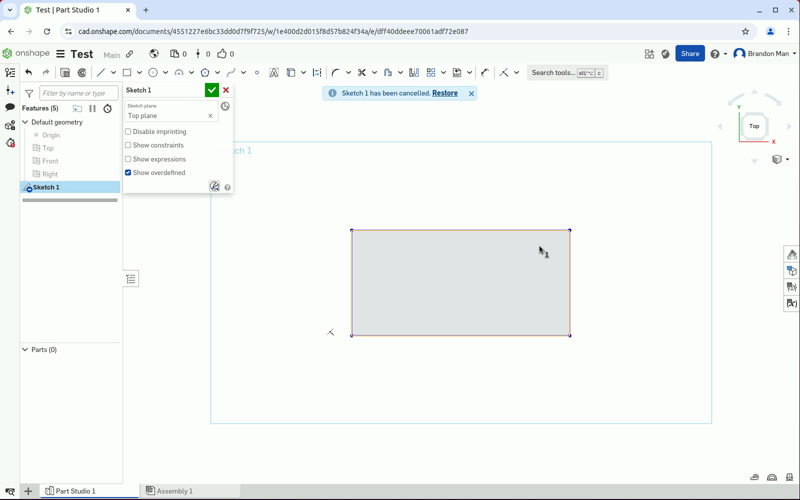
mouse_move(73, 352)
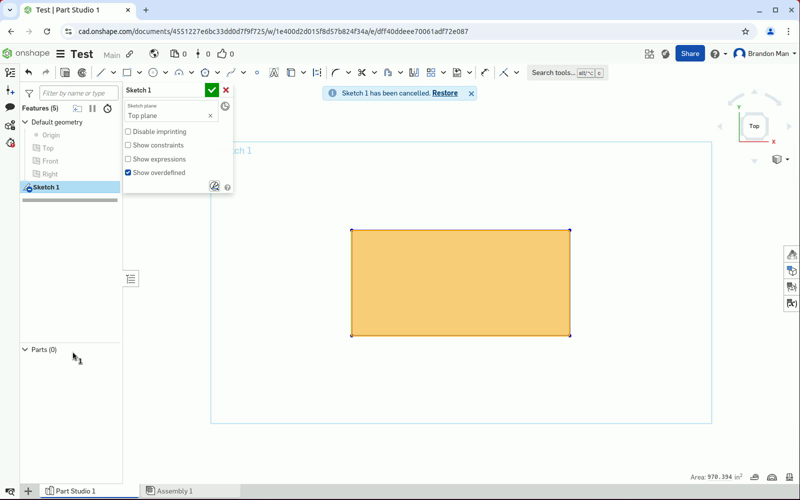
key(shift+y)
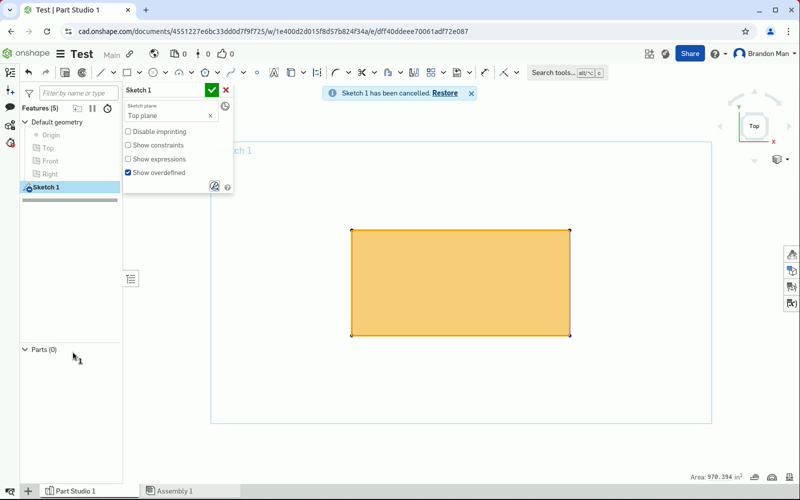
key(shift+e)
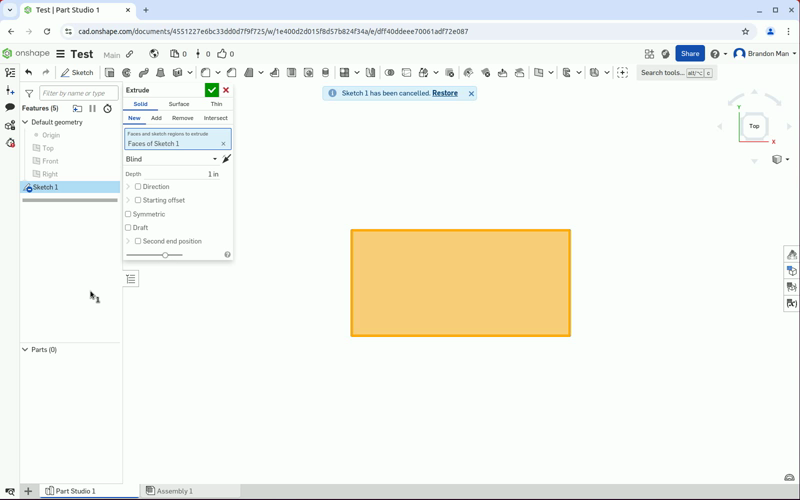
mouse_move(143, 106)
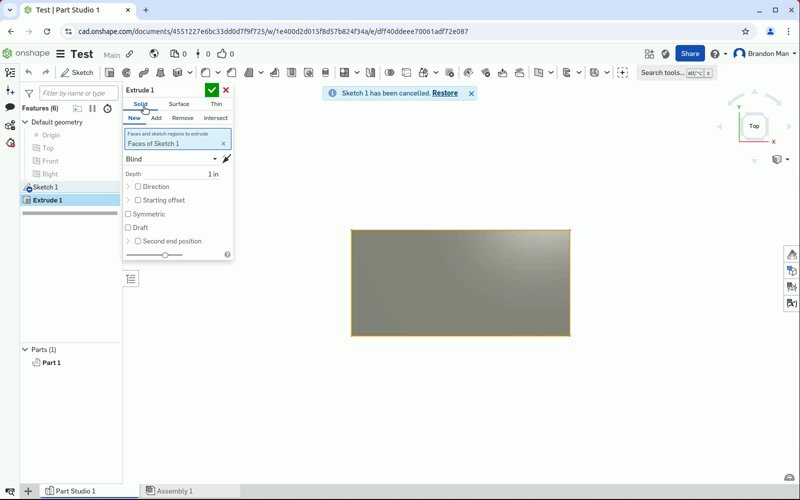
click(143, 106)
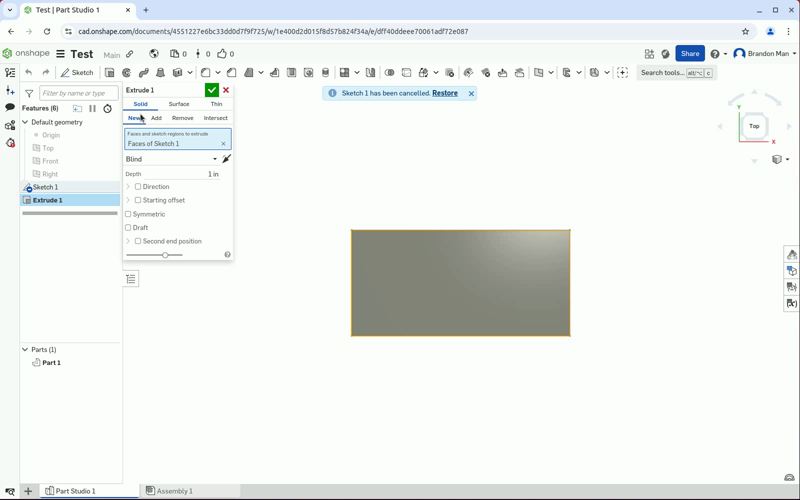
mouse_move(137, 120)
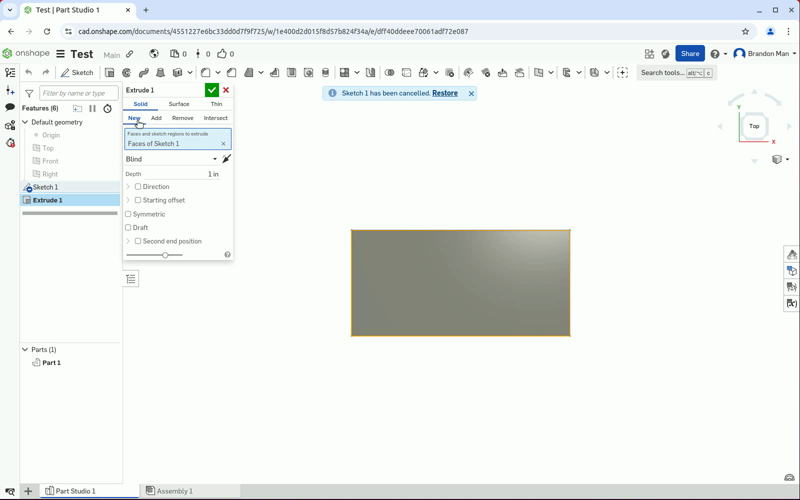
click(137, 120)
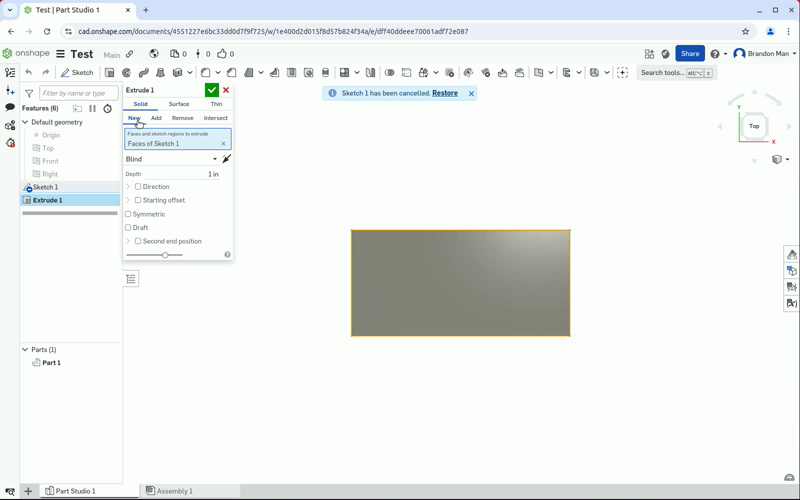
key(tab, 4)
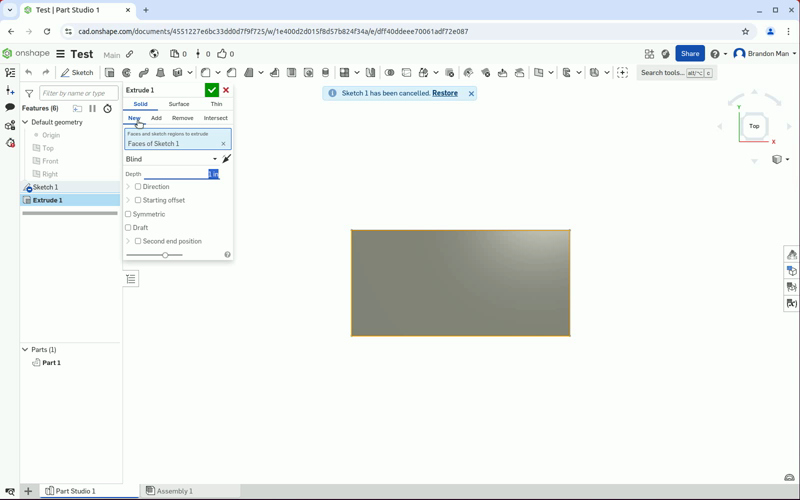
text(4.574)
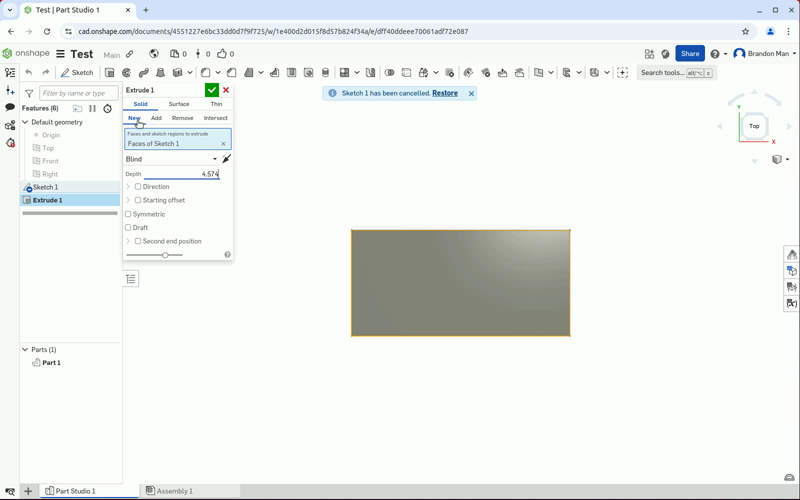
key(enter)
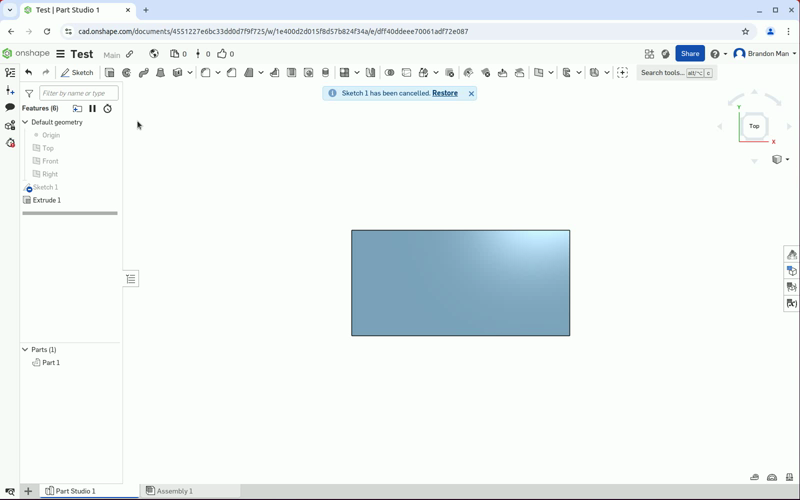
key(shift+h)
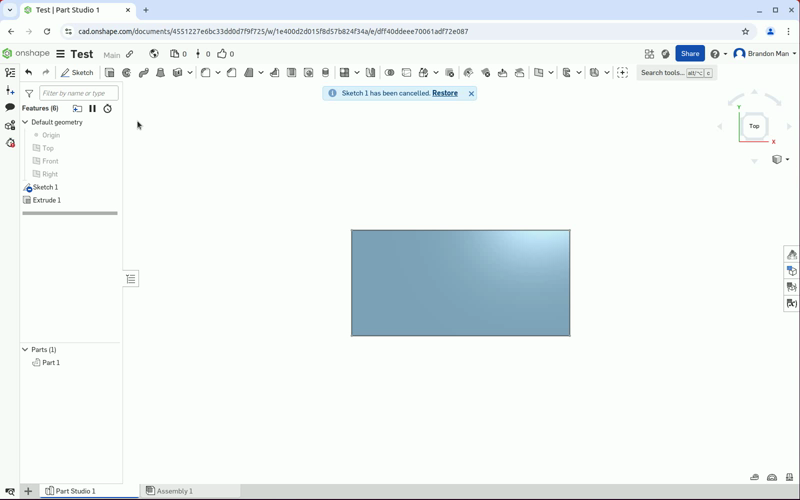
key(shift+h)
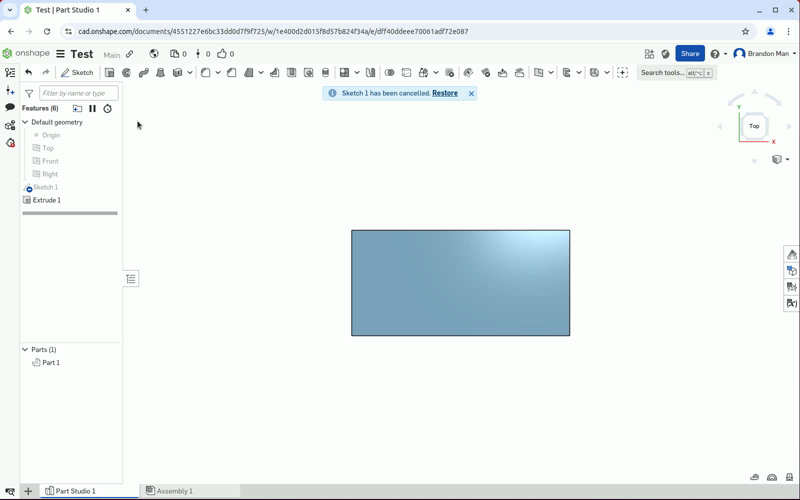
mouse_move(73, 189)
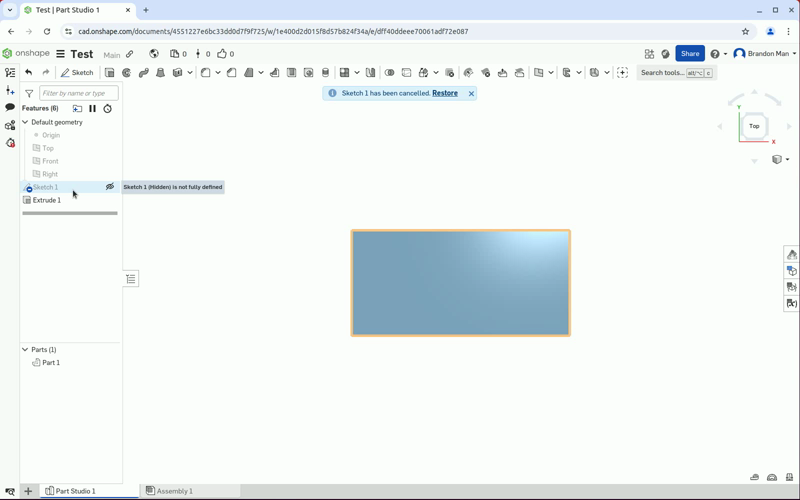
click(73, 189)
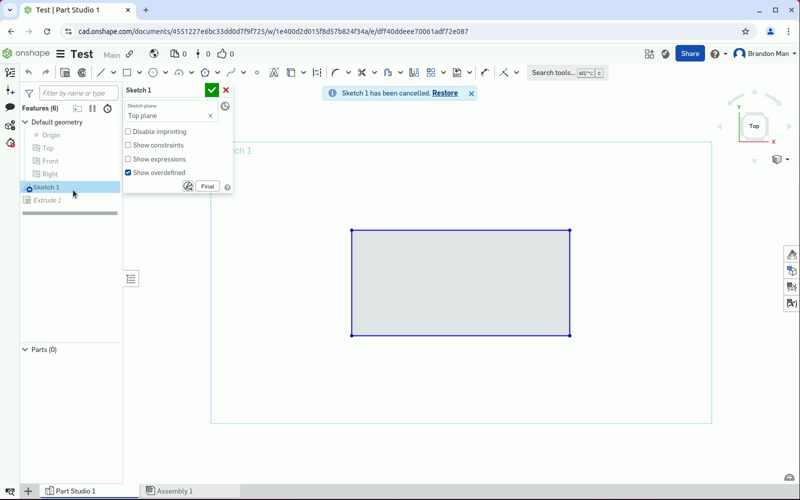
mouse_move(229, 92)
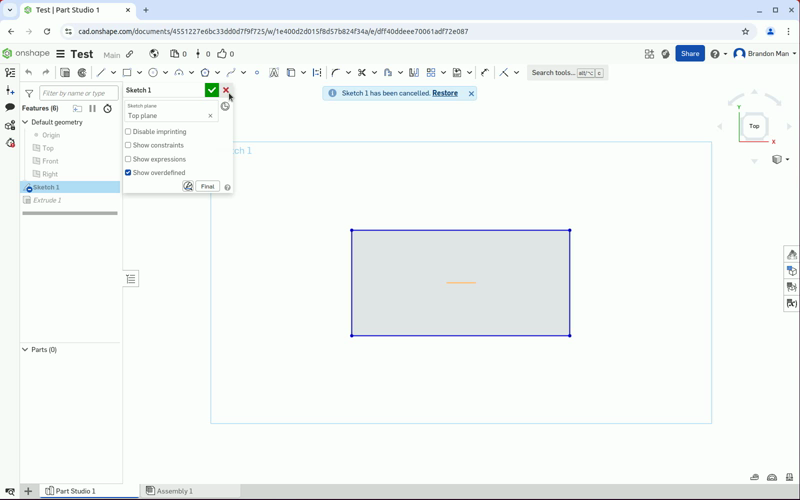
click(229, 92)
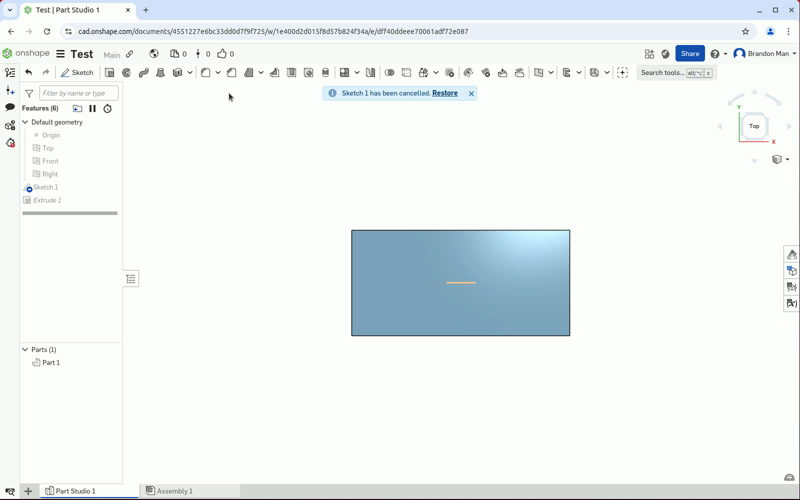
mouse_move(73, 352)
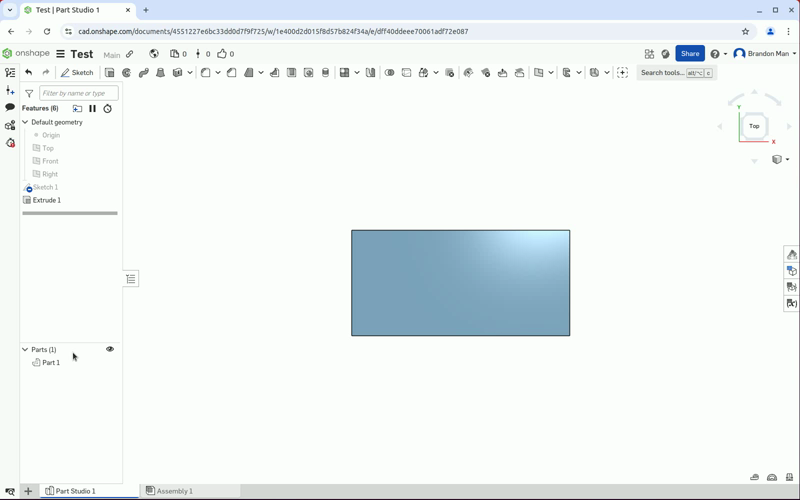
key(y)
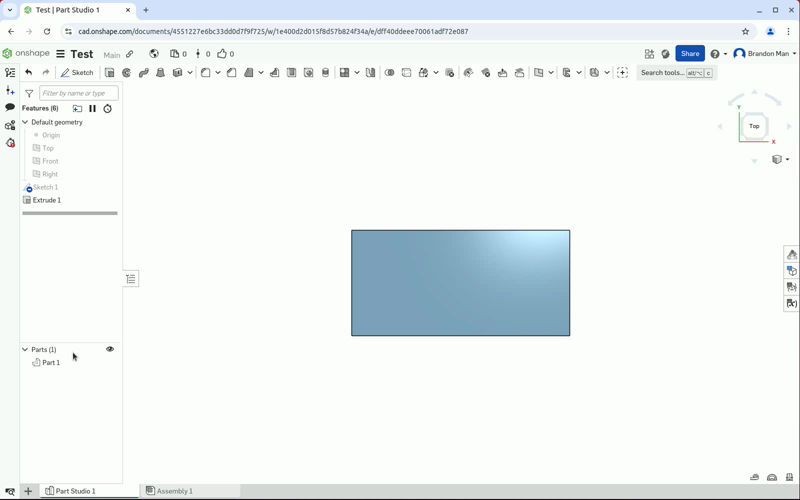
key(shift+p)
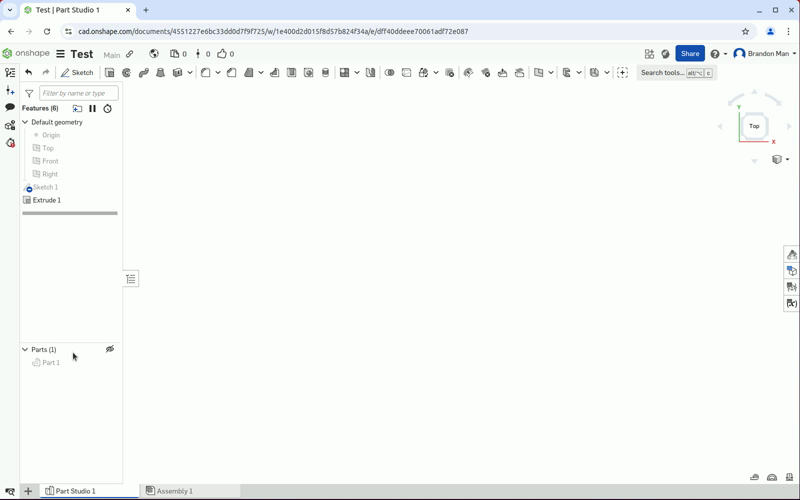
key(space)
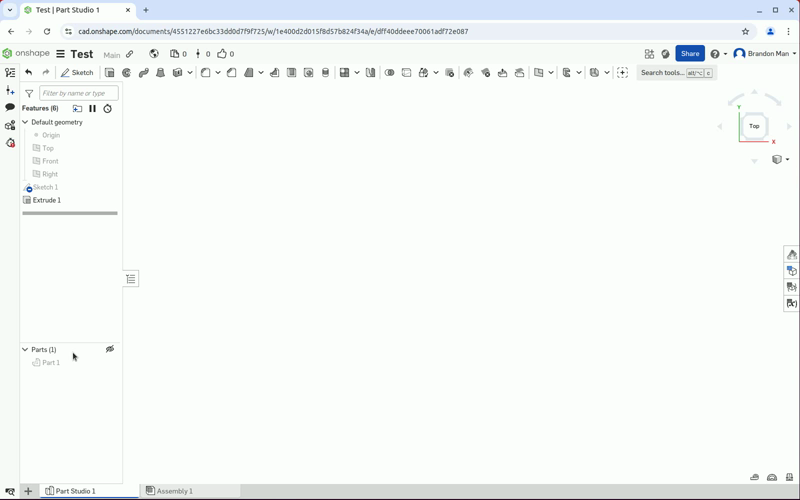
key_down(shift)
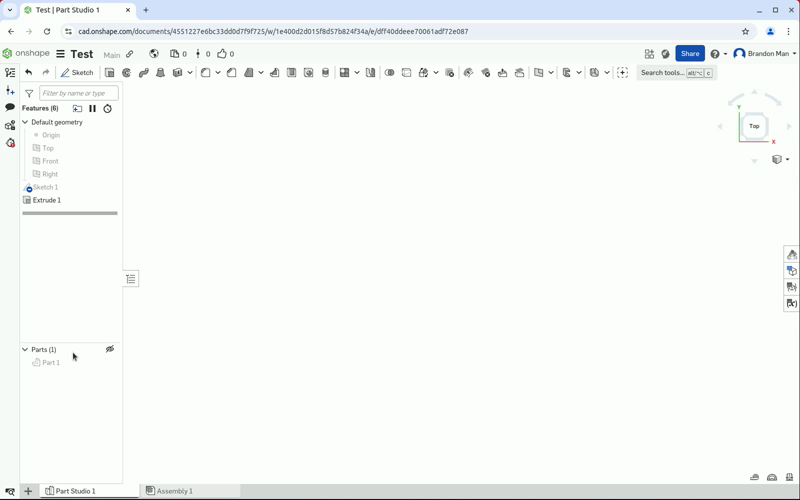
key(up)
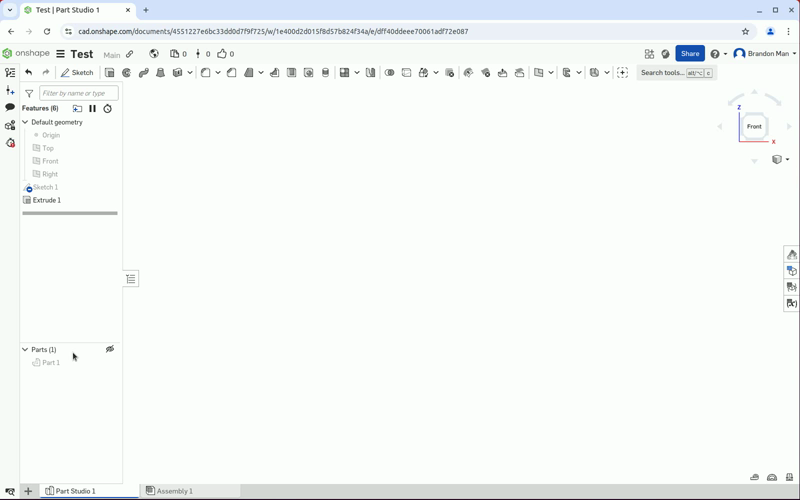
key_up(shift)
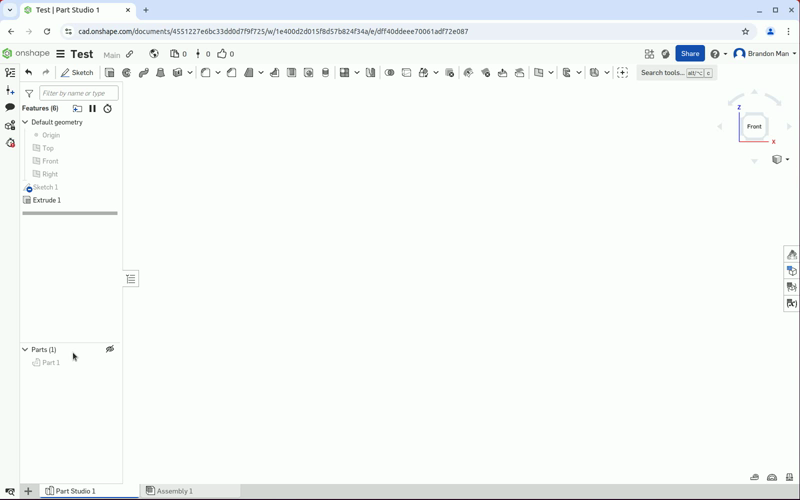
key(space)
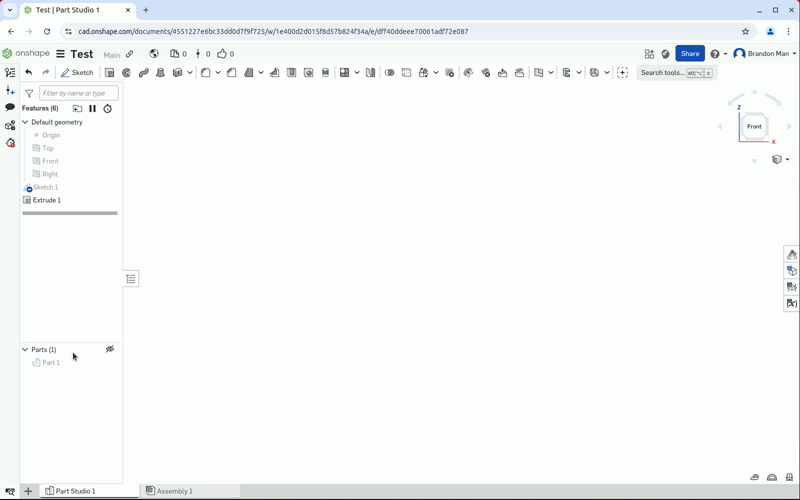
key_down(shift)
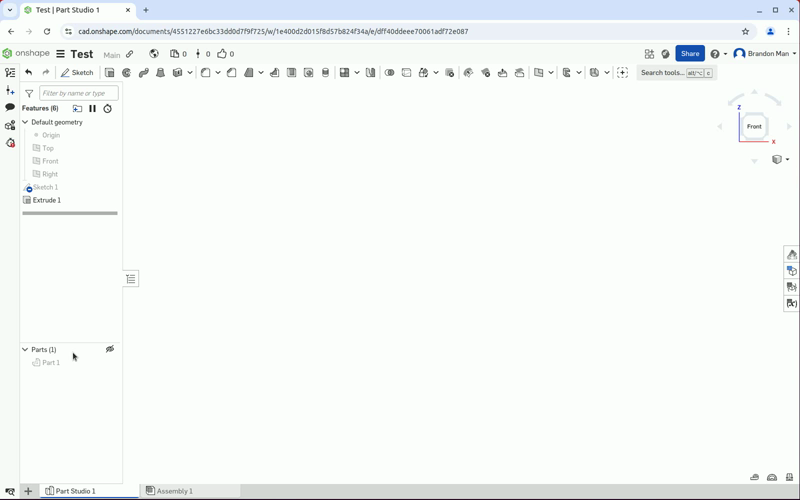
key(left)
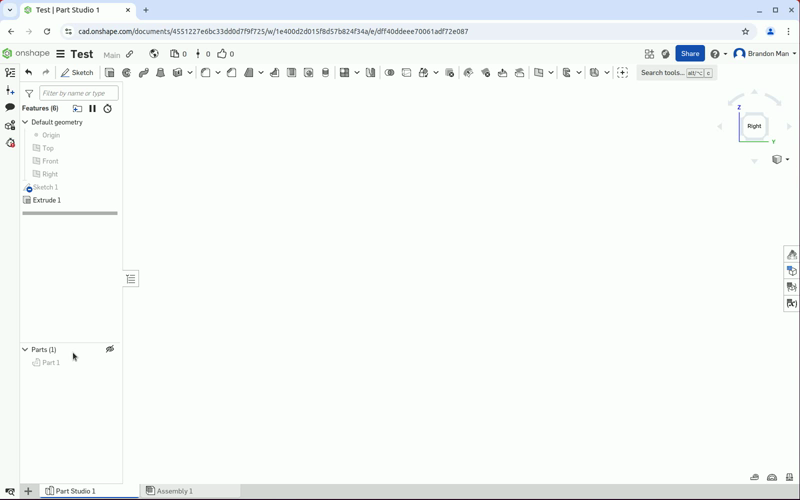
key_up(shift)
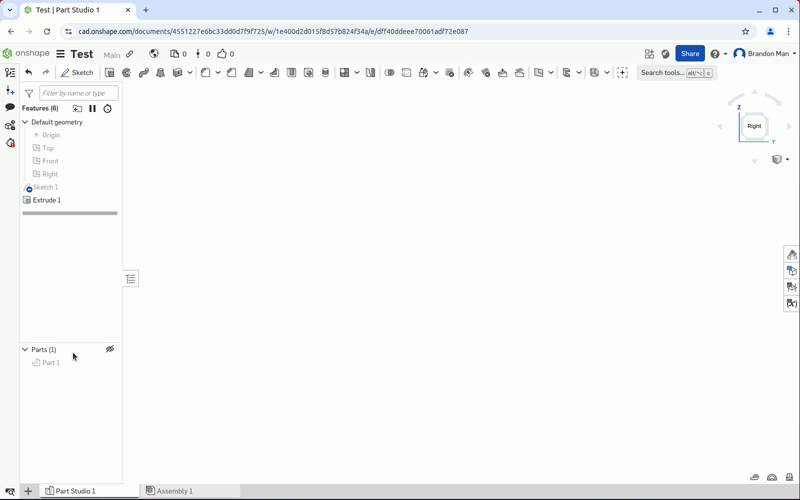
mouse_move(73, 352)
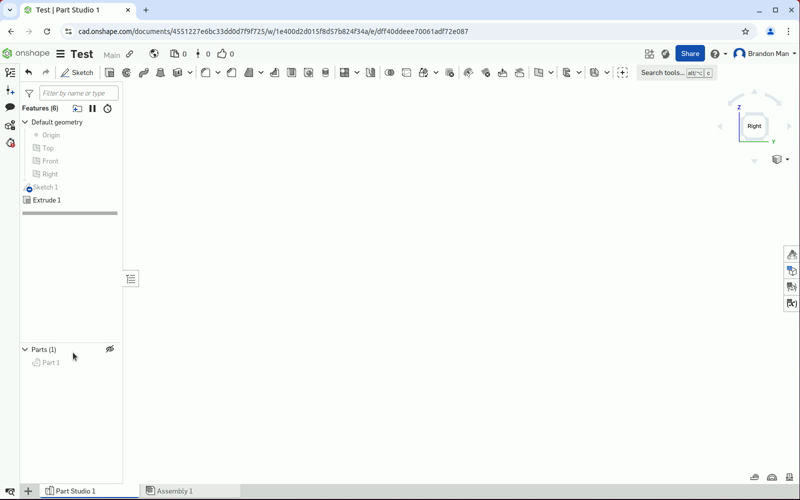
key(shift+y)
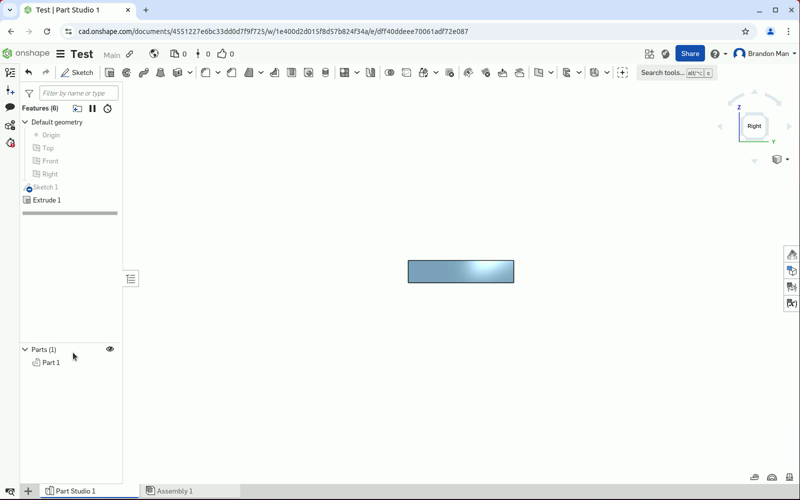
mouse_move(541, 75)
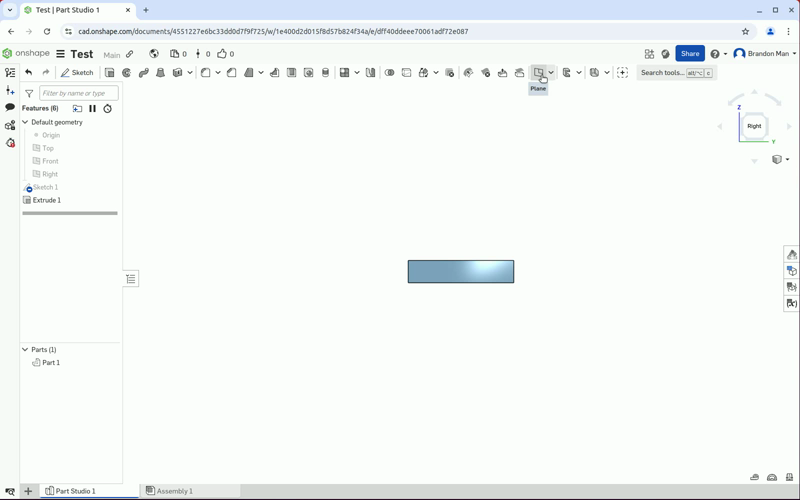
click(541, 75)
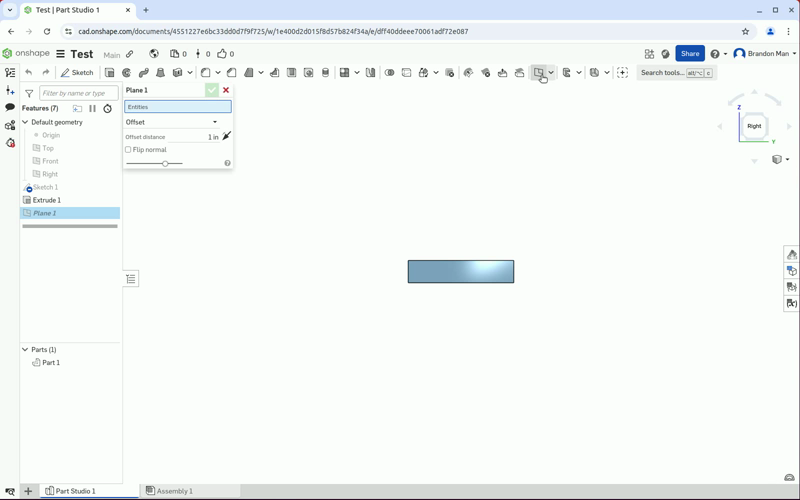
mouse_move(73, 176)
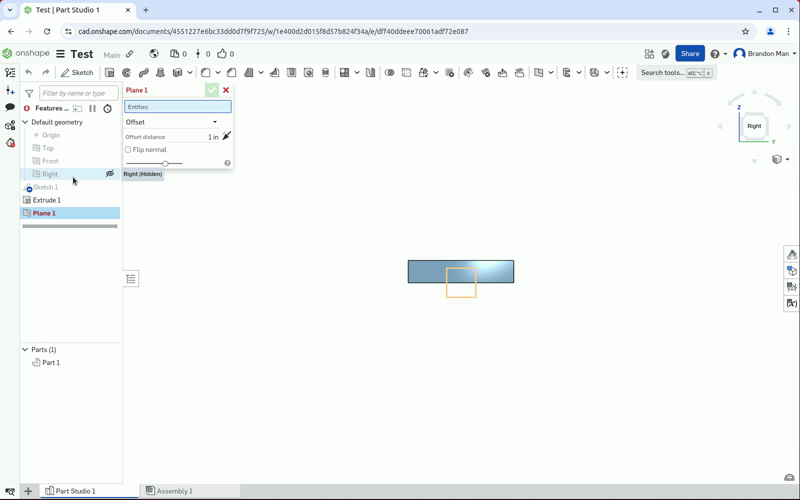
click(73, 176)
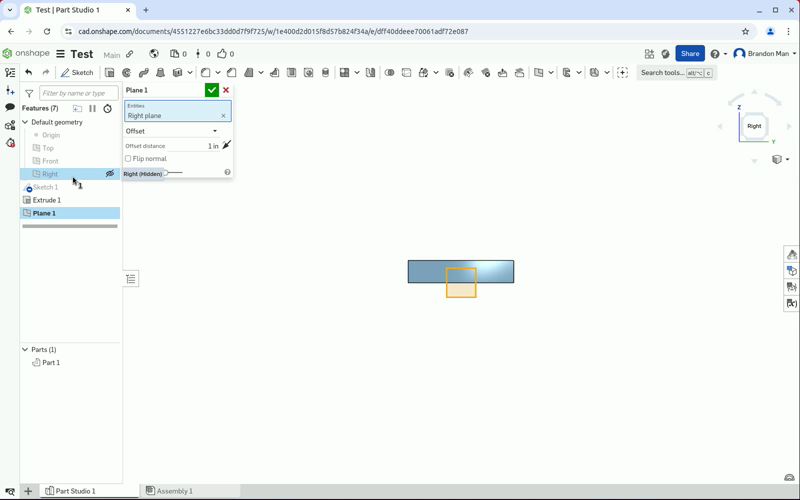
key(tab, 2)
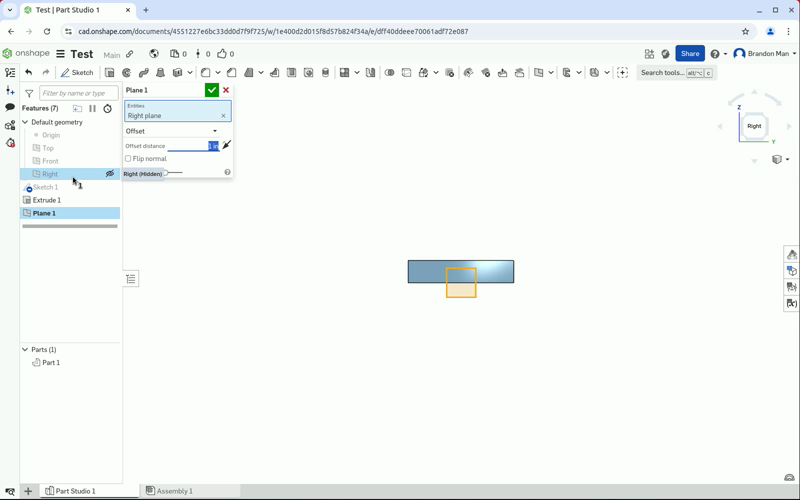
text(22.4)
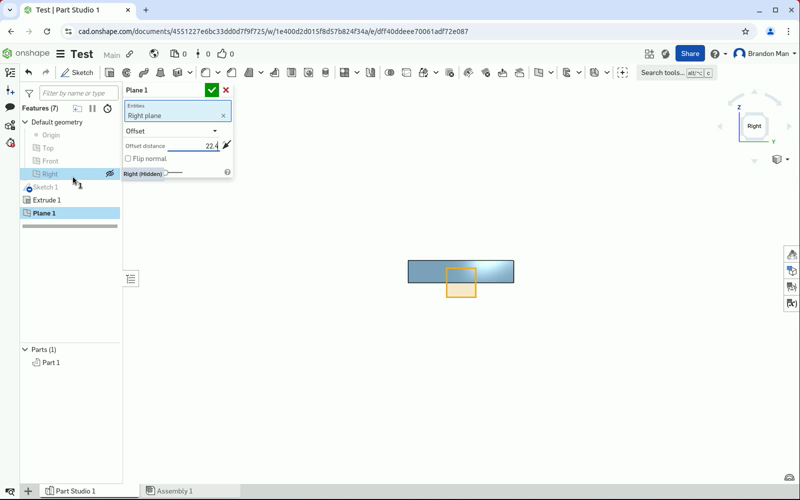
key(enter, 2)
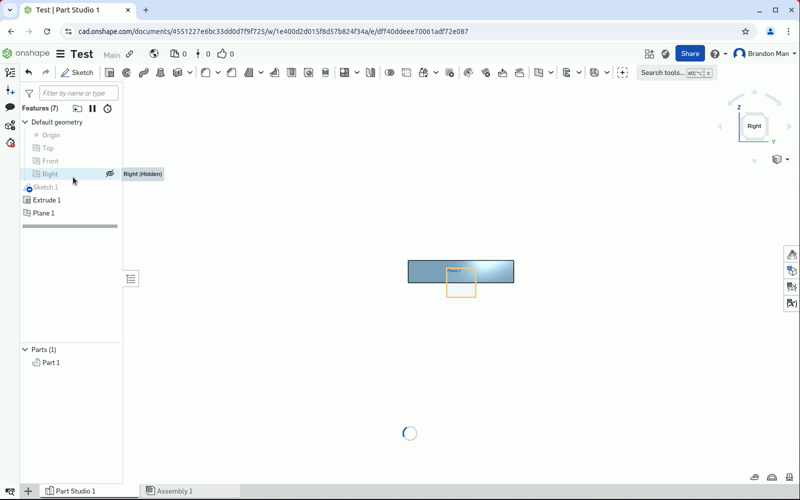
key(shift+s)
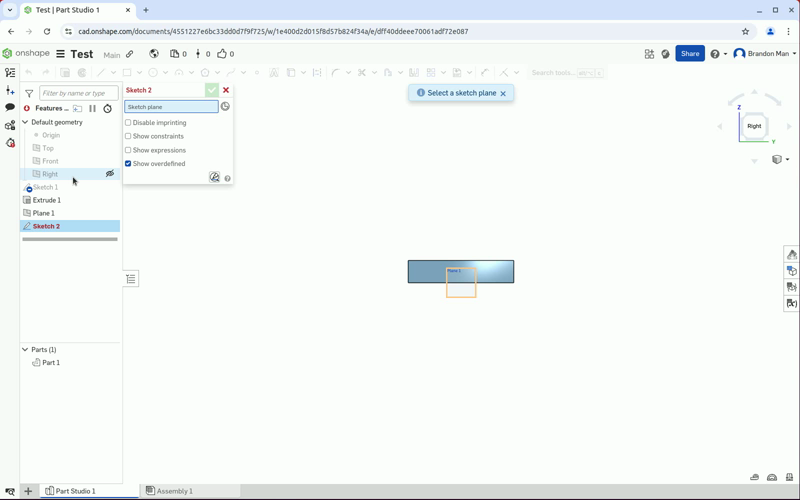
mouse_move(73, 215)
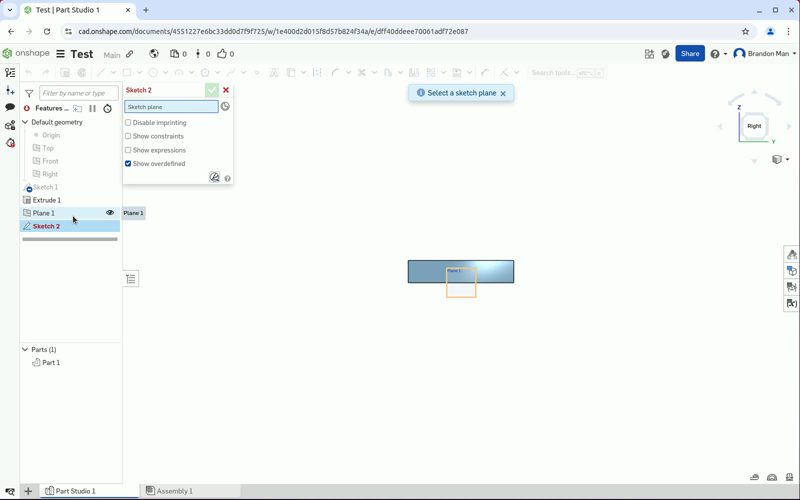
click(73, 215)
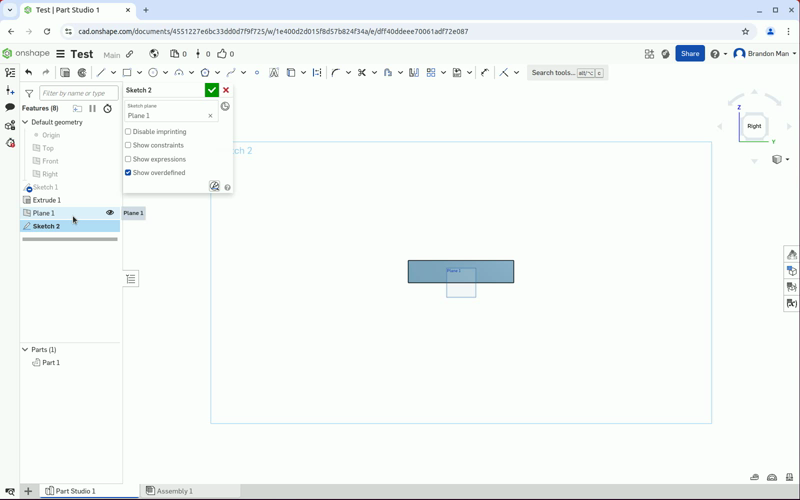
mouse_move(73, 352)
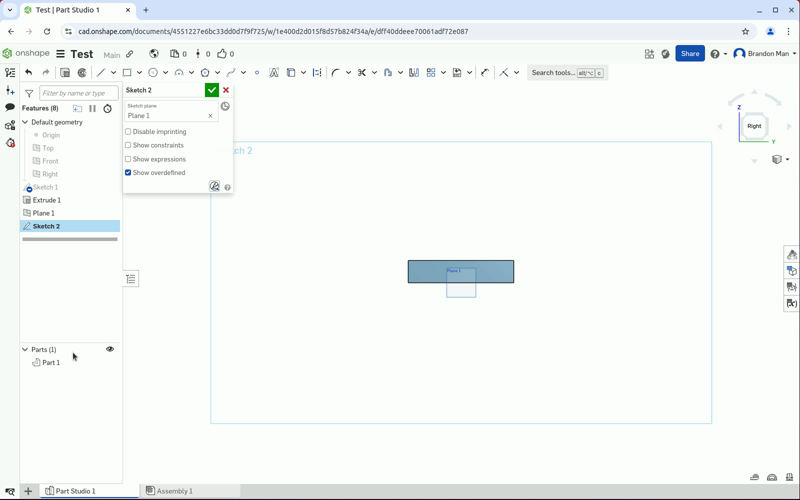
key(y)
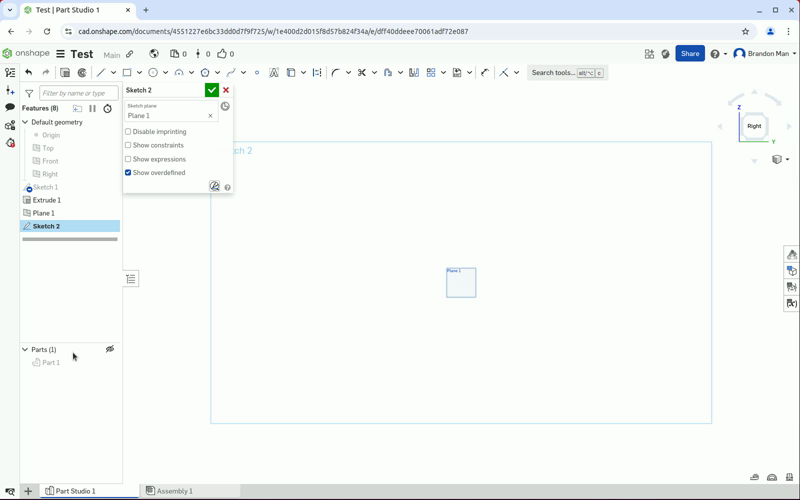
key(l)
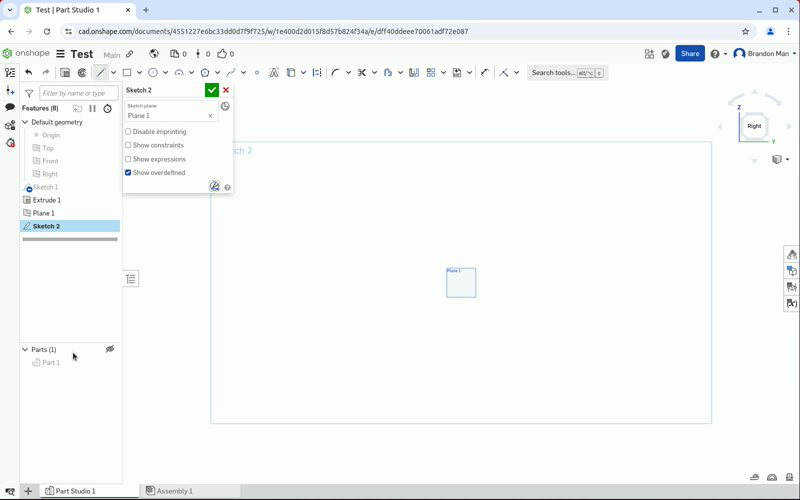
key_down(shift)
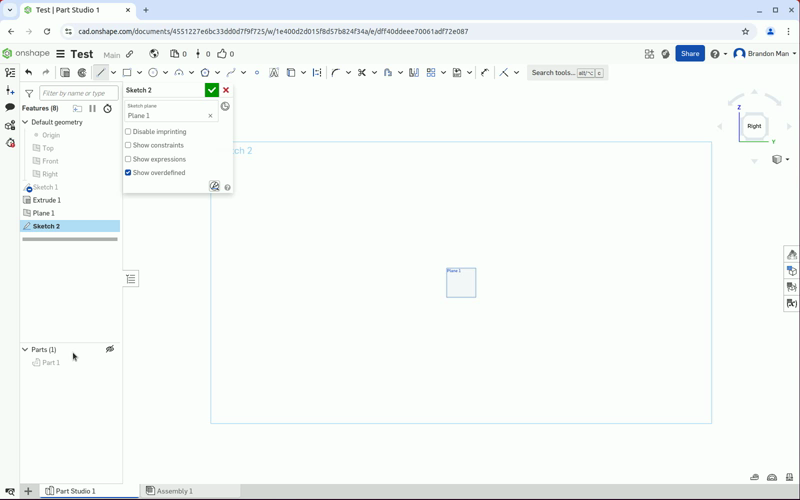
mouse_move(407, 282)
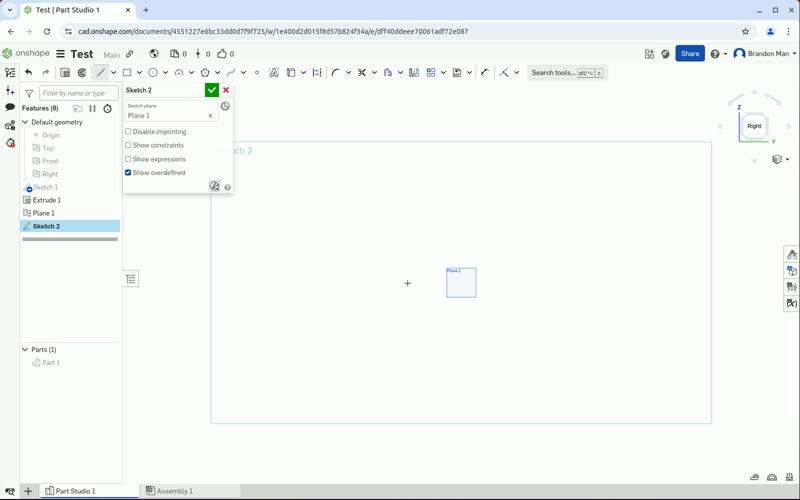
click(407, 282)
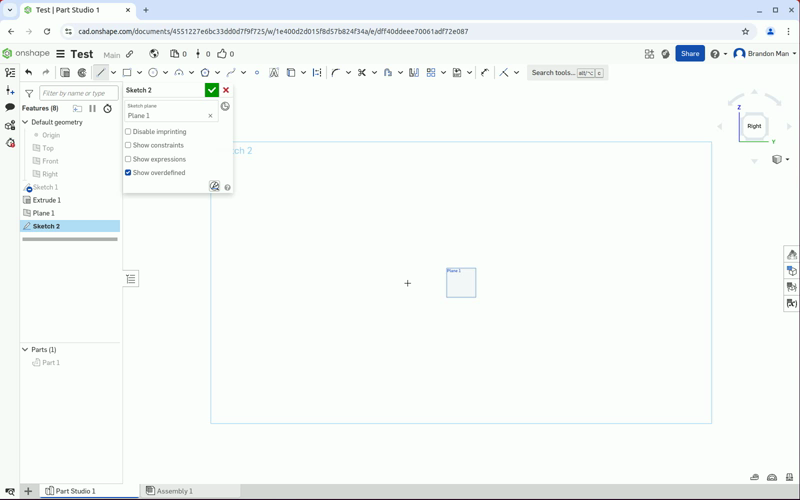
key_up(shift)
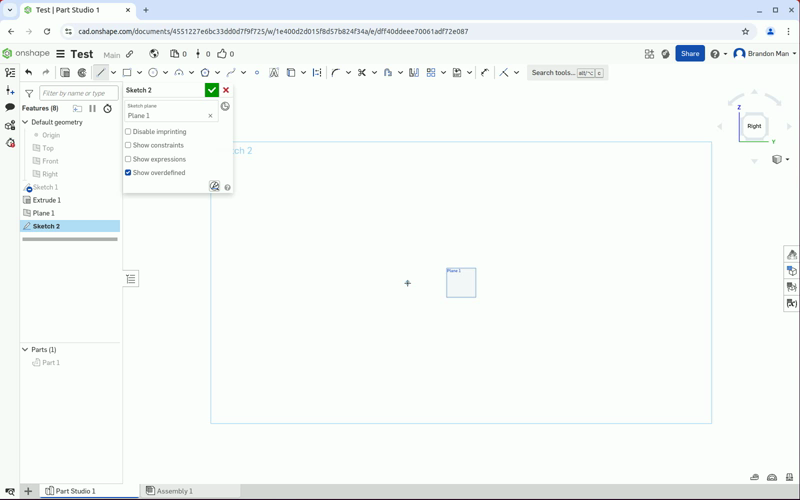
key_down(shift)
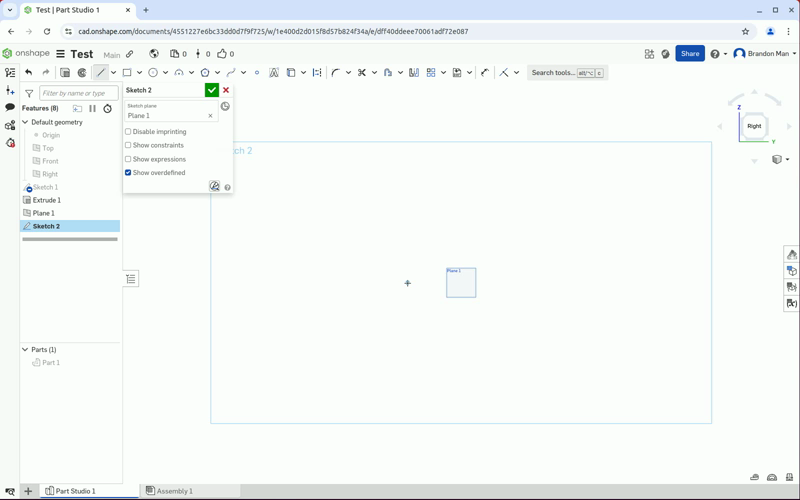
mouse_move(513, 282)
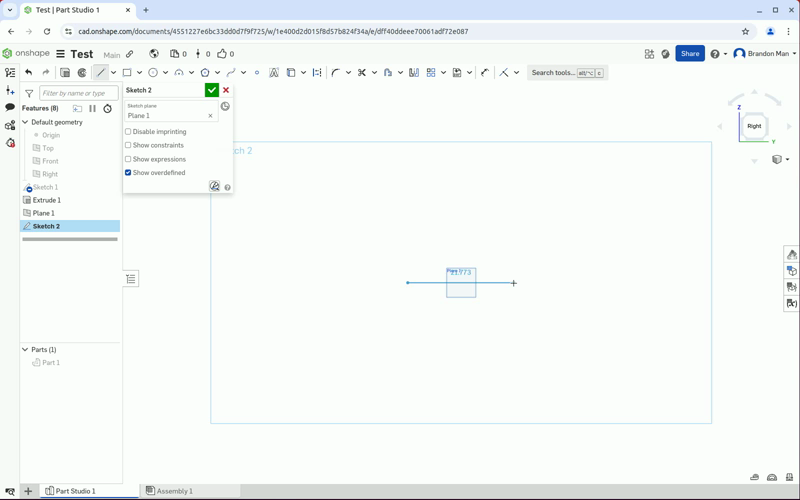
click(513, 282)
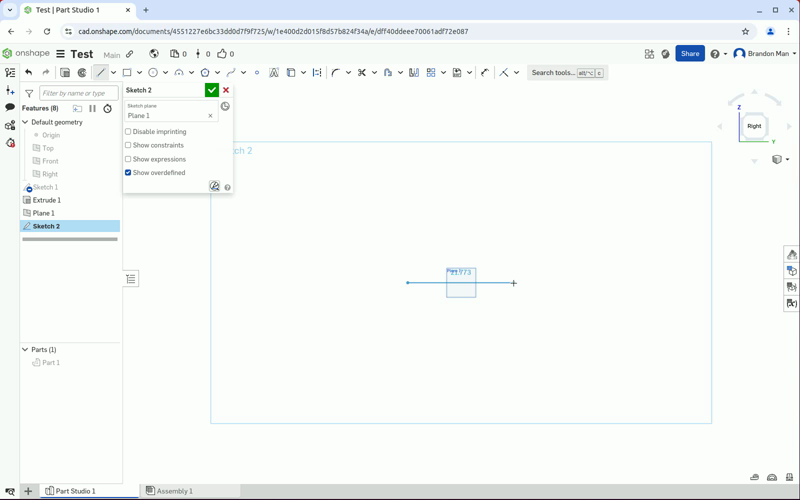
key_up(shift)
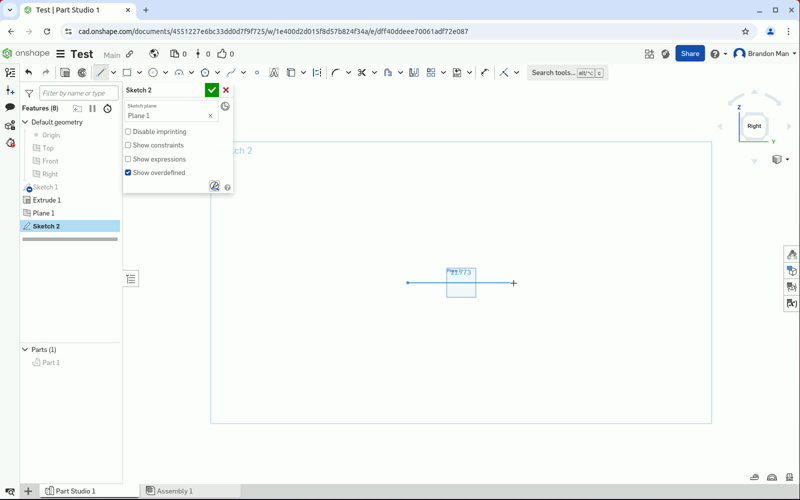
key_down(shift)
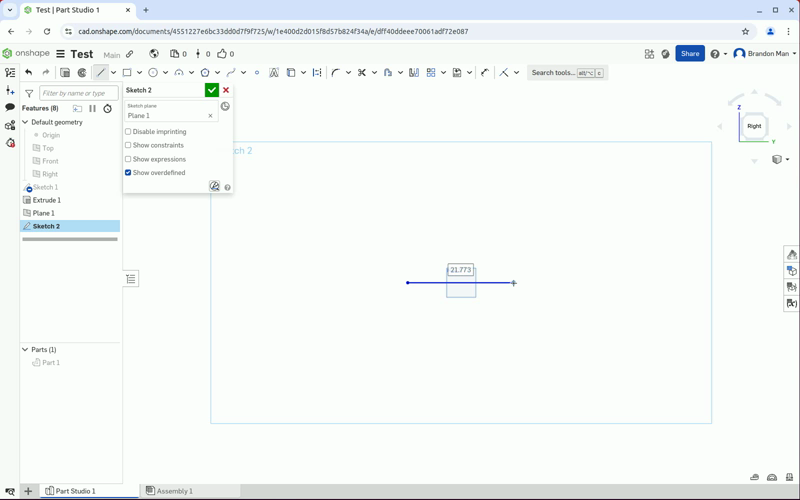
mouse_move(543, 282)
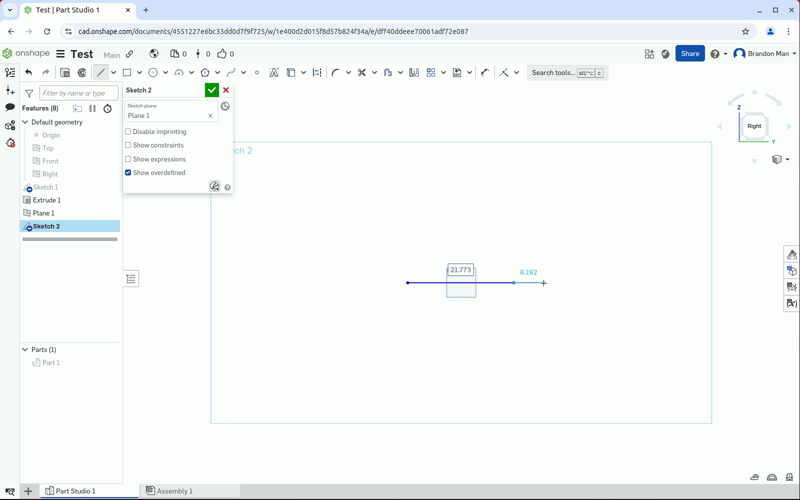
mouse_move(513, 260)
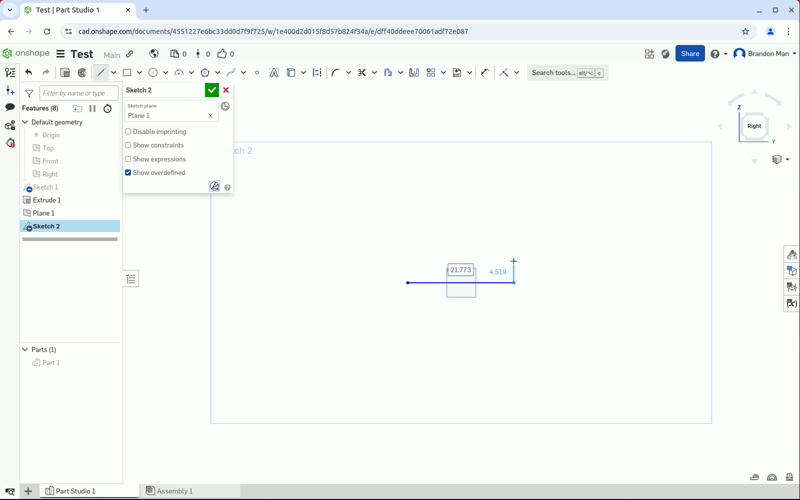
click(513, 260)
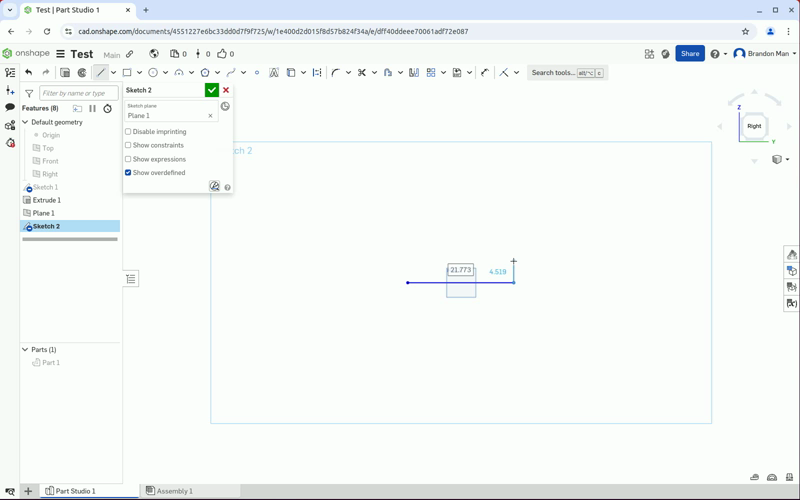
key_up(shift)
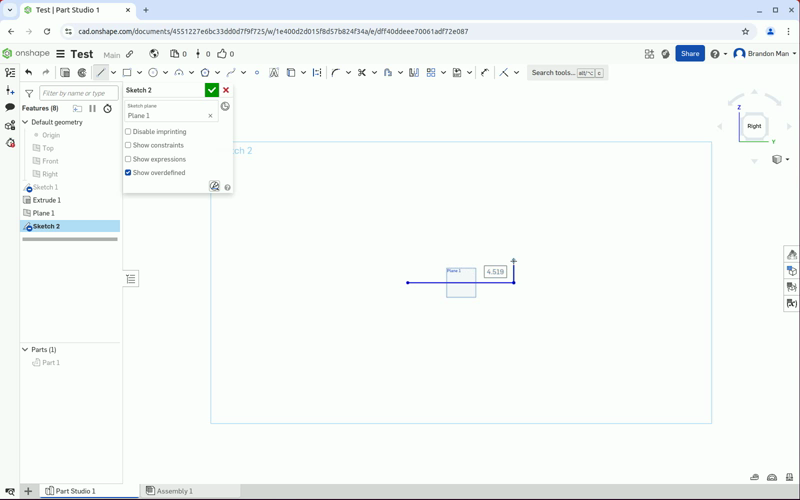
key_down(shift)
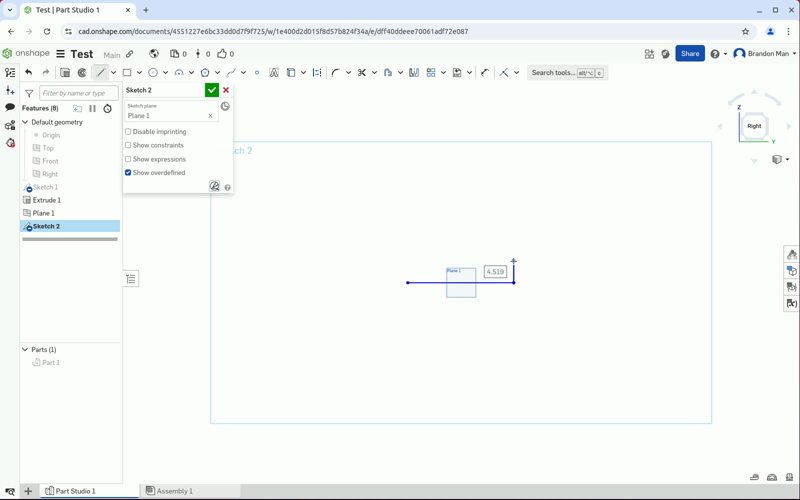
mouse_move(407, 260)
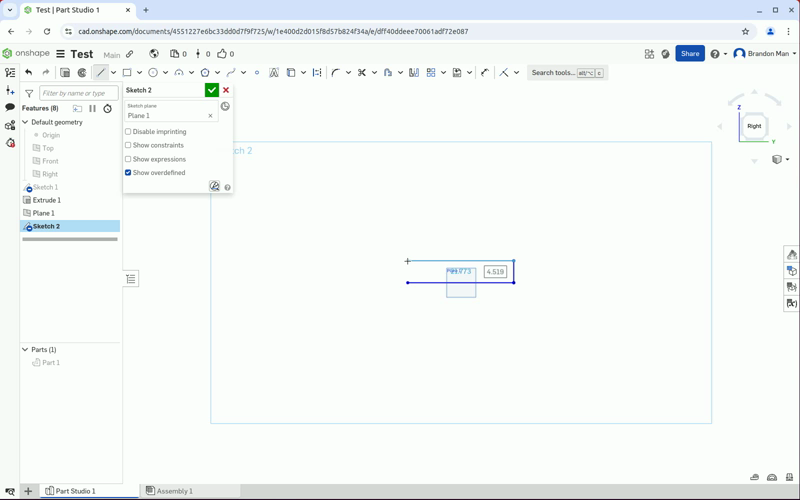
click(407, 260)
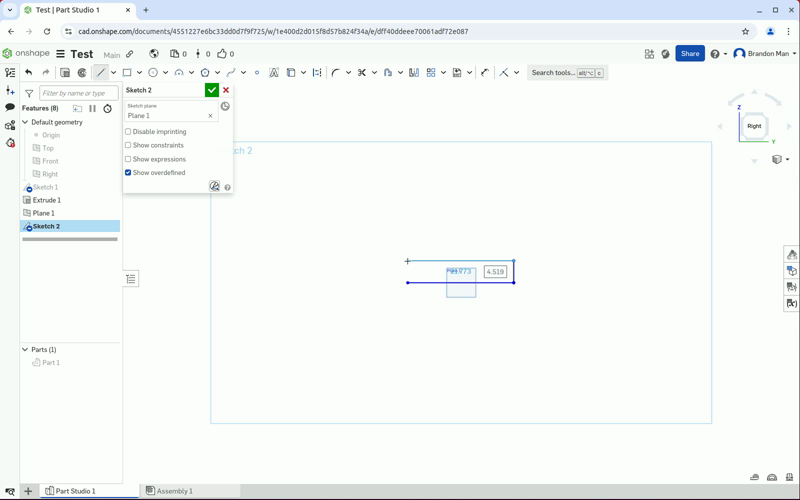
key_up(shift)
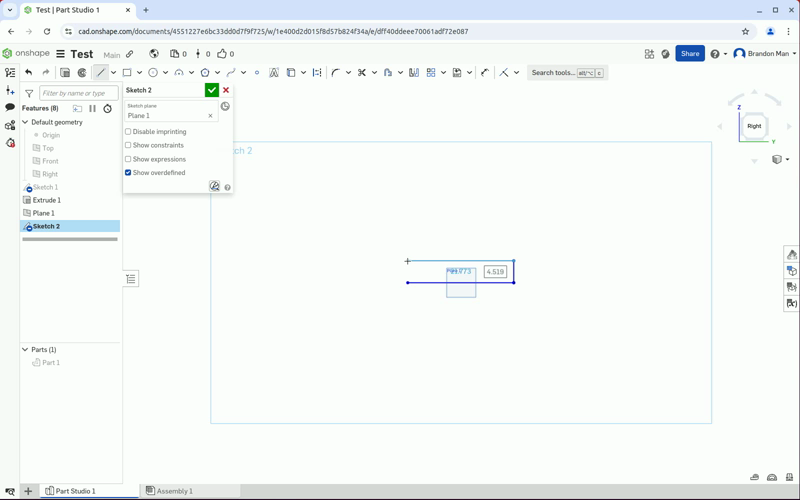
mouse_move(437, 260)
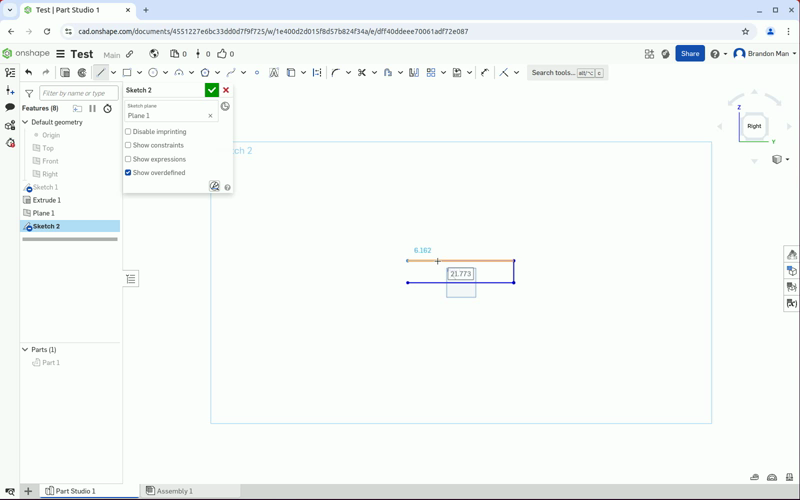
key_down(shift)
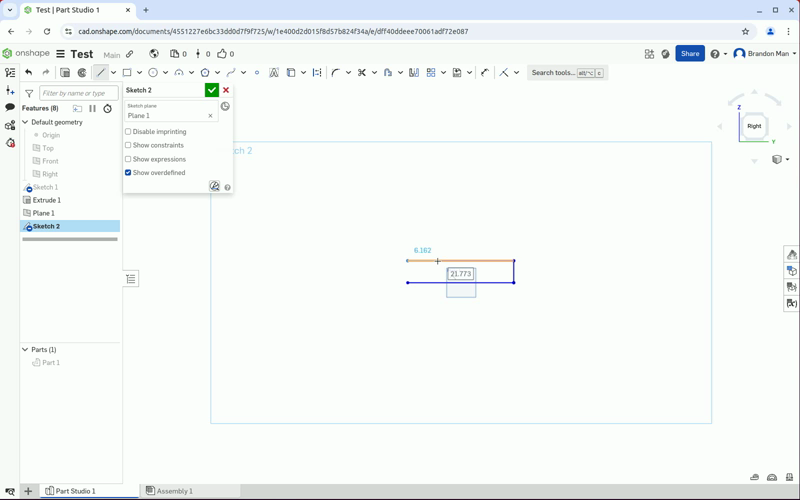
mouse_move(407, 282)
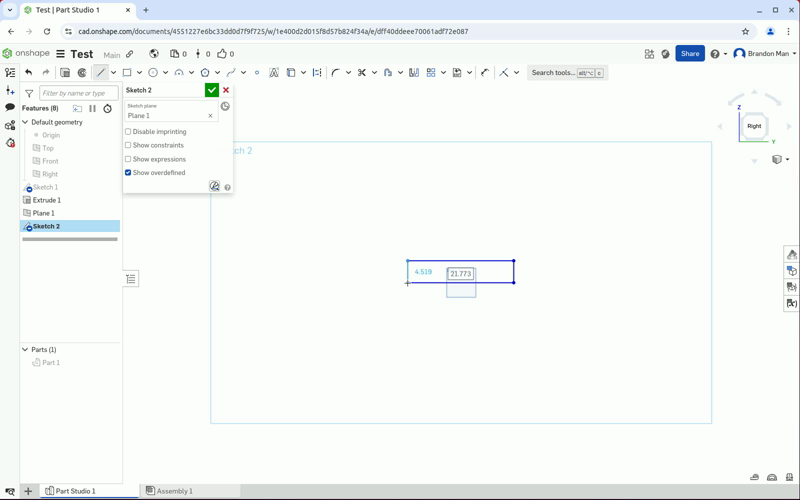
key_up(shift)
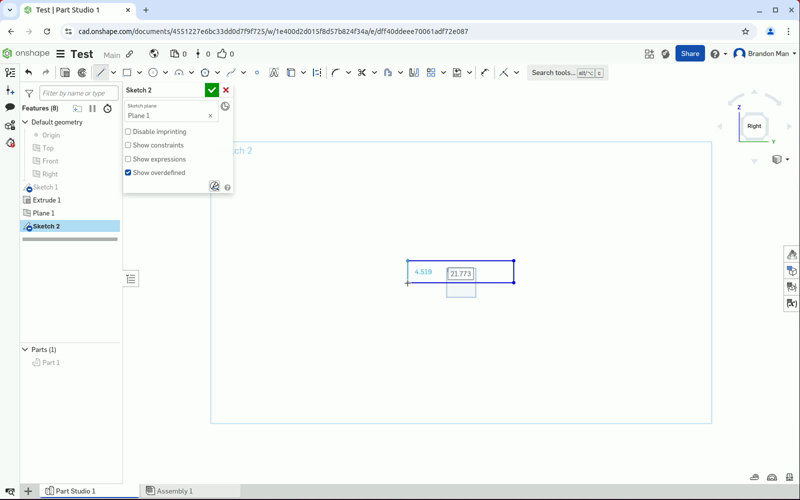
click(407, 282)
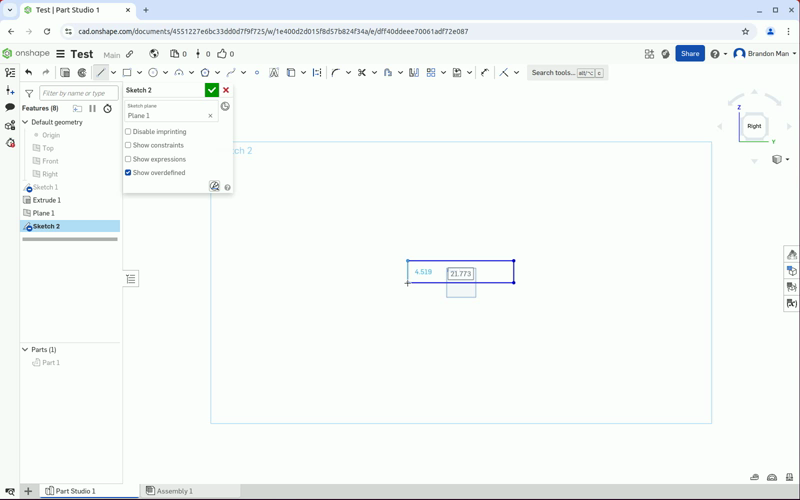
key(esc)
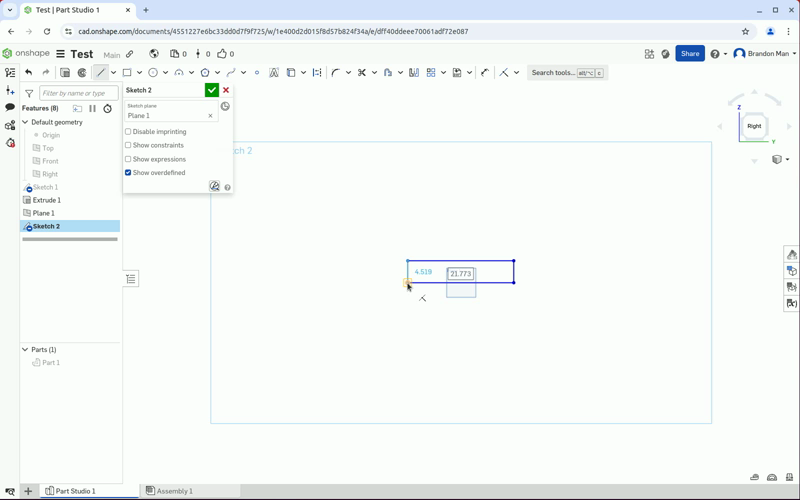
mouse_move(418, 275)
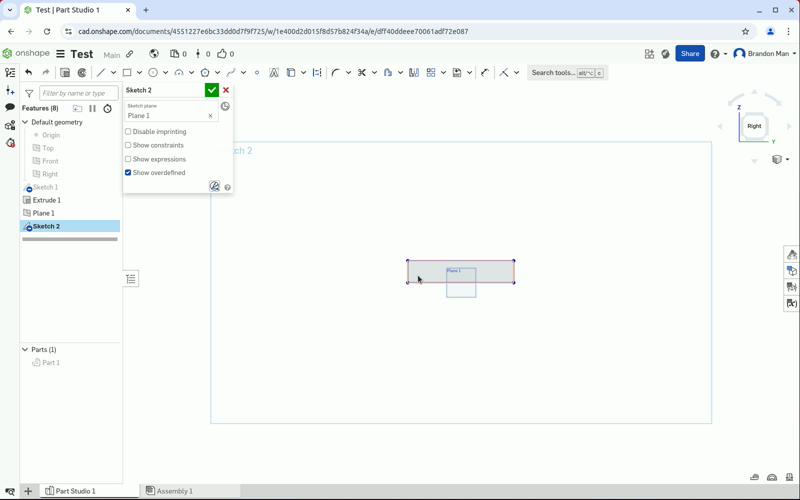
click(418, 275)
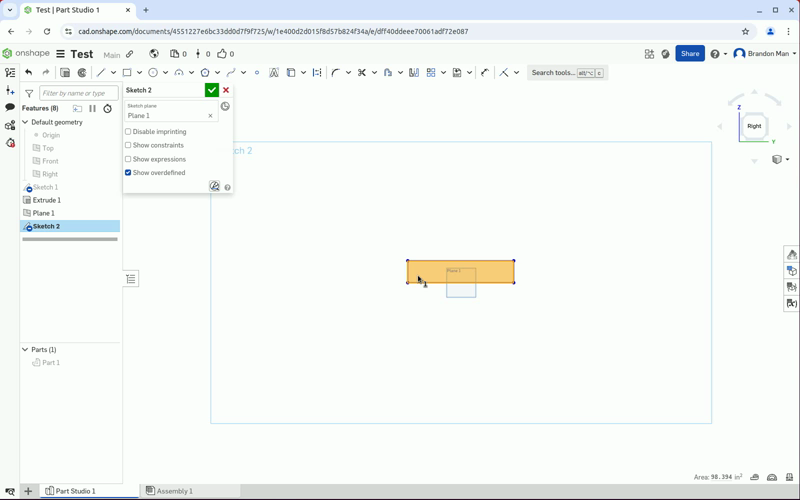
mouse_move(73, 352)
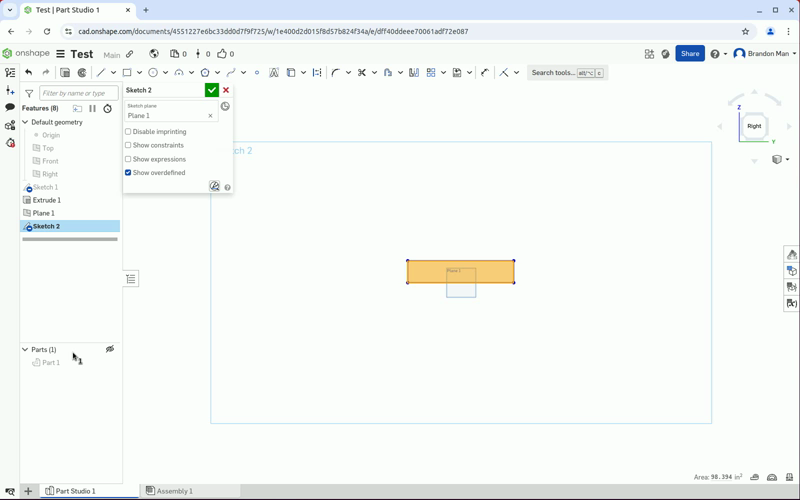
key(shift+y)
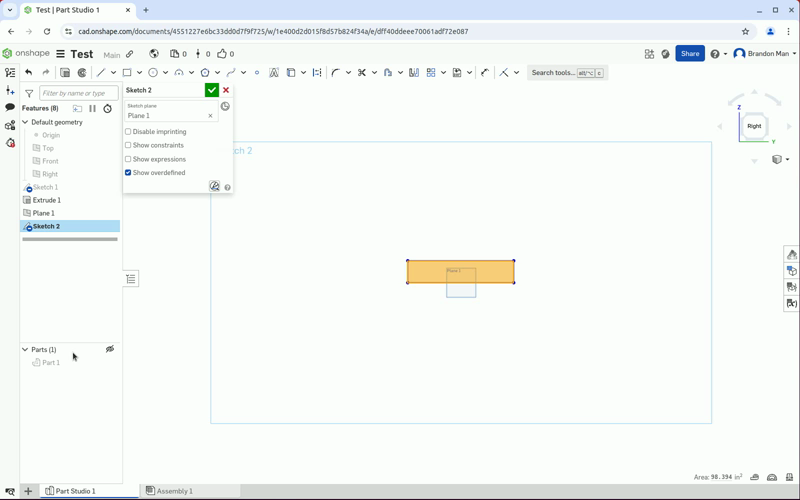
key(shift+e)
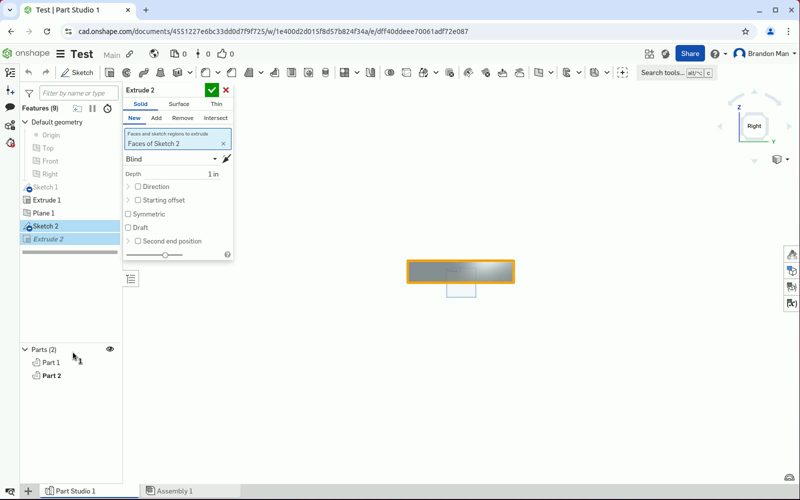
mouse_move(143, 106)
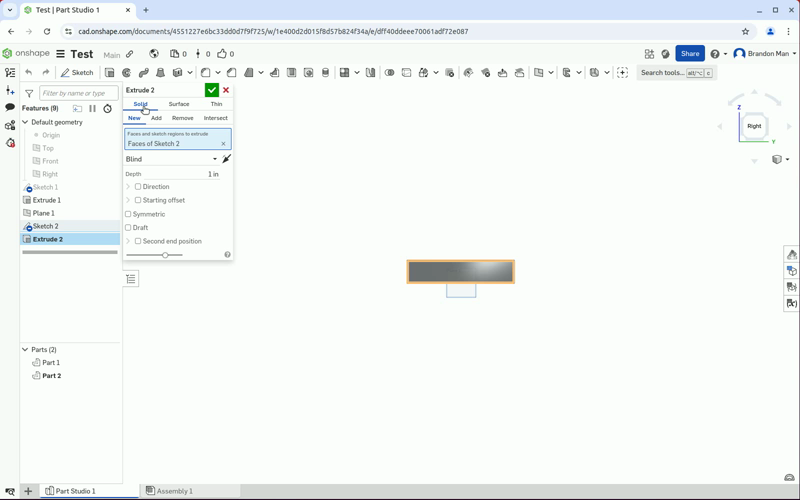
click(143, 106)
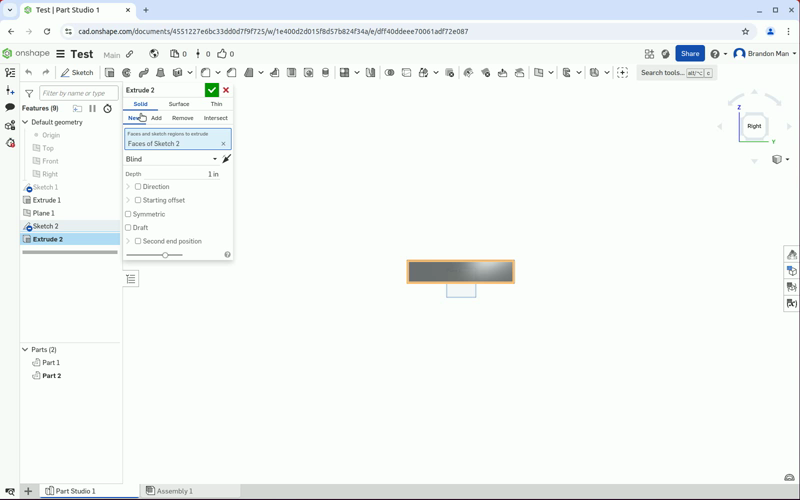
mouse_move(137, 120)
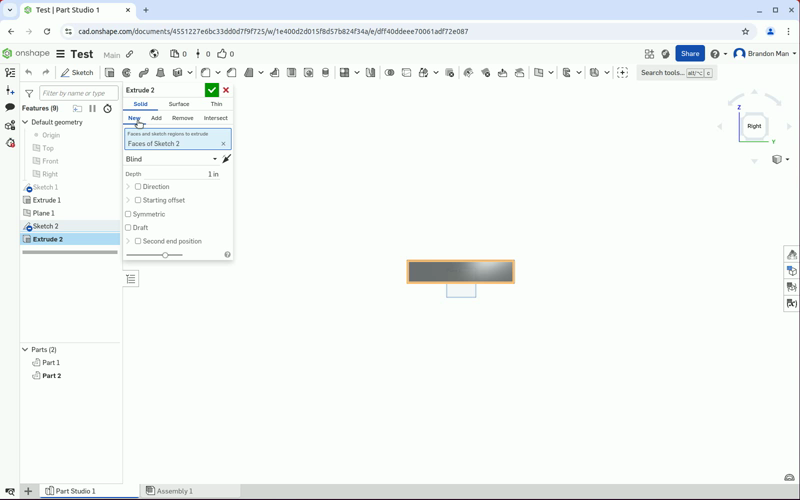
click(137, 120)
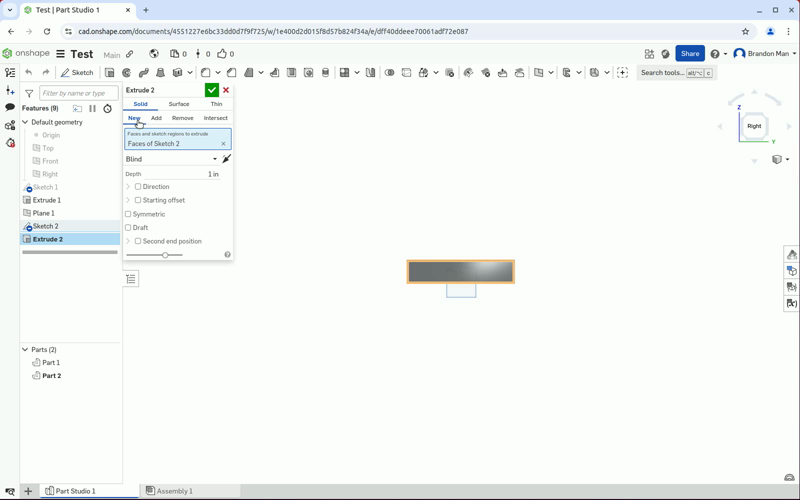
key(tab, 4)
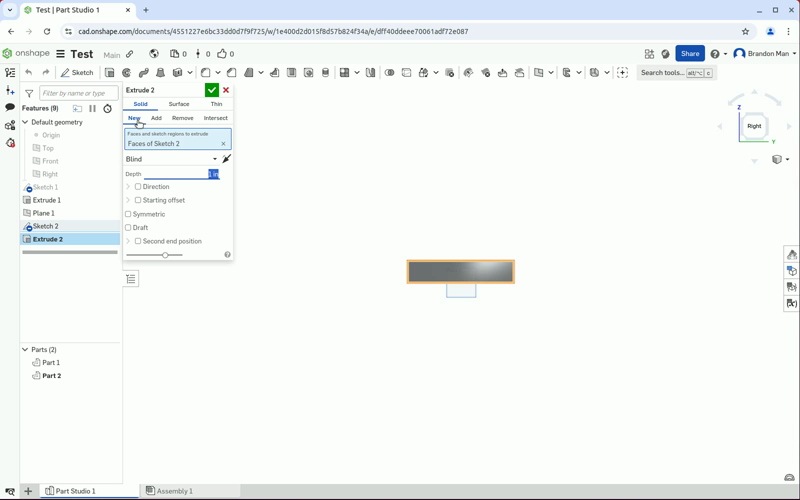
text(0.722)
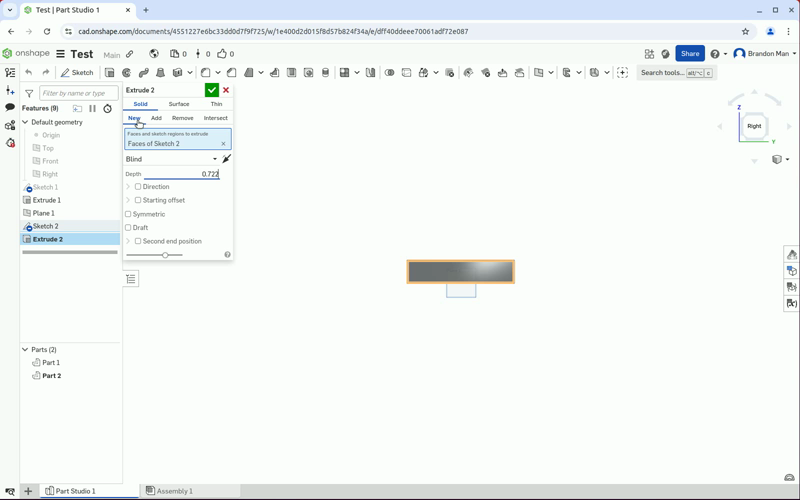
key(enter)
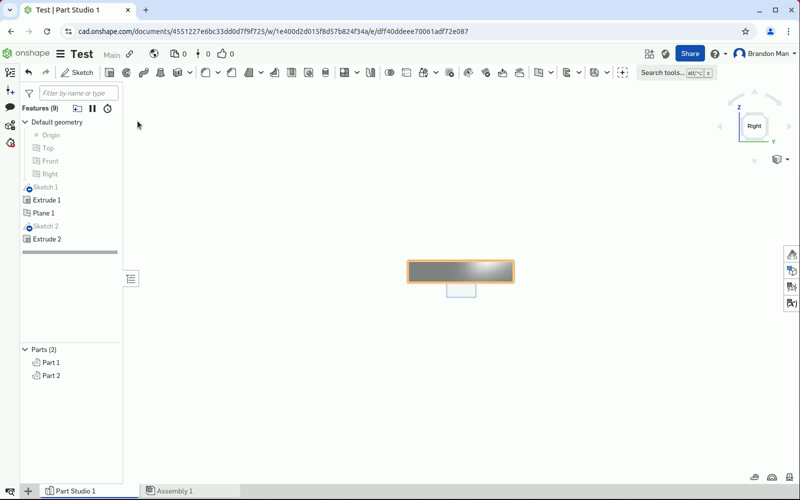
key(shift+h)
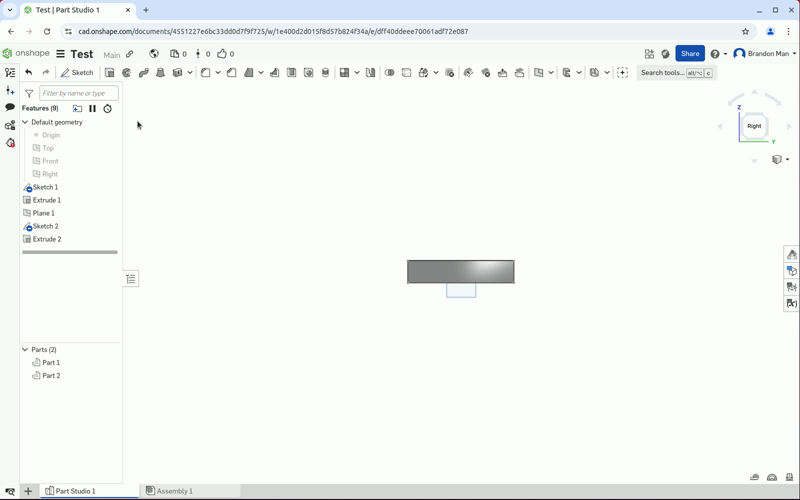
key(shift+h)
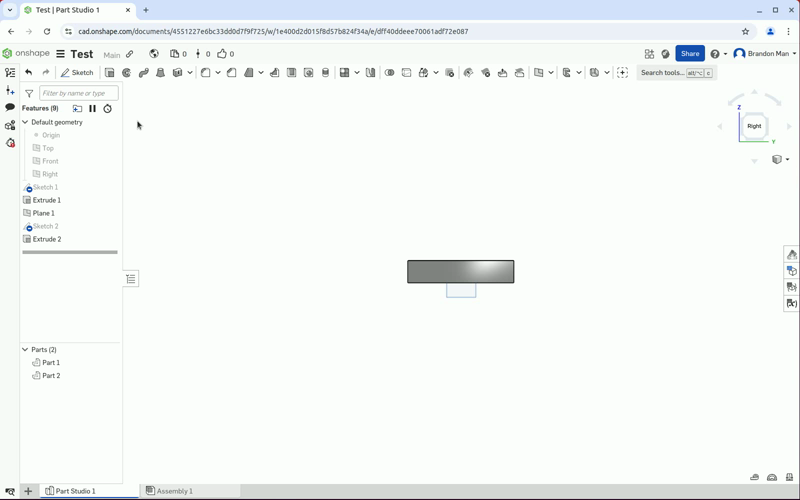
mouse_move(73, 189)
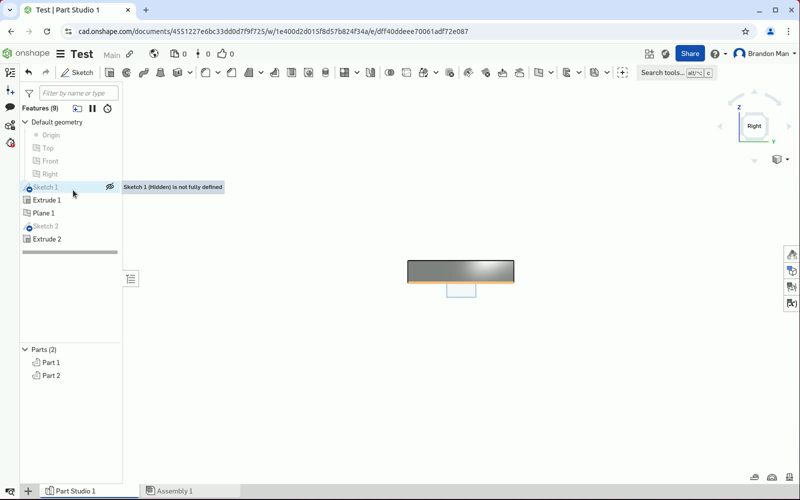
click(73, 189)
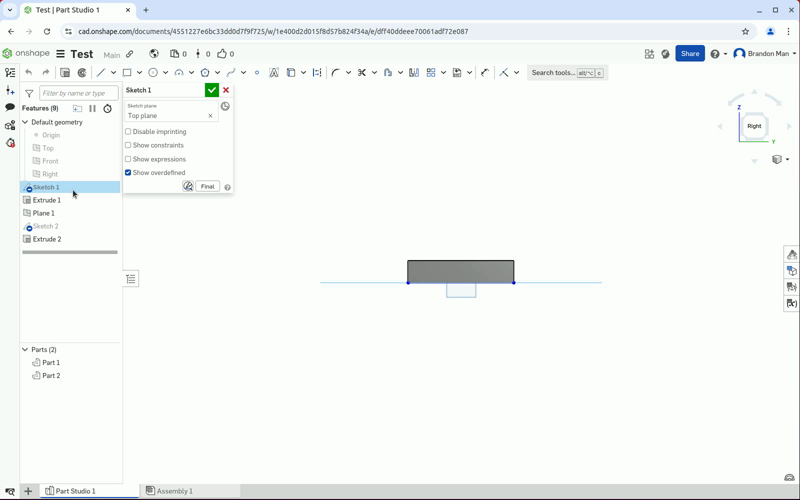
mouse_move(229, 92)
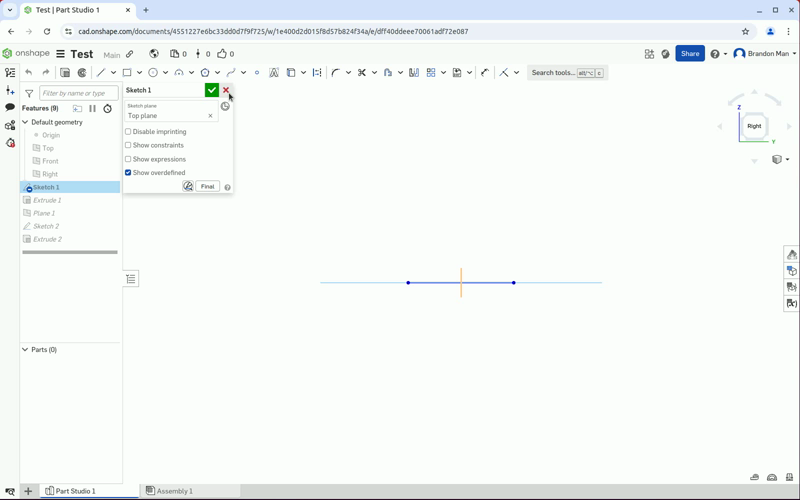
click(229, 92)
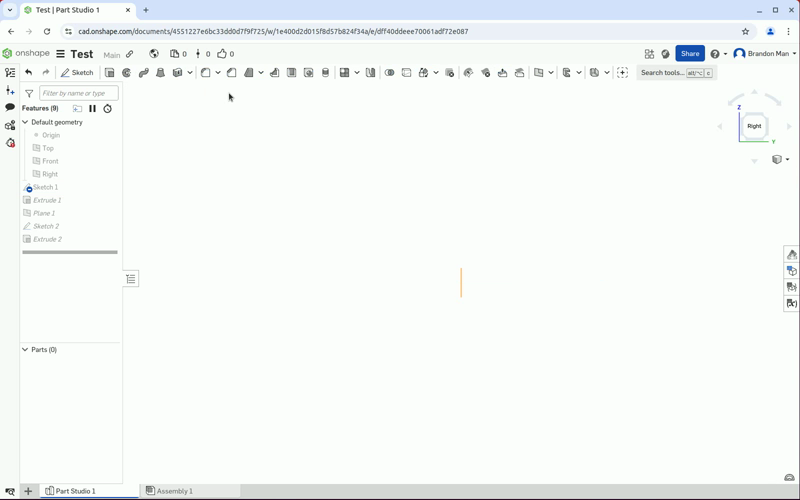
key(shift+s)
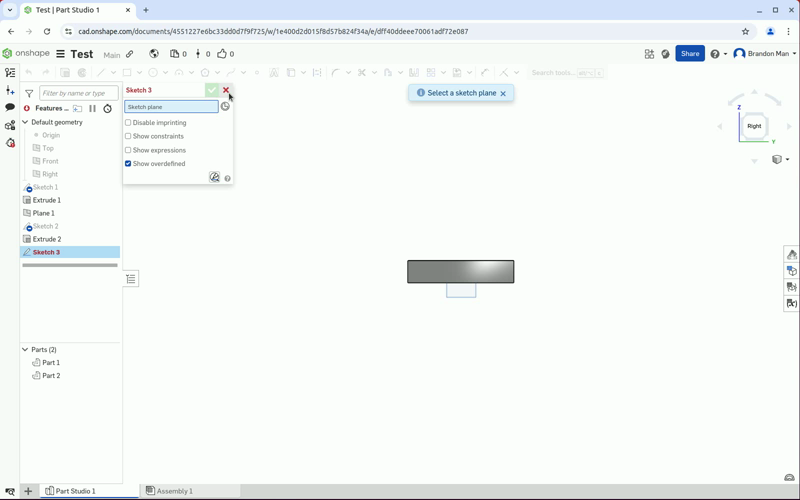
mouse_move(73, 215)
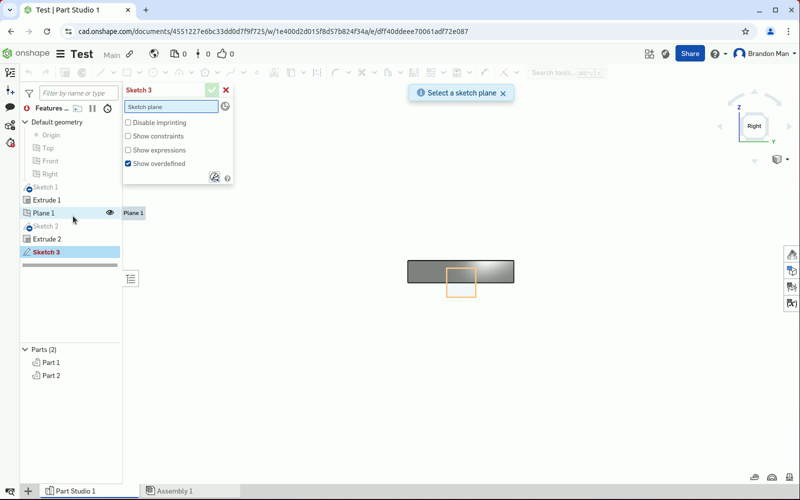
click(73, 215)
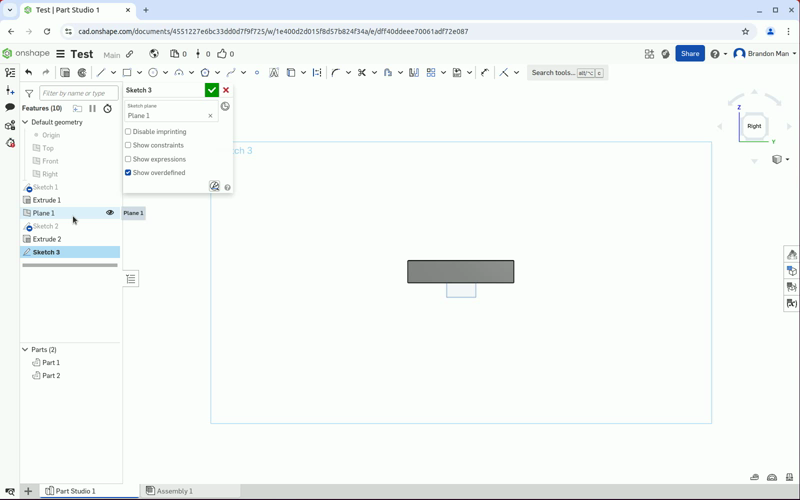
mouse_move(73, 352)
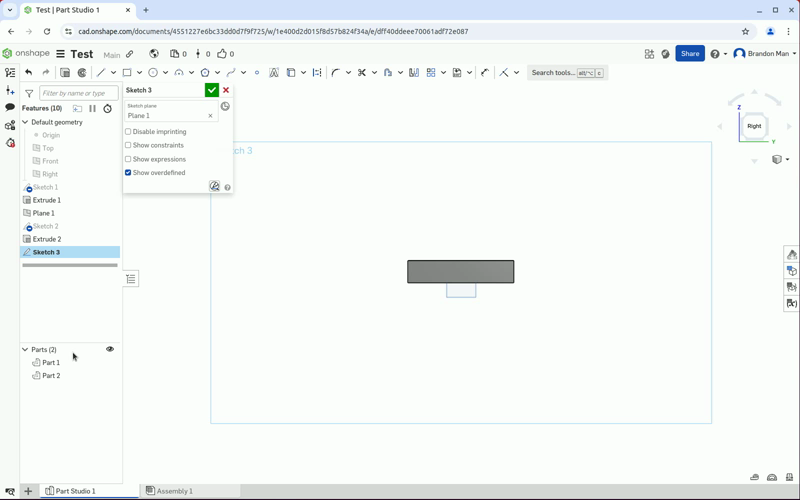
key(y)
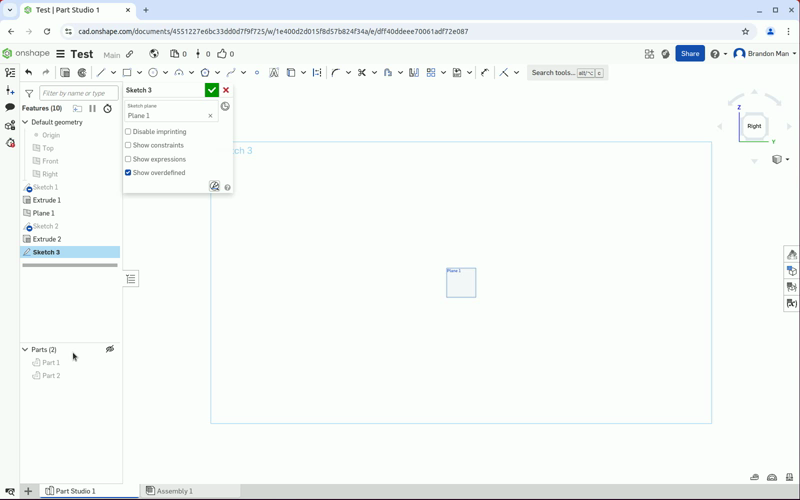
key(l)
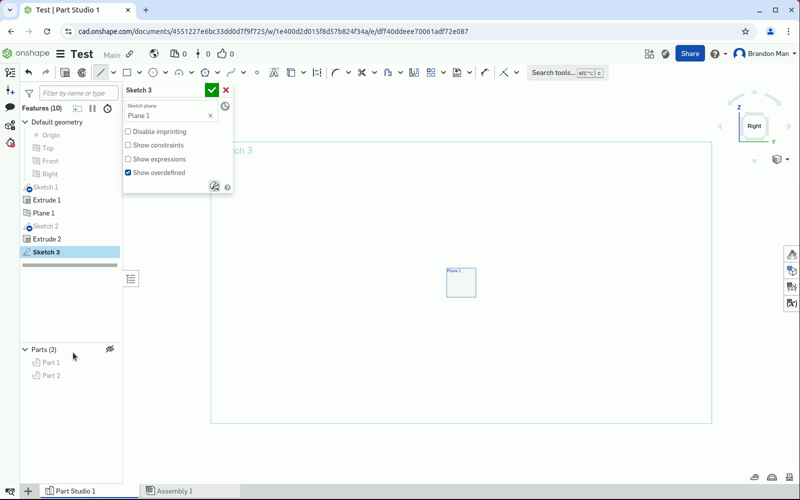
key_down(shift)
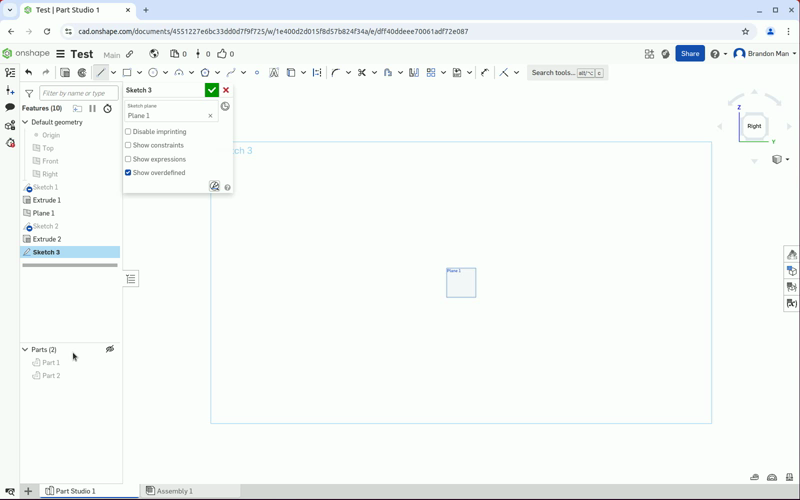
mouse_move(407, 260)
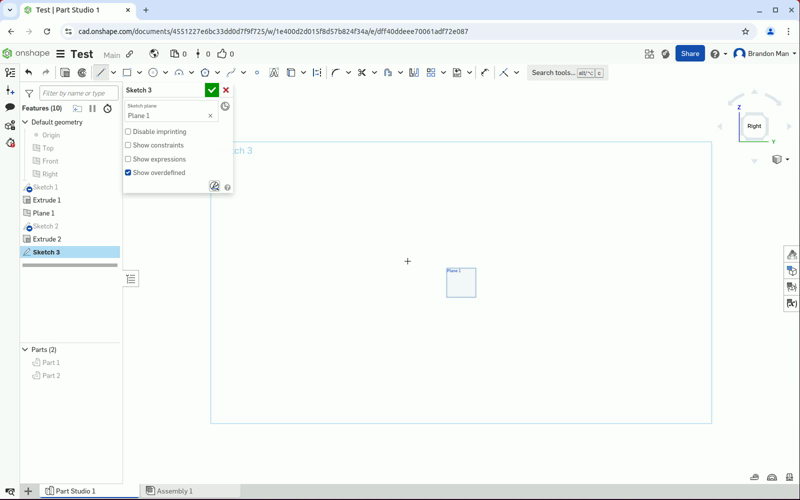
click(407, 260)
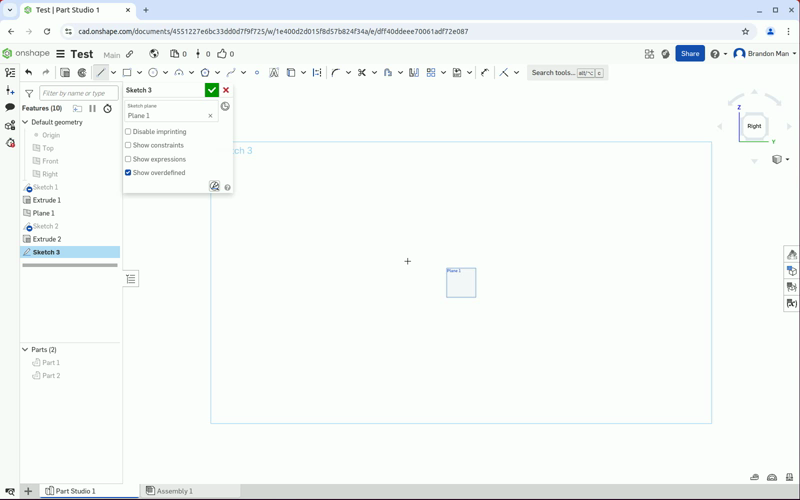
key_up(shift)
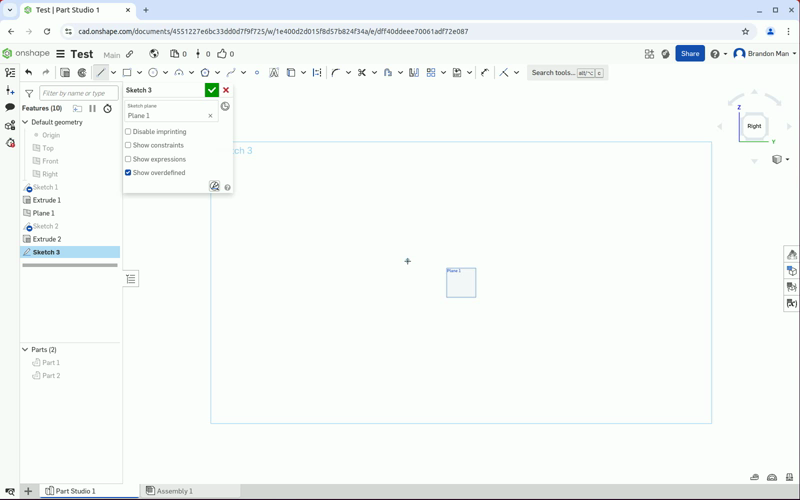
key_down(shift)
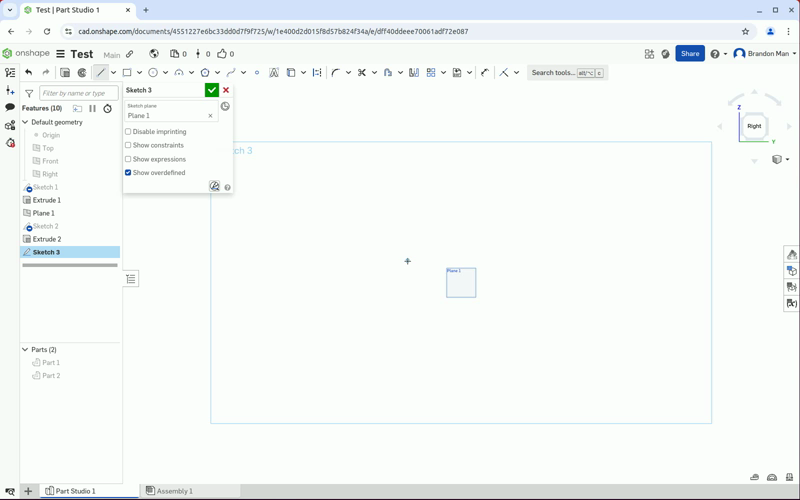
mouse_move(513, 260)
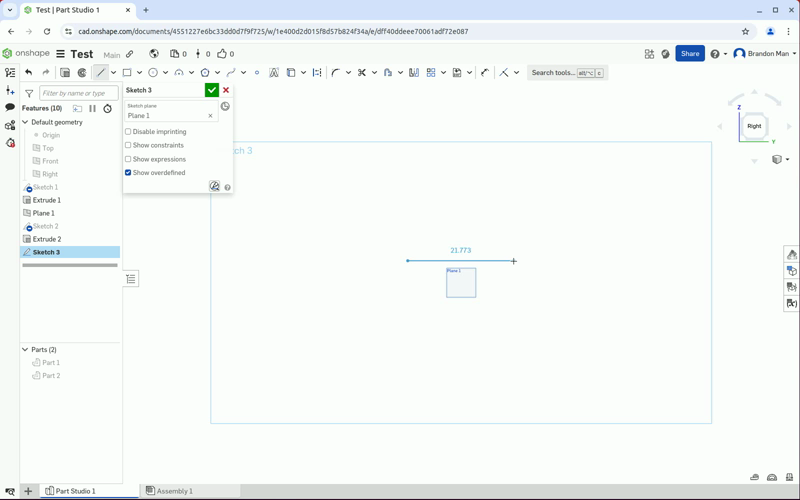
click(513, 260)
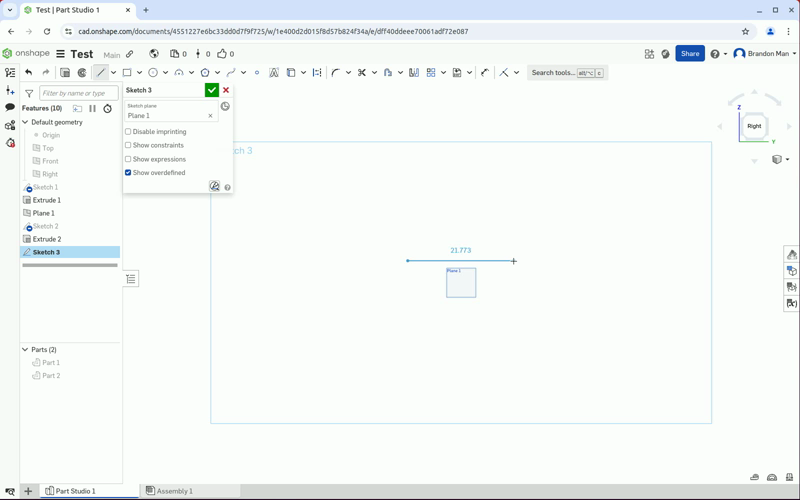
key_up(shift)
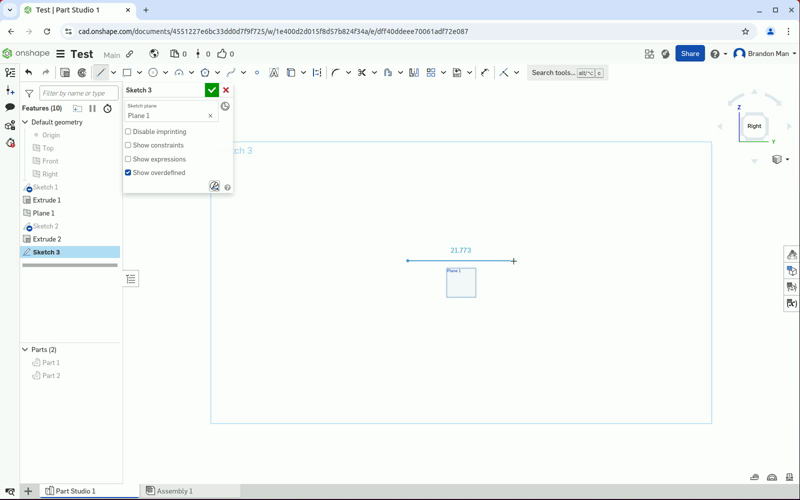
key_down(shift)
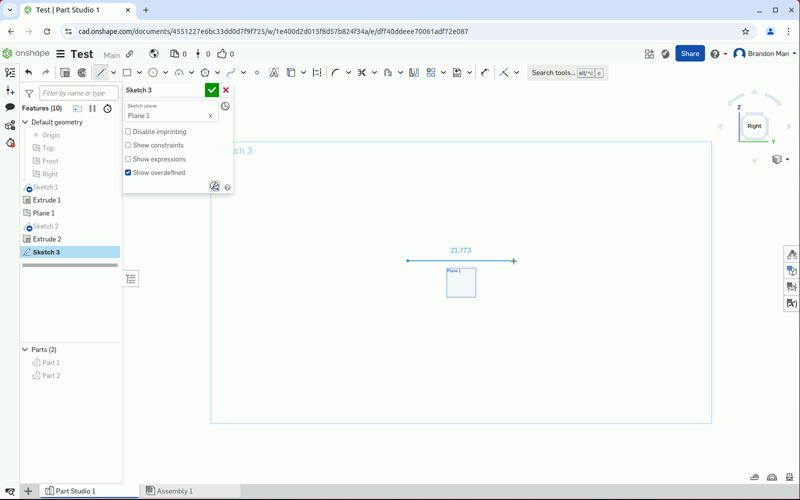
mouse_move(543, 260)
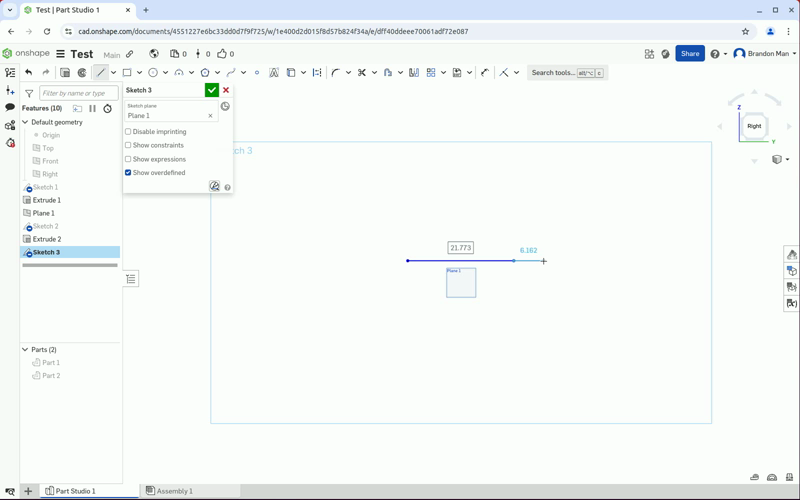
mouse_move(513, 257)
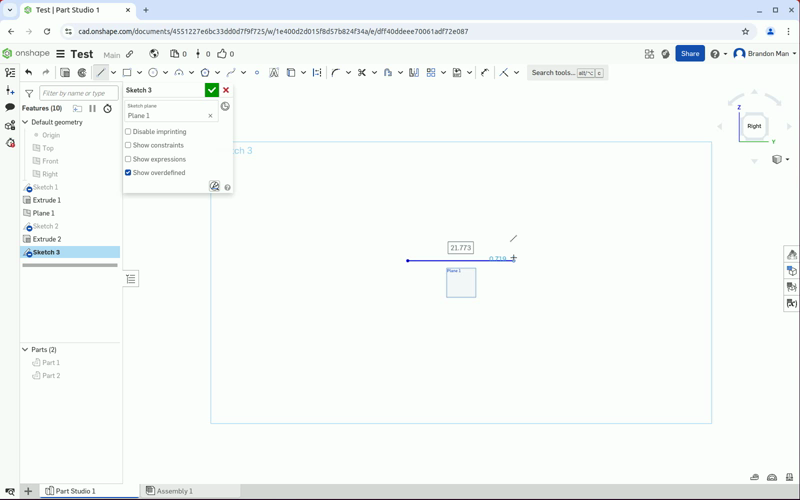
scroll(6)
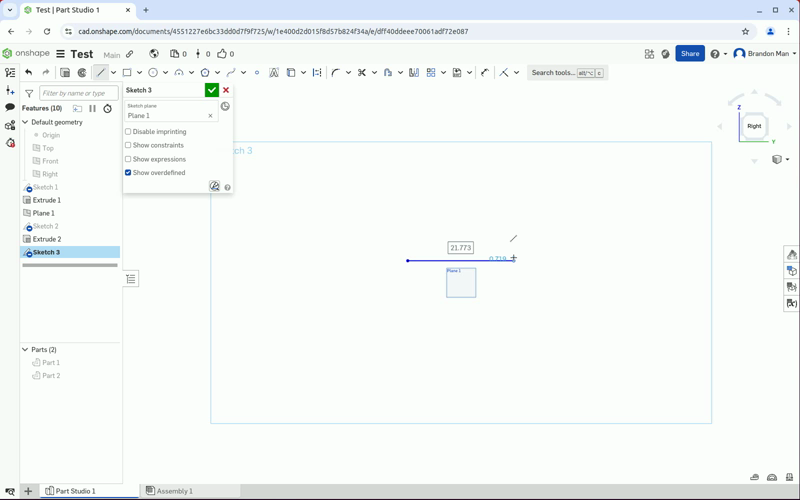
scroll(6)
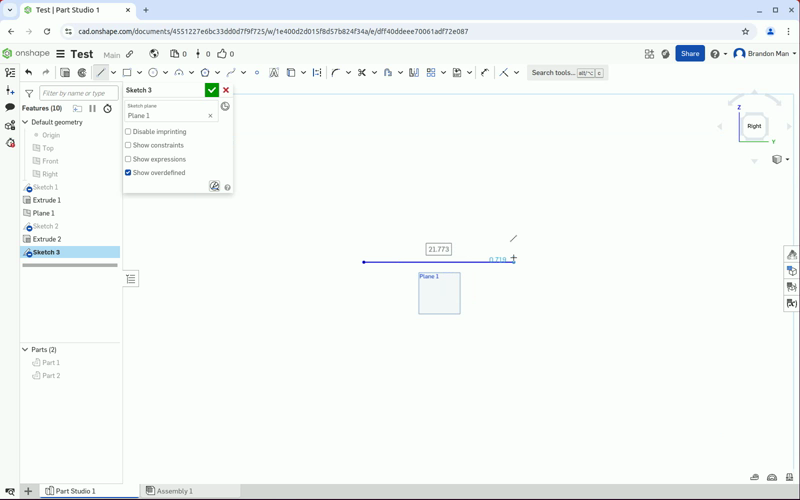
scroll(6)
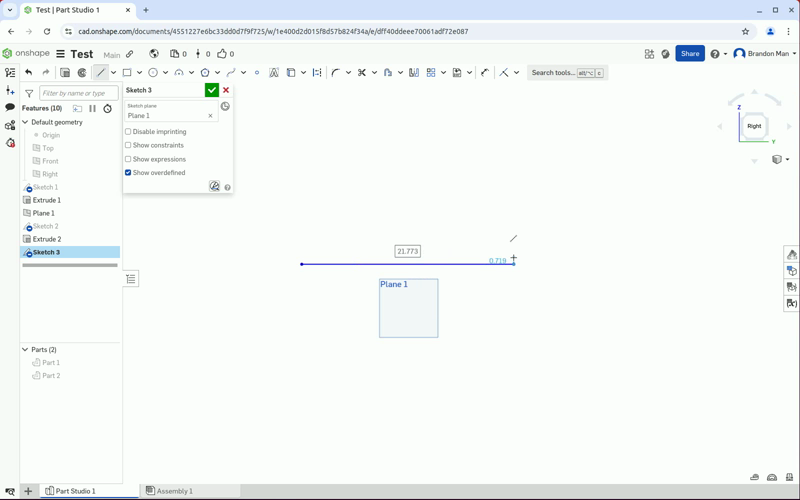
scroll(6)
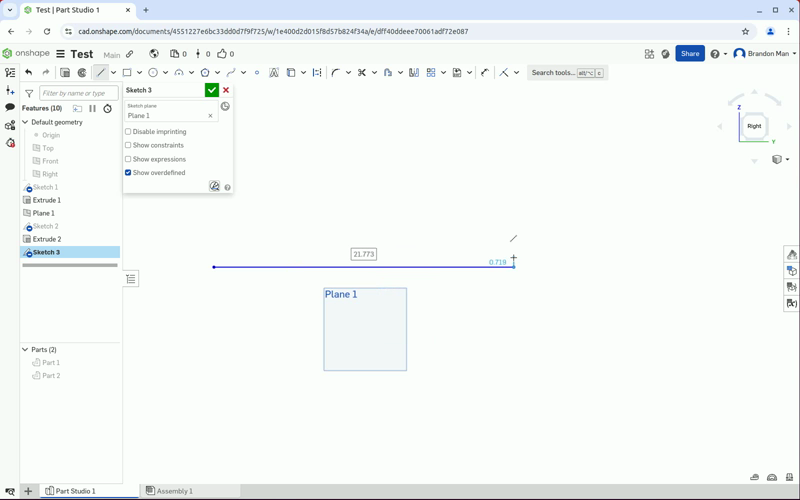
scroll(6)
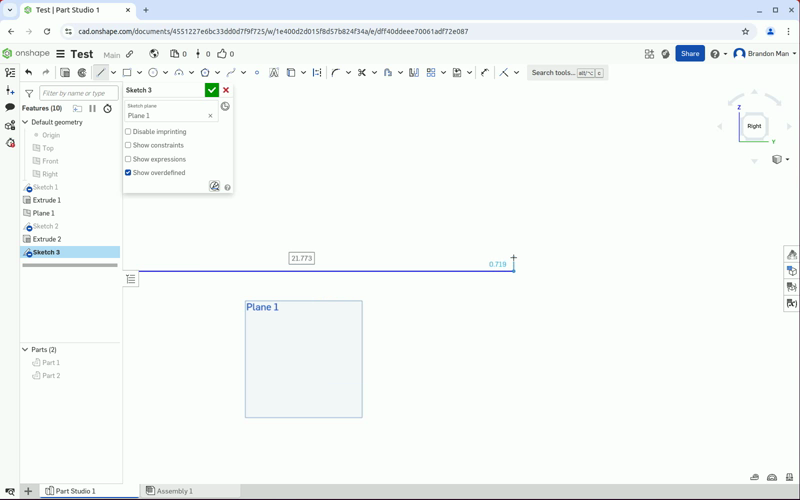
scroll(6)
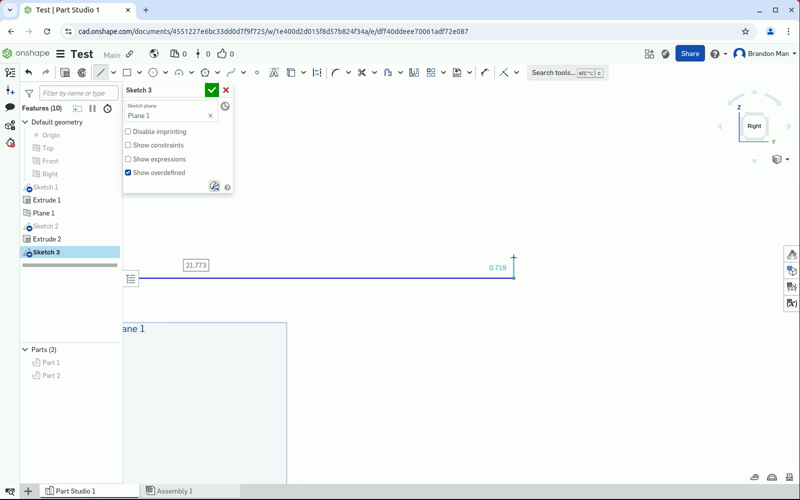
scroll(6)
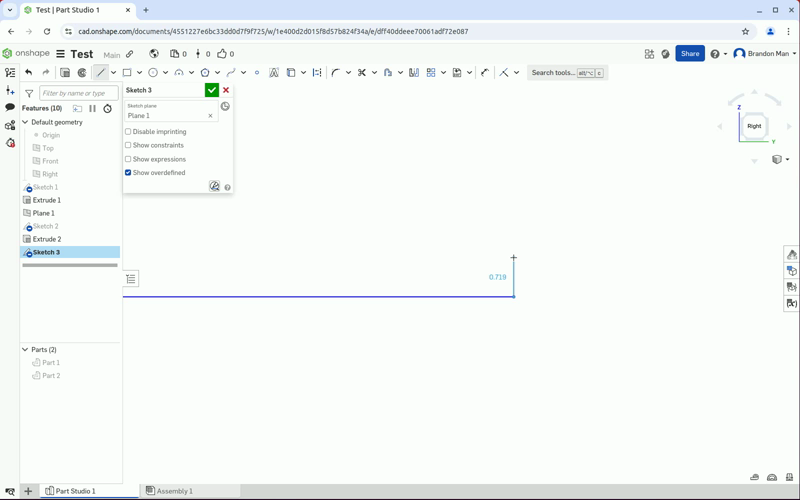
click(513, 257)
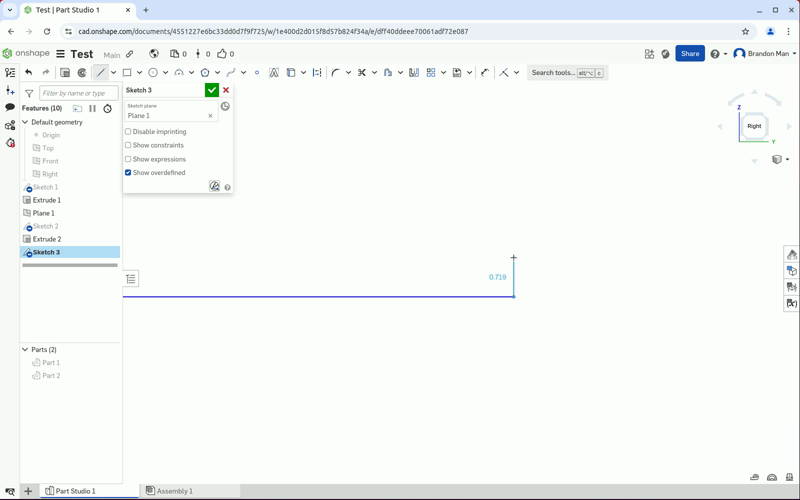
scroll(-6)
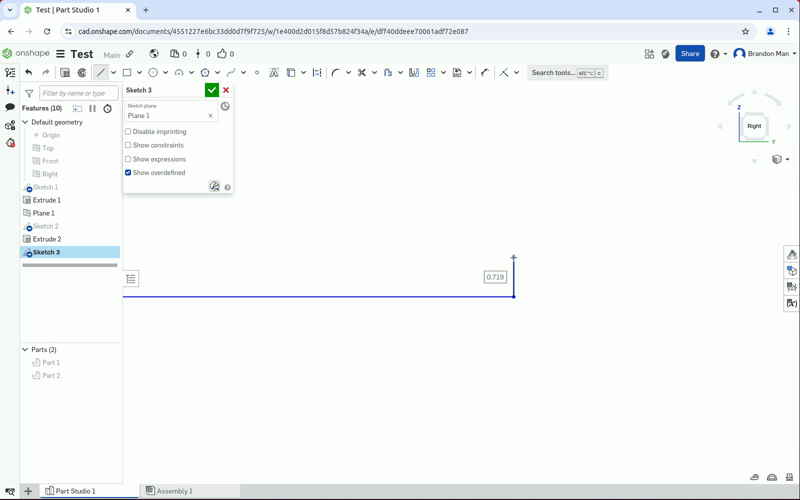
scroll(-6)
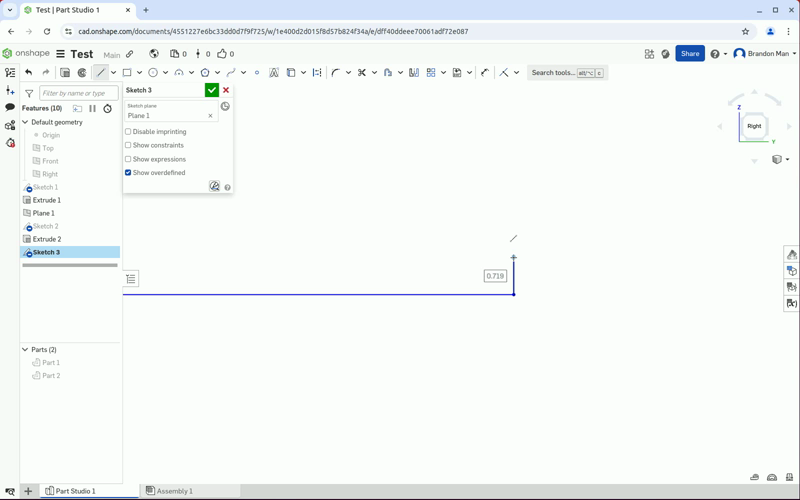
scroll(-6)
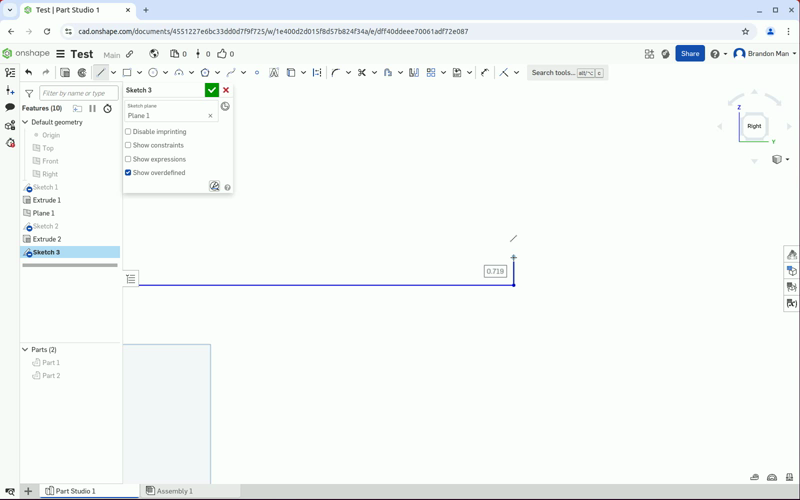
scroll(-6)
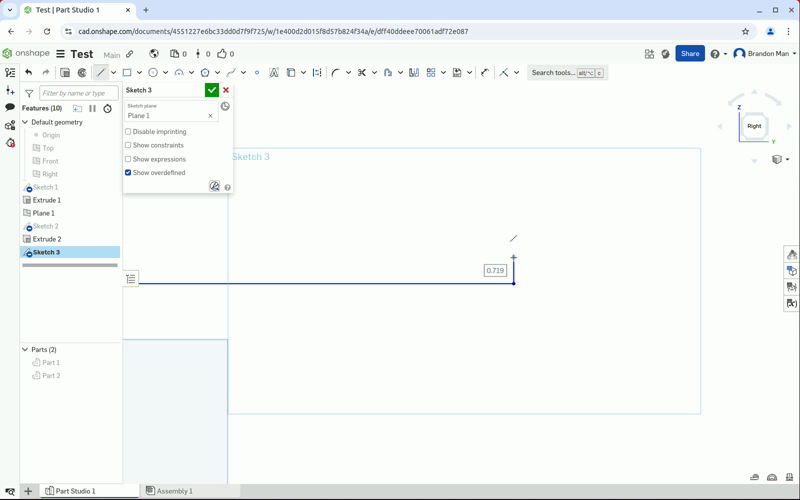
scroll(-6)
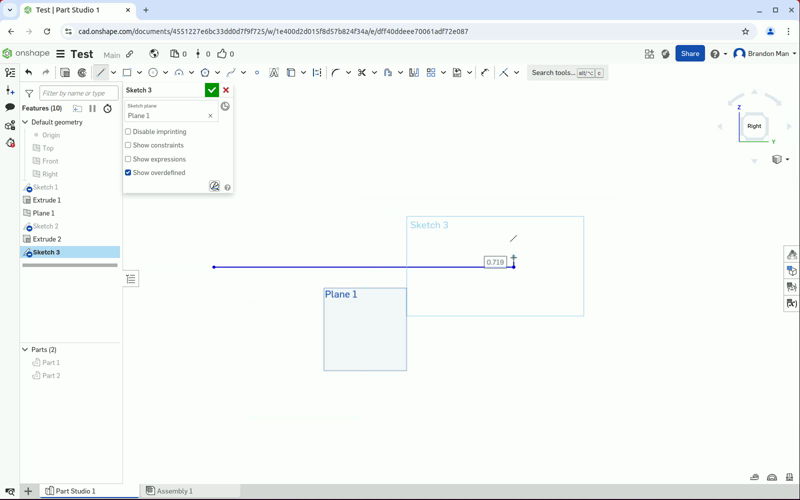
scroll(-6)
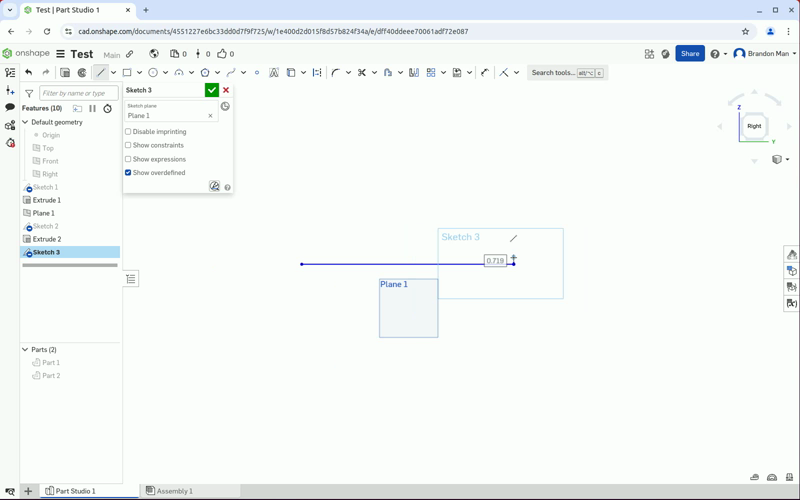
scroll(-6)
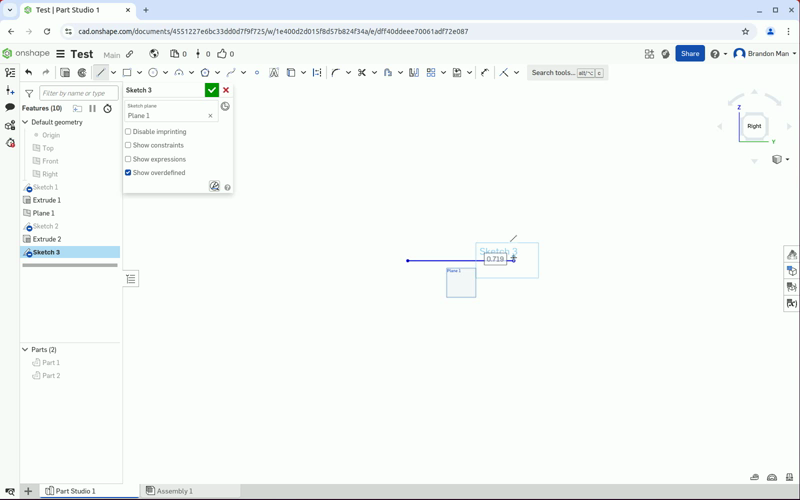
key_up(shift)
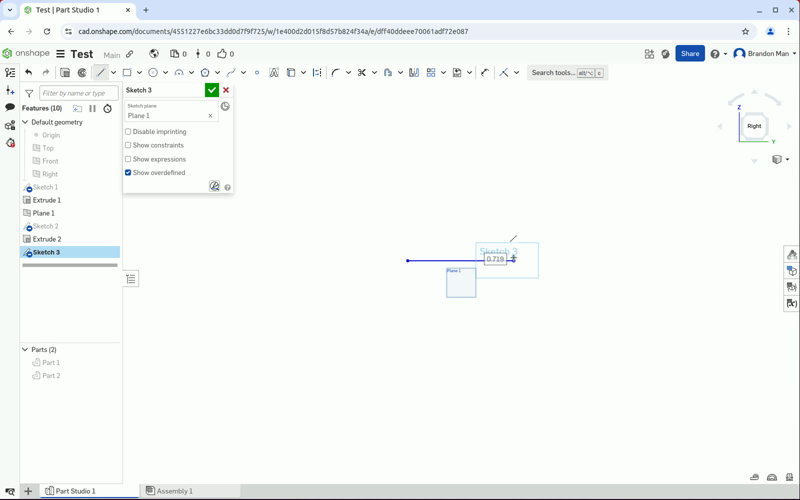
key_down(shift)
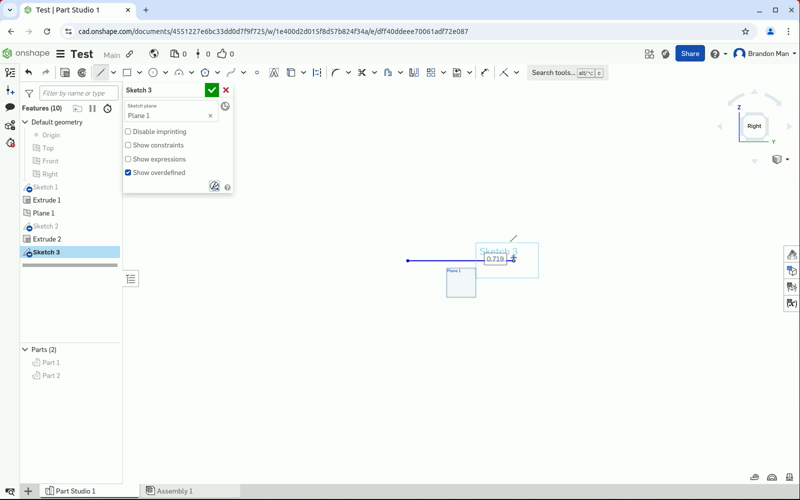
mouse_move(407, 257)
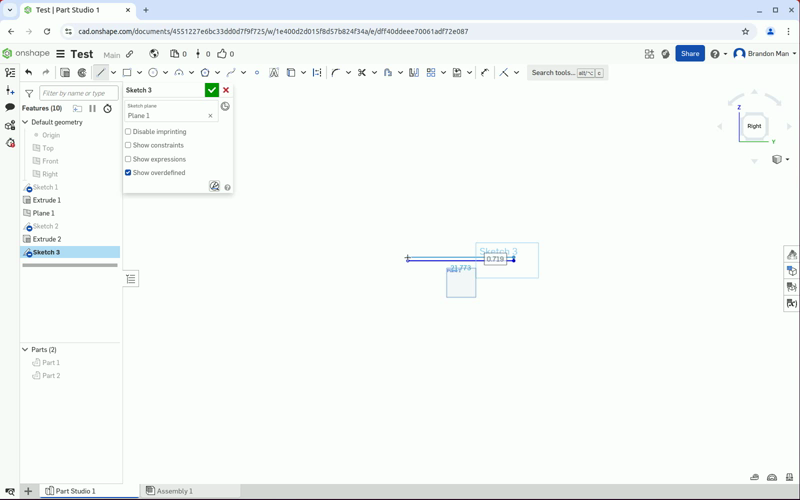
scroll(6)
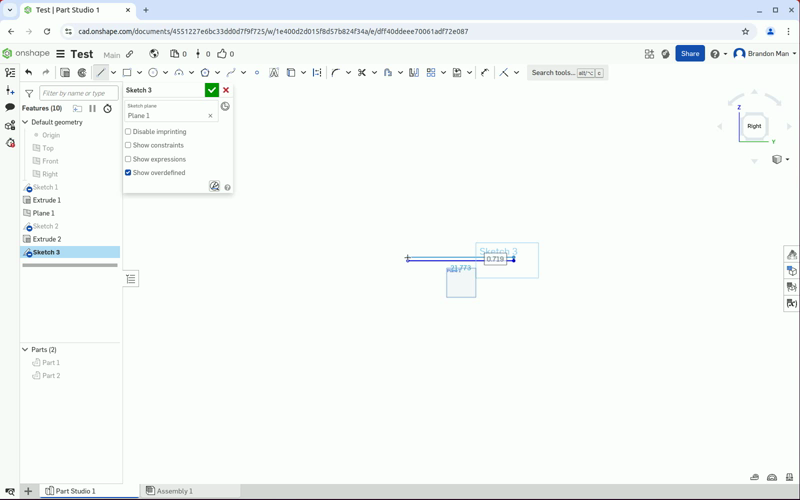
scroll(6)
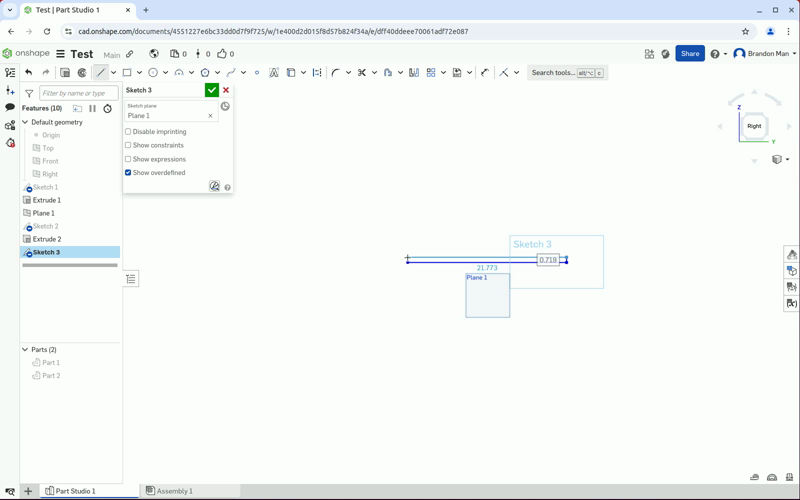
scroll(6)
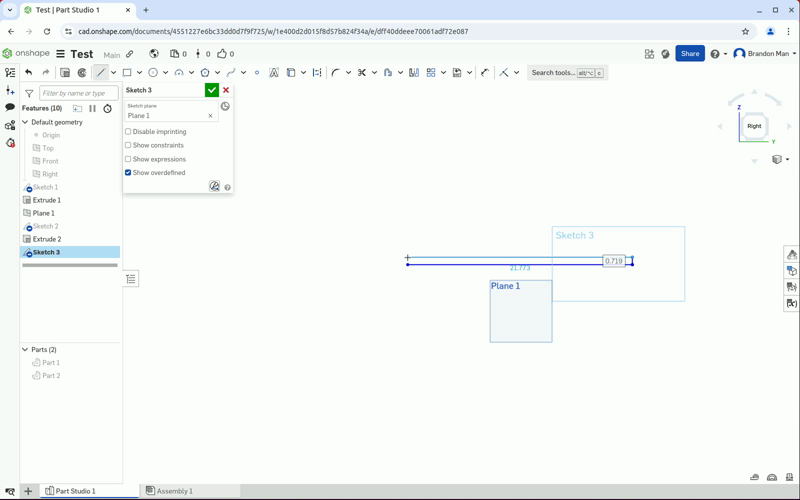
scroll(6)
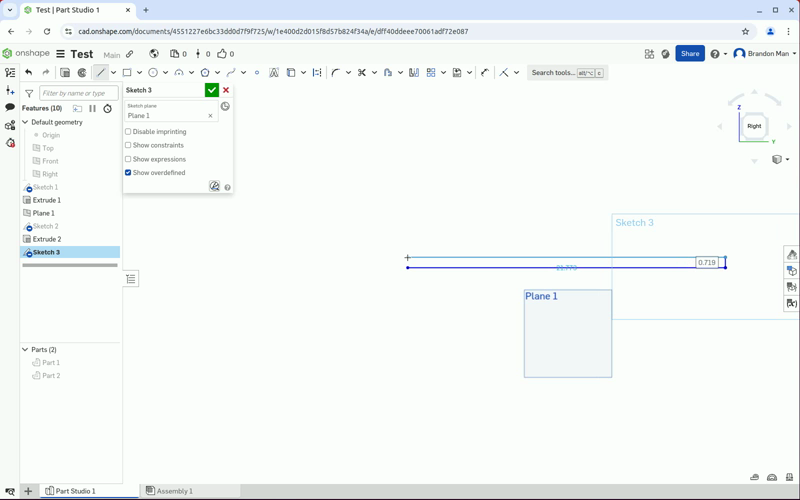
scroll(6)
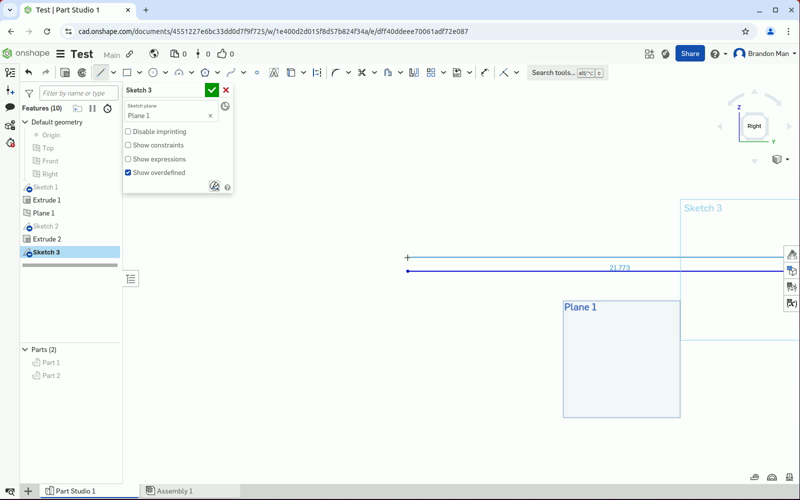
scroll(6)
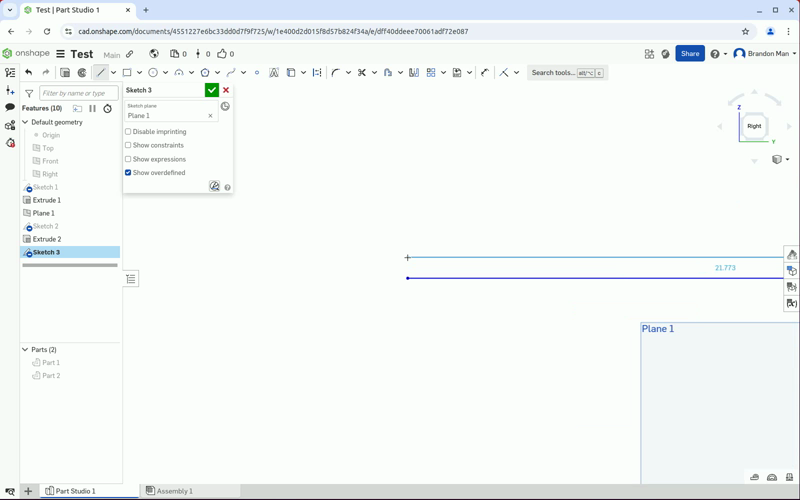
scroll(6)
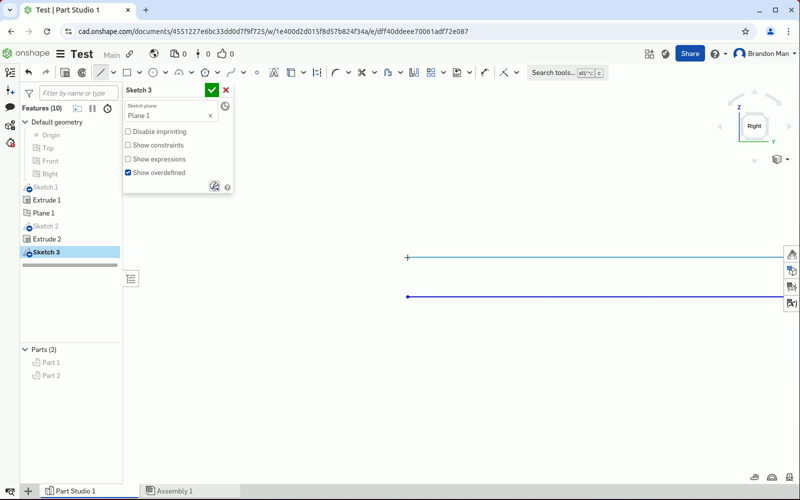
click(407, 257)
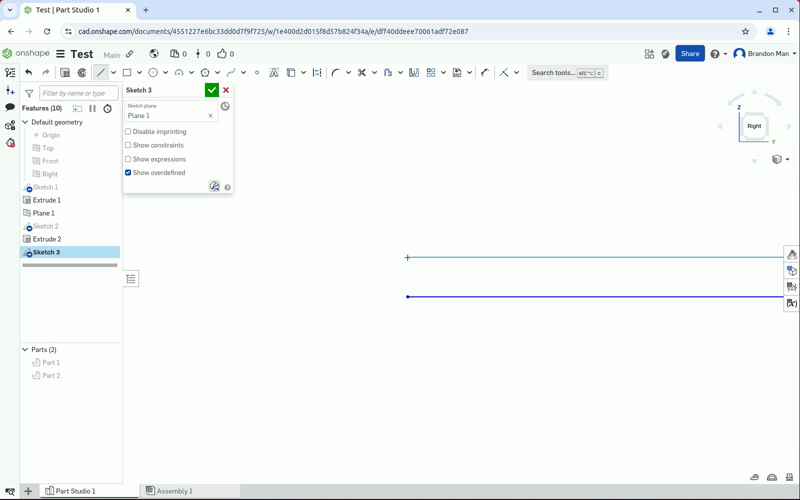
scroll(-6)
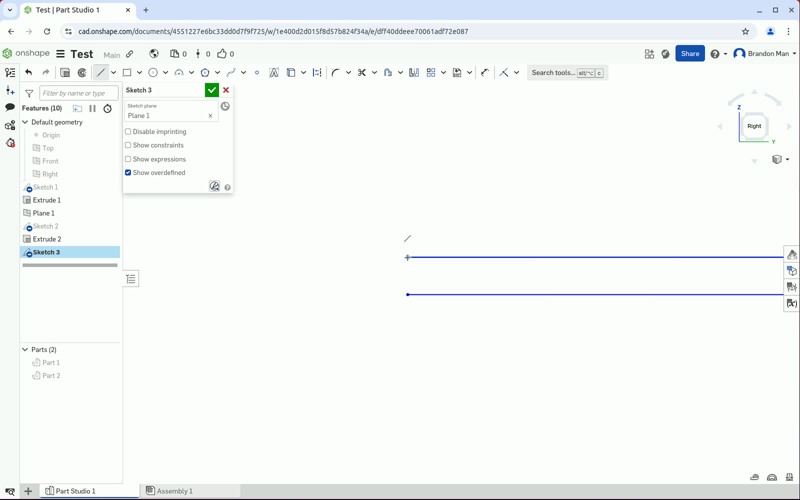
scroll(-6)
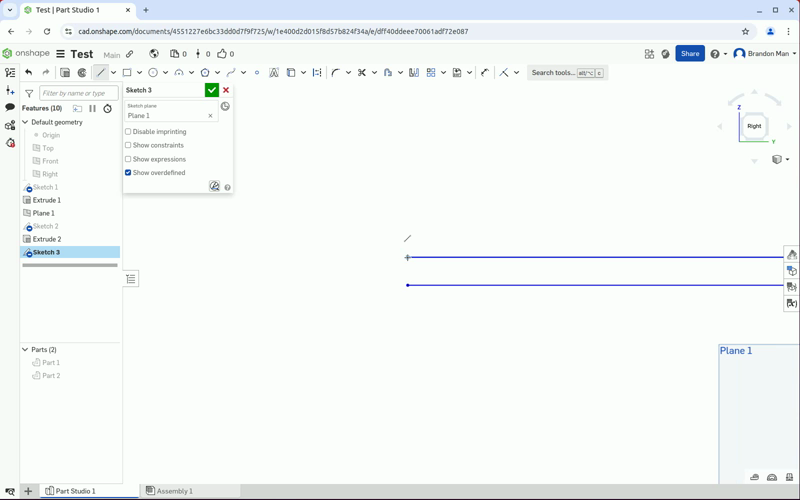
scroll(-6)
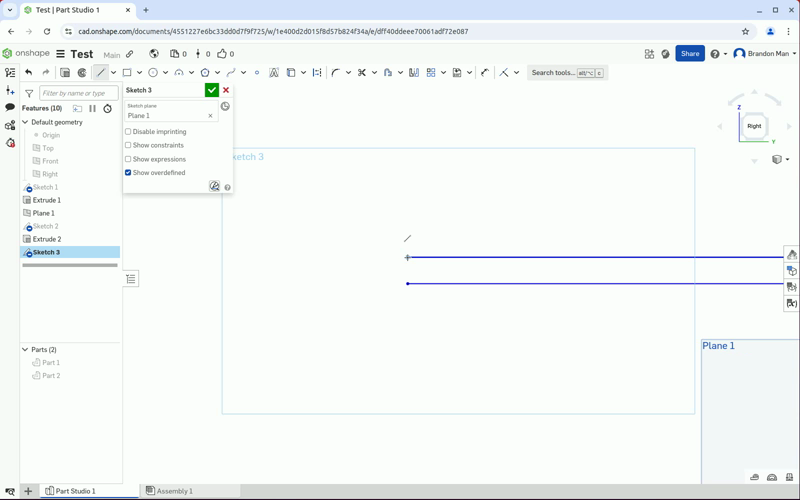
scroll(-6)
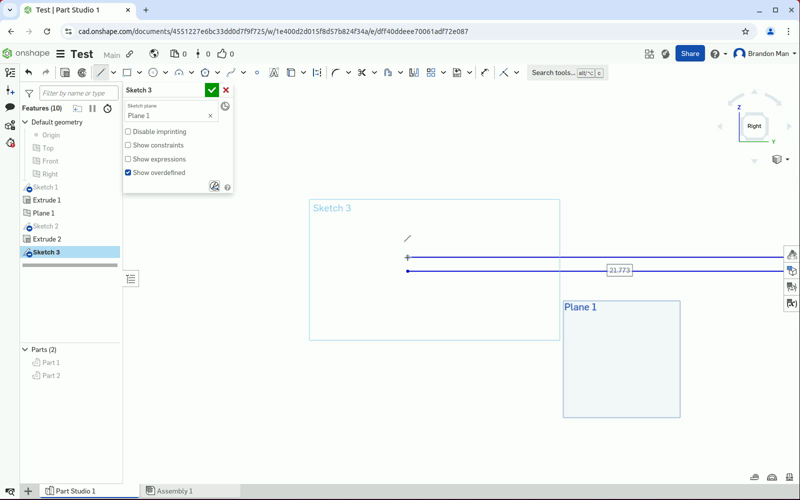
scroll(-6)
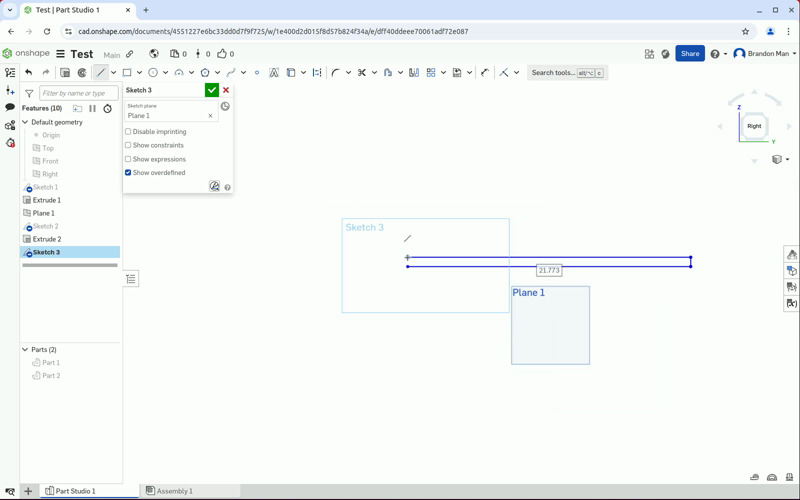
scroll(-6)
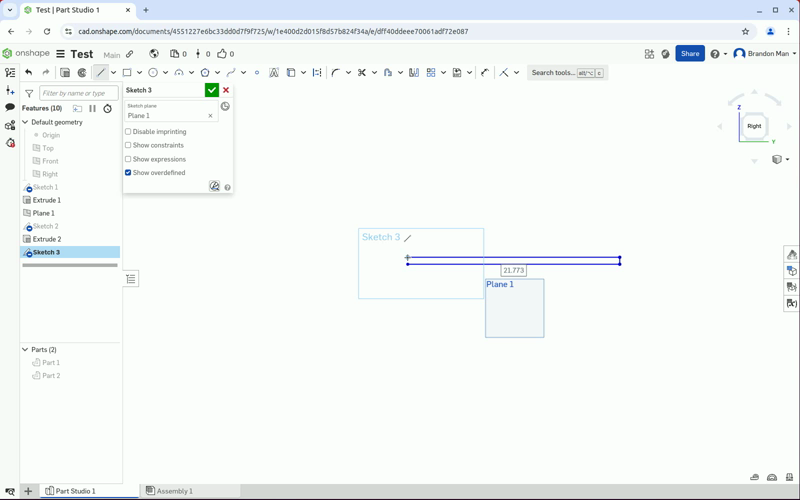
scroll(-6)
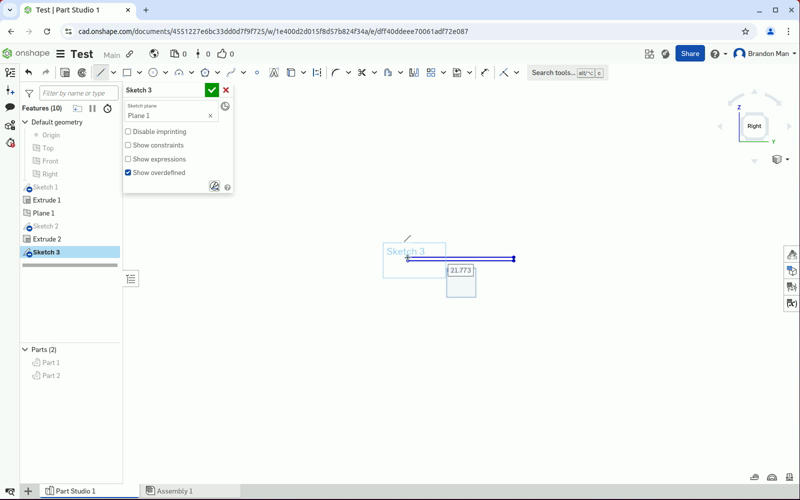
key_up(shift)
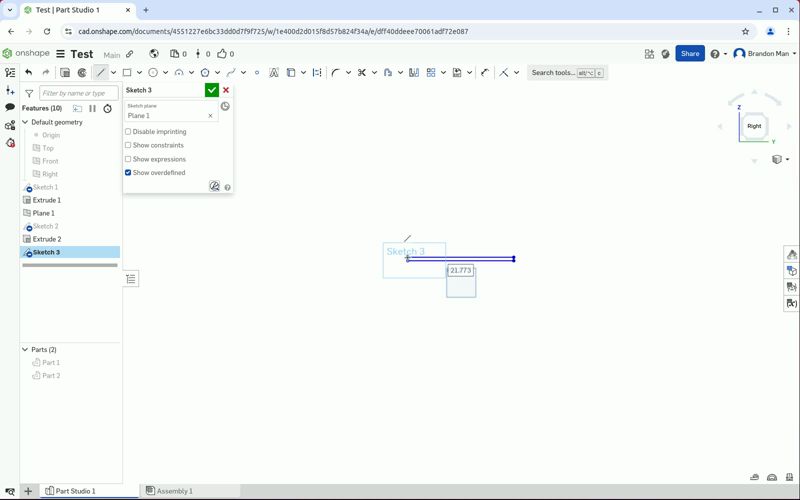
mouse_move(437, 257)
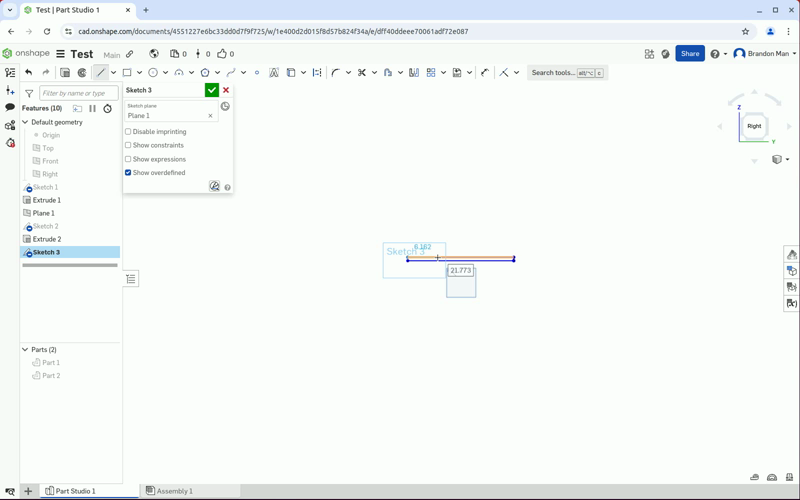
key_down(shift)
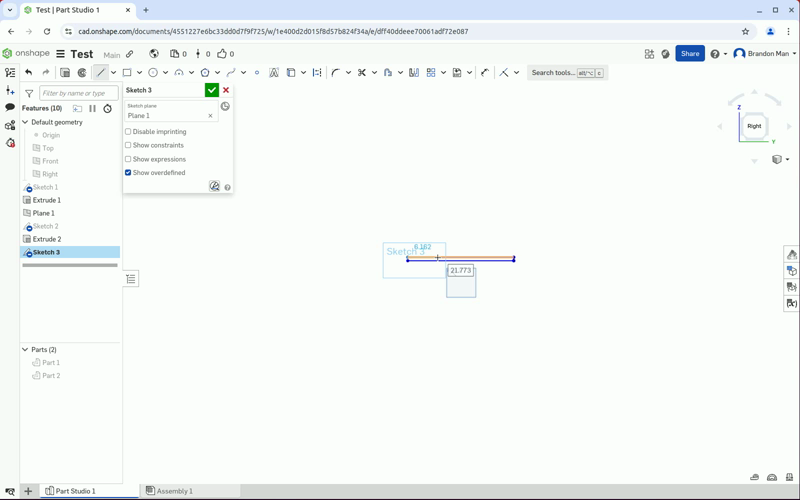
mouse_move(407, 260)
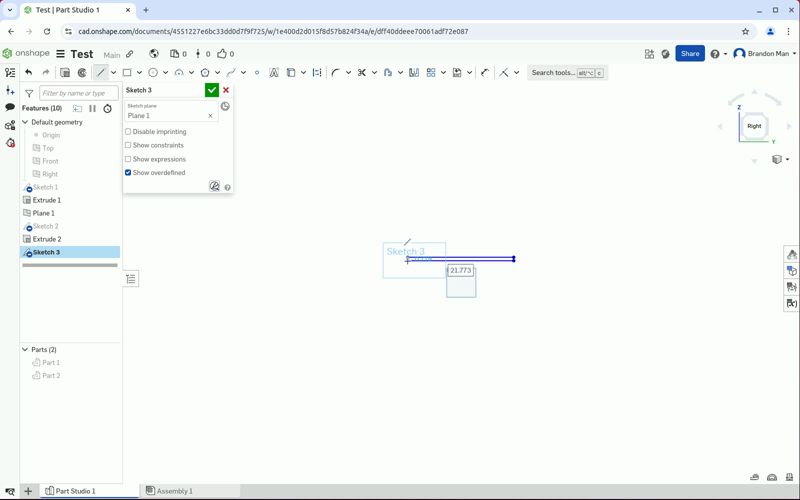
scroll(6)
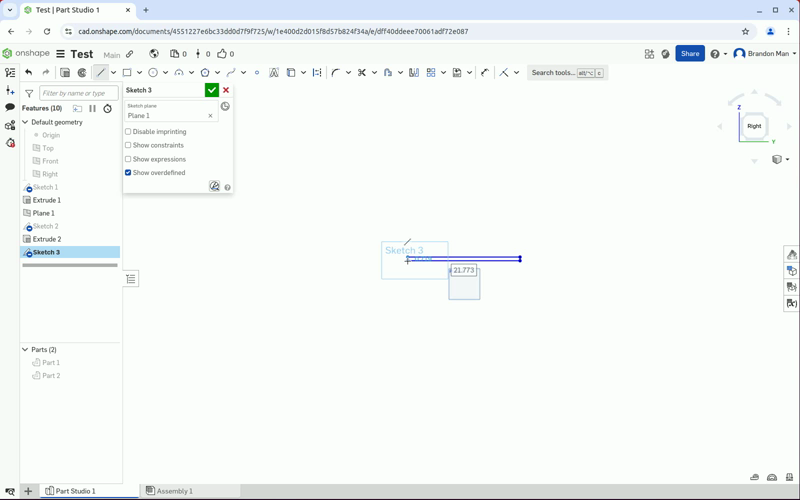
scroll(6)
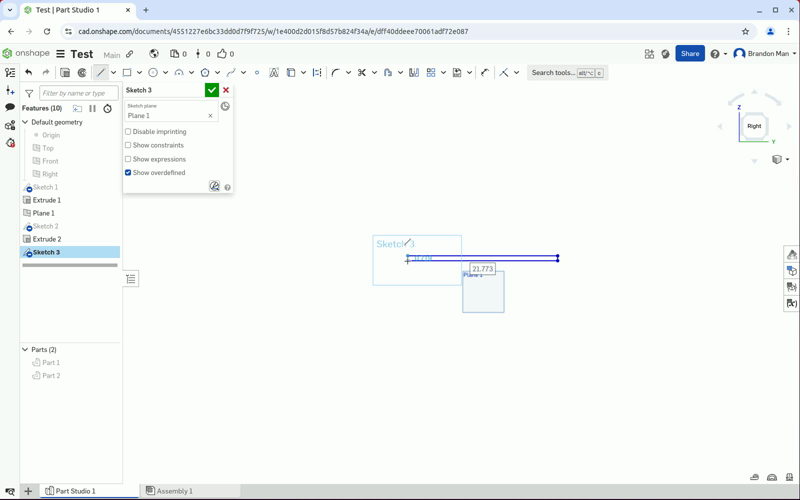
scroll(6)
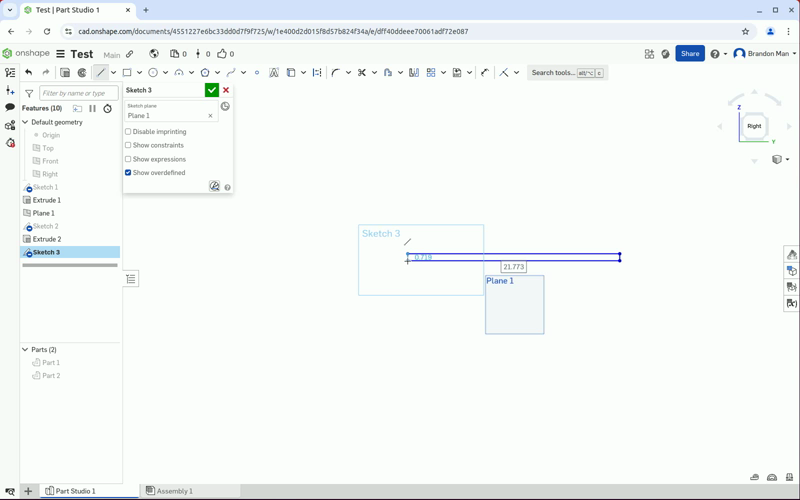
scroll(6)
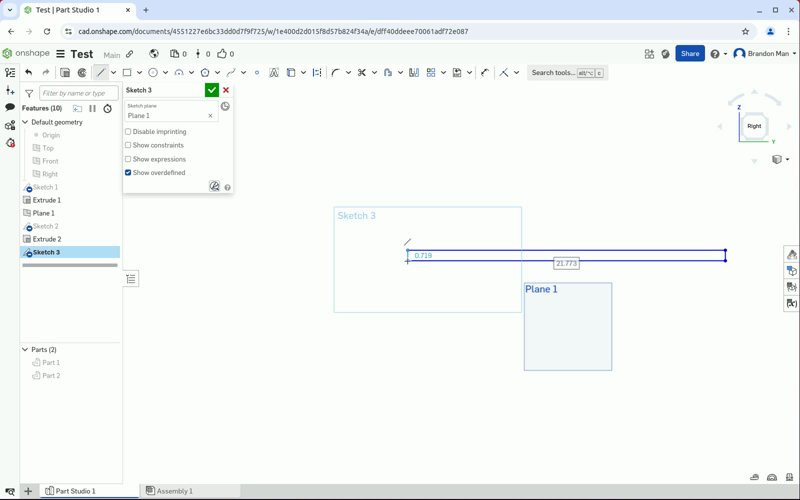
scroll(6)
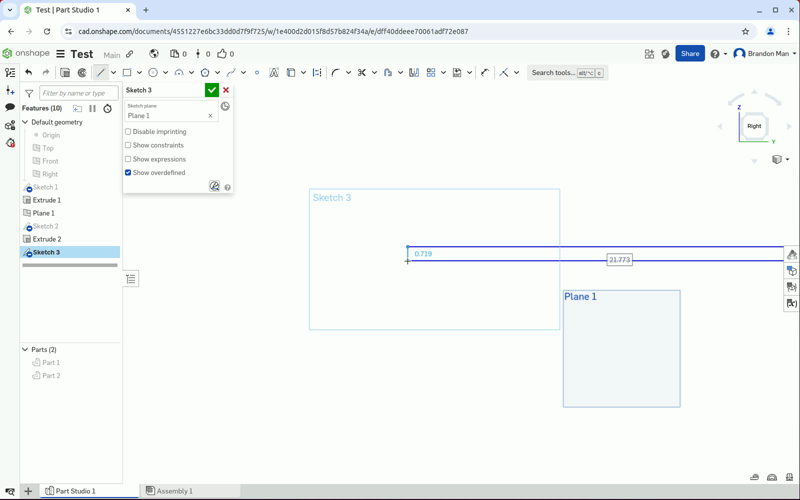
scroll(6)
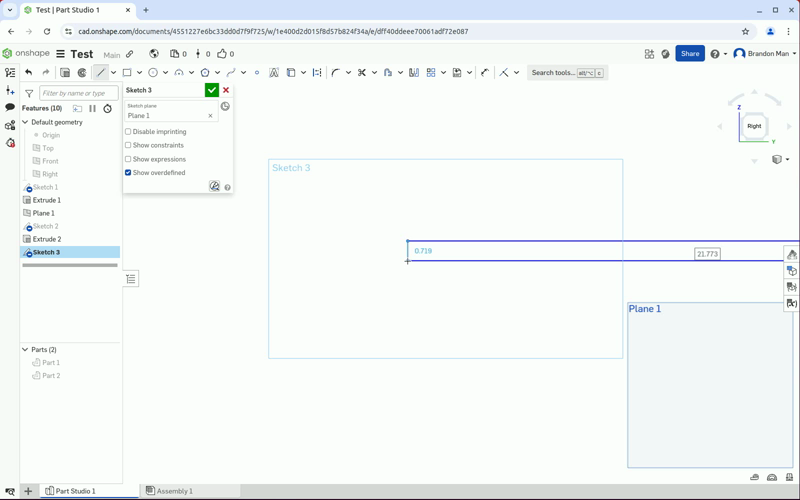
scroll(6)
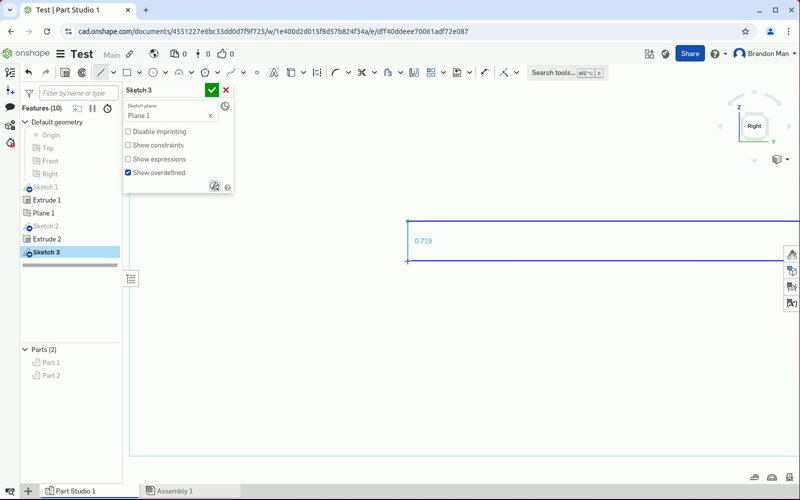
key_up(shift)
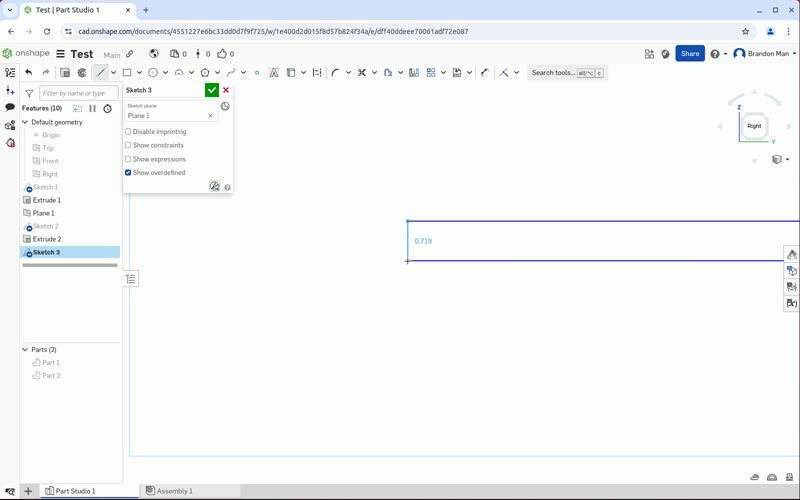
click(407, 260)
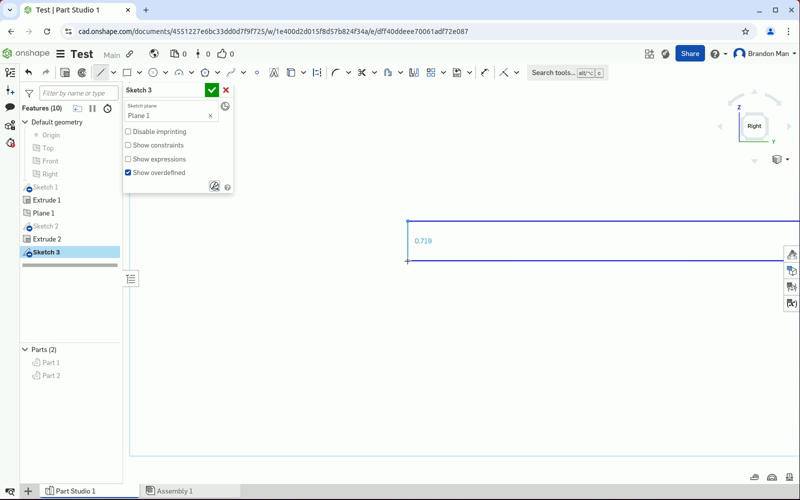
scroll(-6)
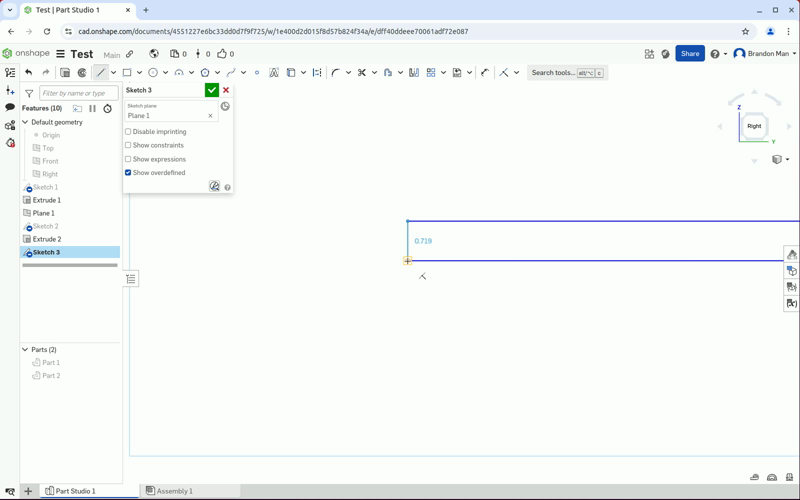
scroll(-6)
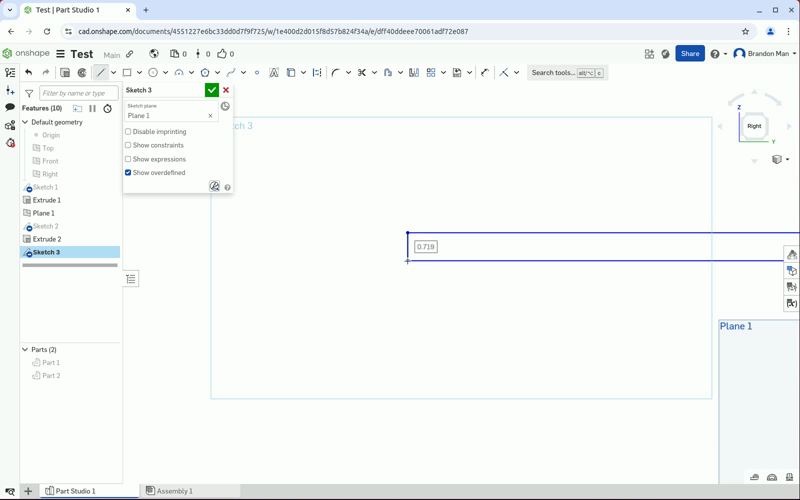
scroll(-6)
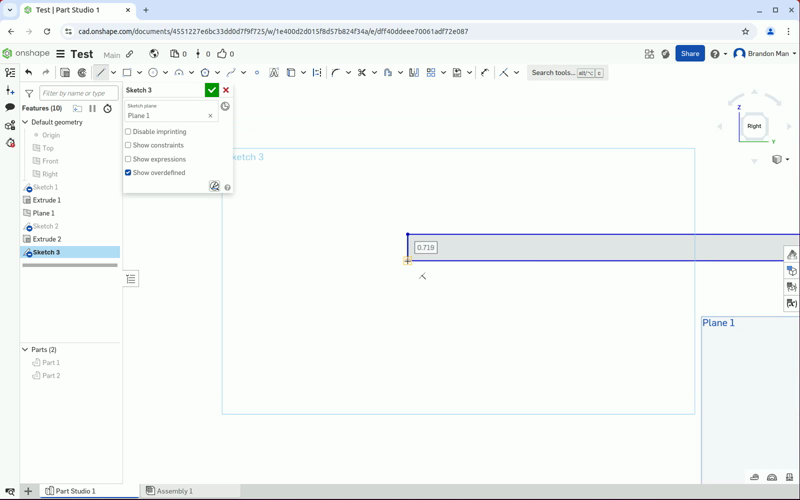
scroll(-6)
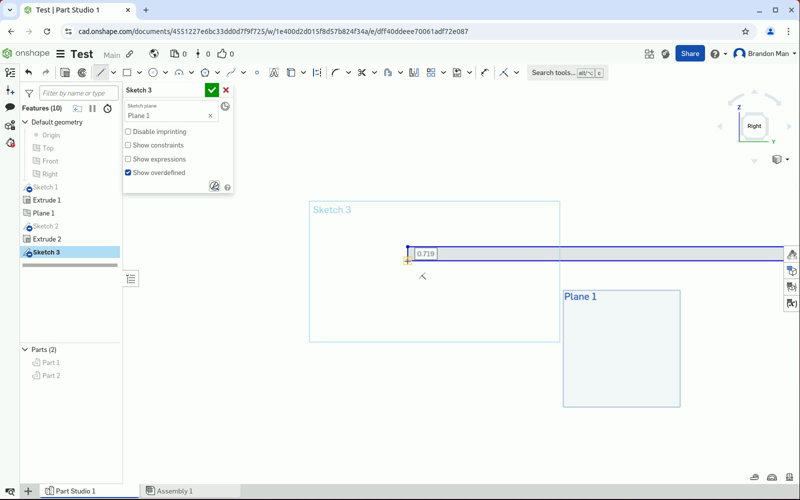
scroll(-6)
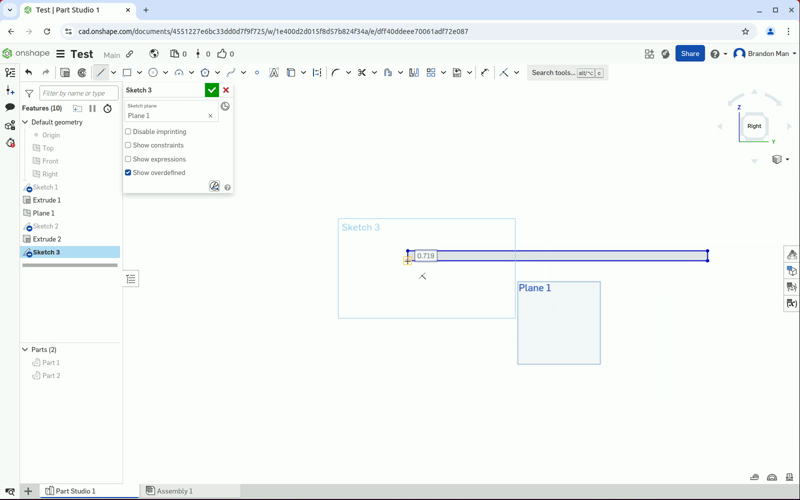
scroll(-6)
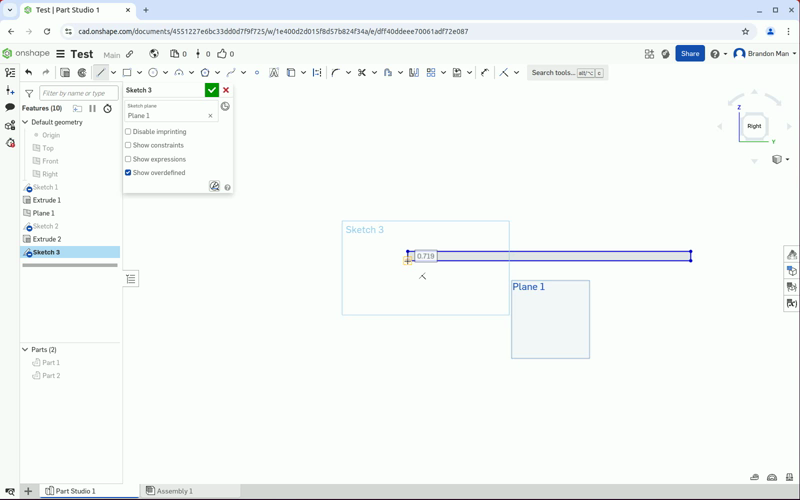
scroll(-6)
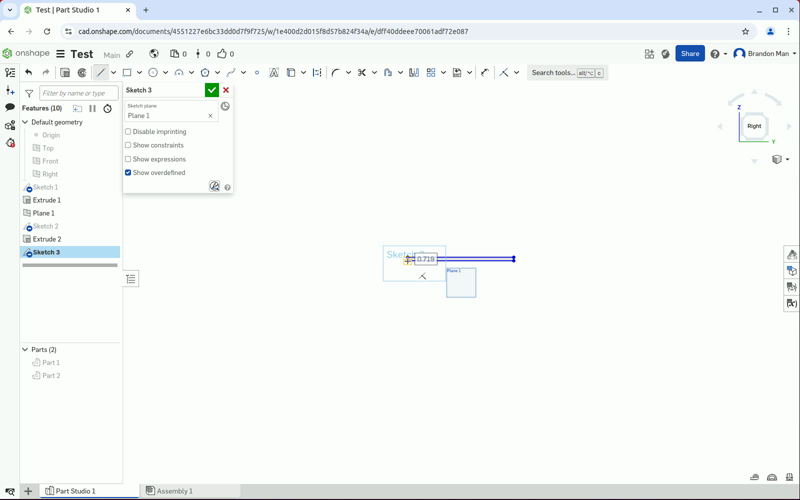
key(esc)
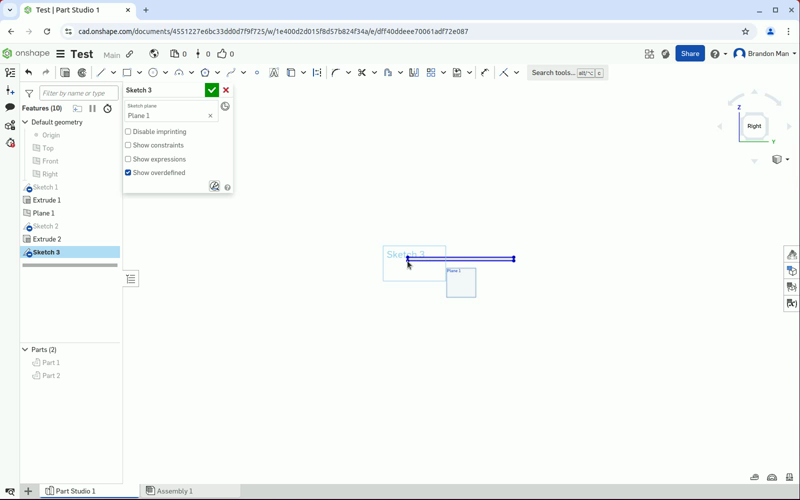
mouse_move(422, 258)
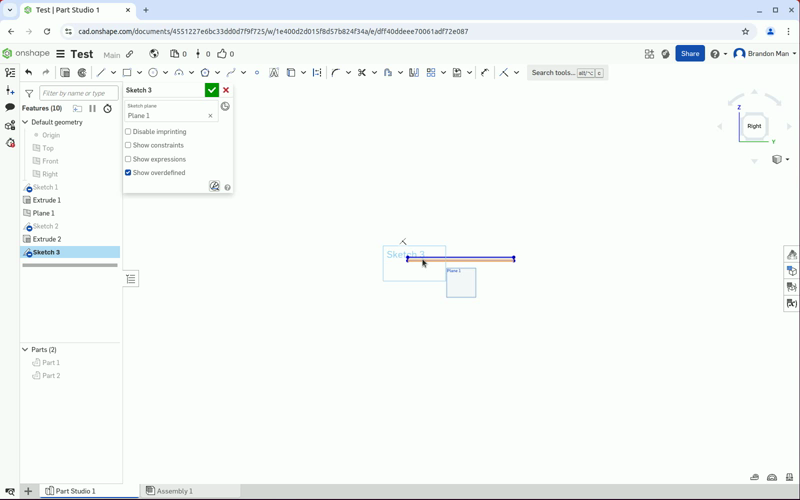
scroll(6)
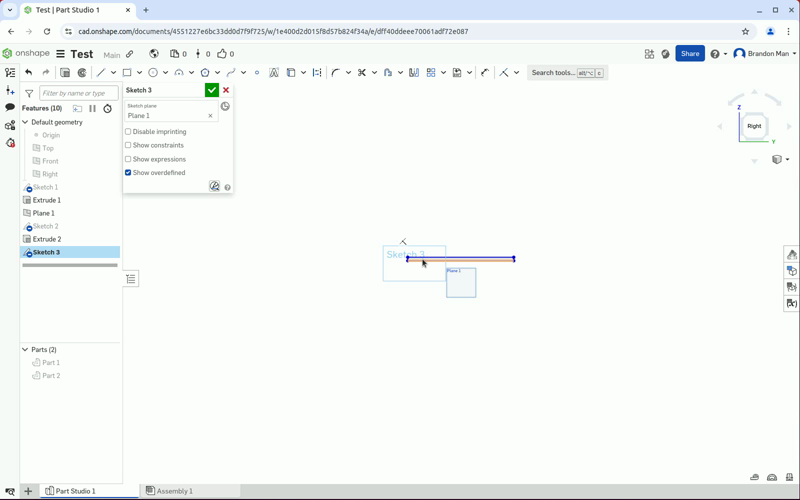
scroll(6)
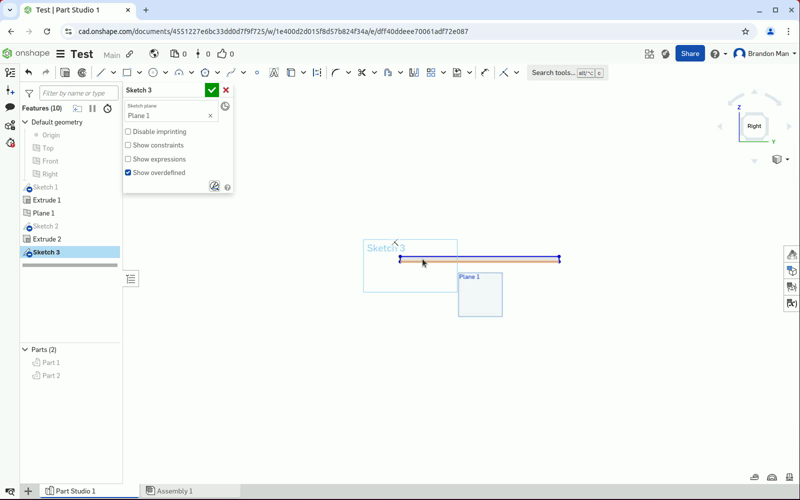
scroll(6)
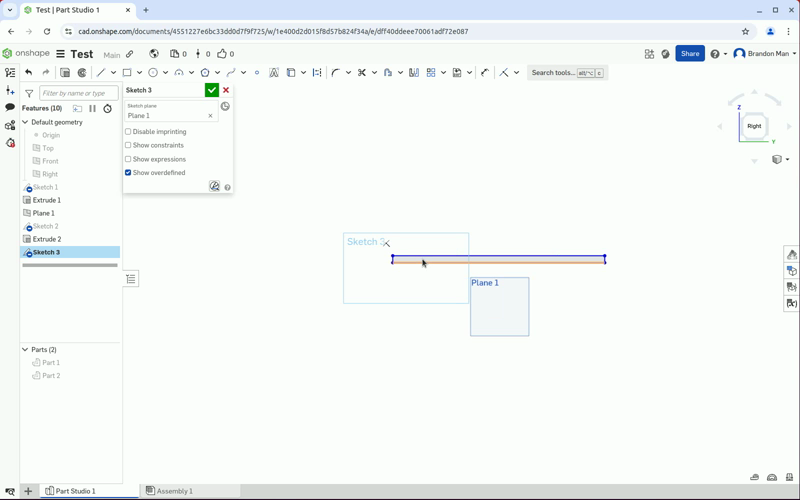
scroll(6)
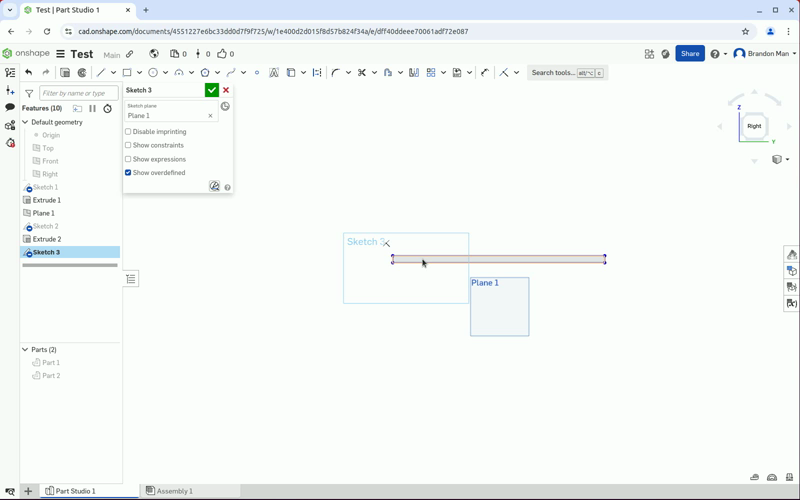
scroll(6)
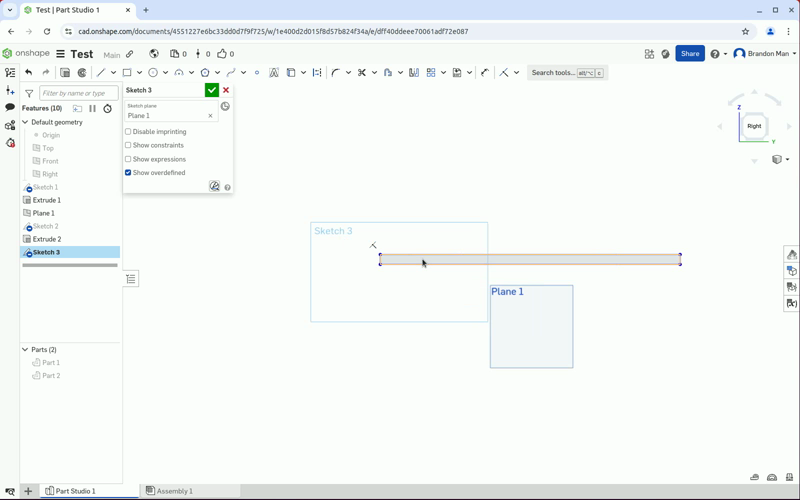
scroll(6)
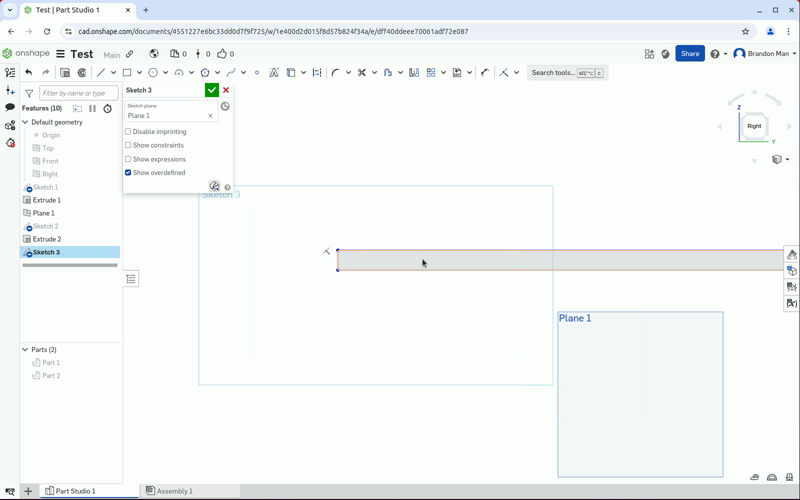
scroll(6)
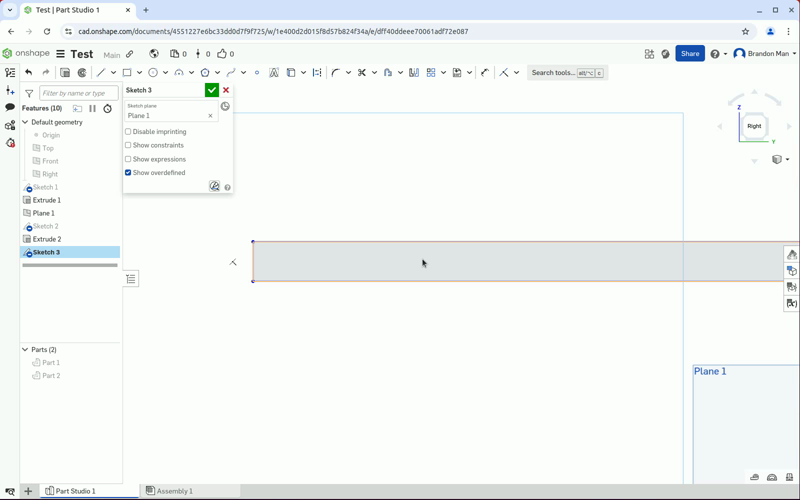
click(422, 258)
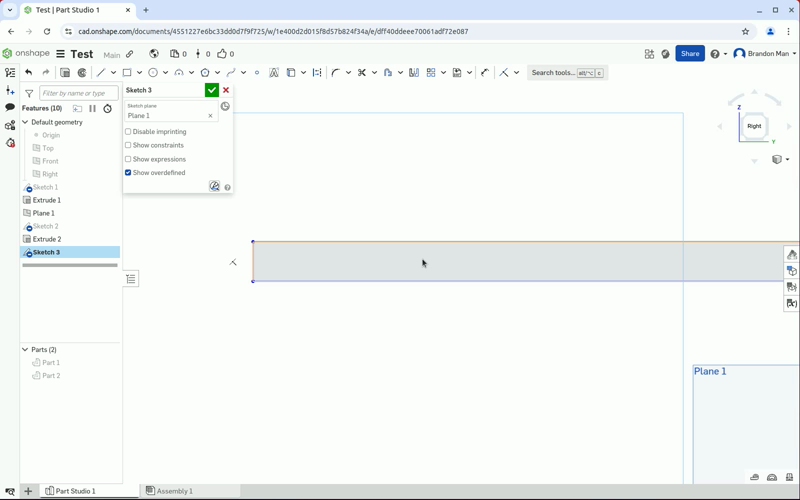
scroll(-6)
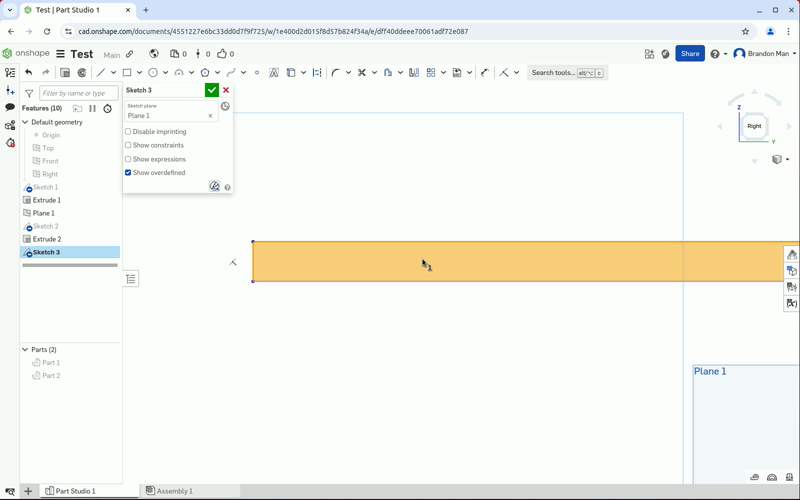
scroll(-6)
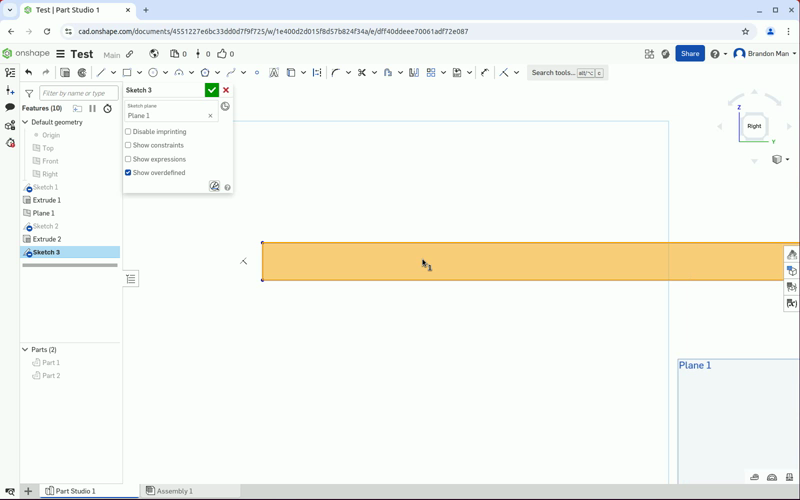
scroll(-6)
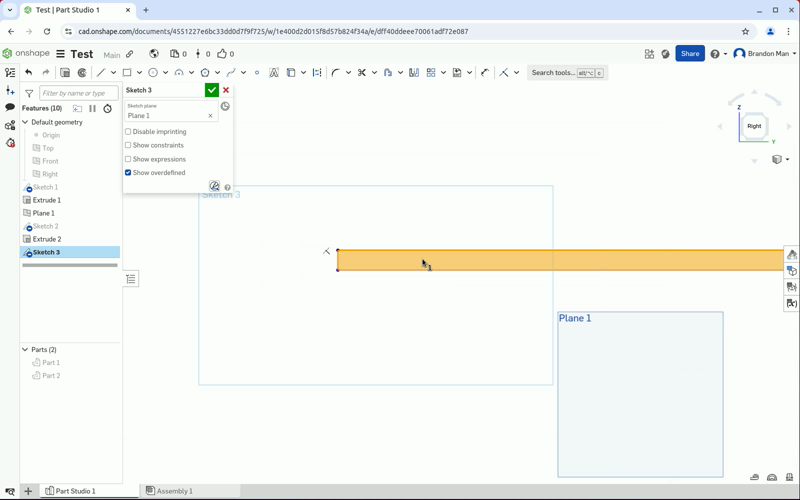
scroll(-6)
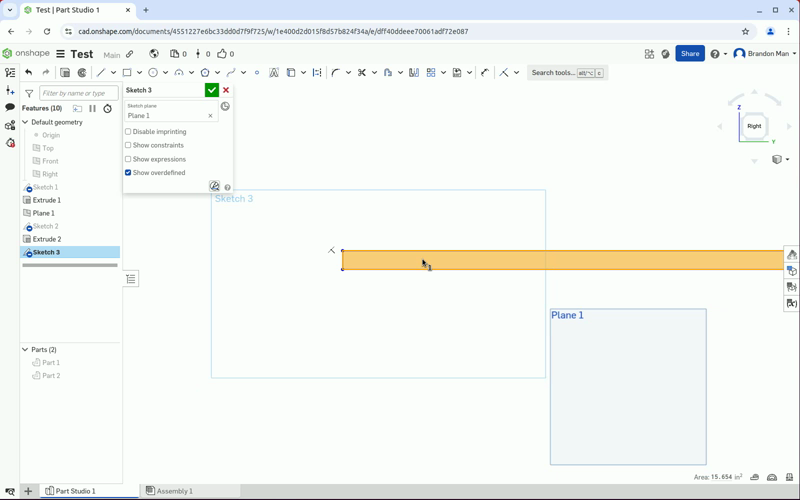
scroll(-6)
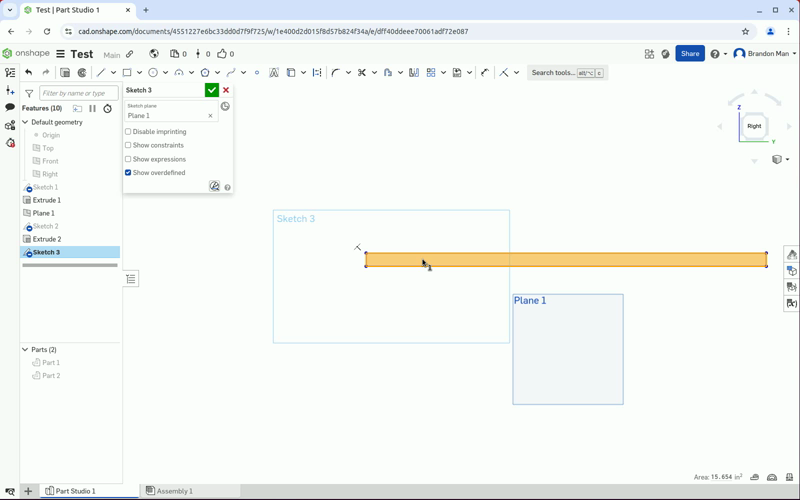
scroll(-6)
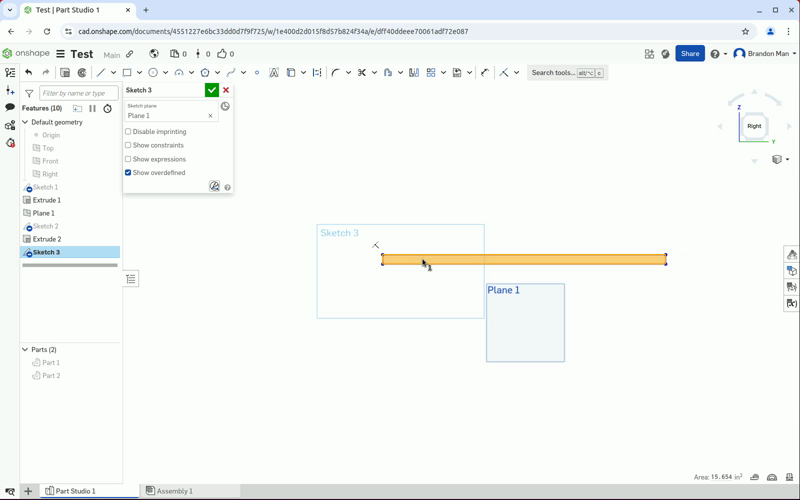
scroll(-6)
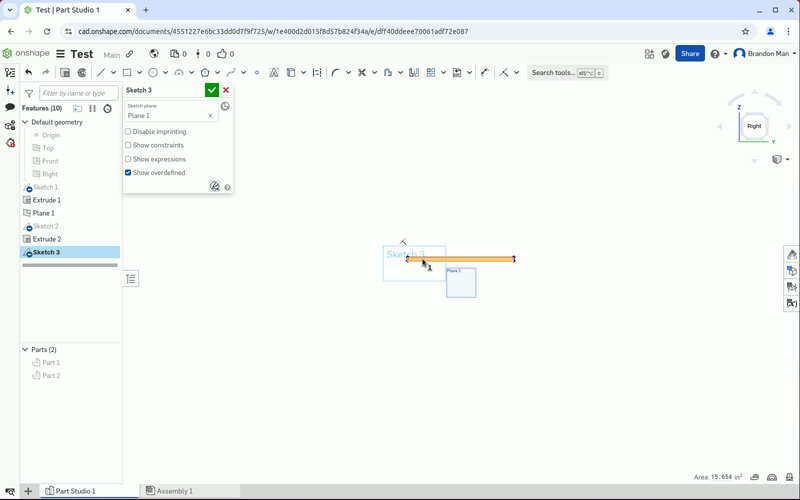
mouse_move(73, 352)
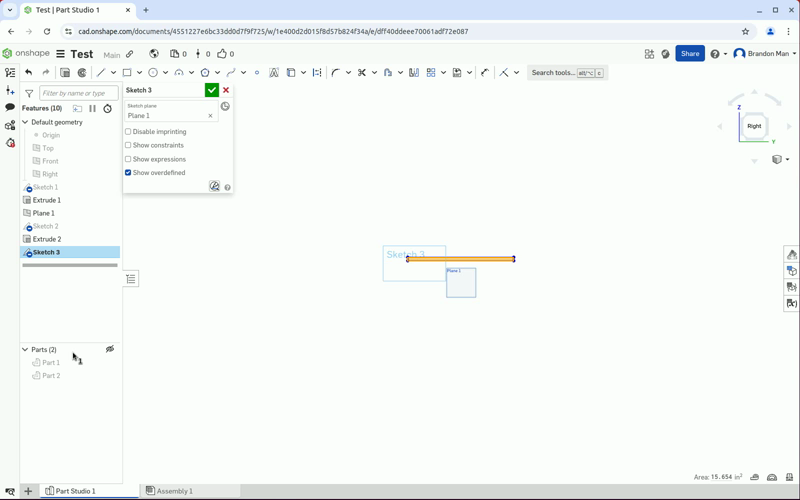
key(shift+y)
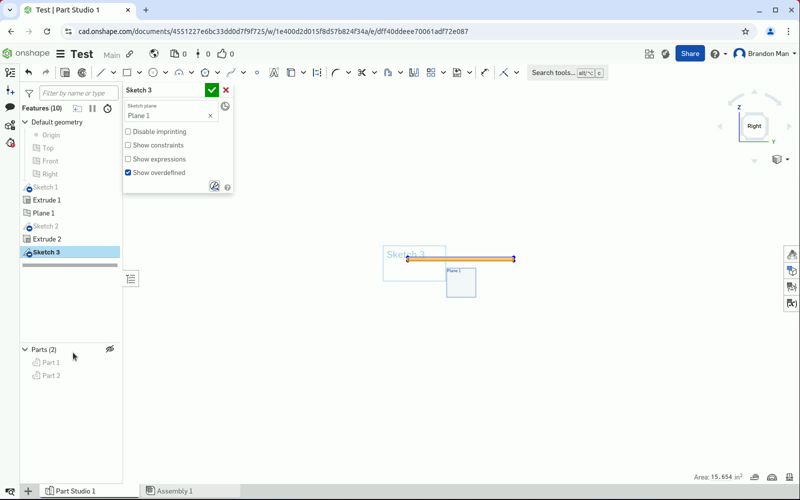
key(shift+e)
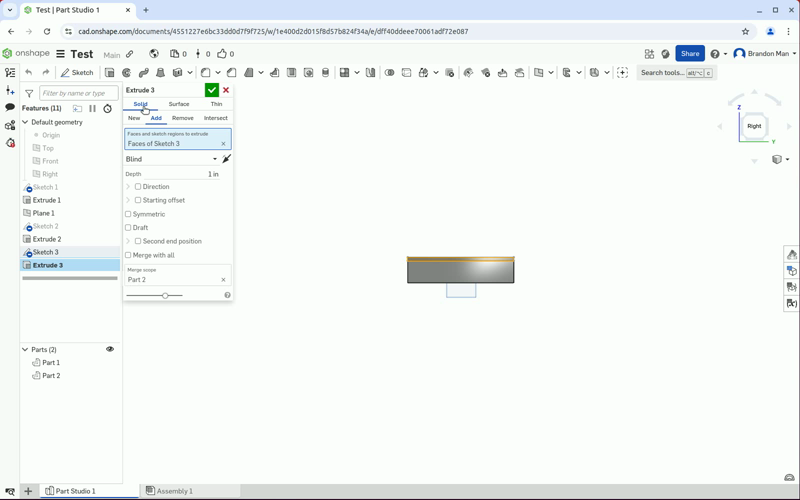
mouse_move(143, 106)
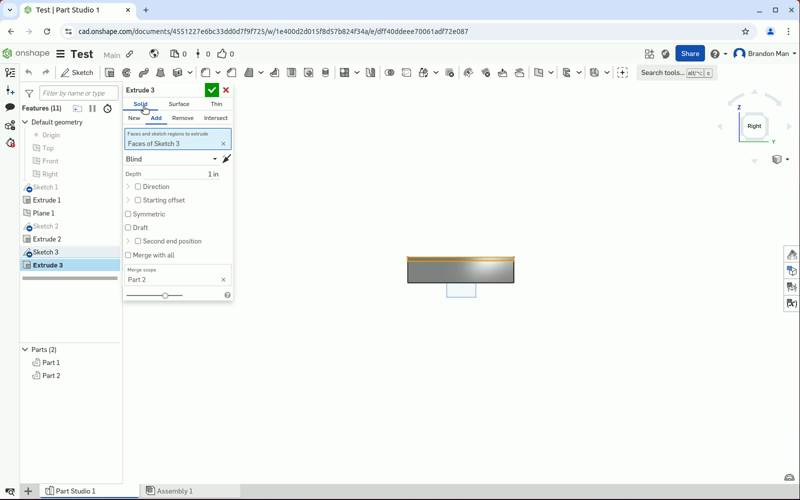
click(143, 106)
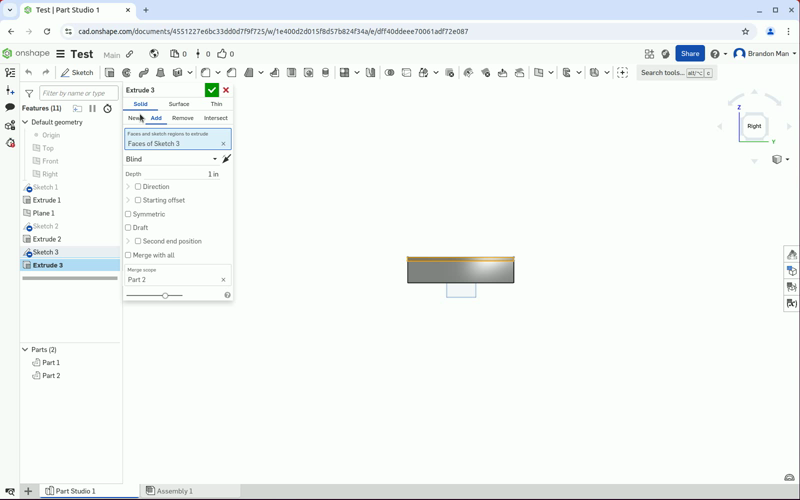
mouse_move(137, 120)
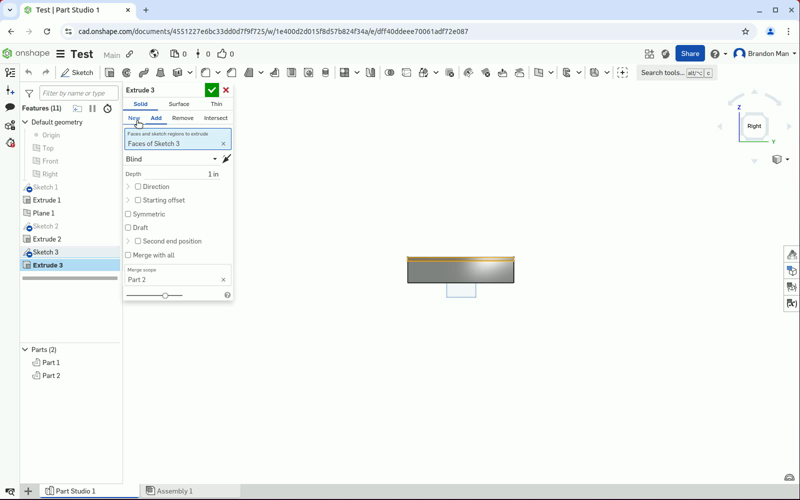
click(137, 120)
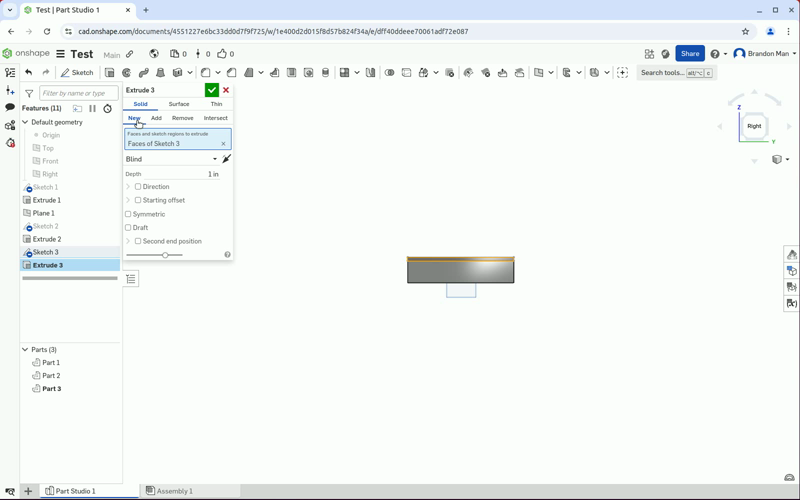
key(tab, 4)
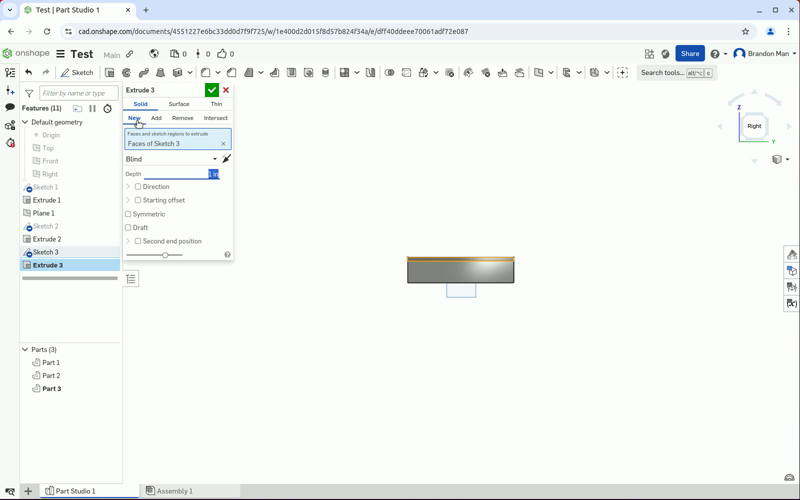
text(0.722)
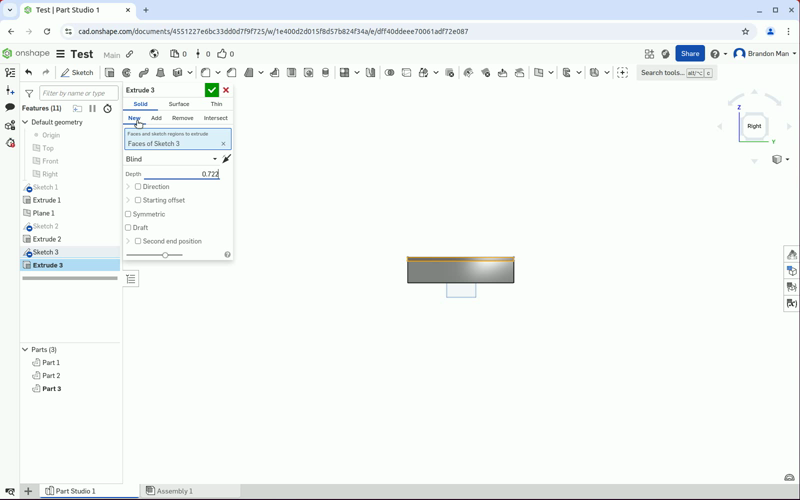
key(enter)
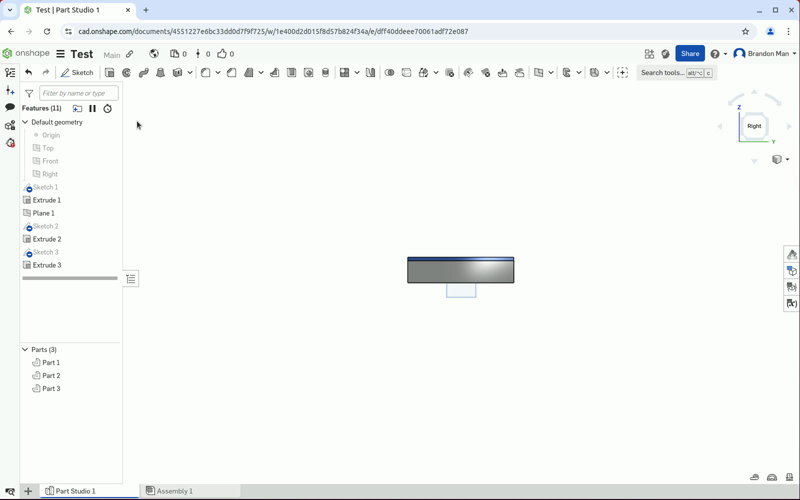
key(shift+h)
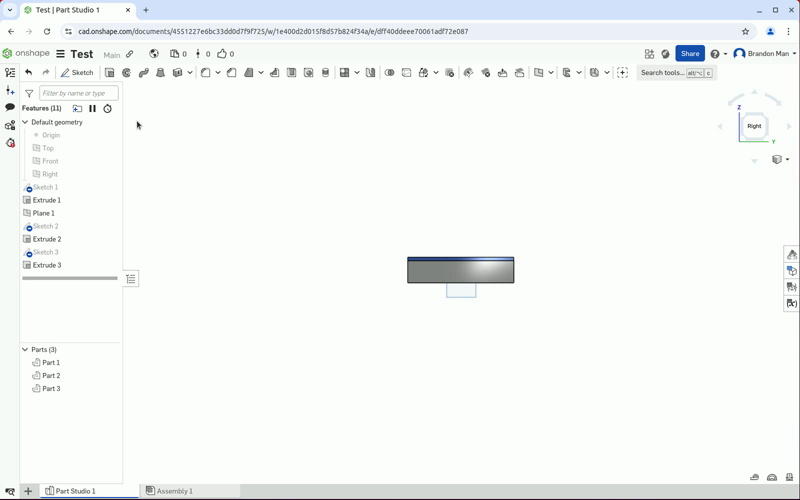
key(shift+h)
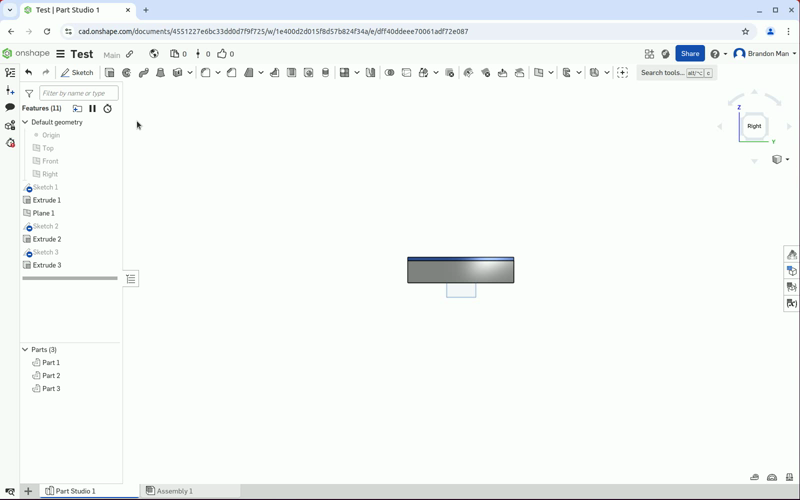
mouse_move(73, 189)
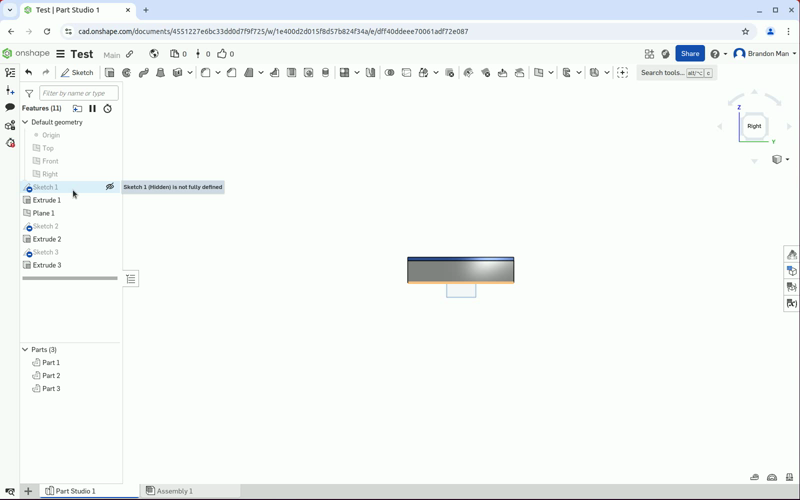
click(73, 189)
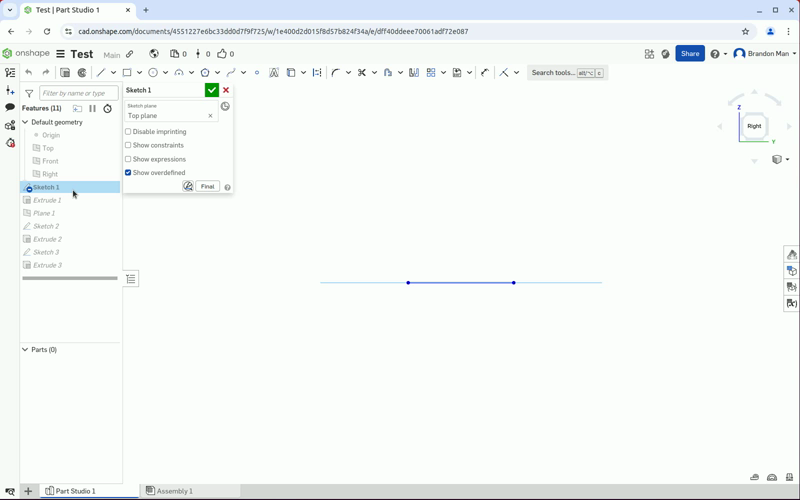
mouse_move(229, 92)
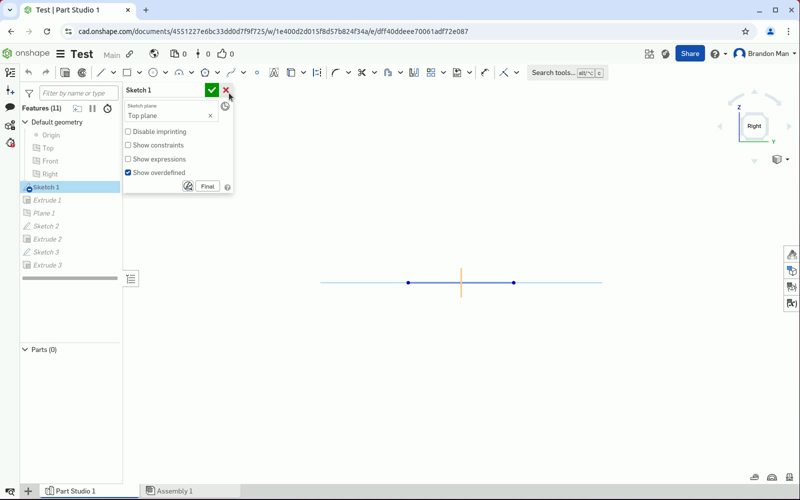
click(229, 92)
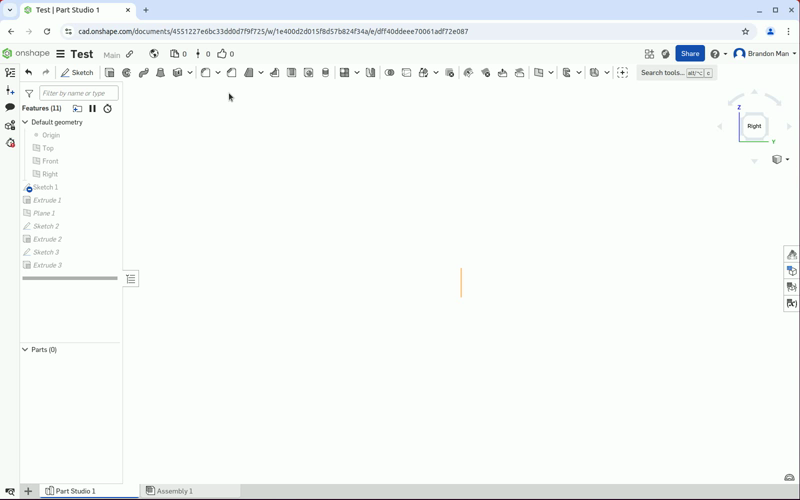
mouse_move(73, 352)
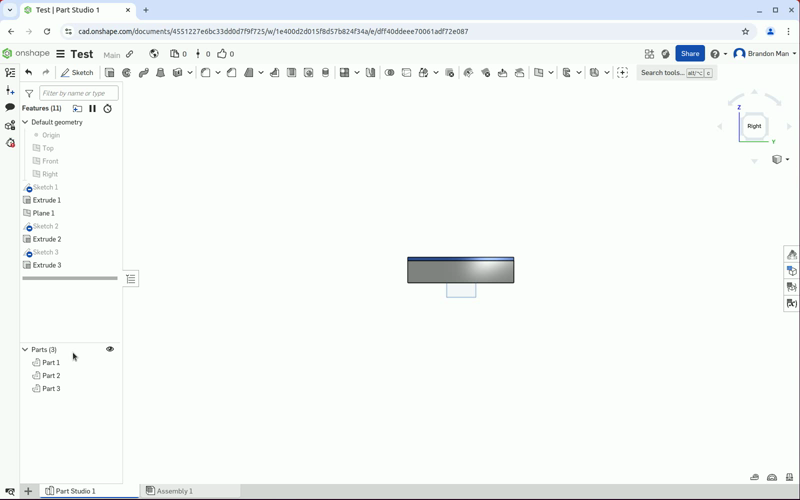
key(y)
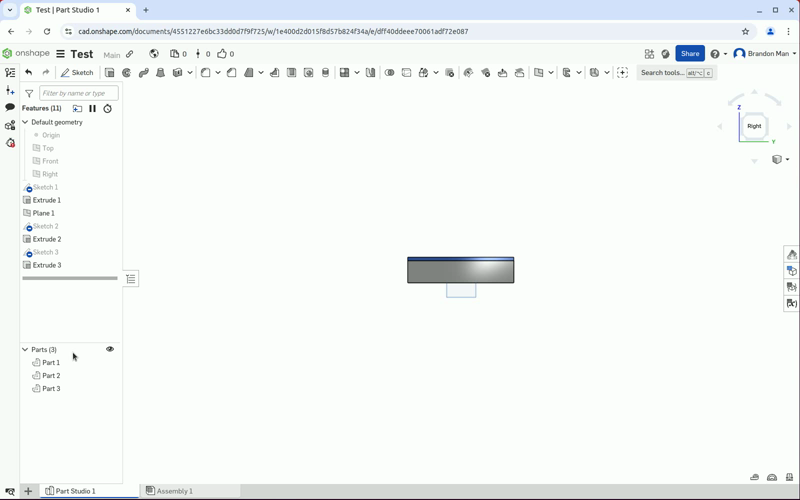
key(shift+p)
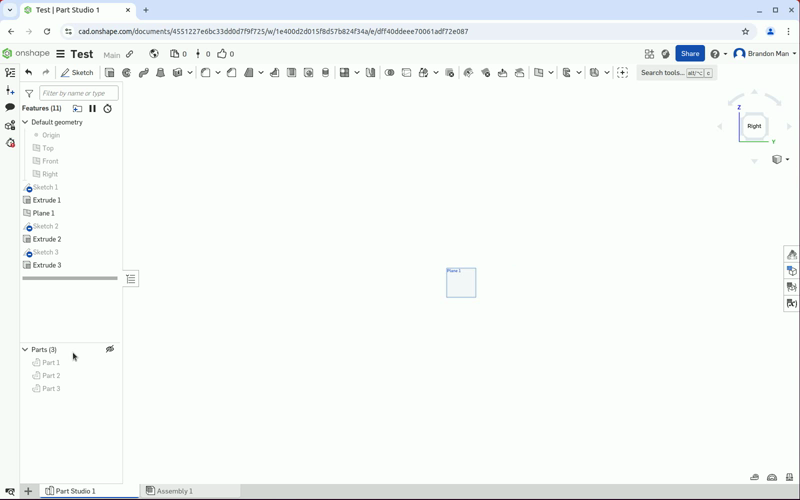
key(space)
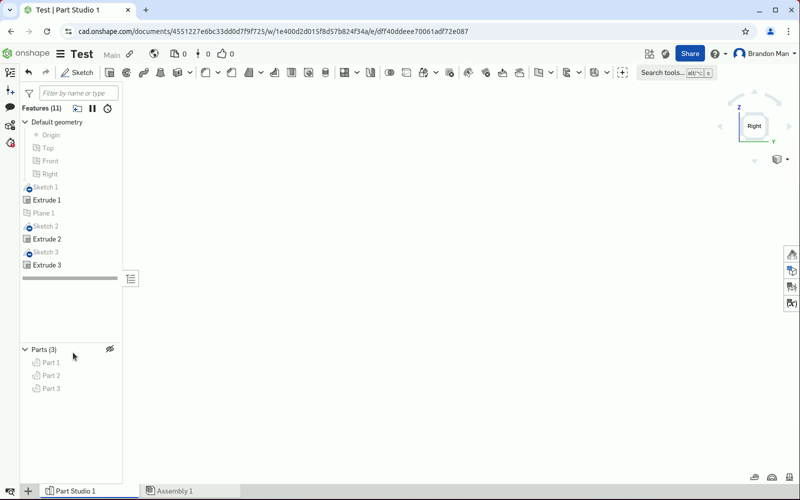
key_down(shift)
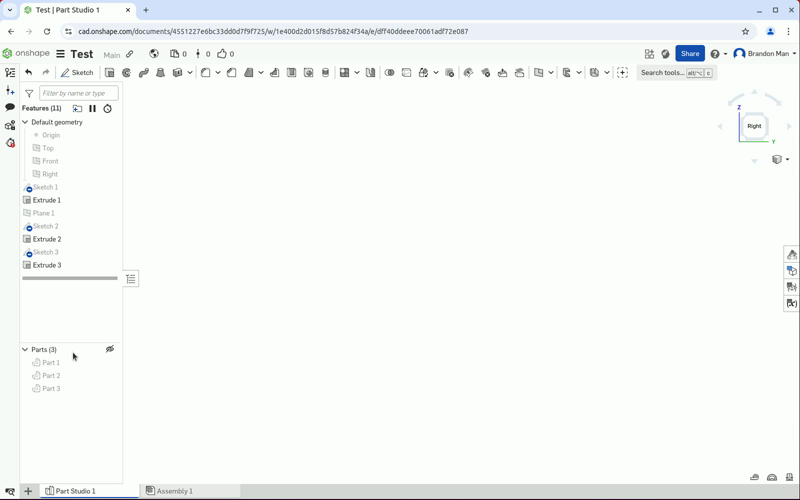
key(right)
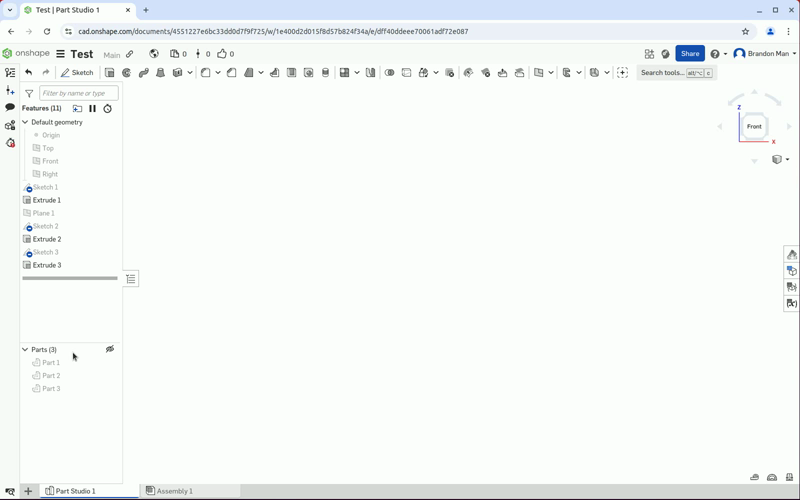
key_up(shift)
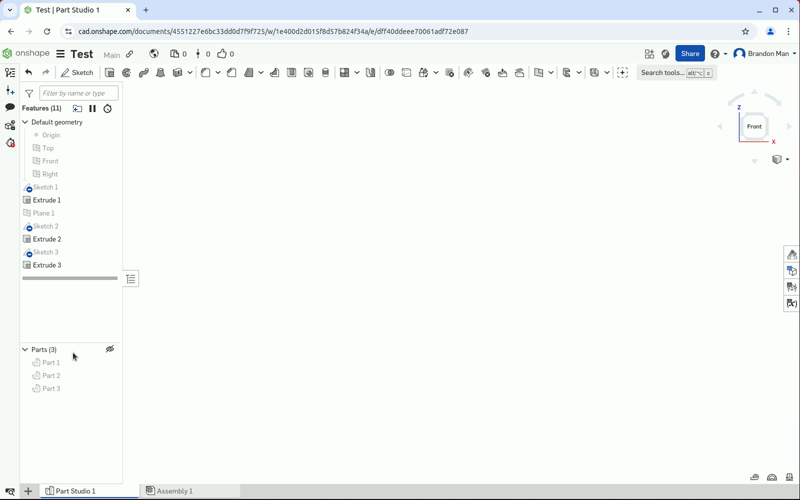
mouse_move(73, 352)
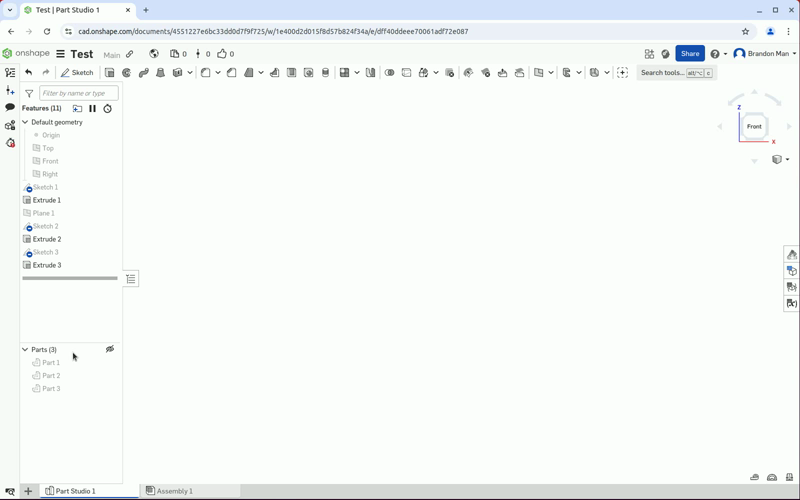
key(shift+y)
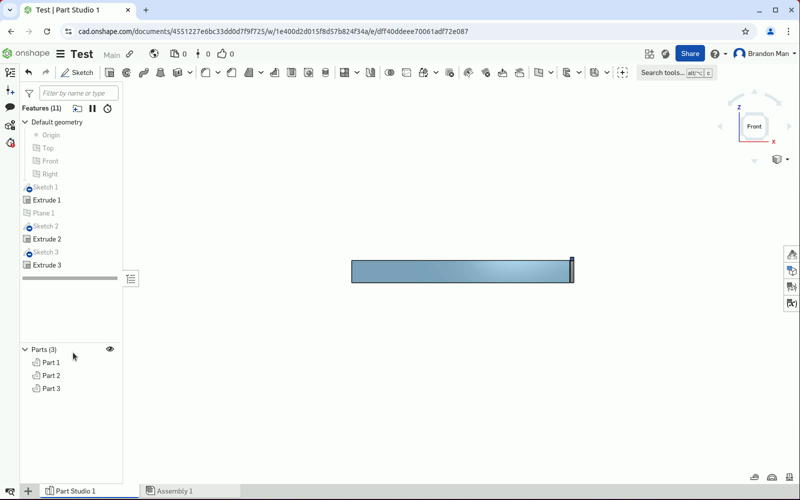
mouse_move(541, 75)
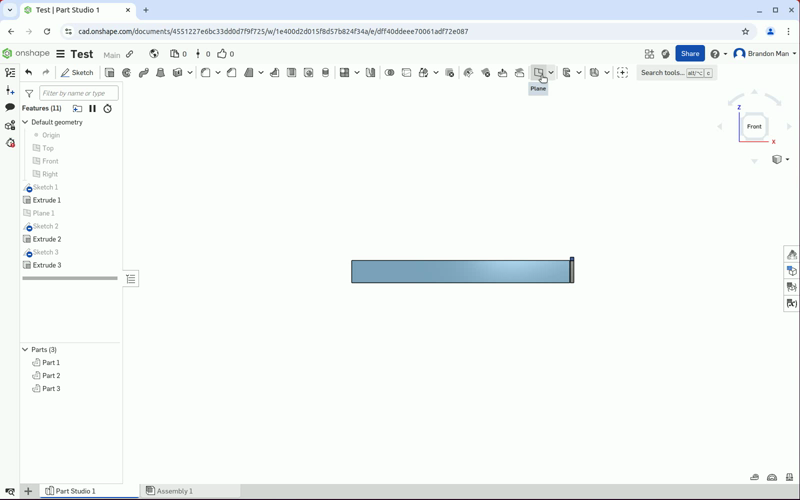
click(541, 75)
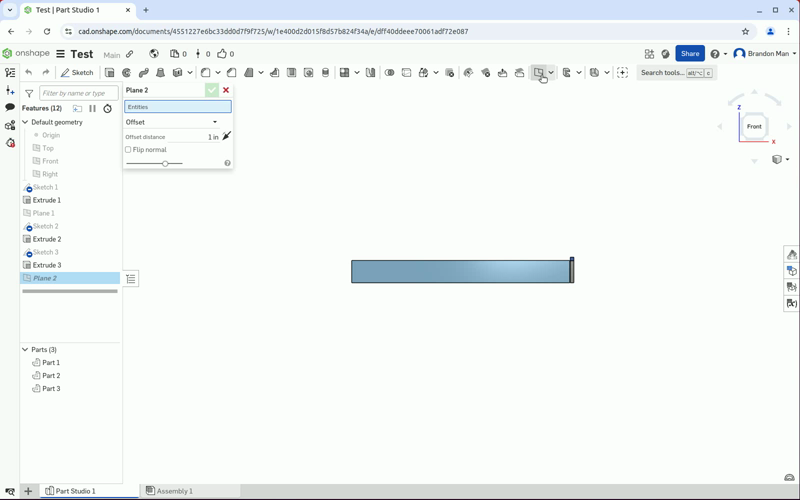
mouse_move(73, 163)
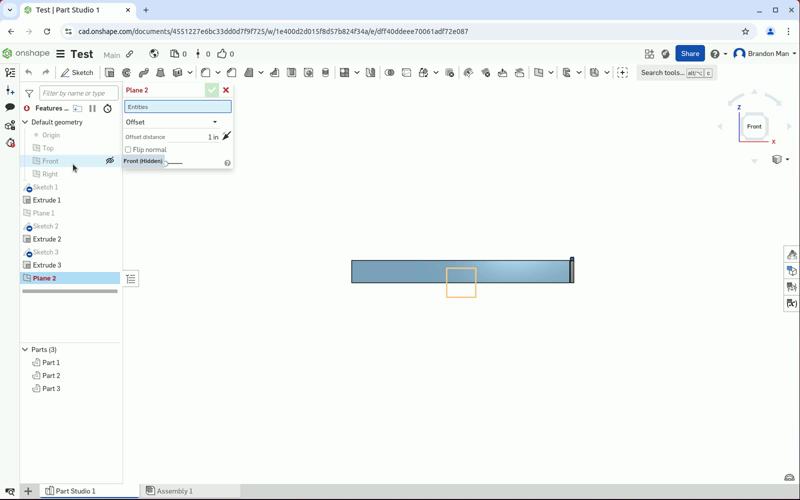
click(73, 163)
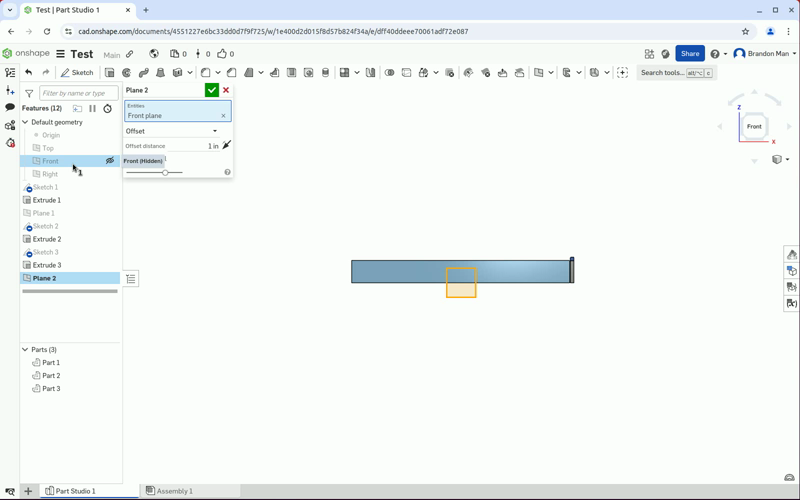
key(tab, 2)
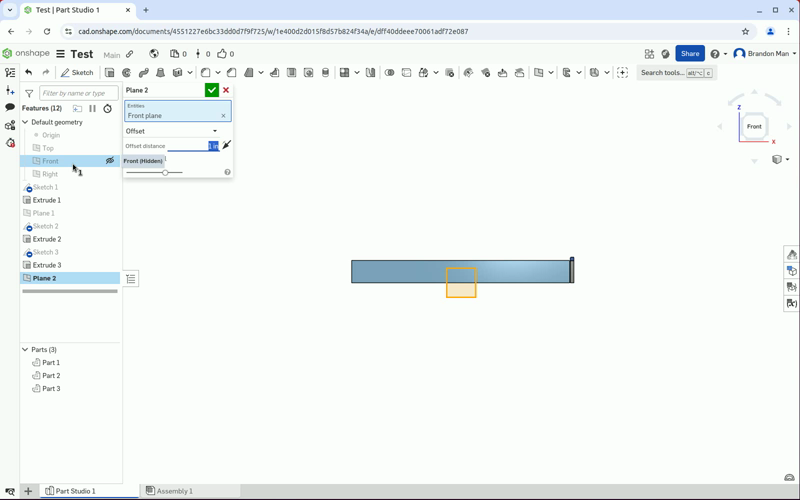
text(10.845)
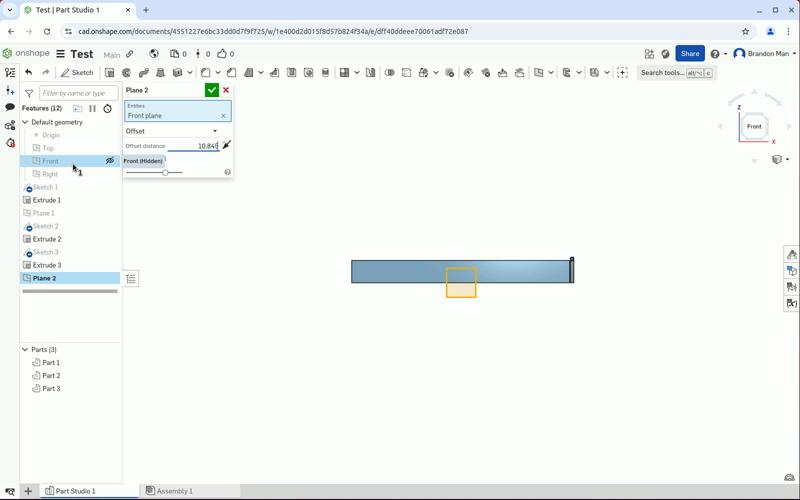
key(enter, 2)
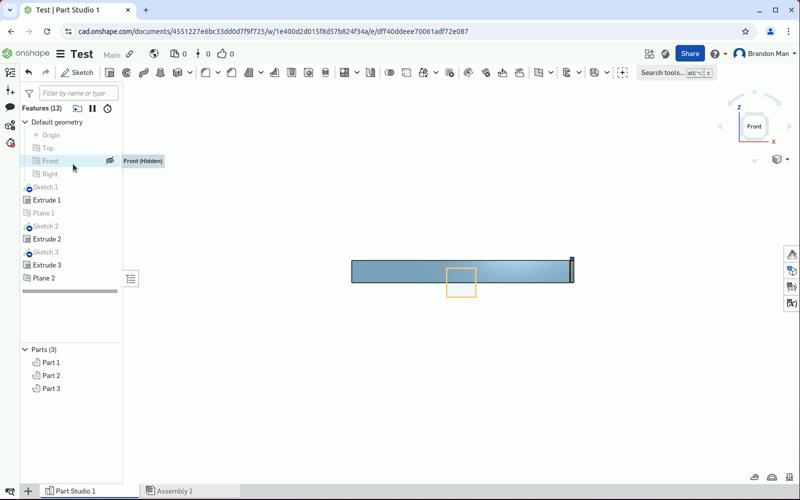
key(shift+s)
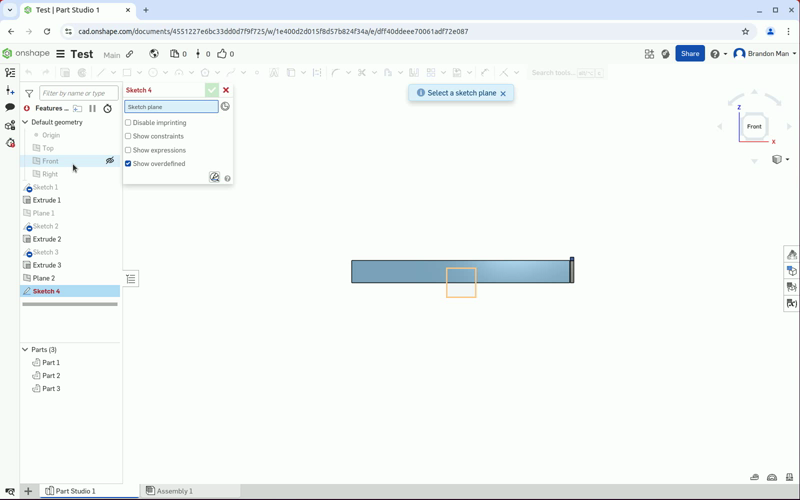
mouse_move(73, 280)
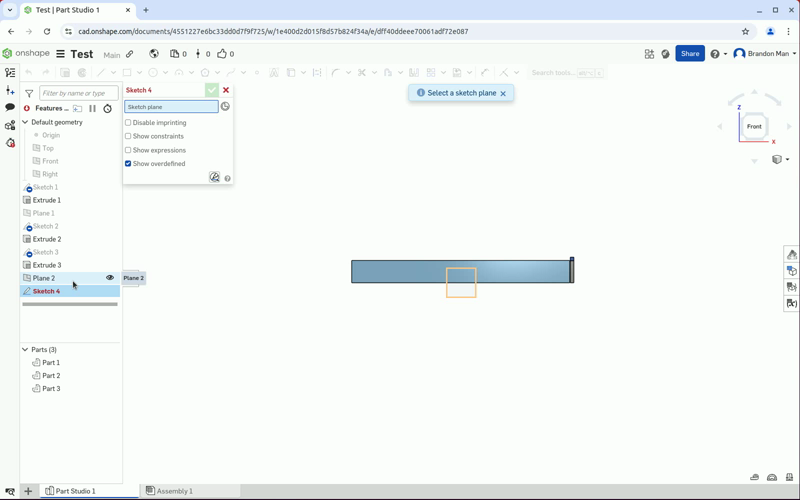
click(73, 280)
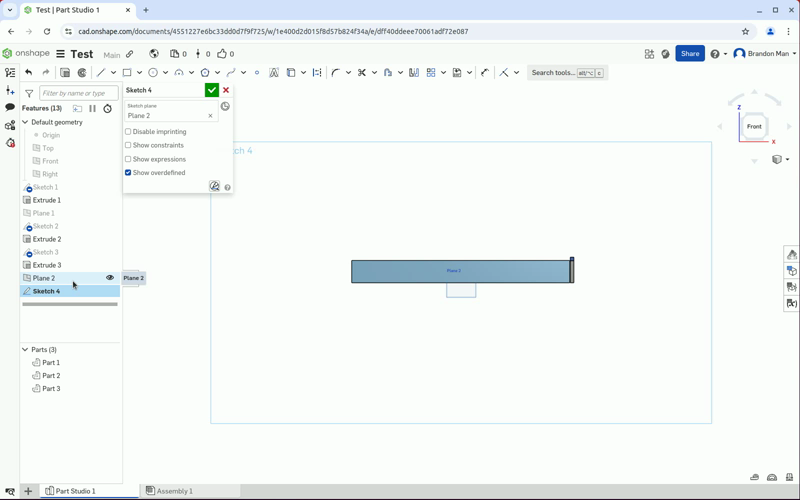
mouse_move(73, 352)
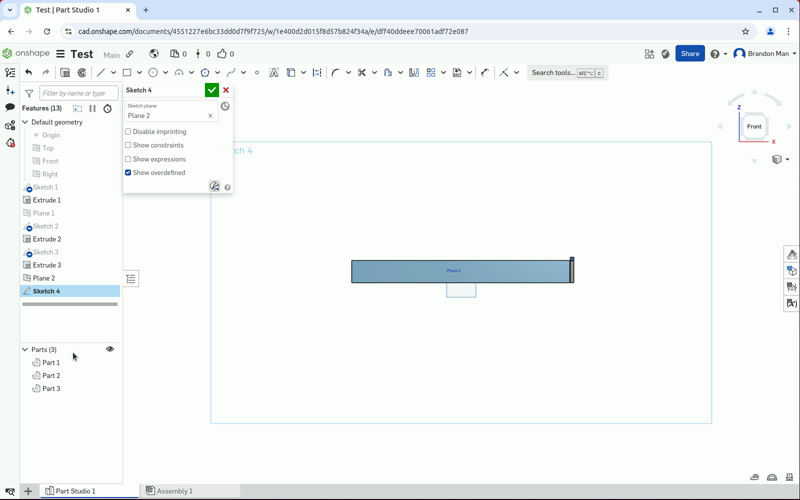
key(y)
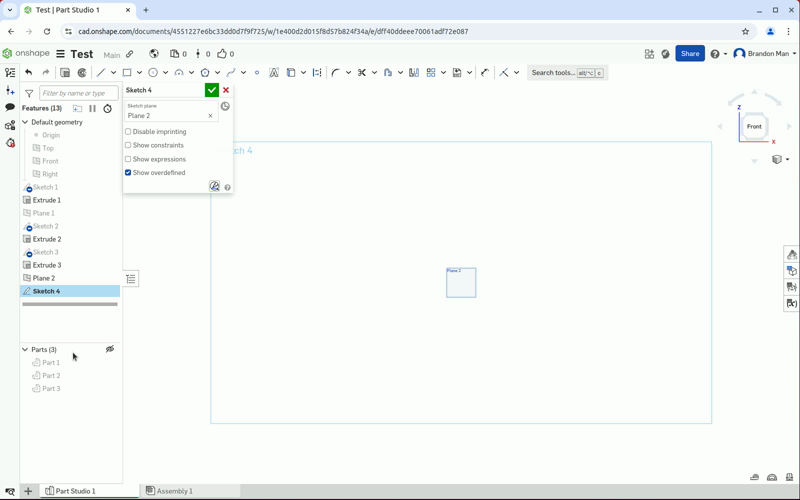
key(l)
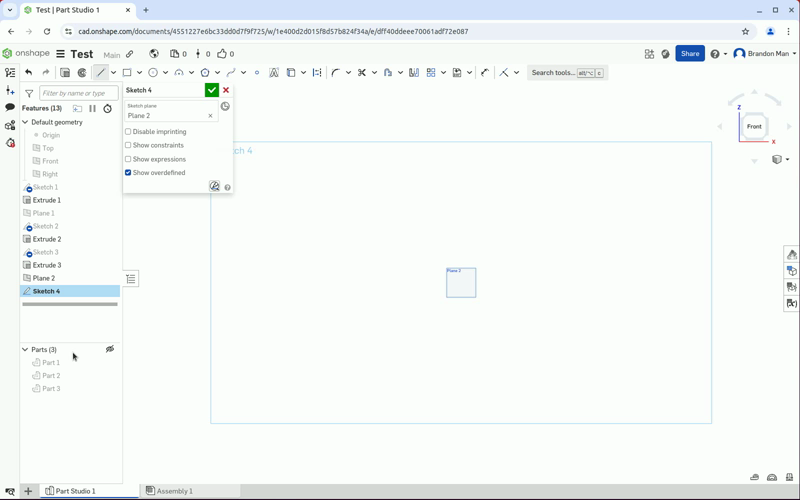
key_down(shift)
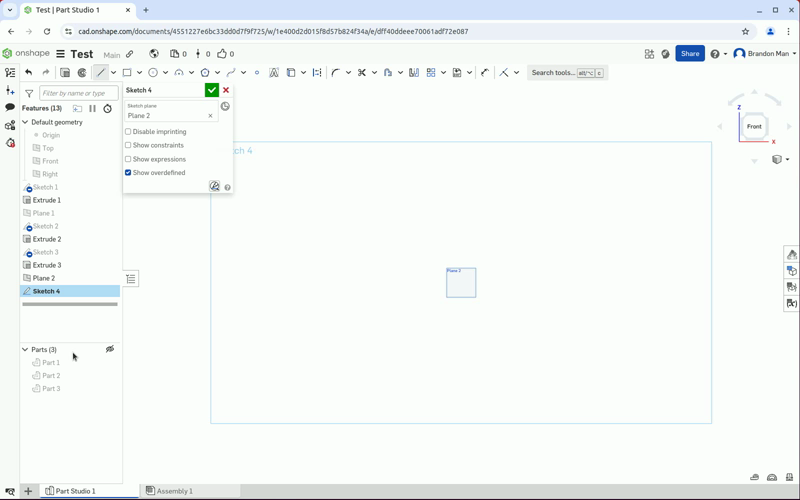
mouse_move(348, 282)
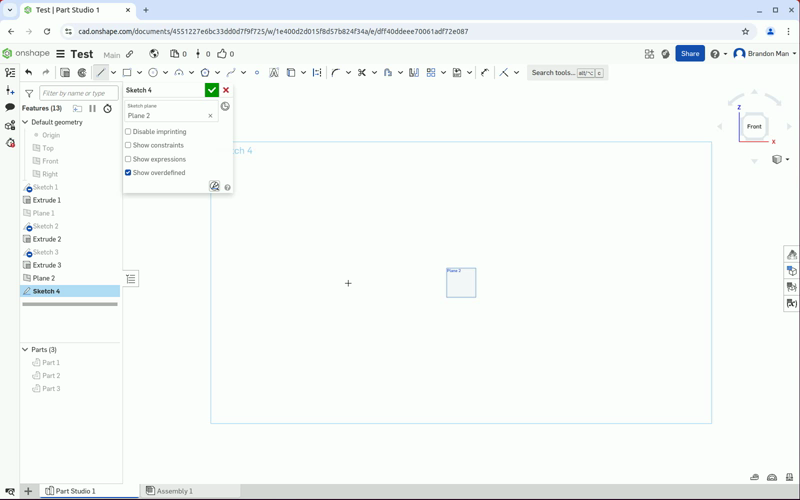
click(348, 282)
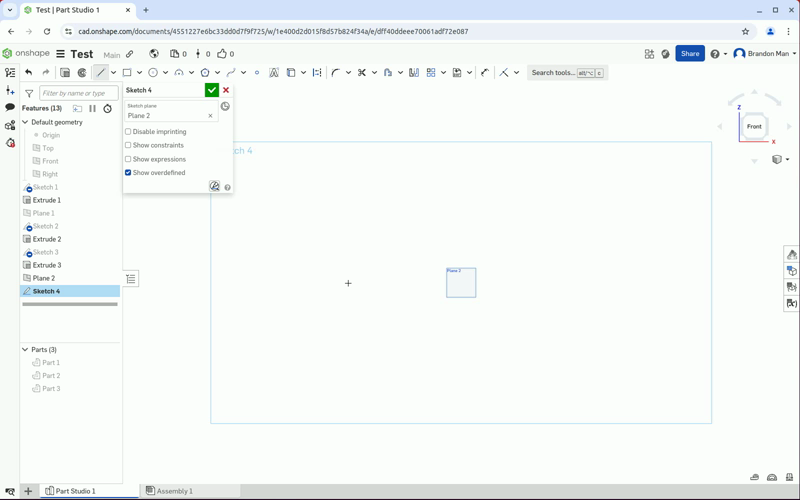
key_up(shift)
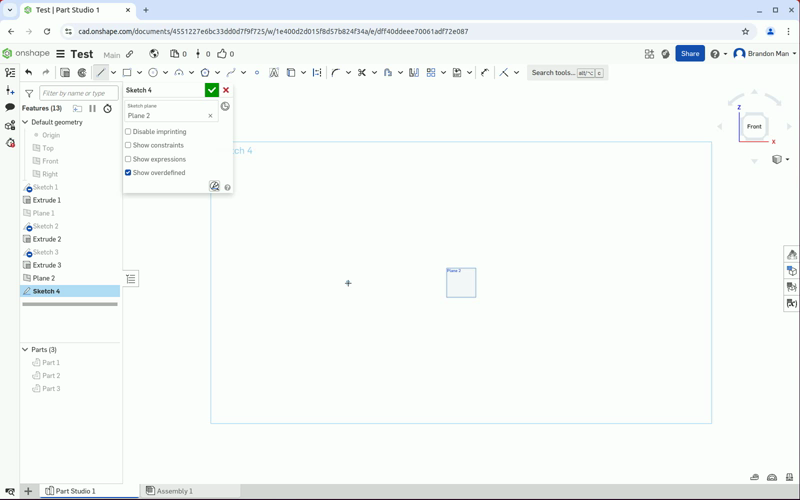
key_down(shift)
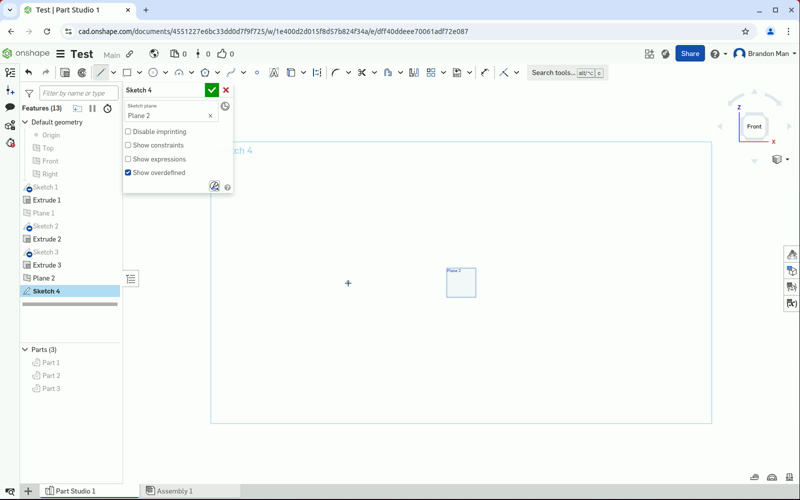
mouse_move(378, 282)
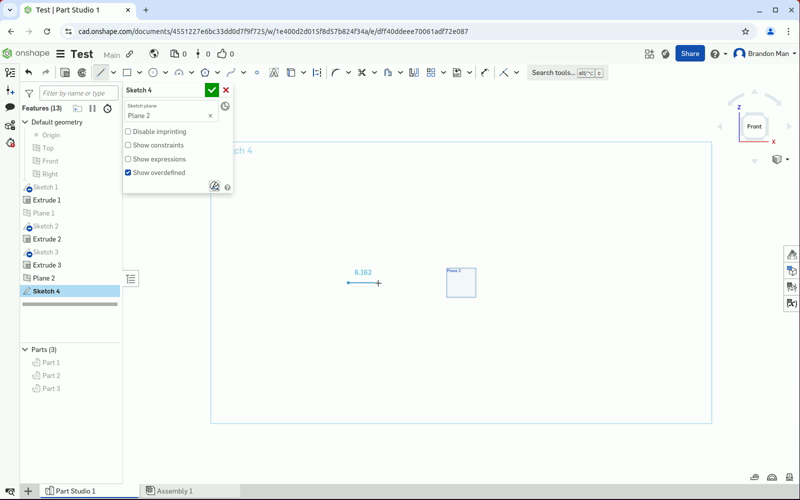
mouse_move(350, 282)
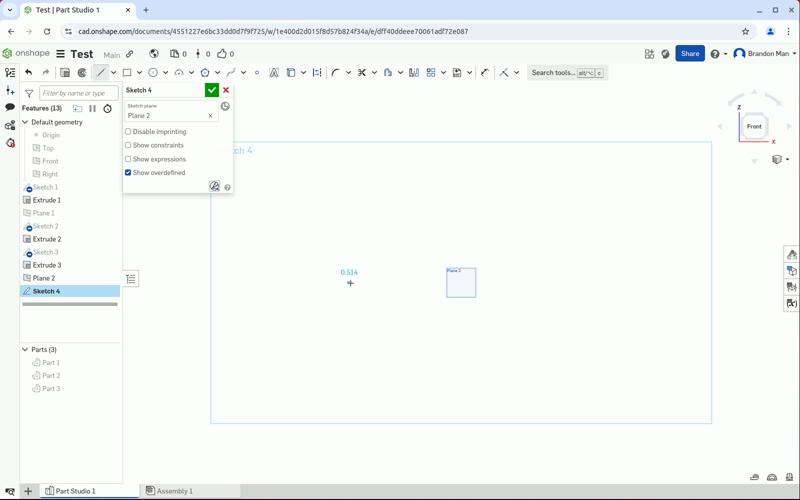
scroll(6)
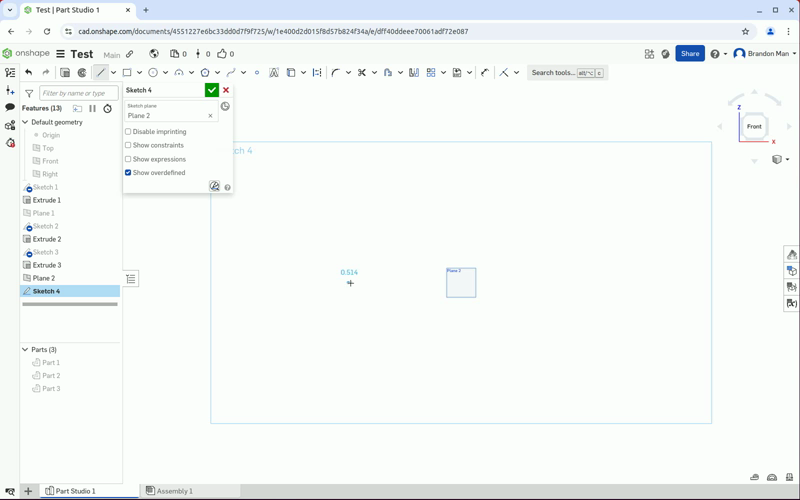
scroll(6)
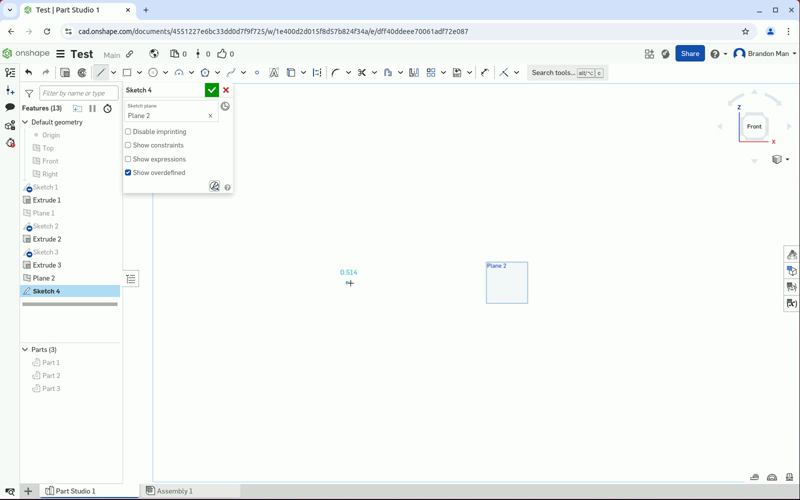
scroll(6)
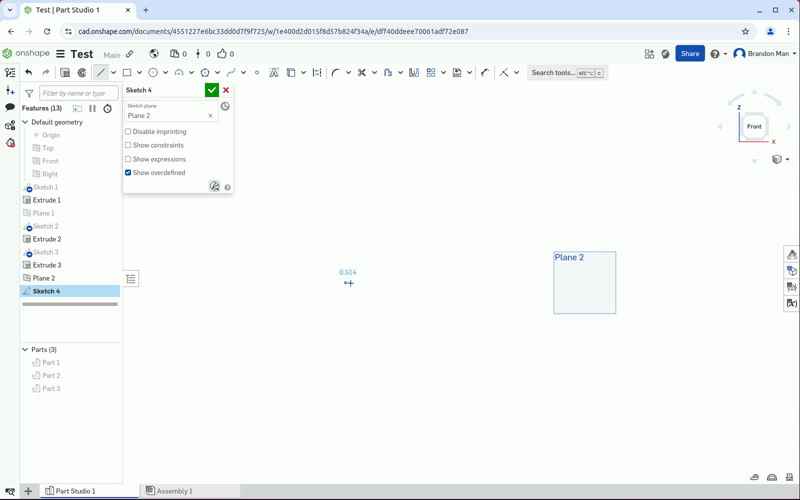
scroll(6)
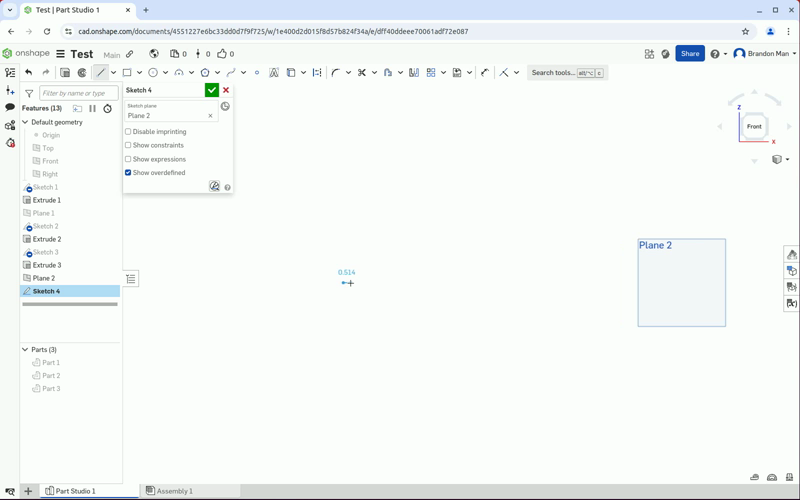
scroll(6)
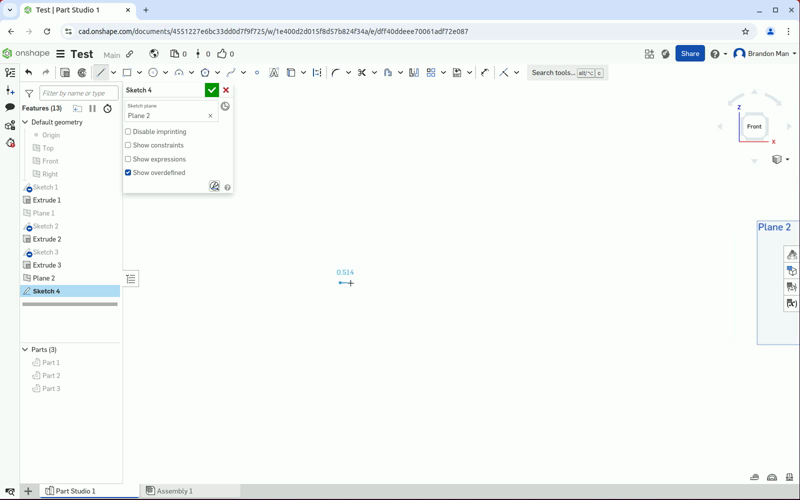
scroll(6)
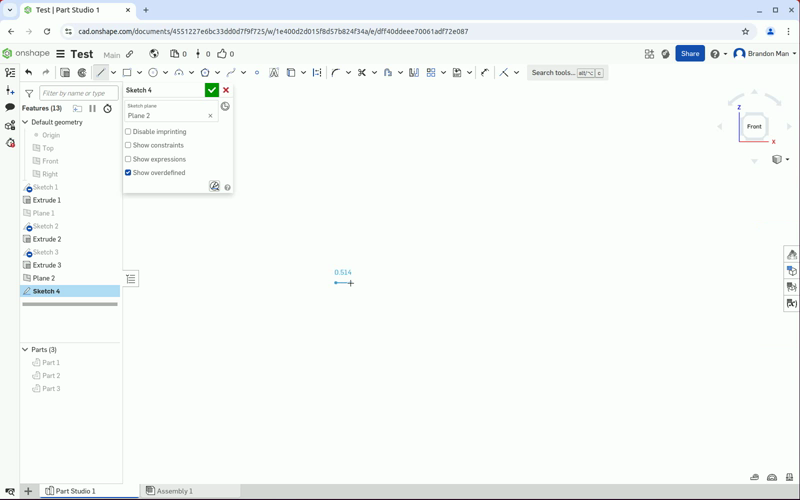
scroll(6)
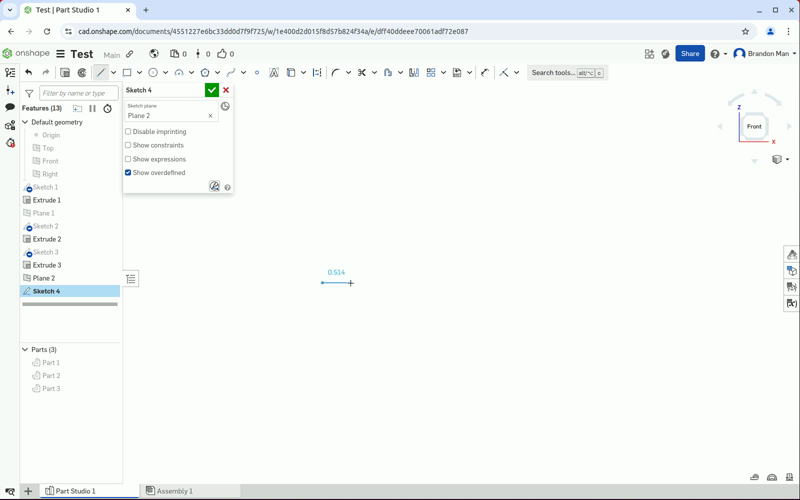
click(350, 282)
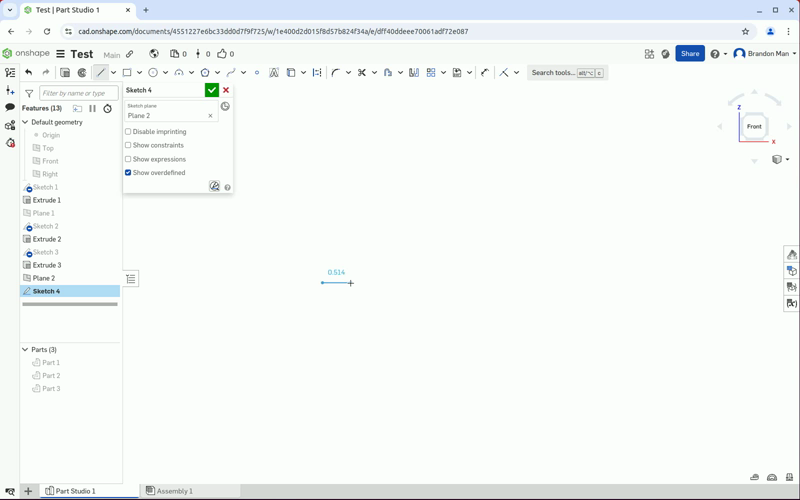
scroll(-6)
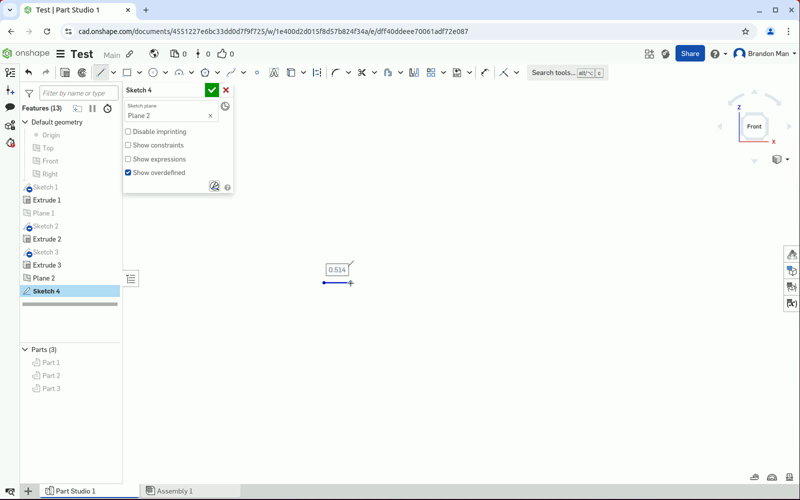
scroll(-6)
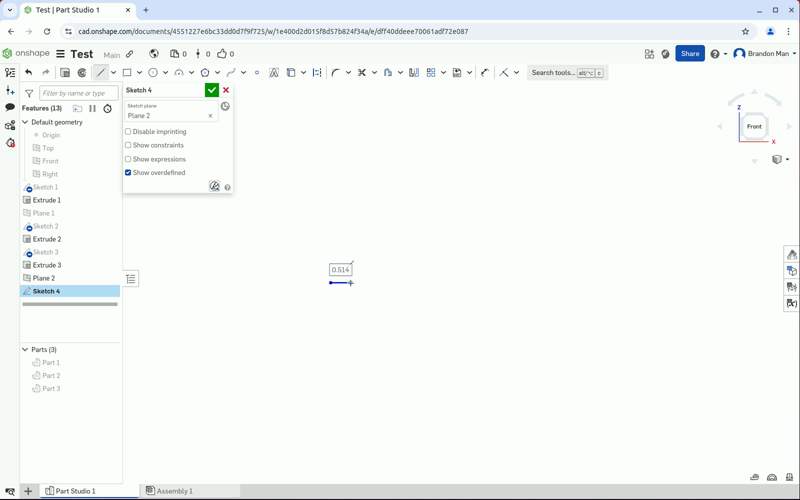
scroll(-6)
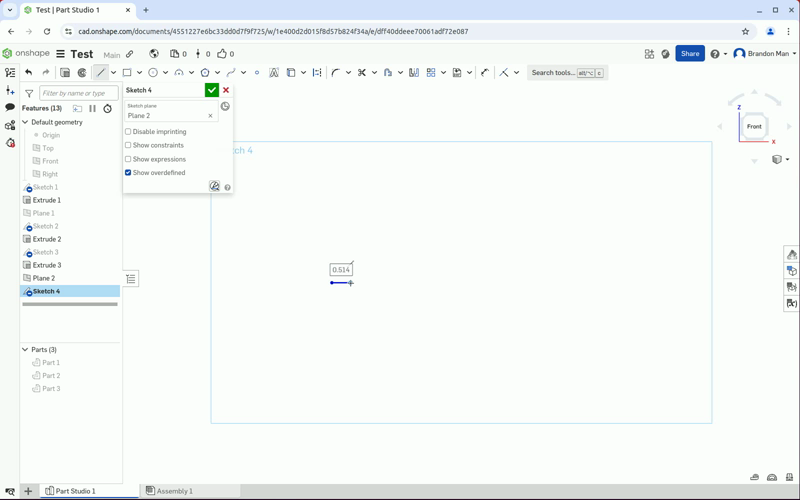
scroll(-6)
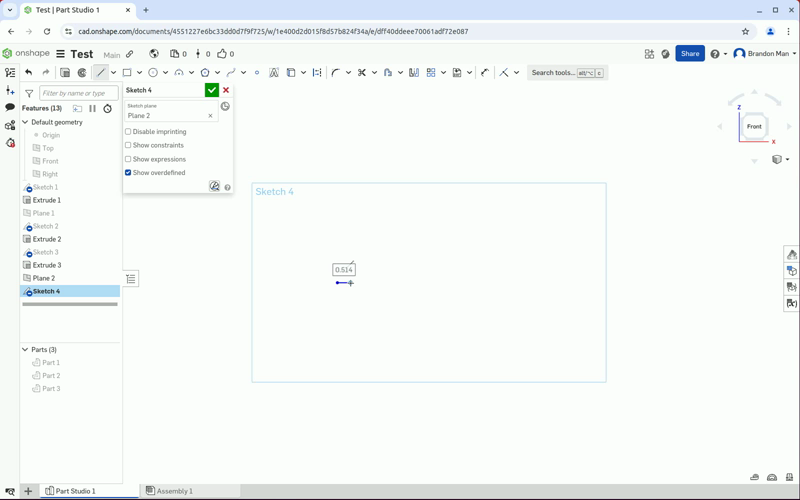
scroll(-6)
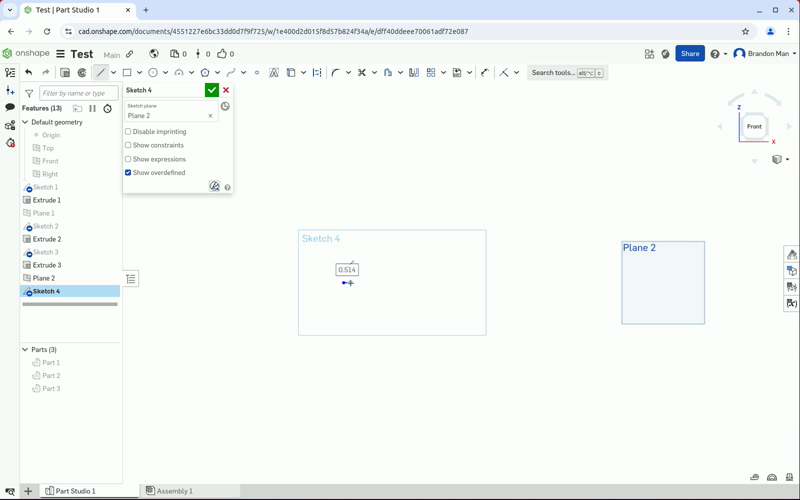
scroll(-6)
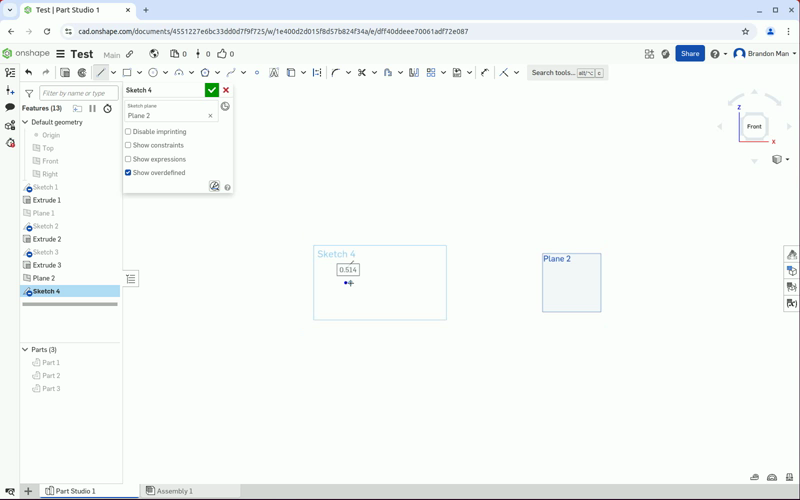
scroll(-6)
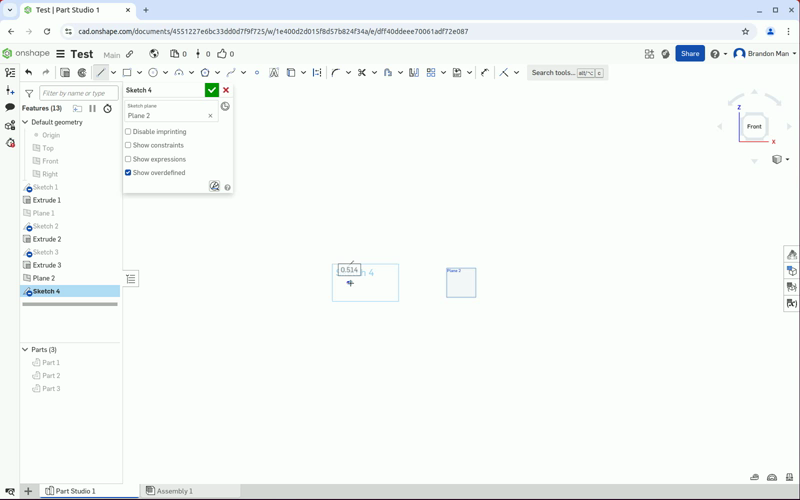
key_up(shift)
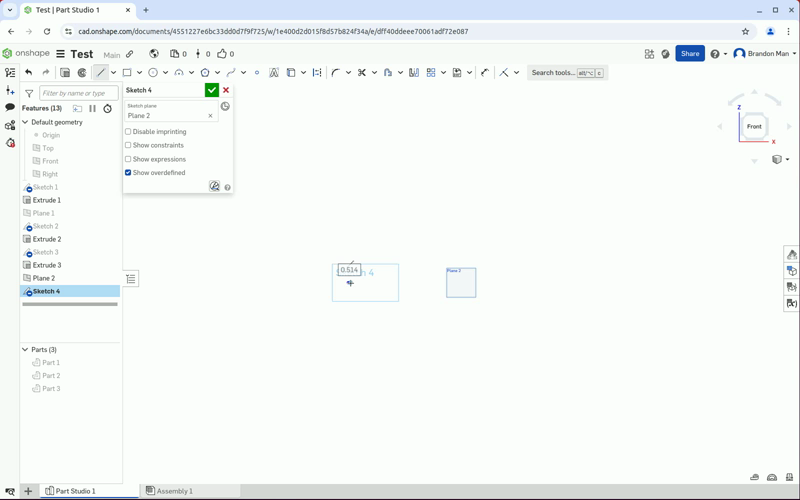
key_down(shift)
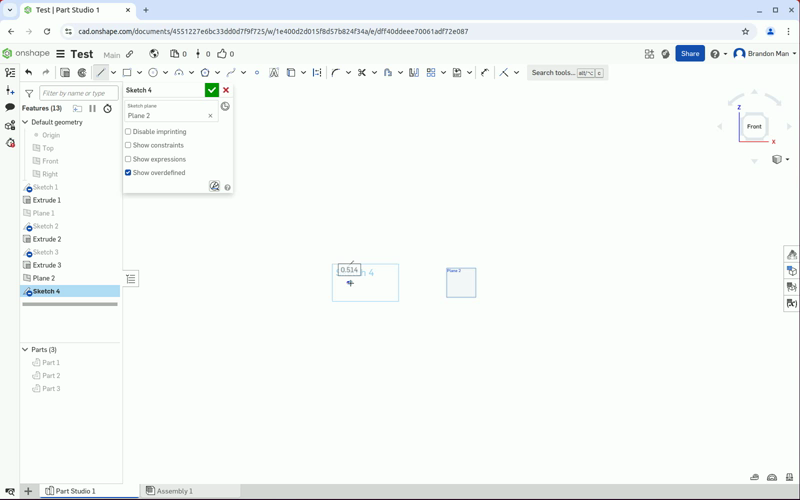
mouse_move(380, 282)
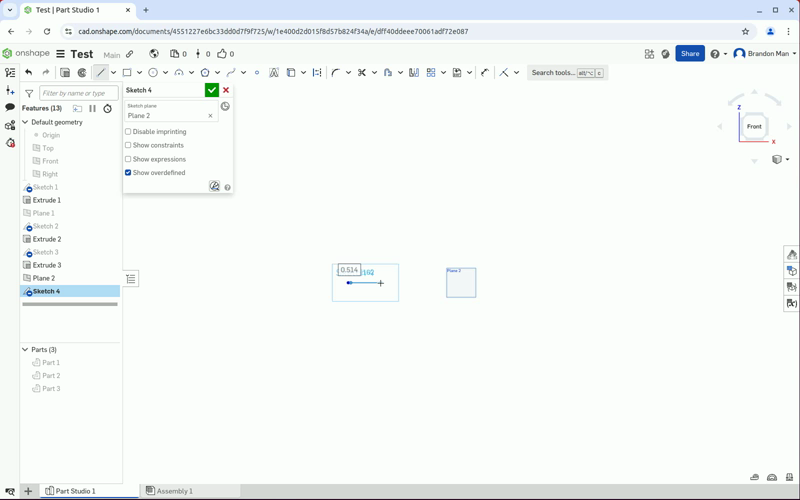
mouse_move(350, 259)
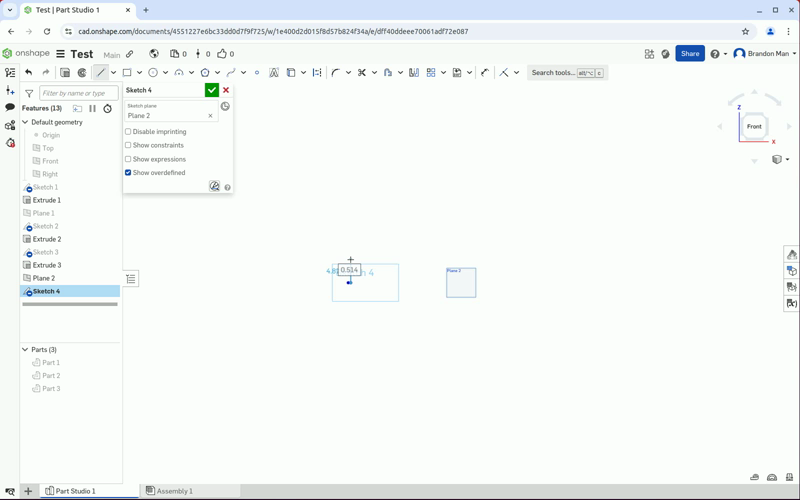
click(350, 259)
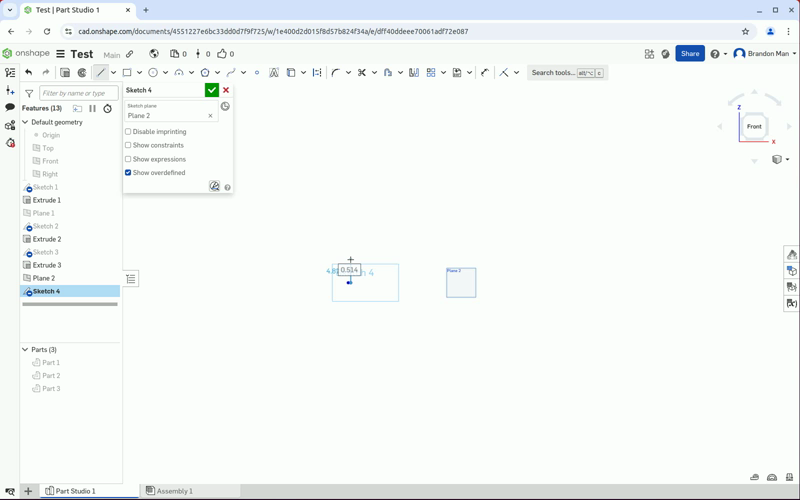
key_up(shift)
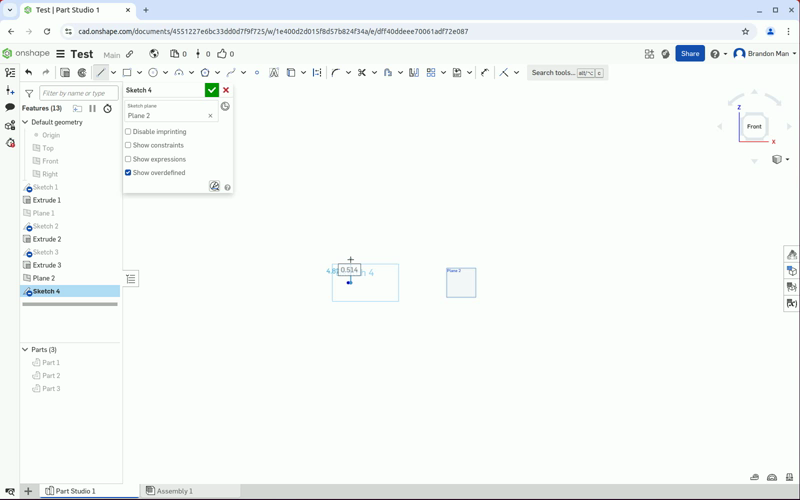
key_down(shift)
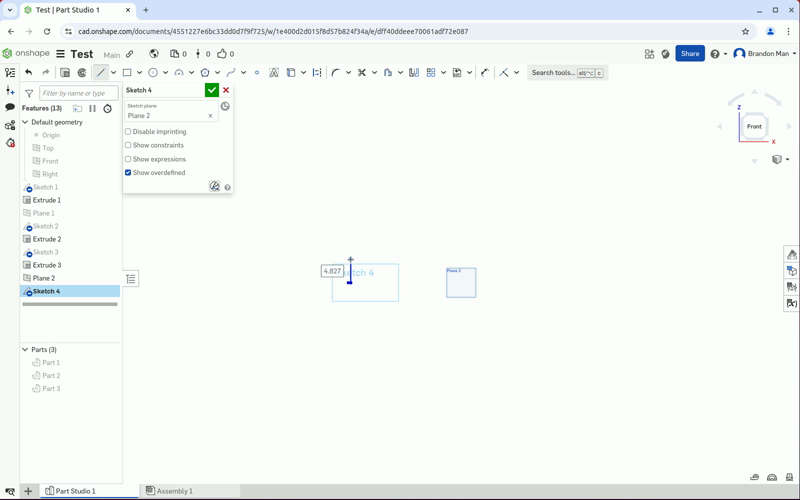
mouse_move(569, 259)
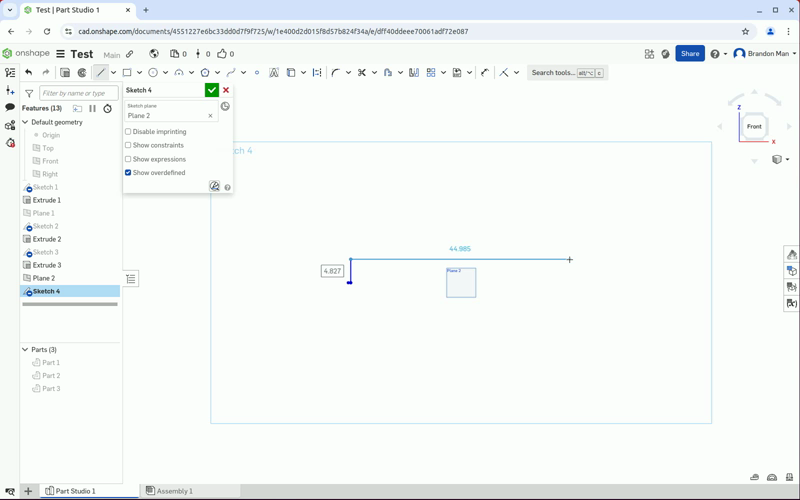
click(569, 259)
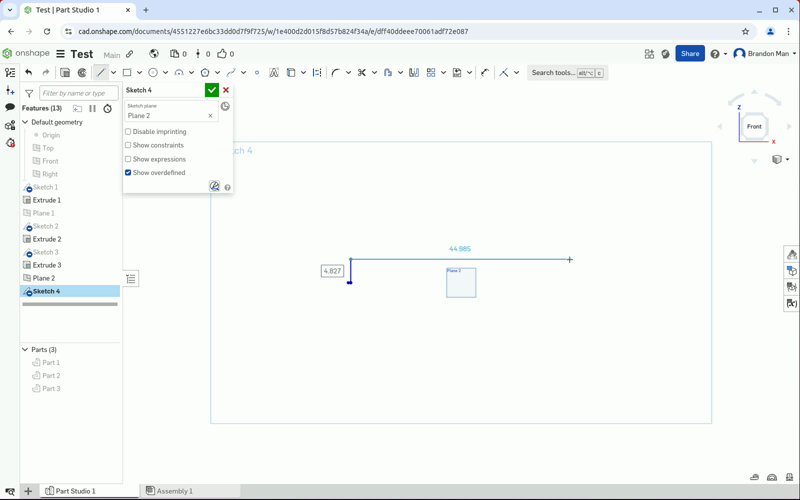
key_up(shift)
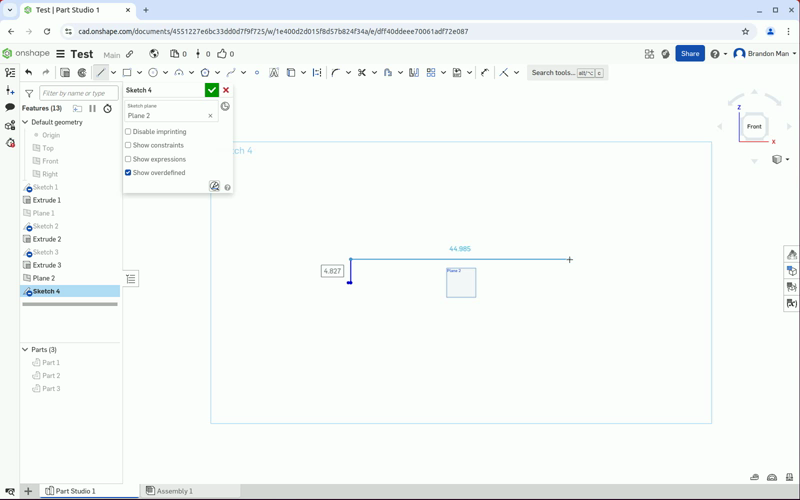
key_down(shift)
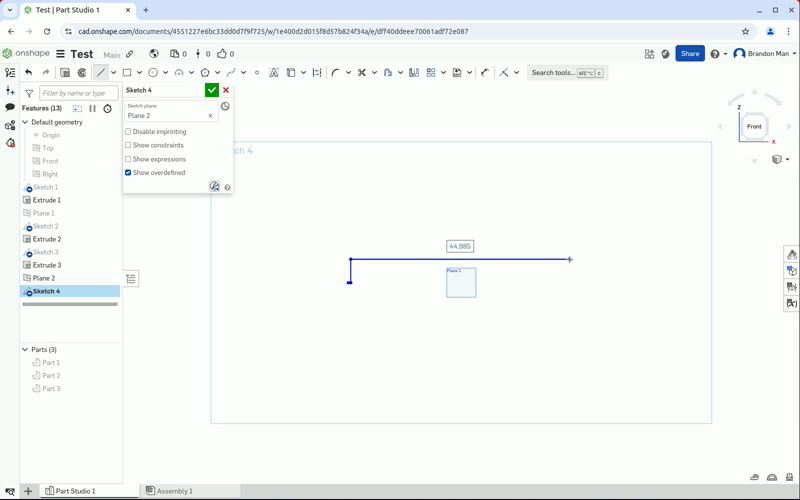
mouse_move(589, 259)
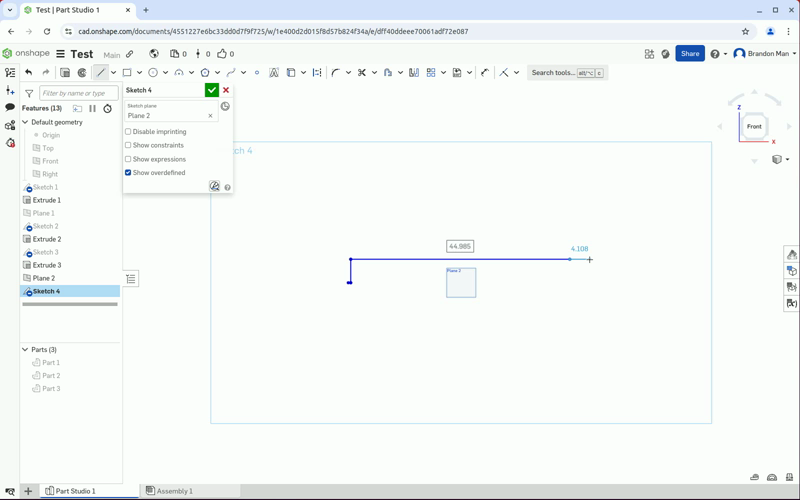
mouse_move(569, 282)
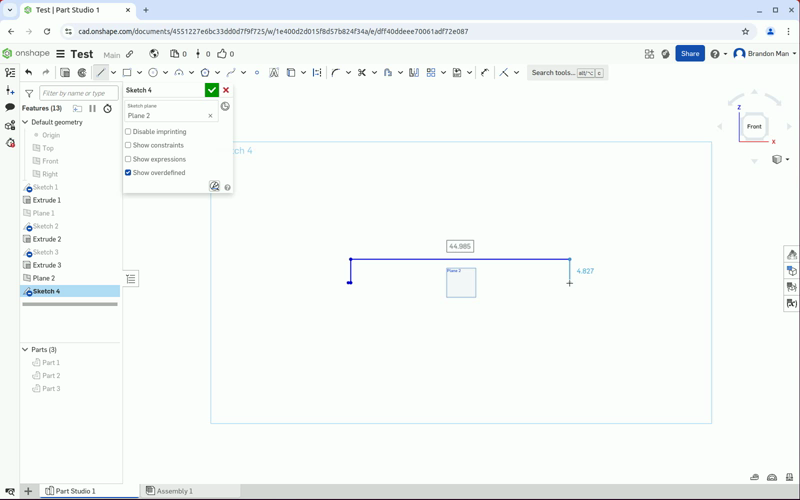
click(569, 282)
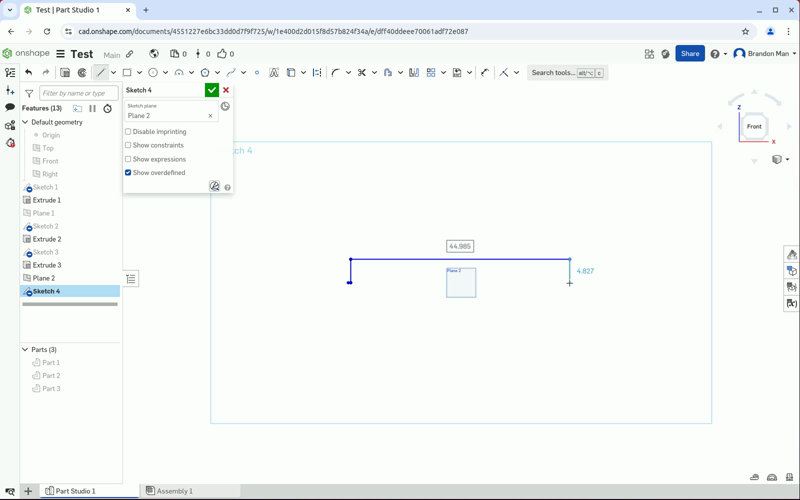
key_up(shift)
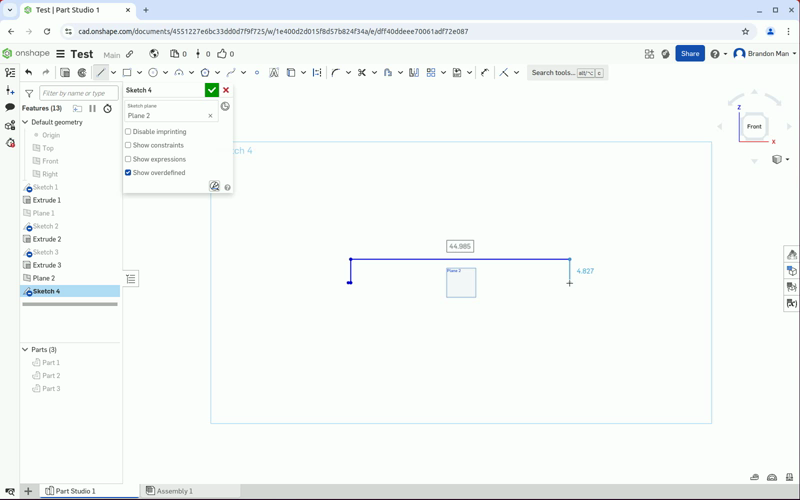
key_down(shift)
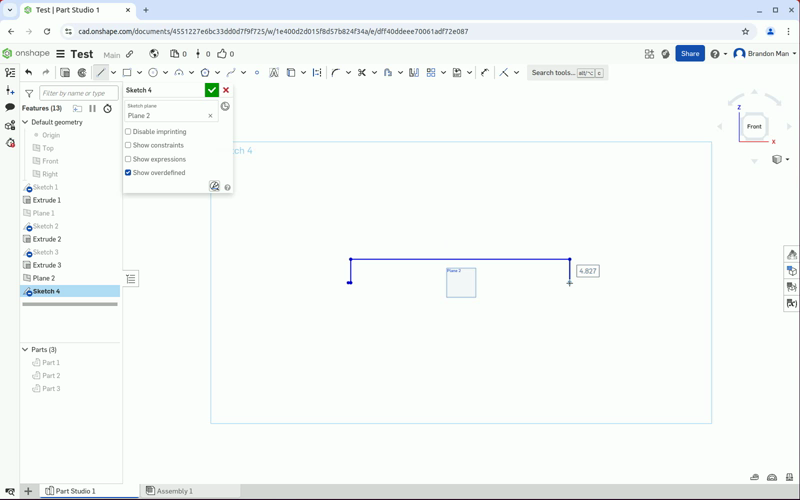
mouse_move(589, 282)
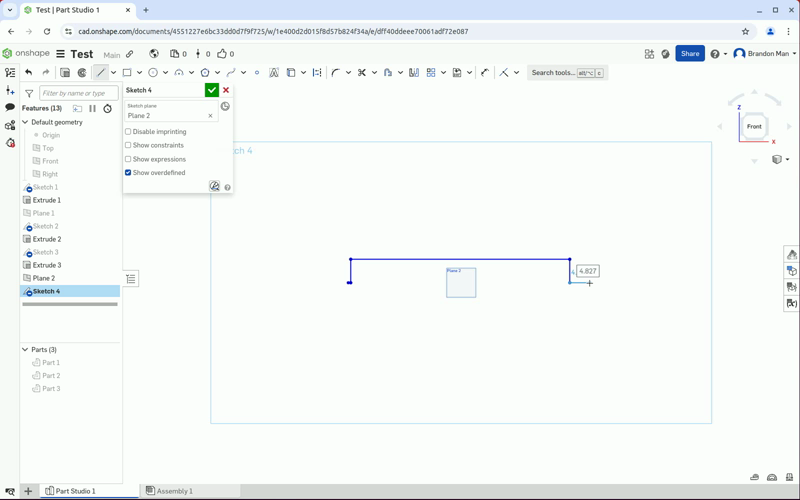
mouse_move(572, 282)
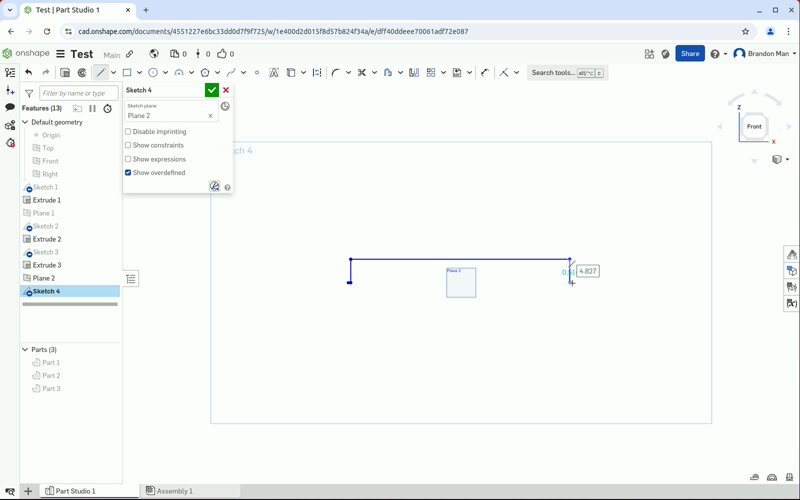
scroll(6)
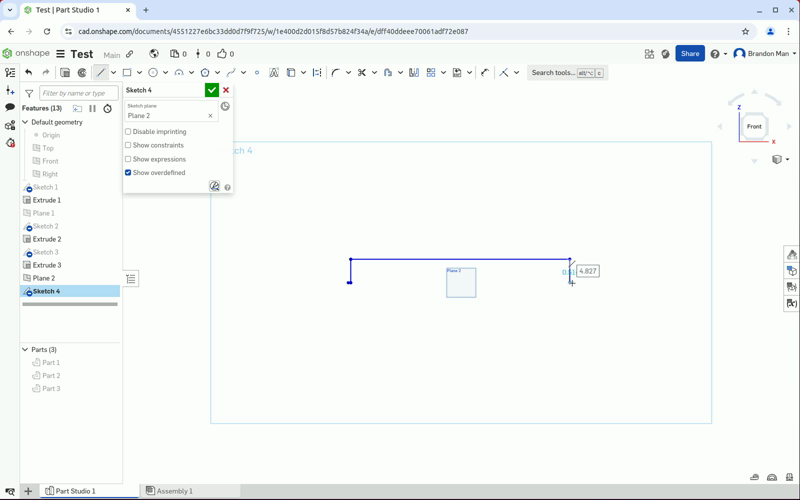
scroll(6)
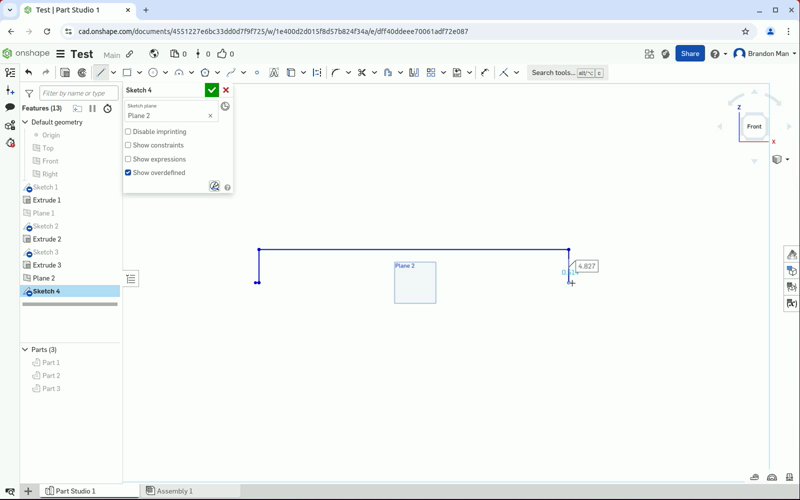
scroll(6)
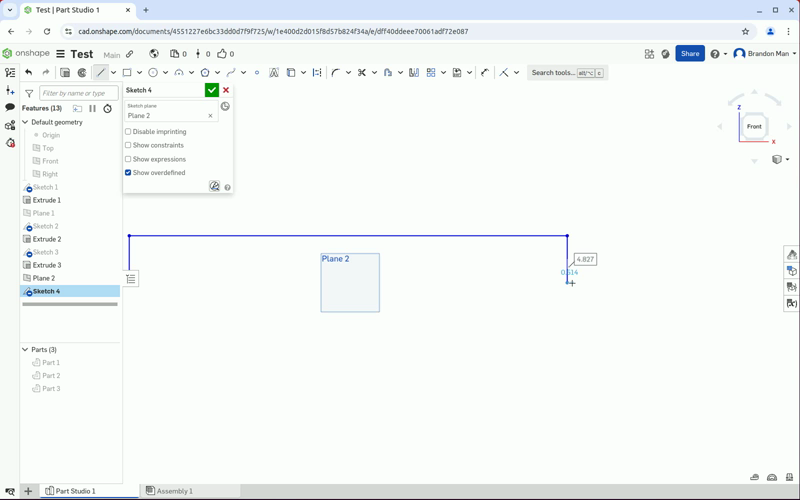
scroll(6)
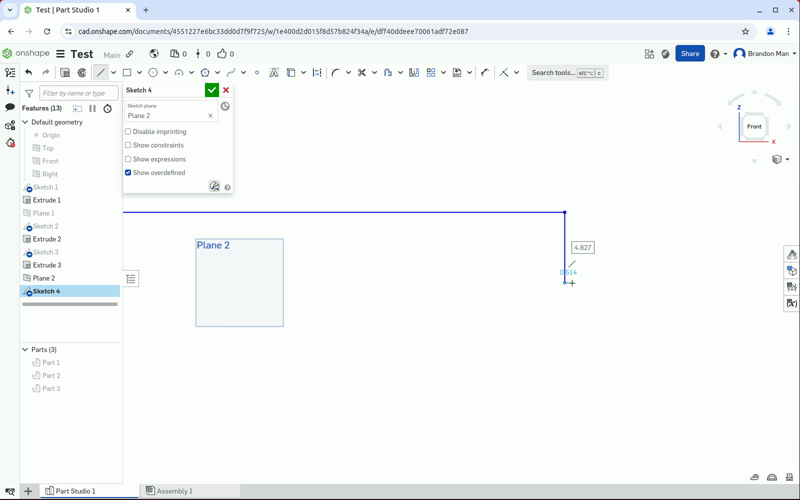
scroll(6)
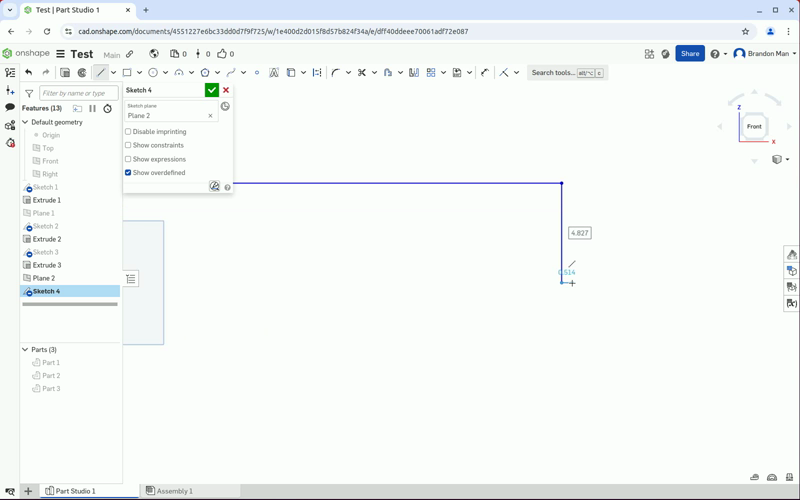
scroll(6)
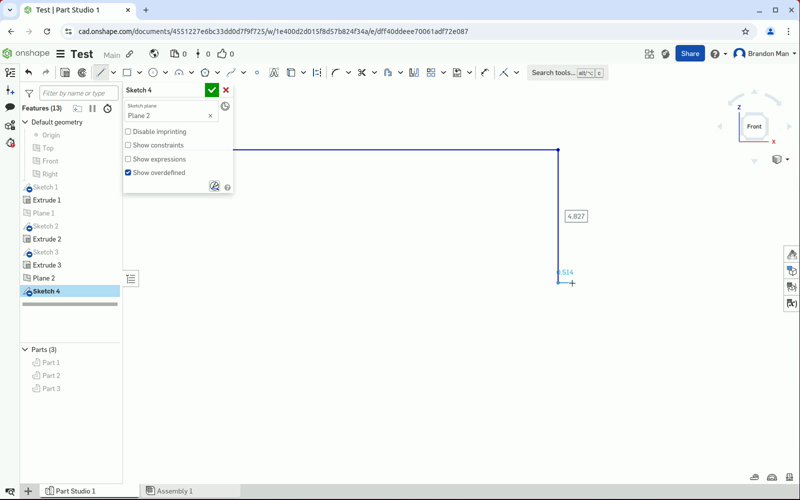
scroll(6)
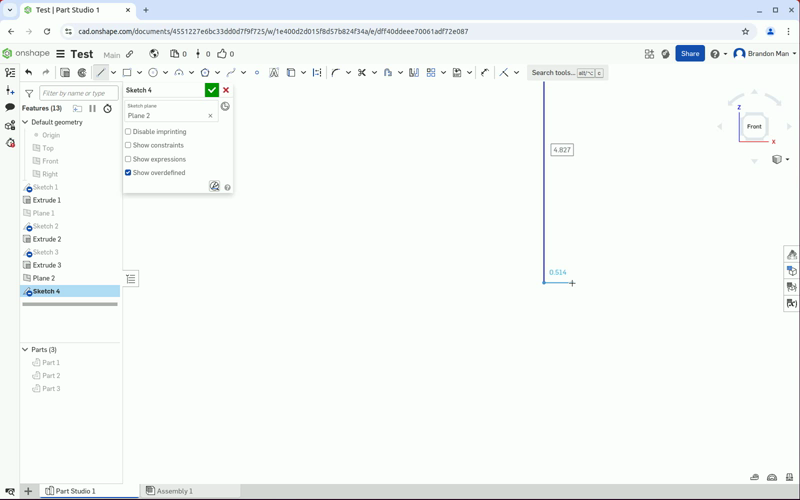
click(572, 282)
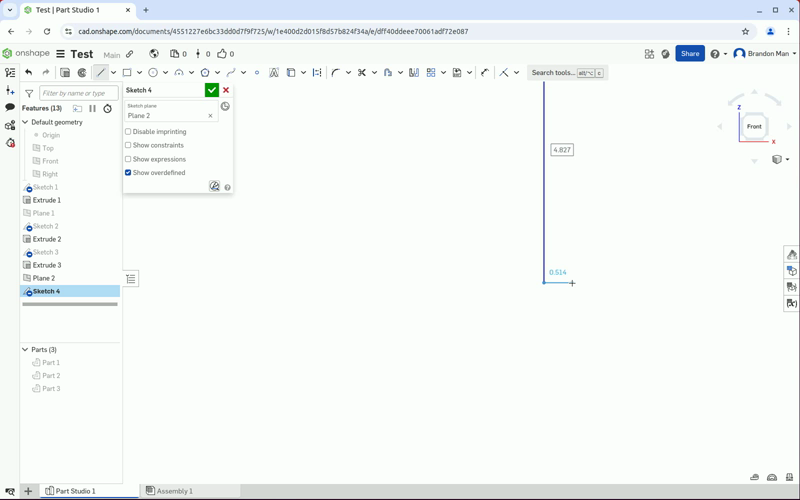
scroll(-6)
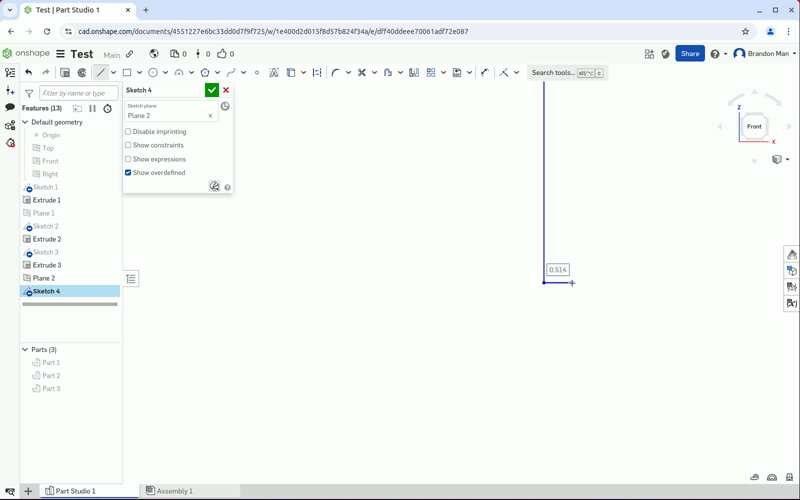
scroll(-6)
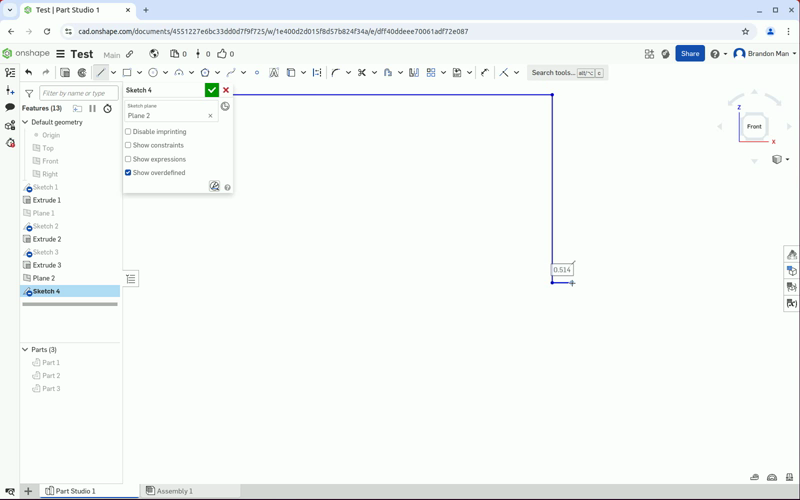
scroll(-6)
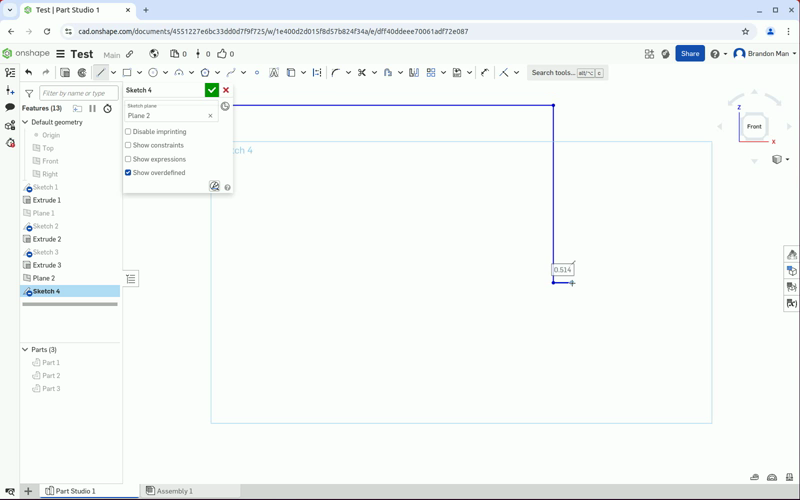
scroll(-6)
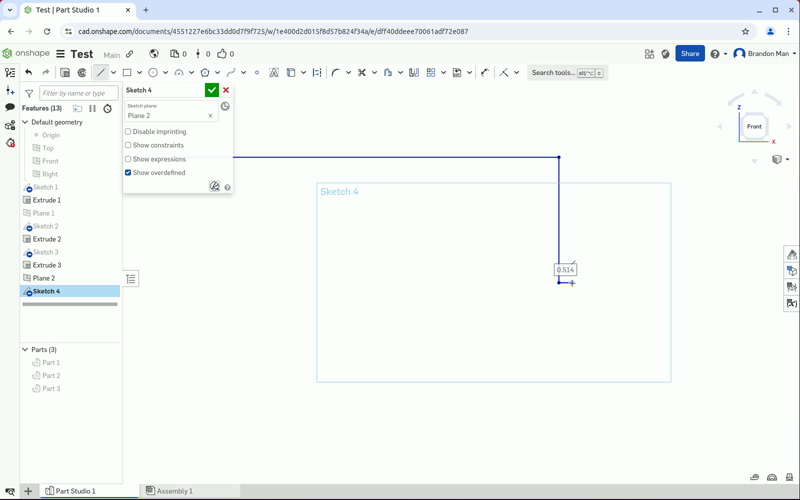
scroll(-6)
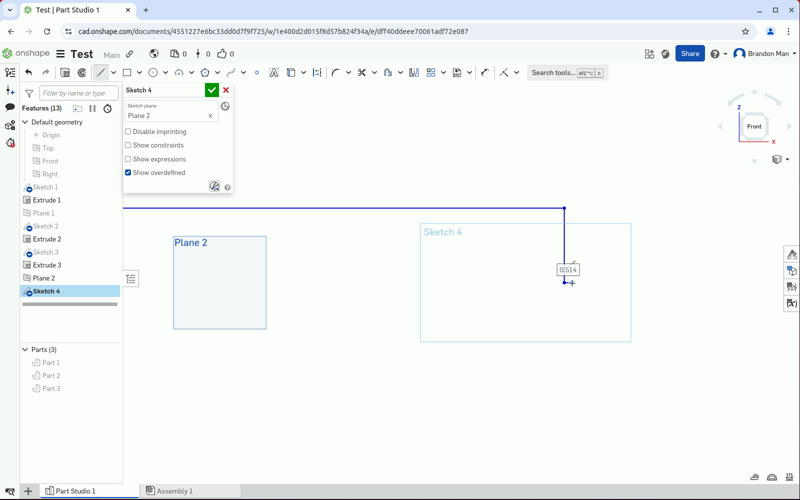
scroll(-6)
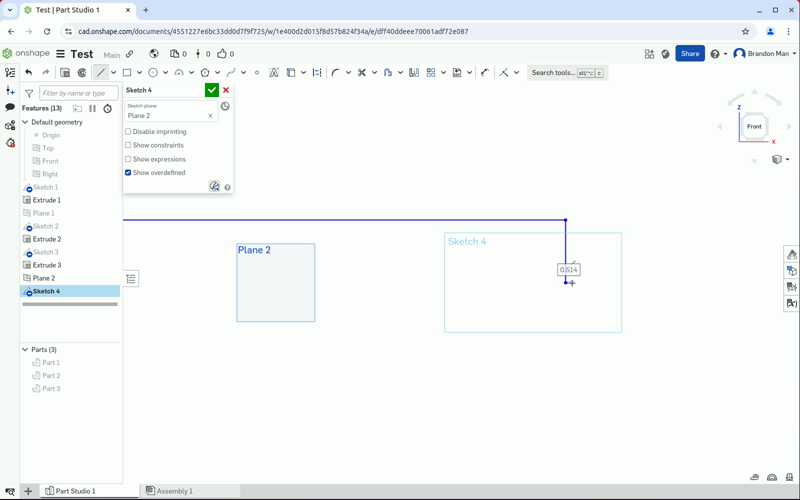
scroll(-6)
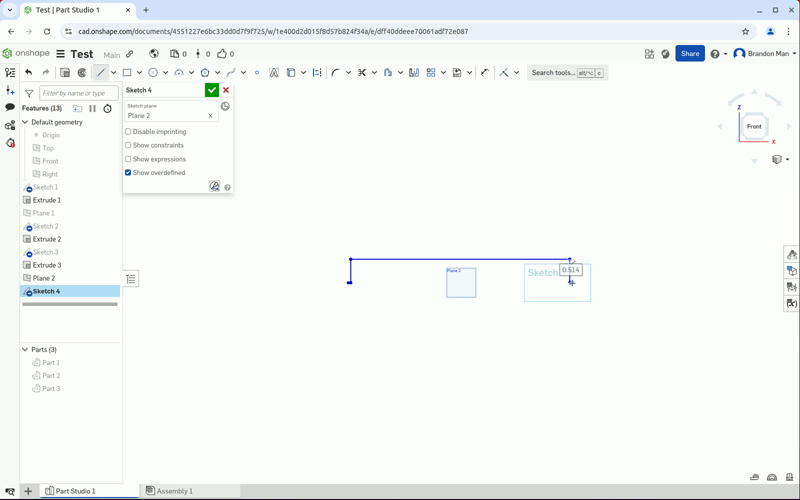
key_up(shift)
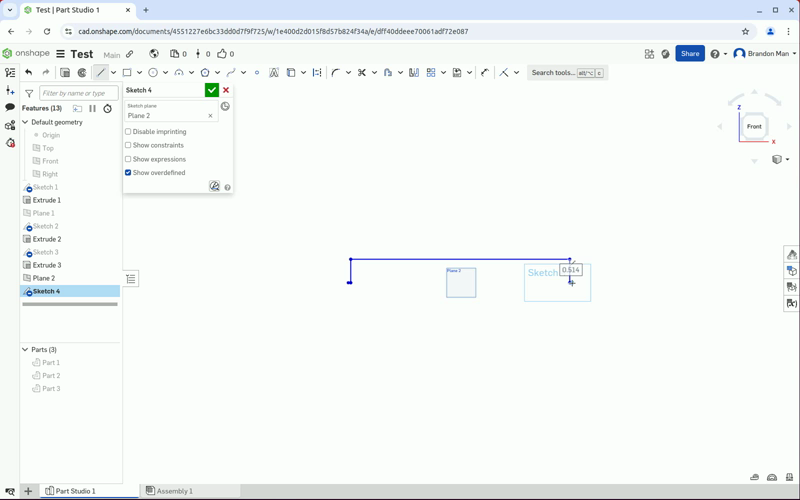
key_down(shift)
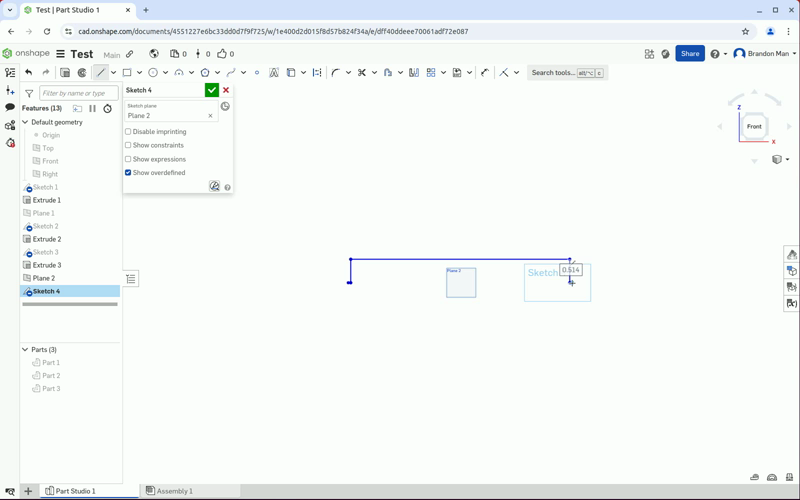
mouse_move(589, 282)
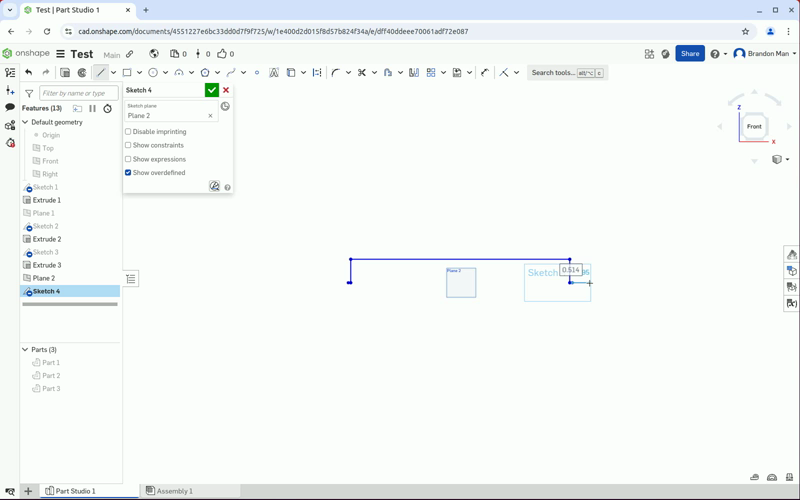
mouse_move(572, 257)
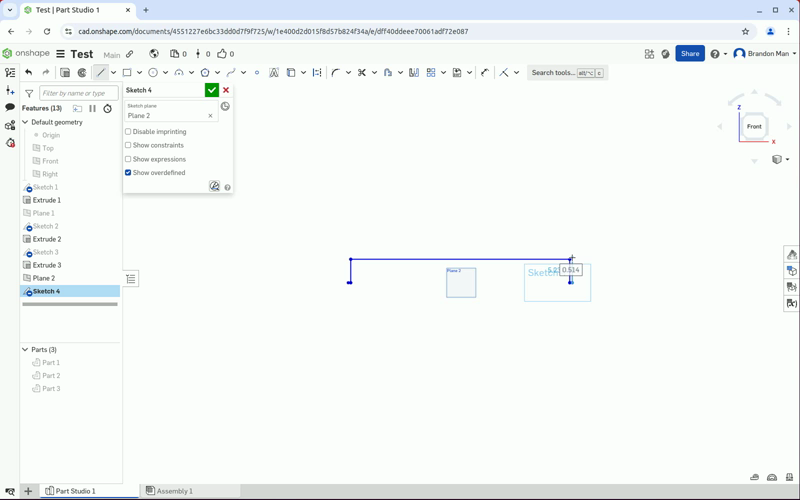
scroll(6)
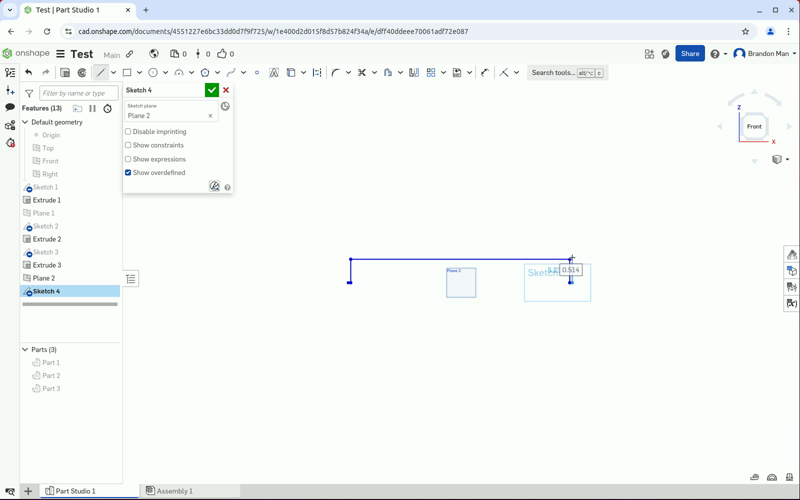
scroll(6)
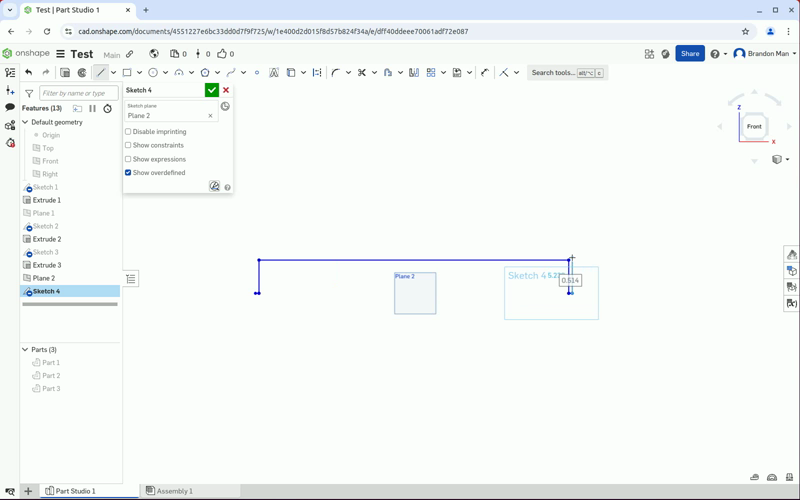
scroll(6)
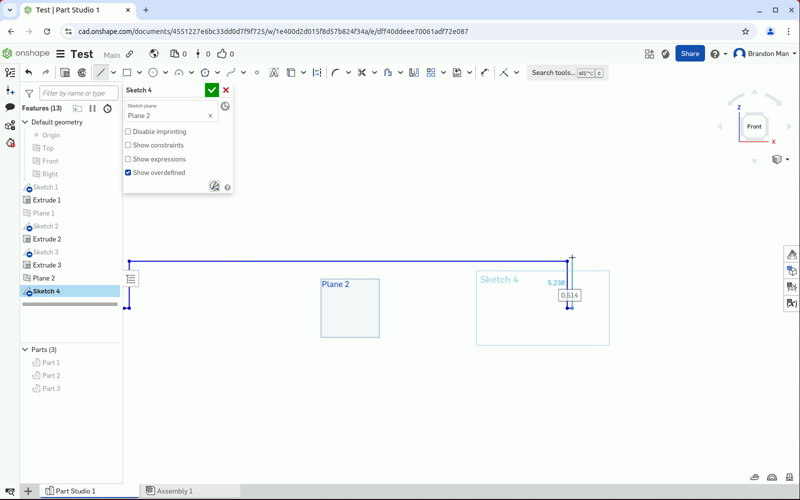
scroll(6)
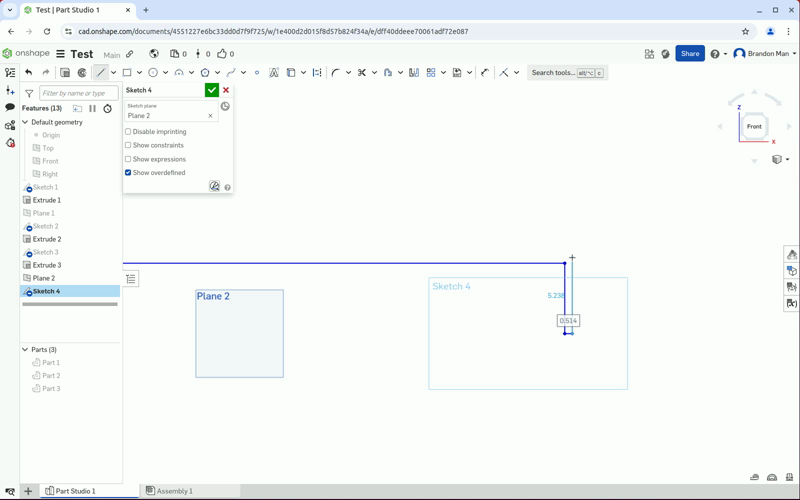
scroll(6)
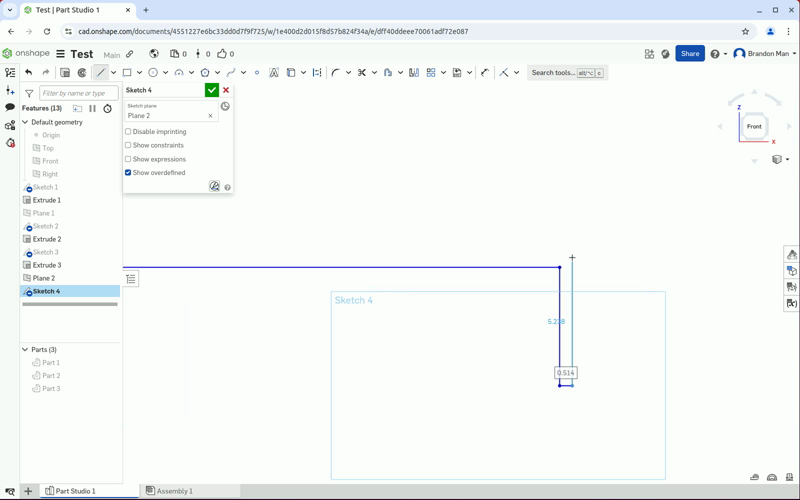
scroll(6)
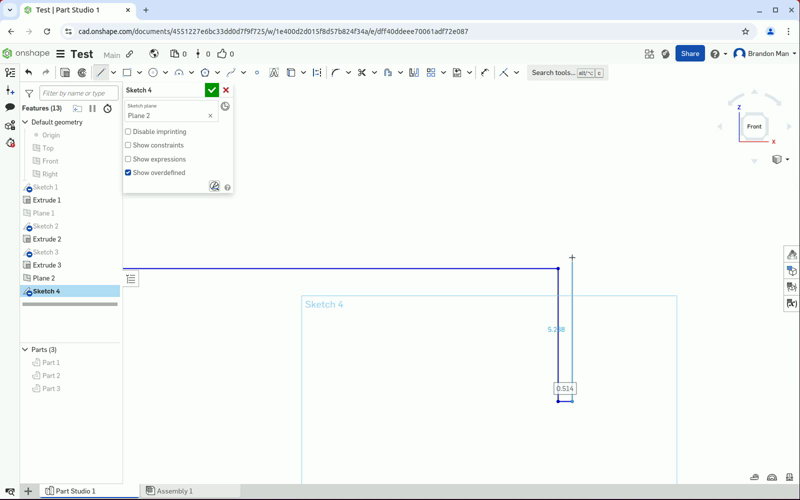
scroll(6)
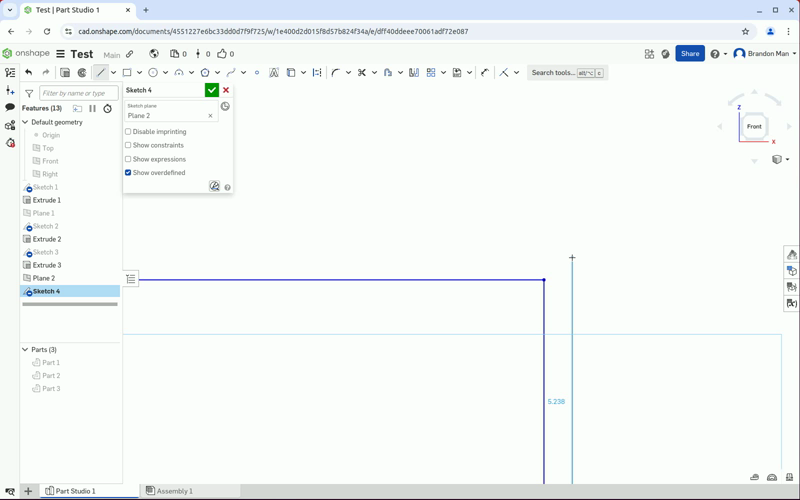
click(572, 257)
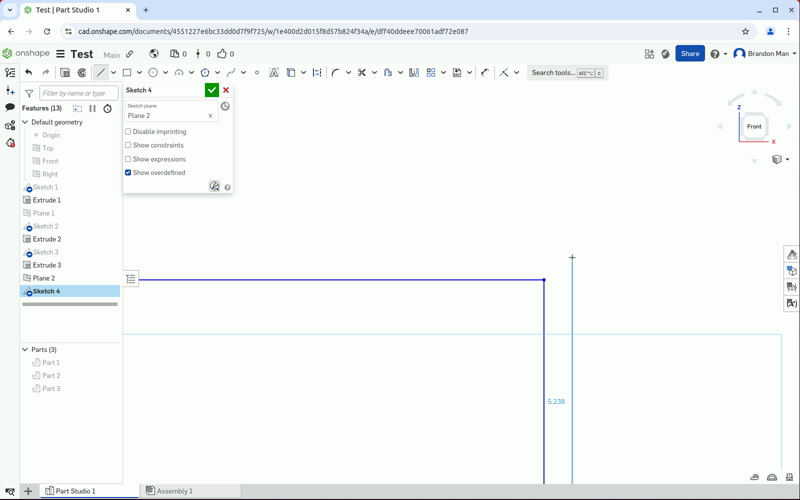
scroll(-6)
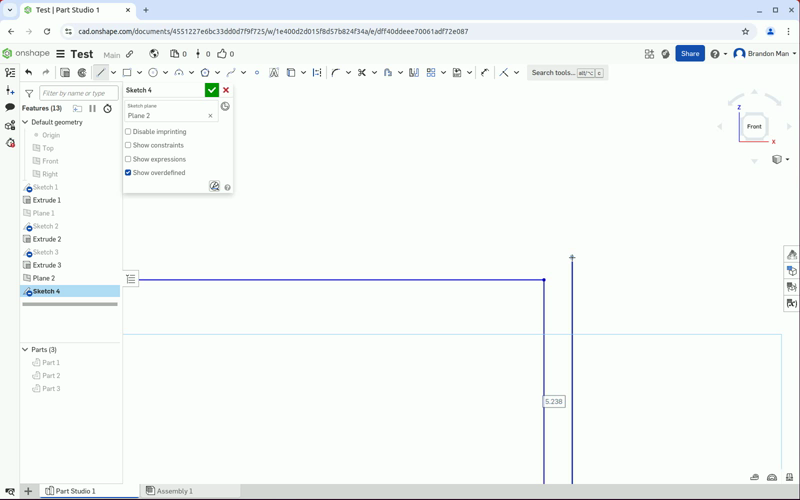
scroll(-6)
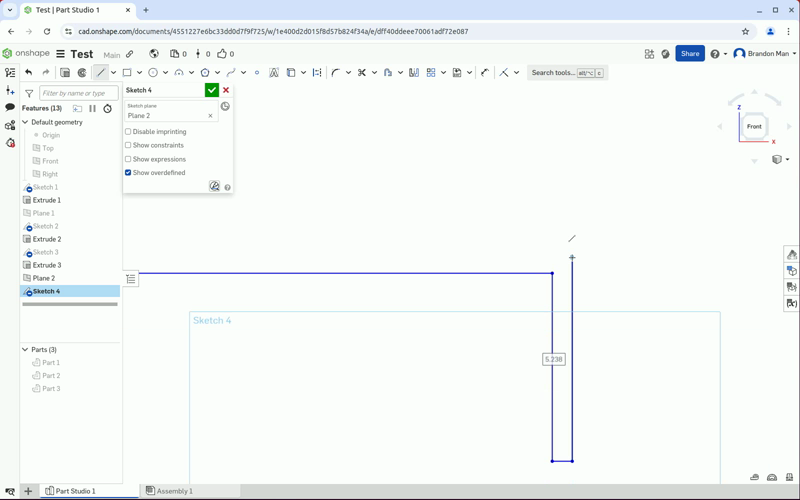
scroll(-6)
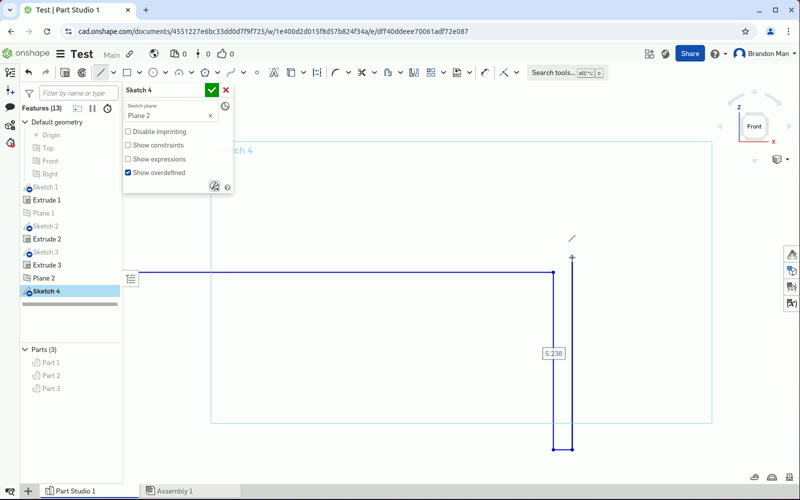
scroll(-6)
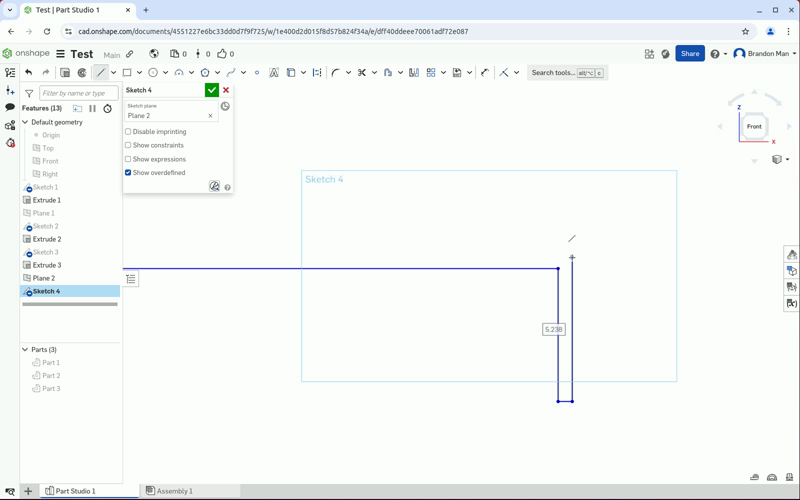
scroll(-6)
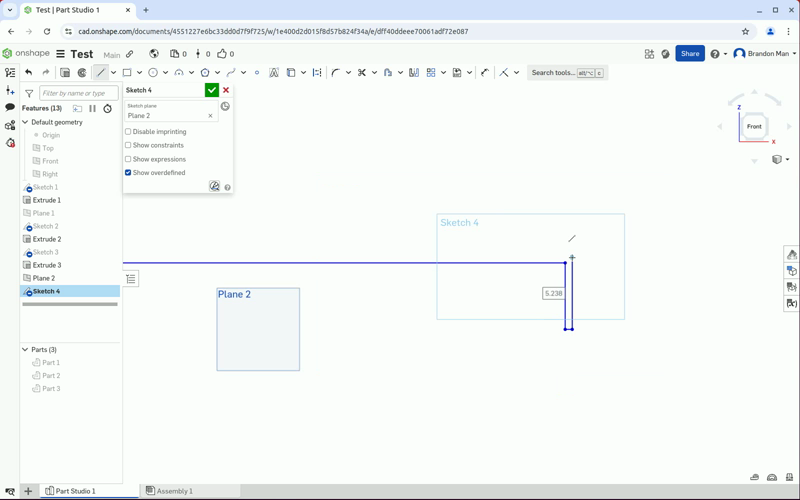
scroll(-6)
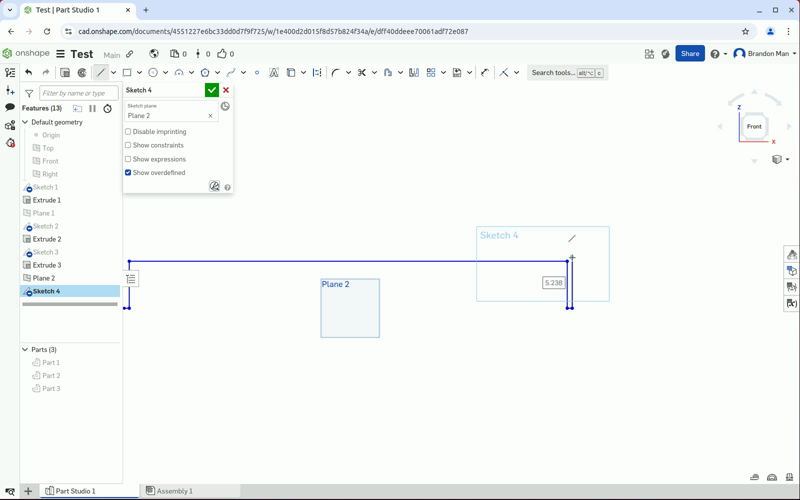
scroll(-6)
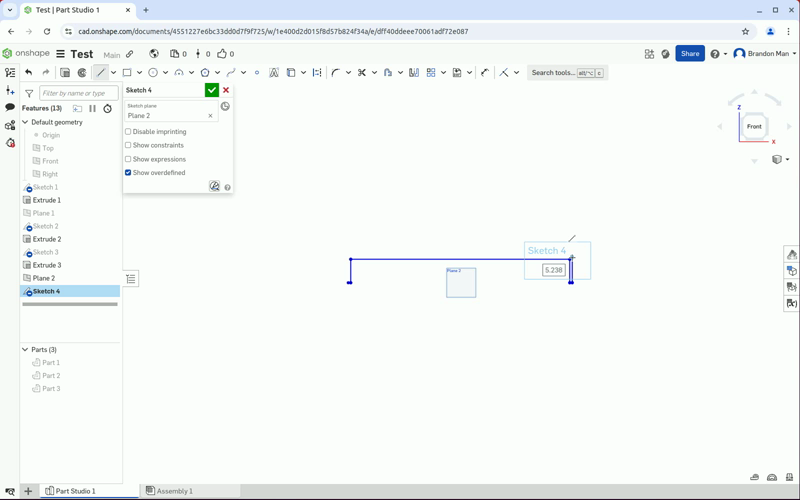
key_up(shift)
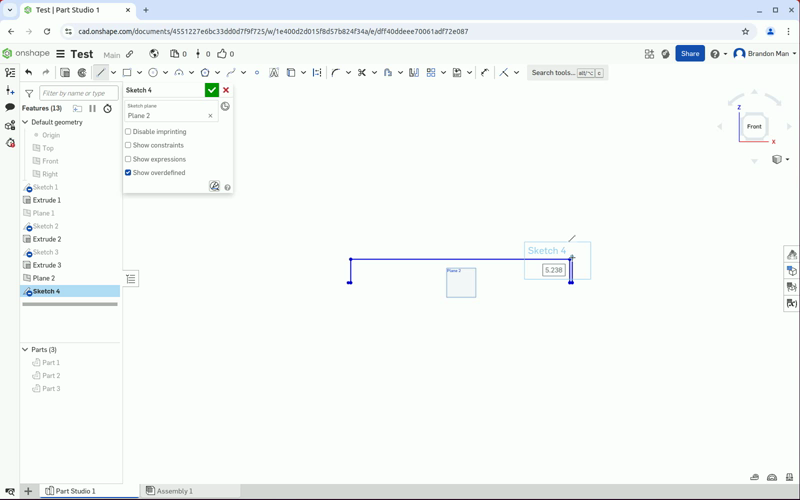
key_down(shift)
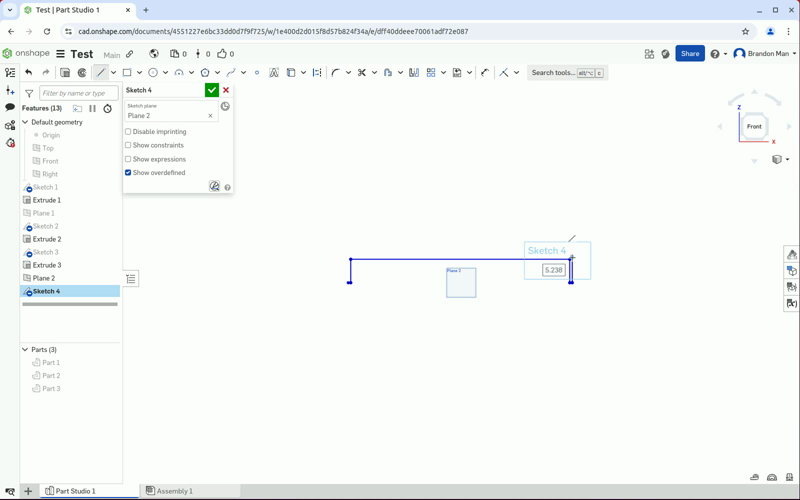
mouse_move(348, 257)
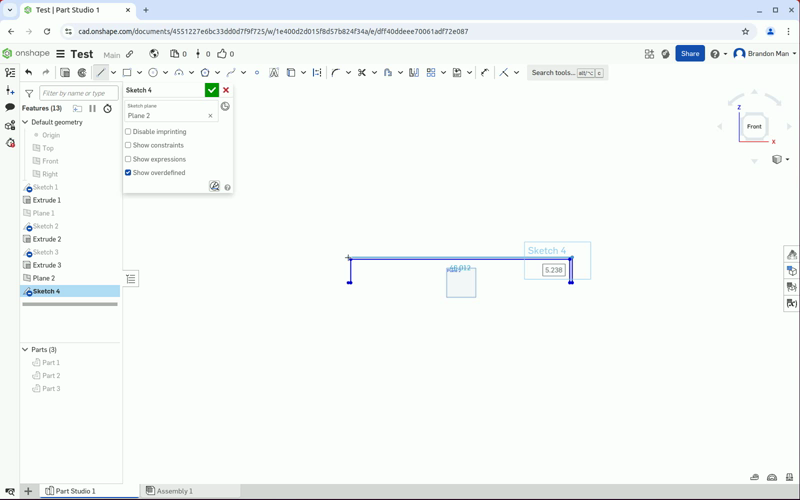
scroll(6)
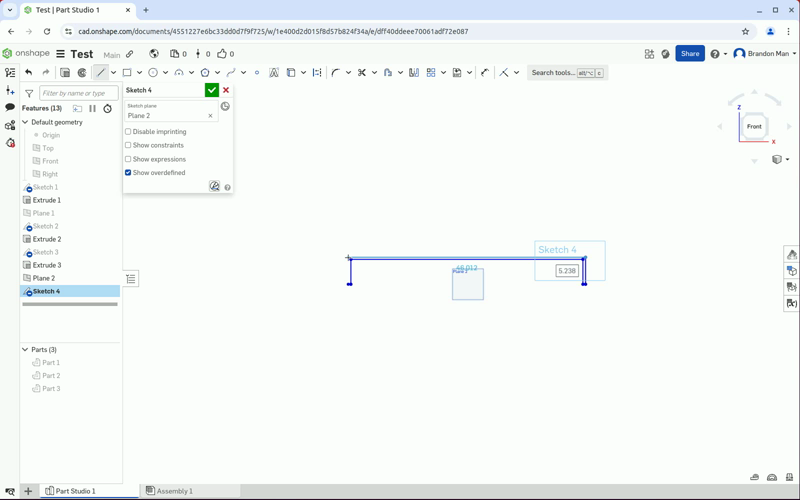
scroll(6)
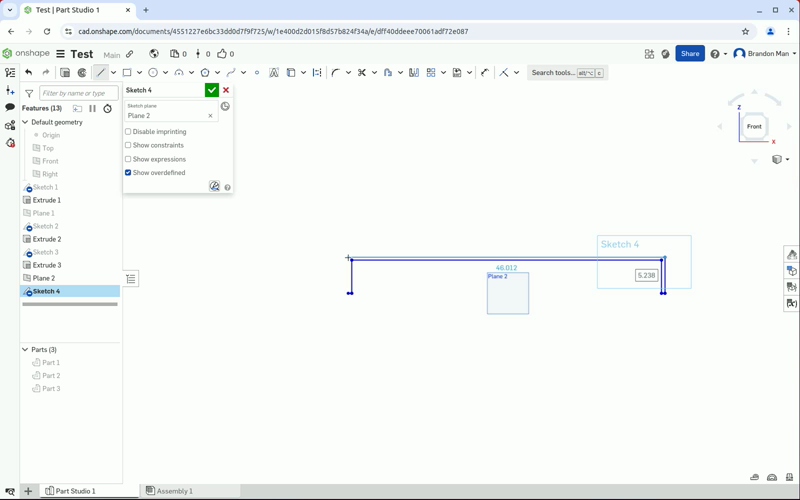
scroll(6)
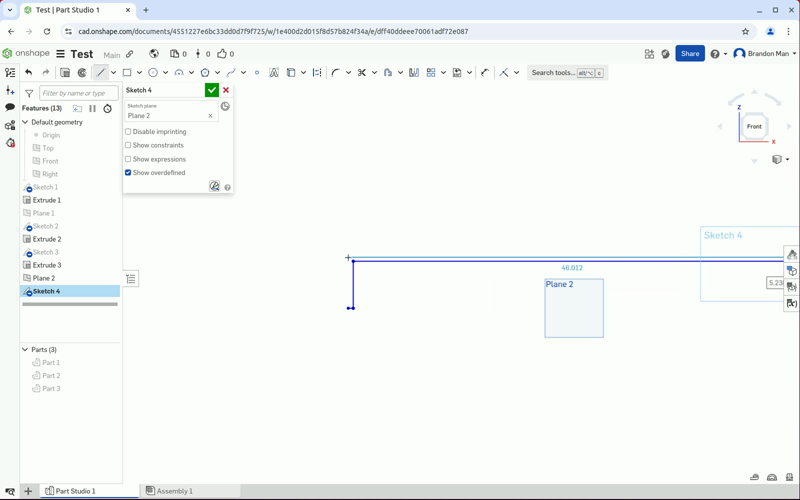
scroll(6)
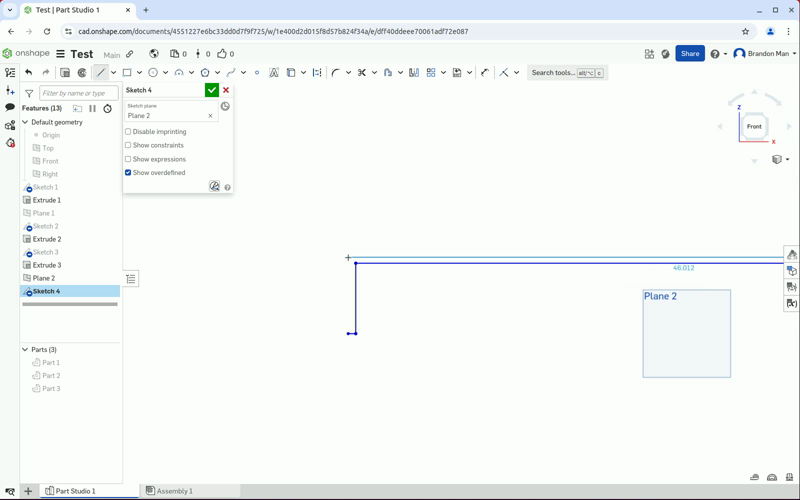
scroll(6)
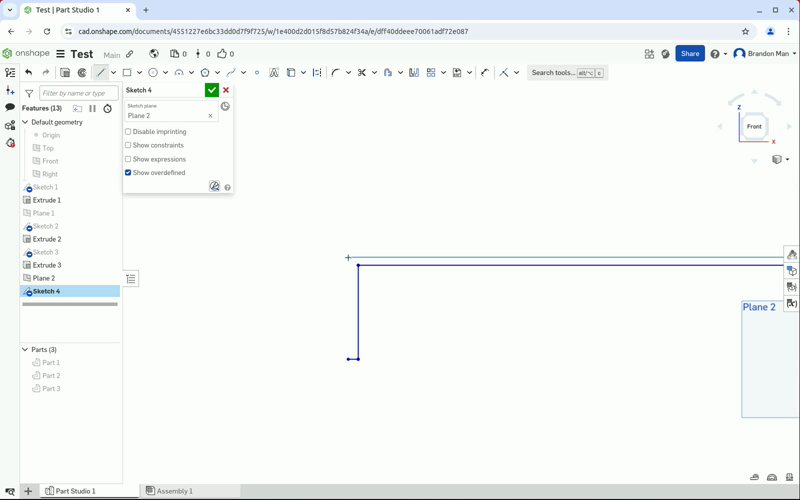
scroll(6)
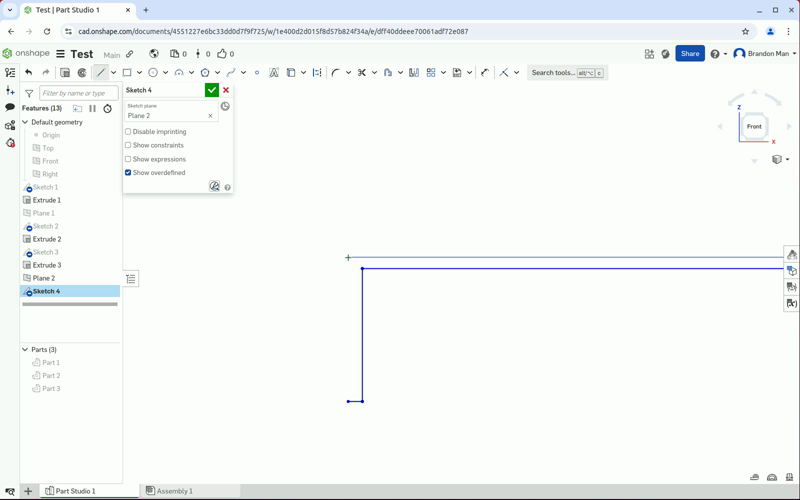
scroll(6)
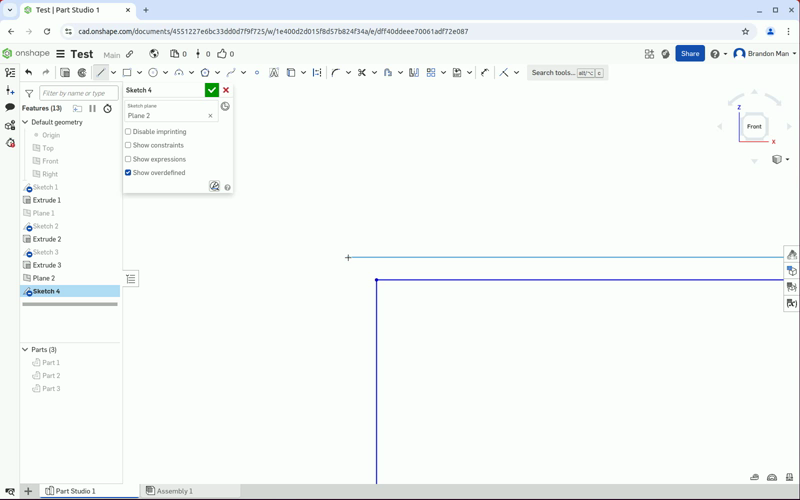
click(348, 257)
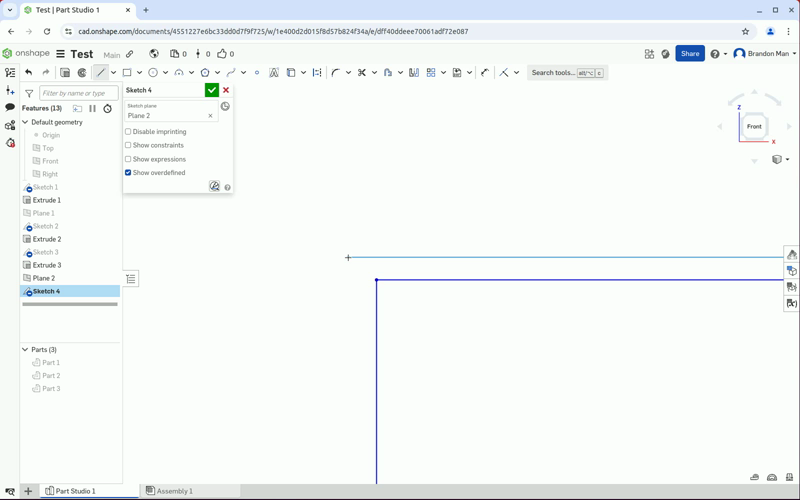
scroll(-6)
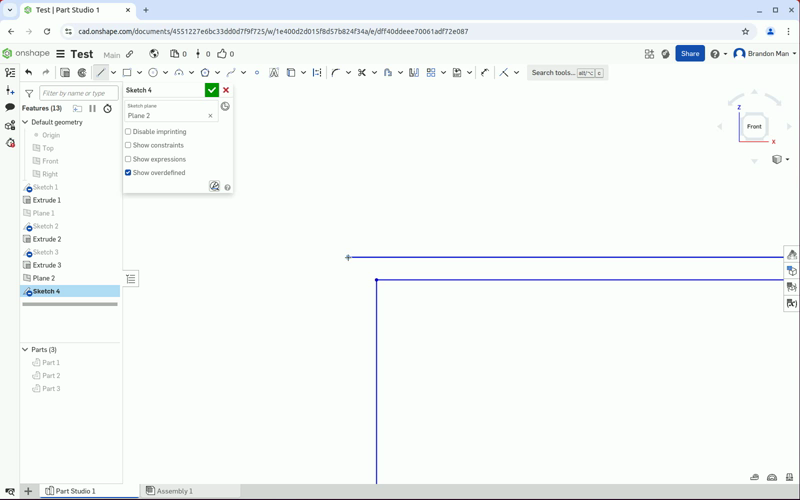
scroll(-6)
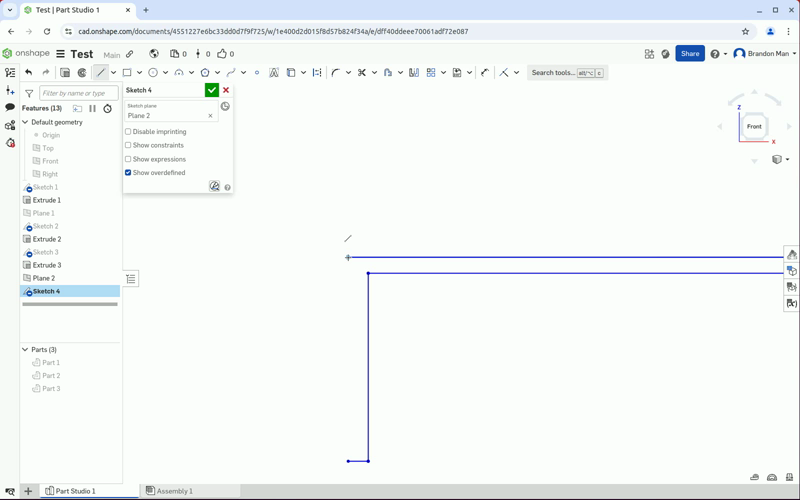
scroll(-6)
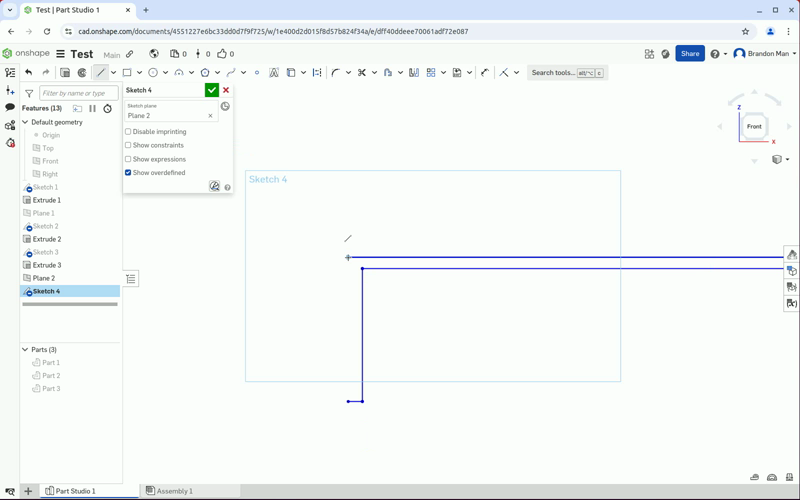
scroll(-6)
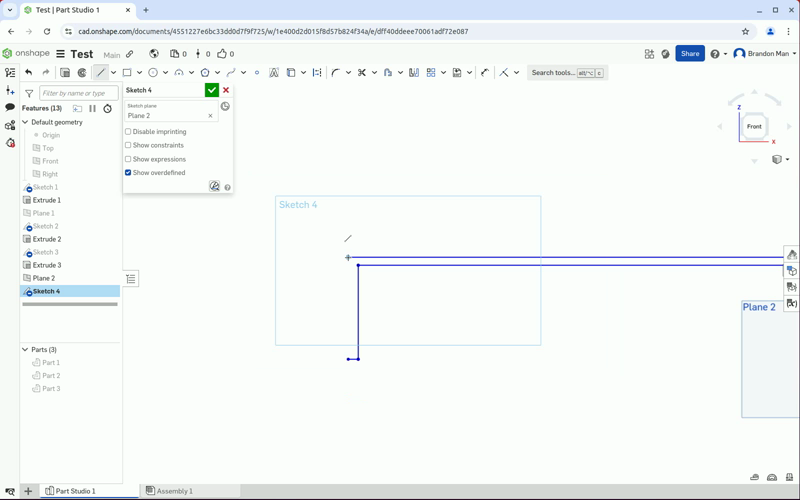
scroll(-6)
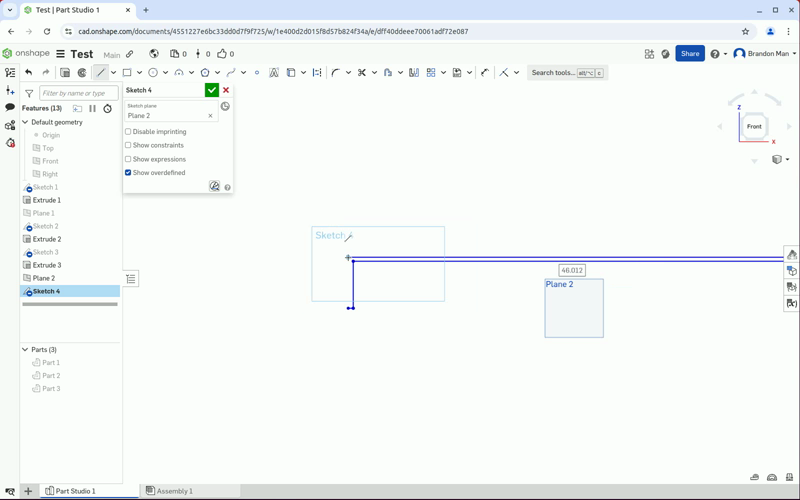
scroll(-6)
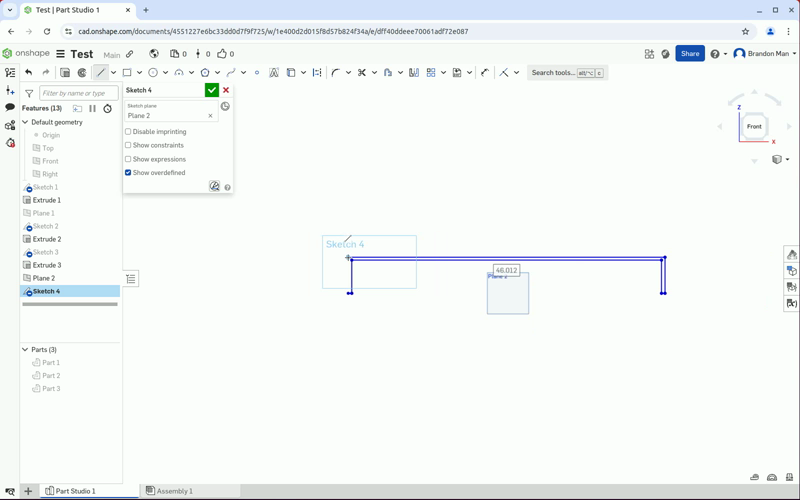
scroll(-6)
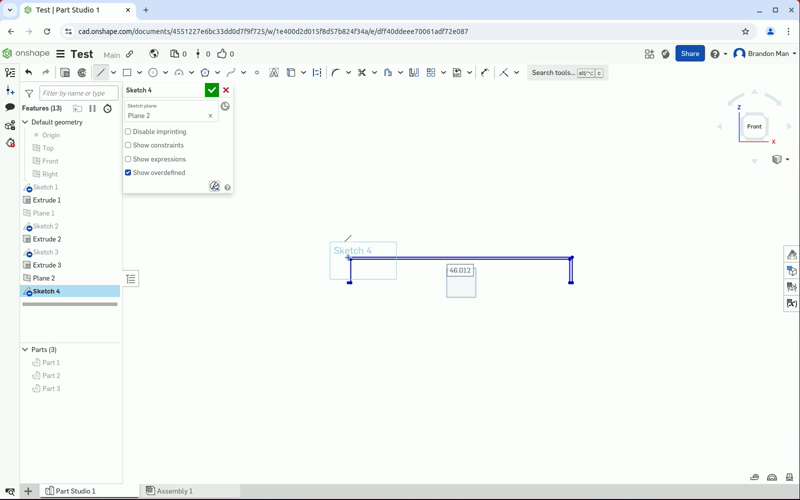
key_up(shift)
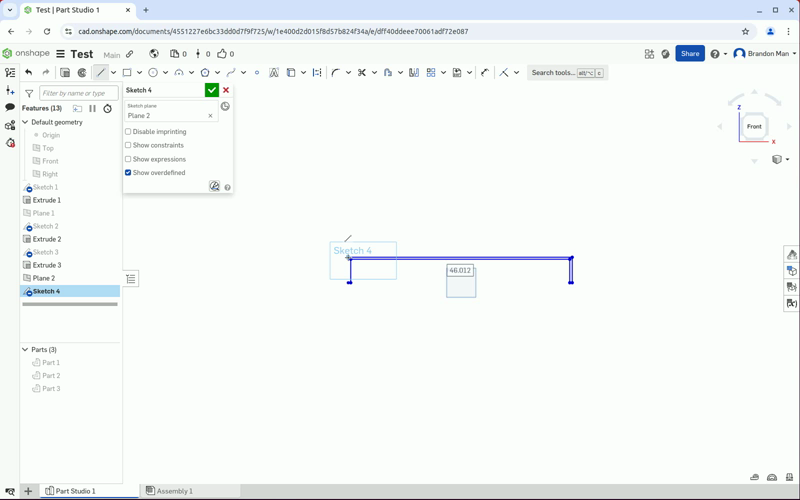
mouse_move(378, 257)
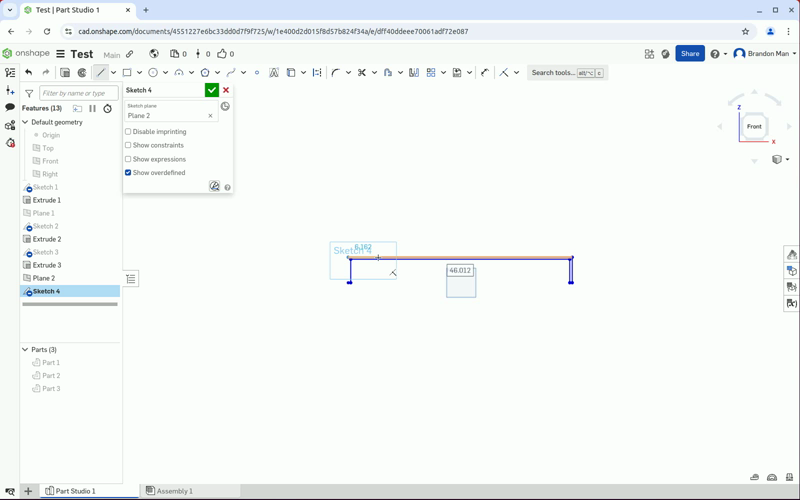
key_down(shift)
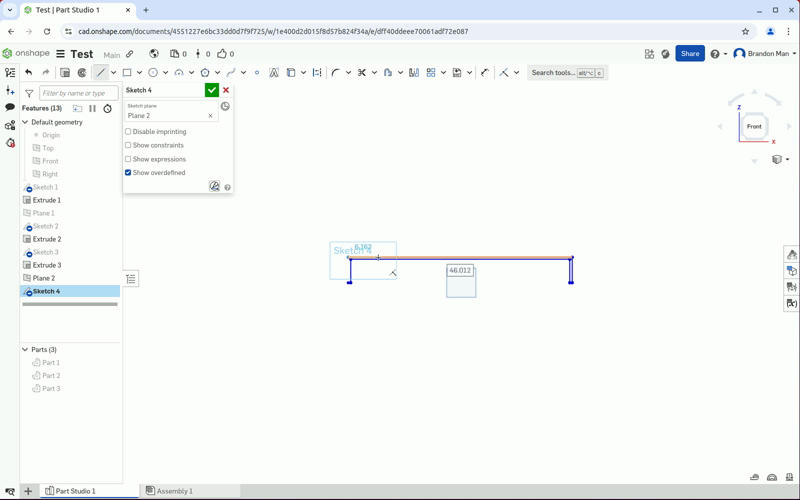
mouse_move(348, 282)
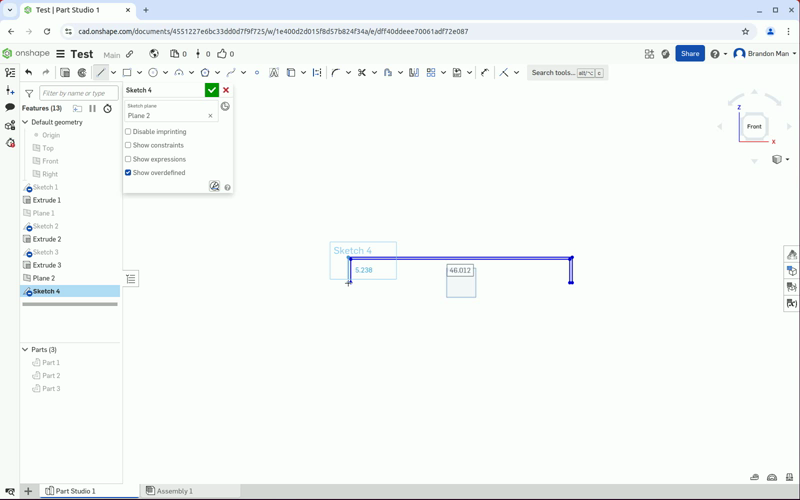
scroll(6)
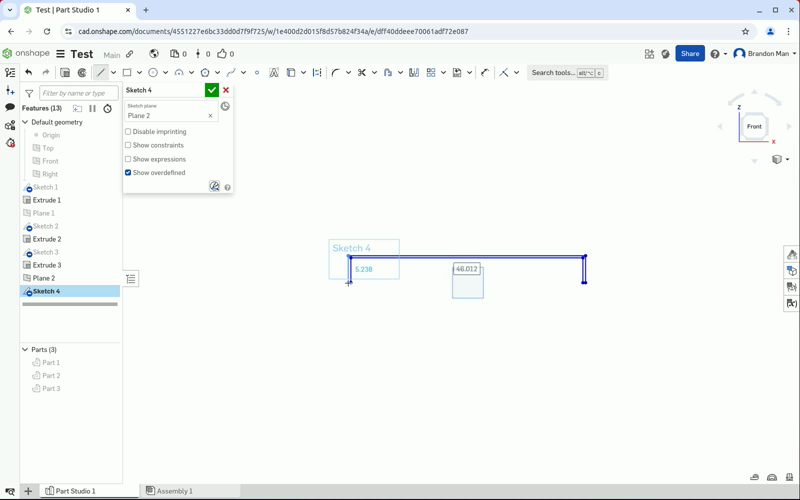
scroll(6)
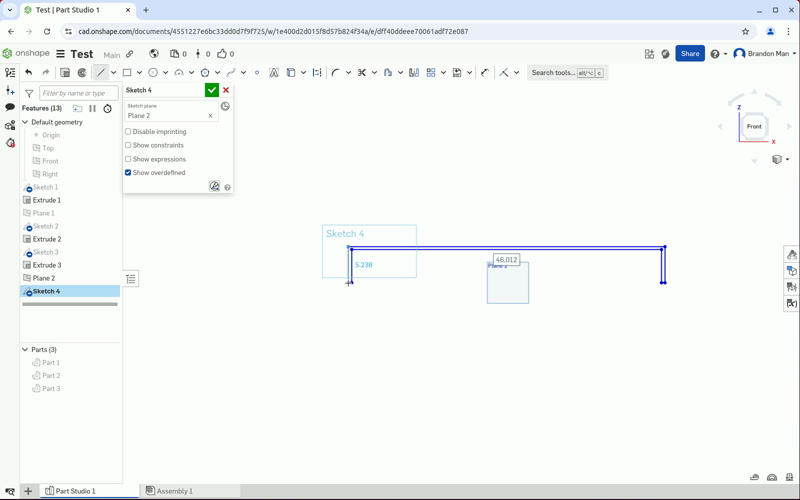
scroll(6)
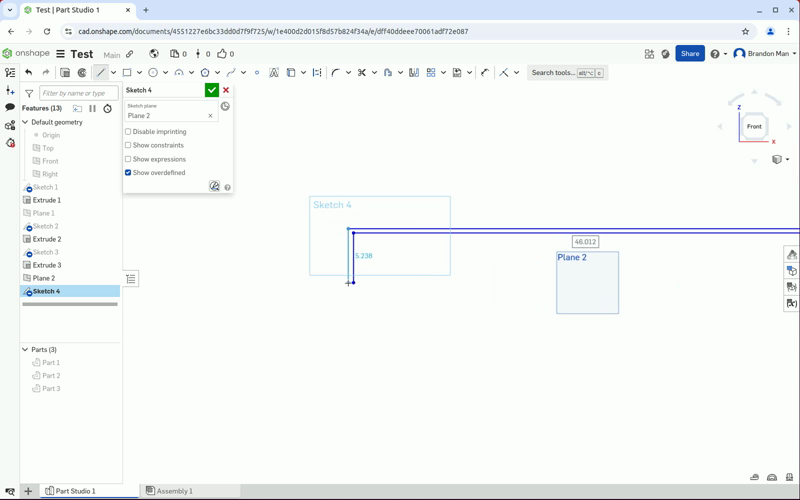
scroll(6)
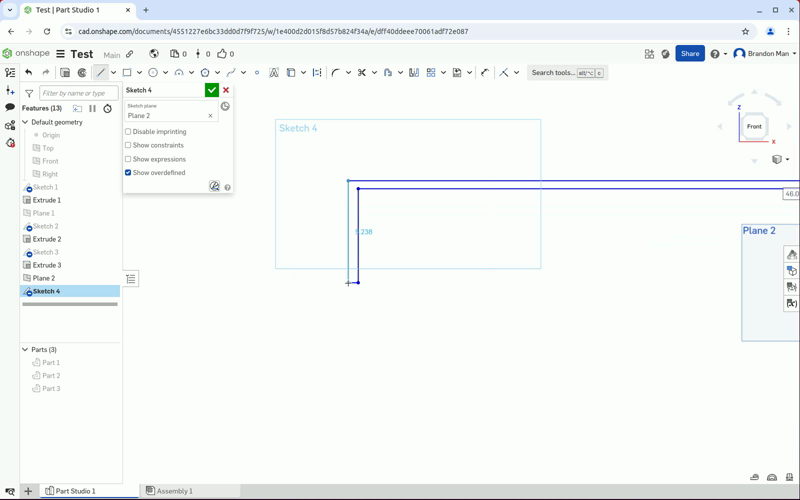
scroll(6)
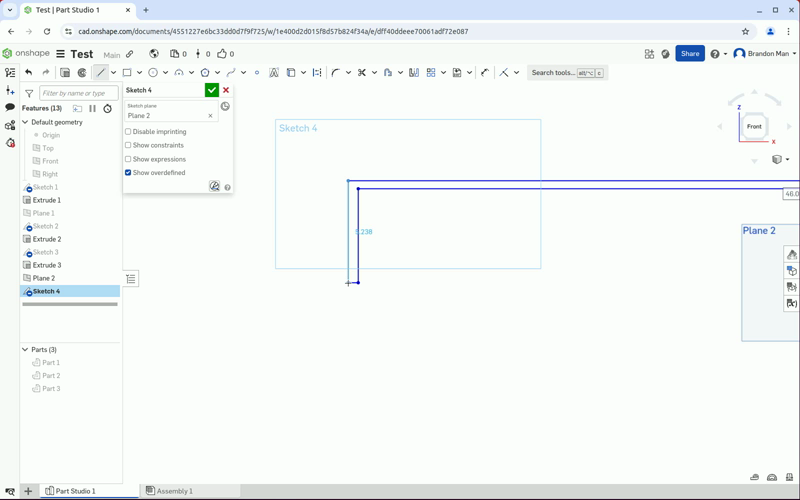
scroll(6)
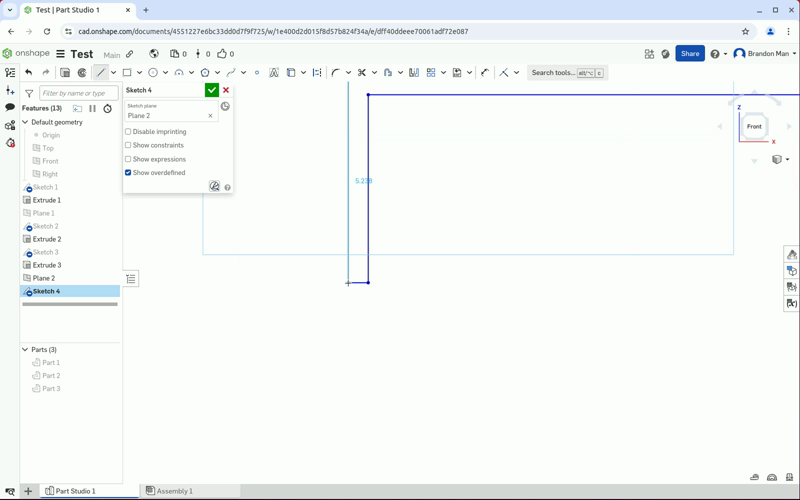
scroll(6)
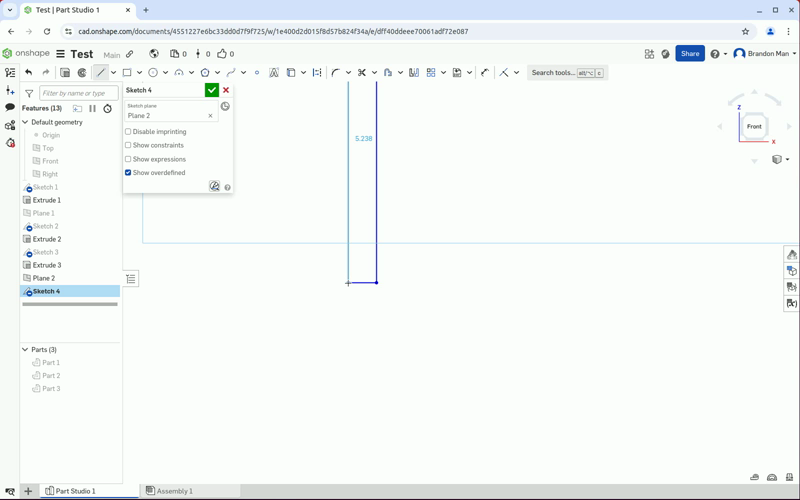
key_up(shift)
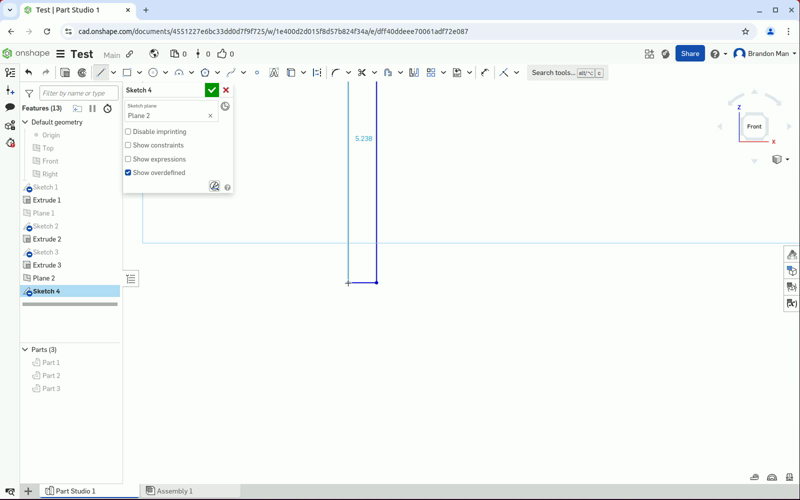
click(348, 282)
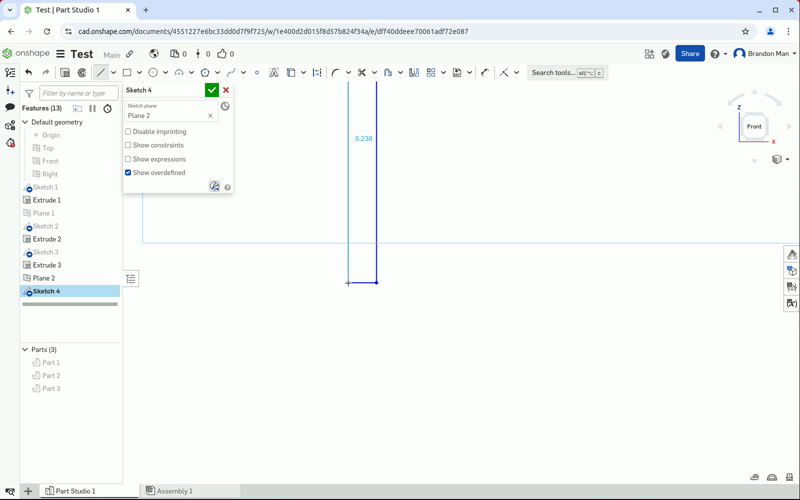
scroll(-6)
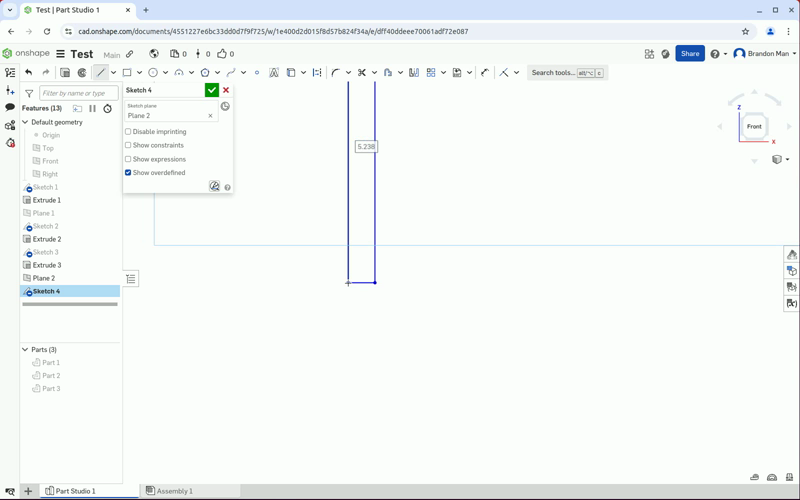
scroll(-6)
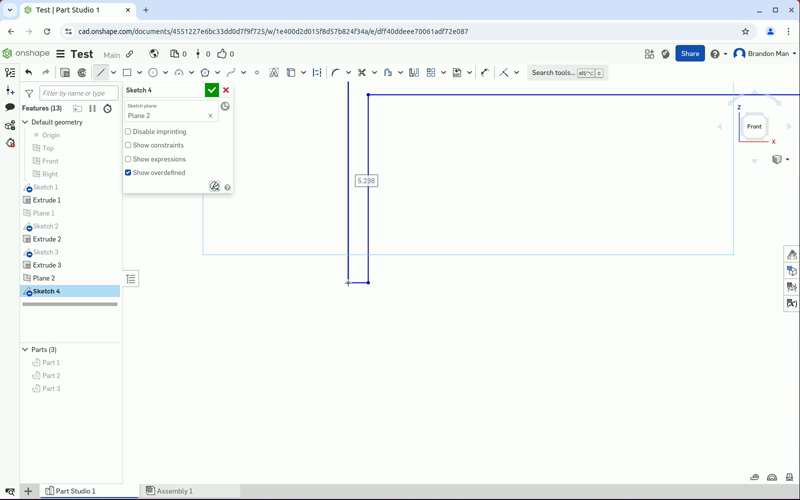
scroll(-6)
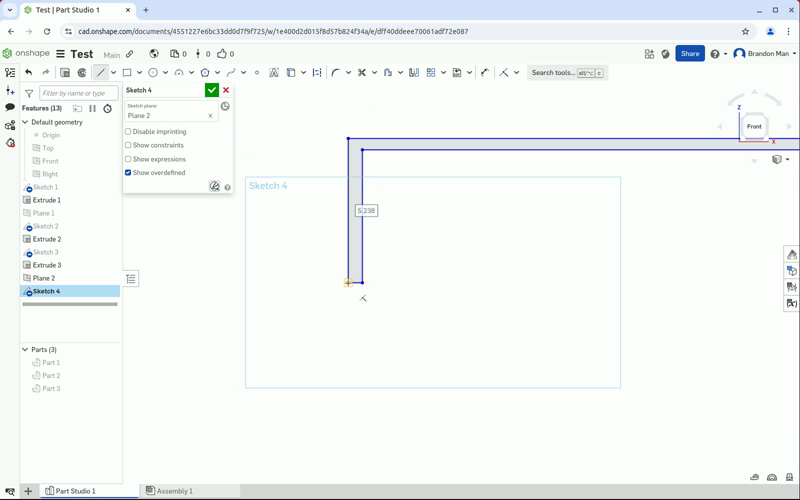
scroll(-6)
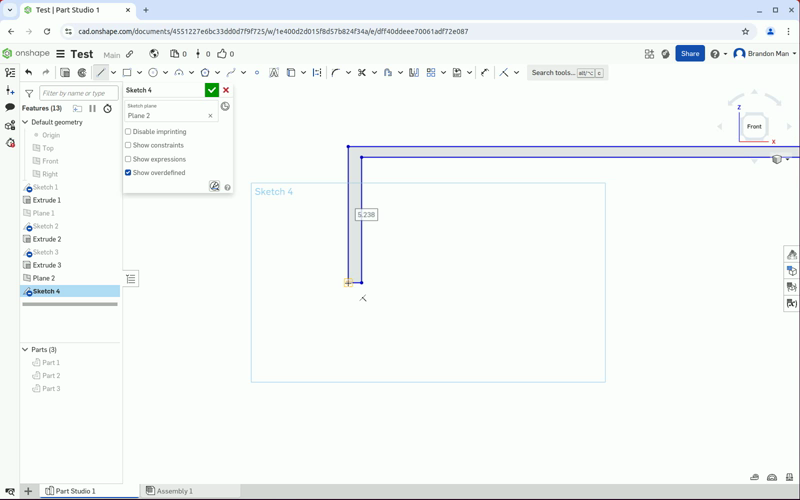
scroll(-6)
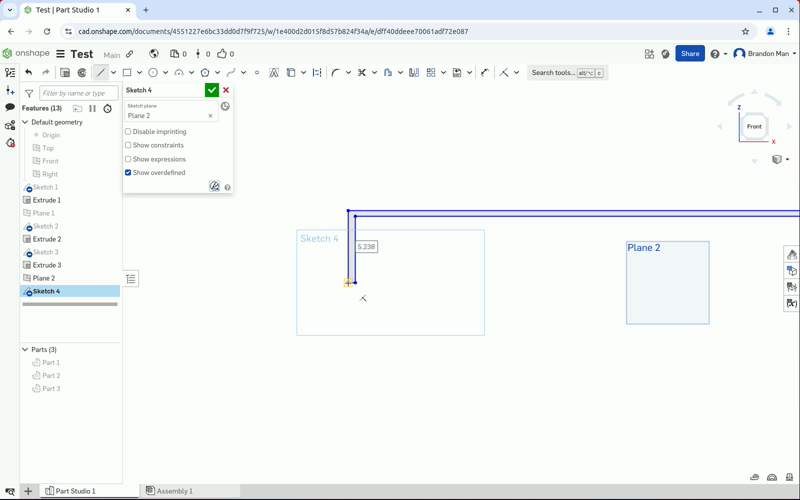
scroll(-6)
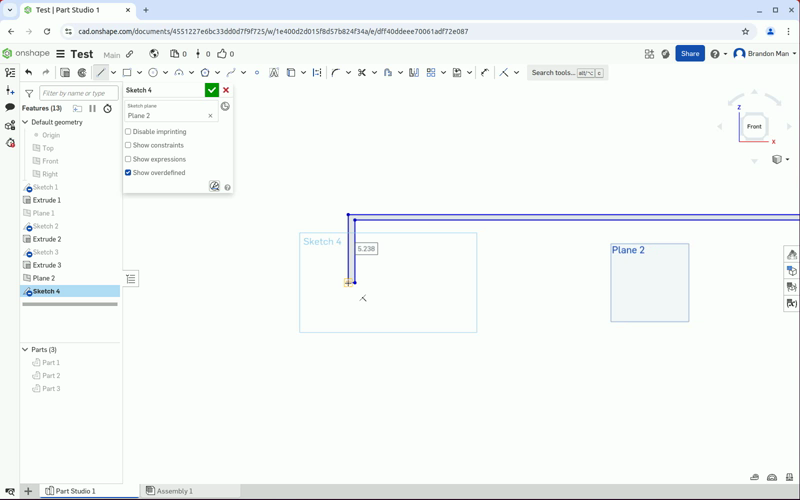
scroll(-6)
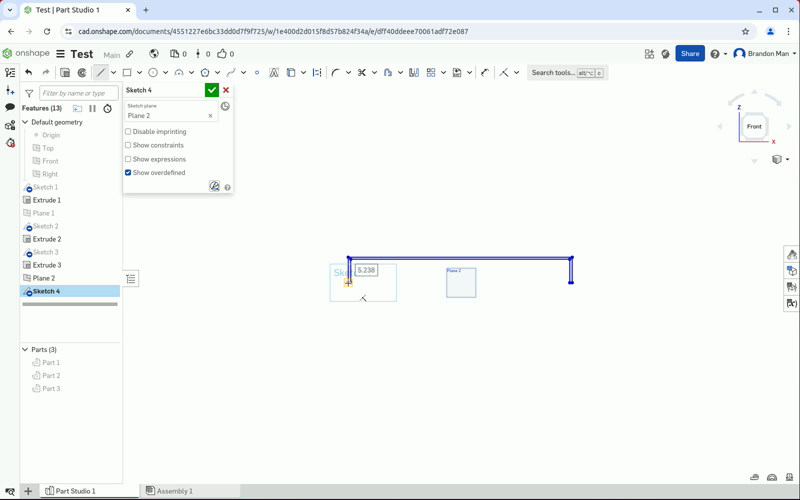
key(esc)
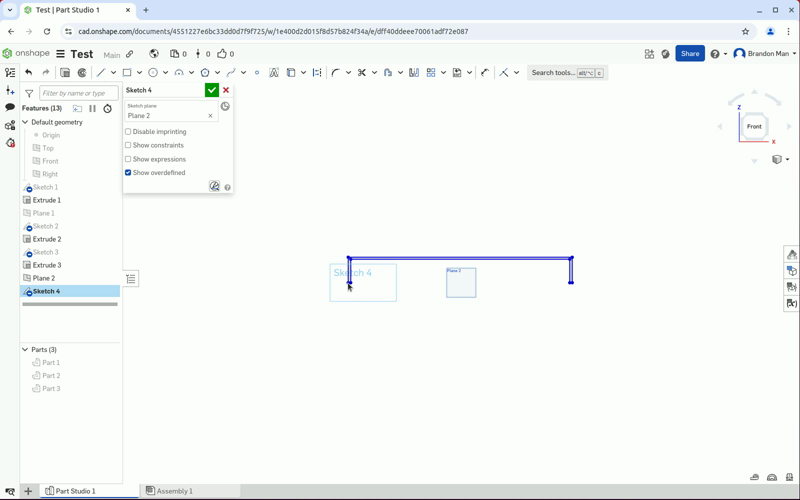
mouse_move(383, 258)
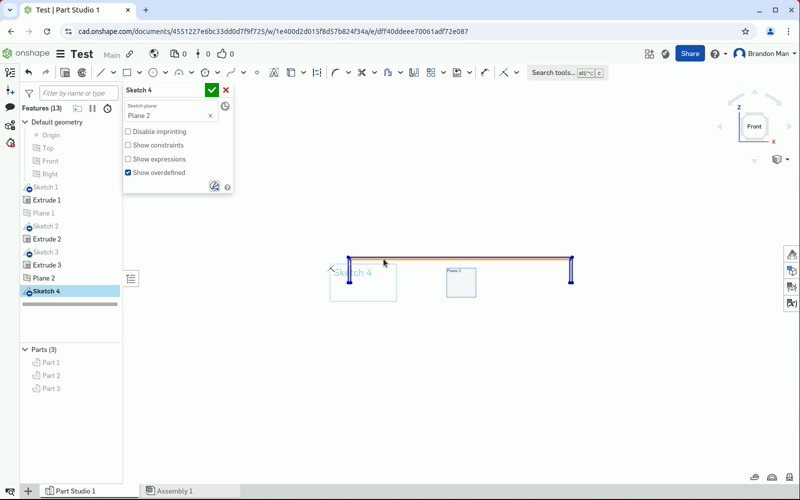
scroll(6)
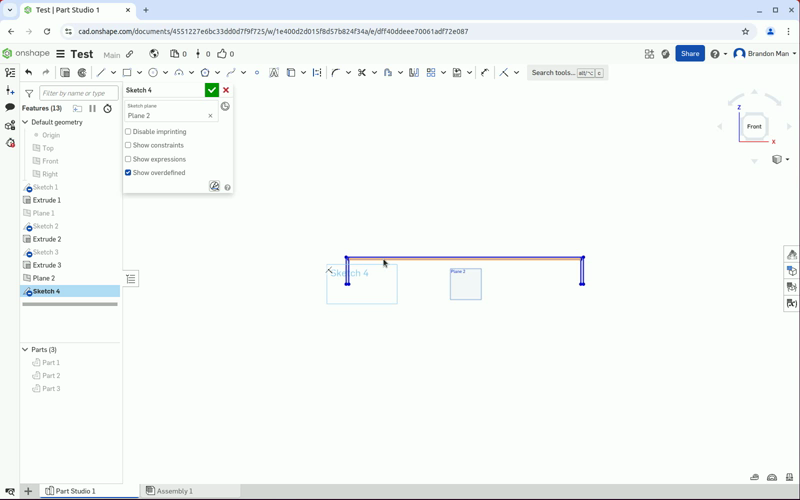
scroll(6)
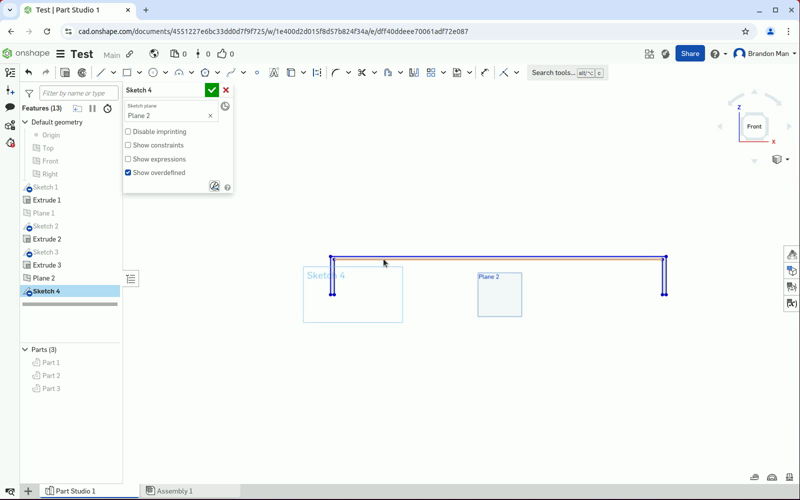
scroll(6)
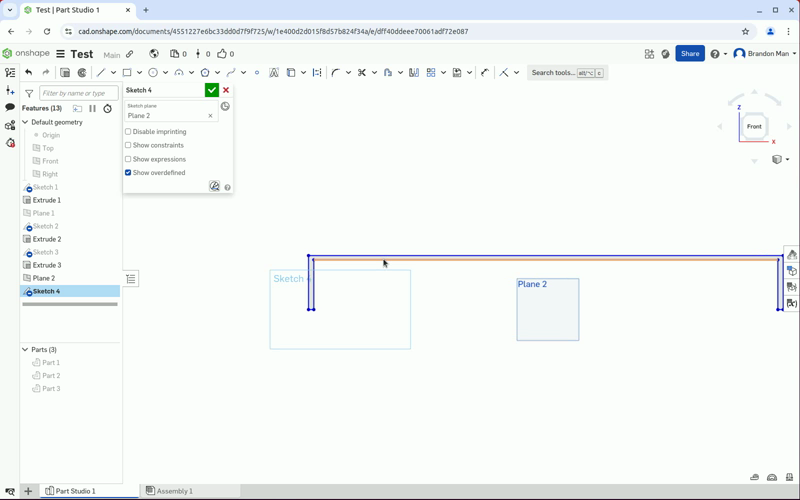
scroll(6)
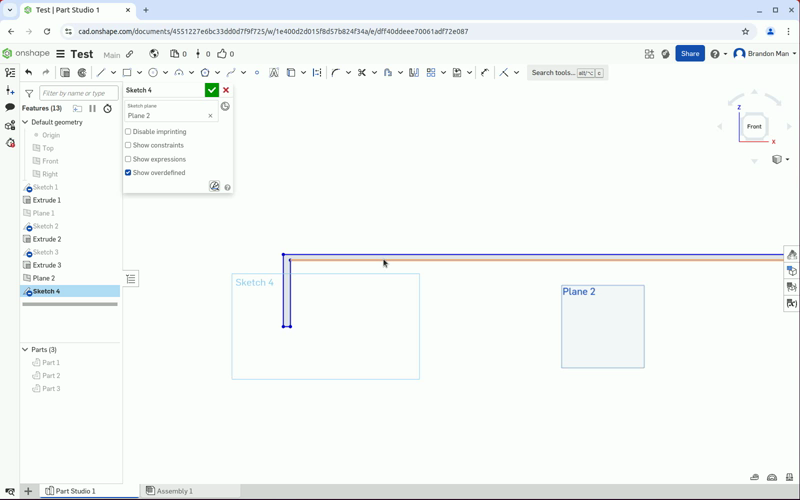
scroll(6)
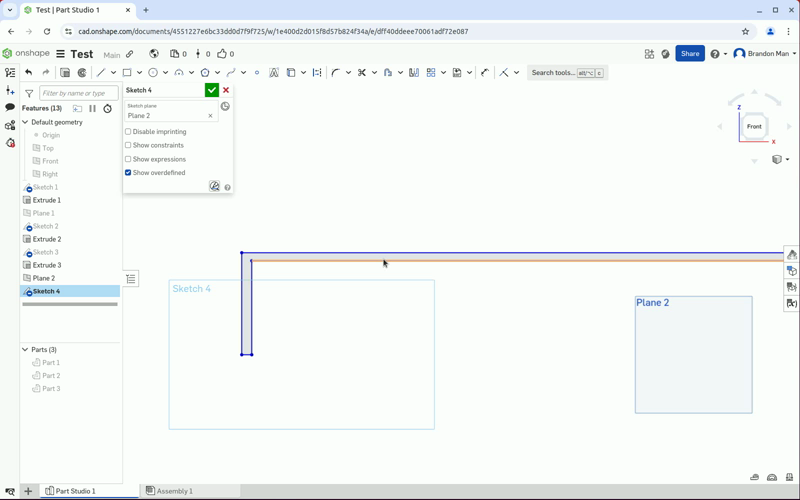
scroll(6)
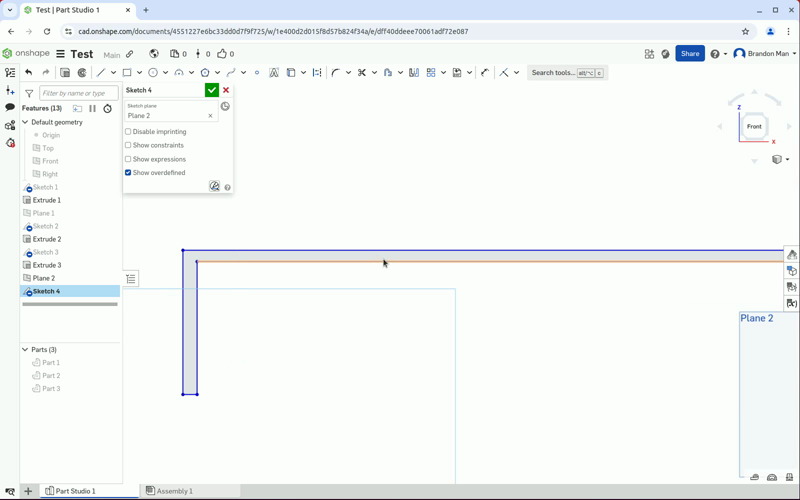
scroll(6)
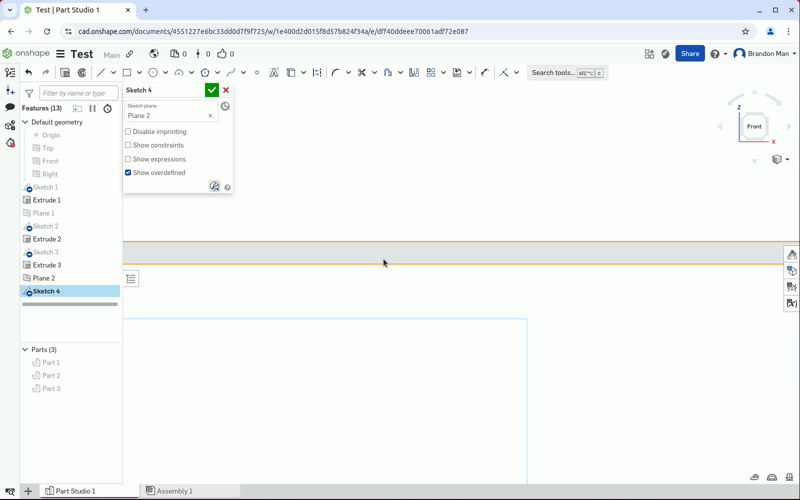
click(383, 258)
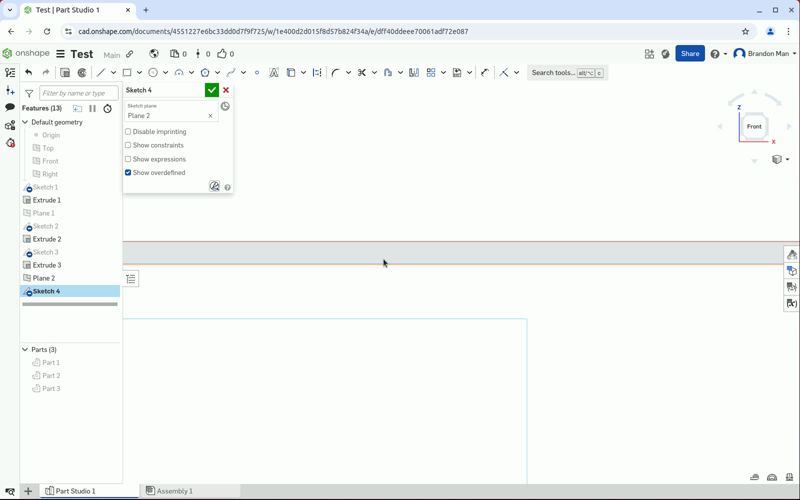
scroll(-6)
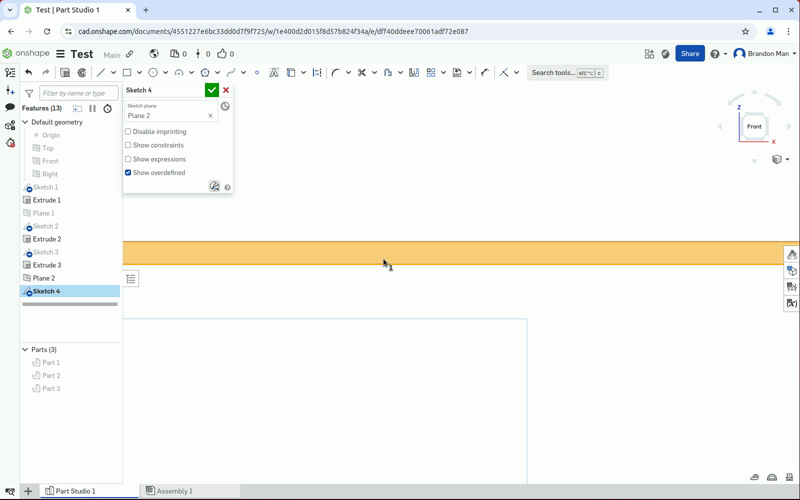
scroll(-6)
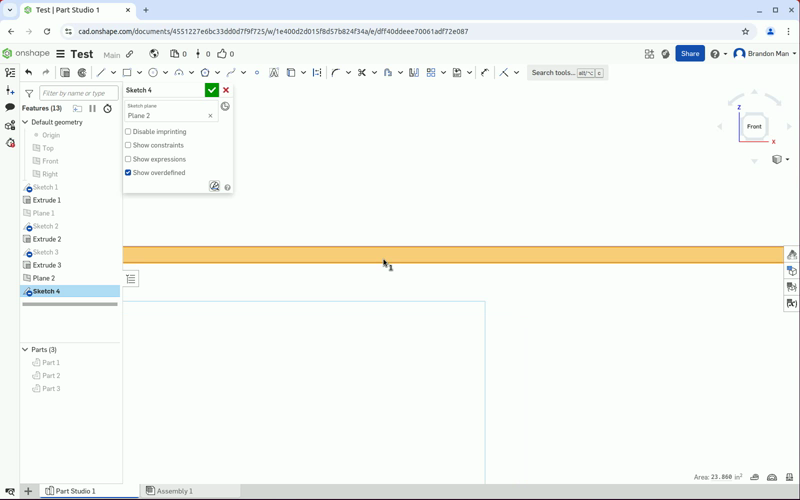
scroll(-6)
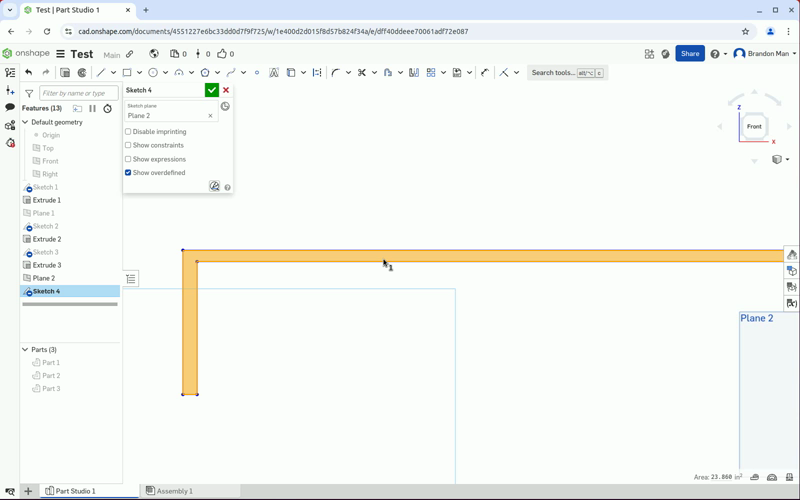
scroll(-6)
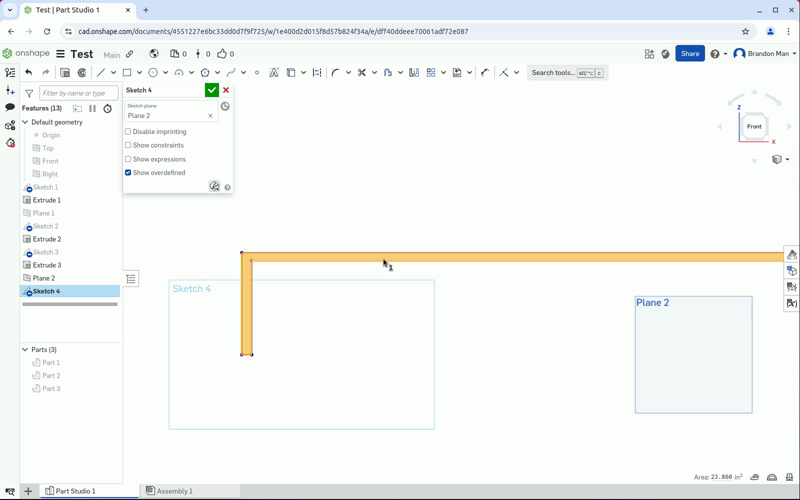
scroll(-6)
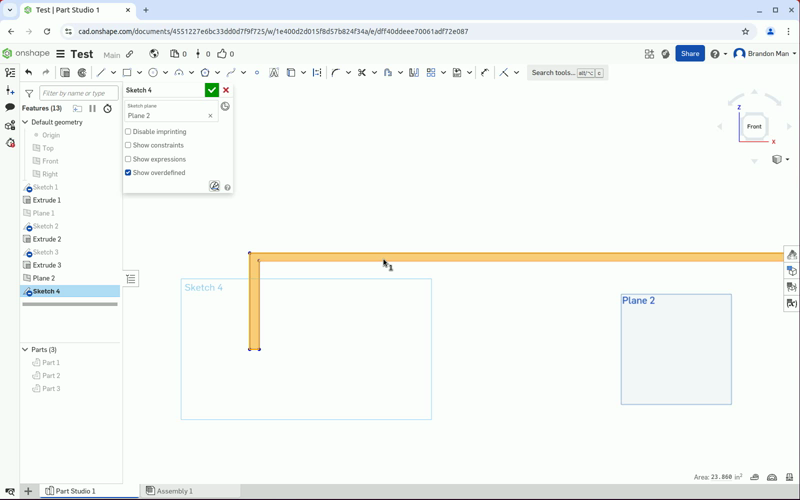
scroll(-6)
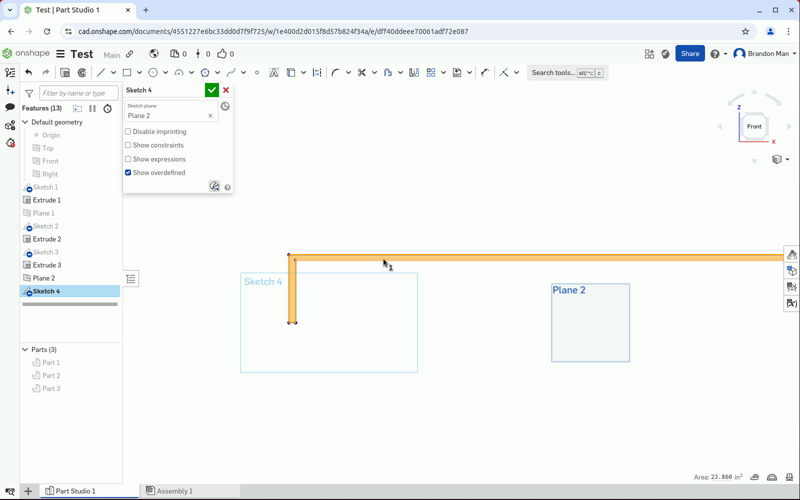
scroll(-6)
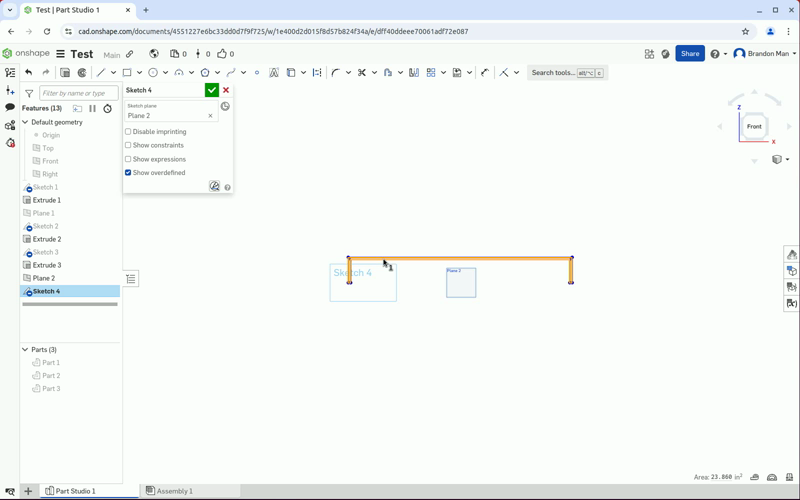
mouse_move(73, 352)
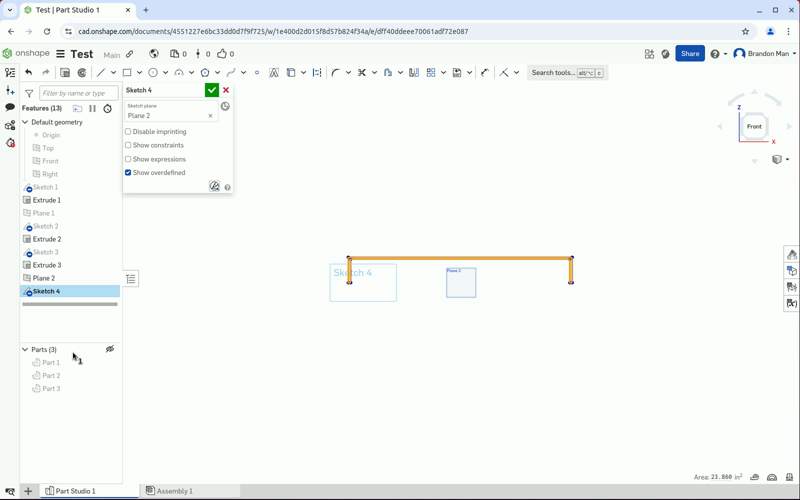
key(shift+y)
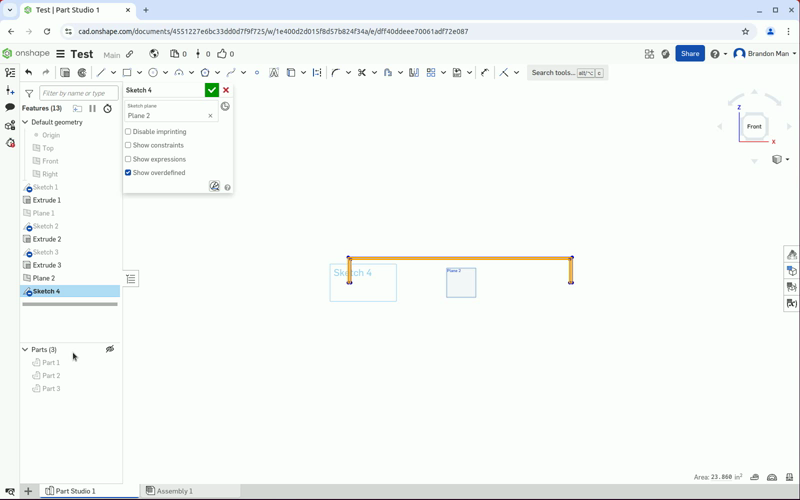
key(shift+e)
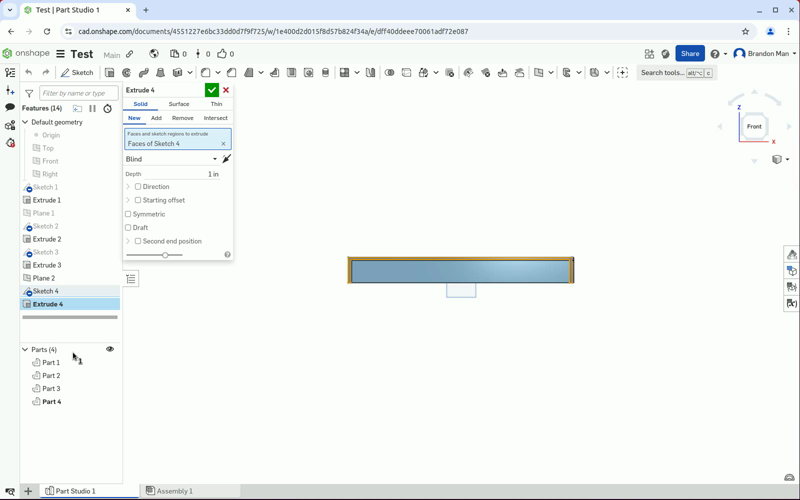
mouse_move(143, 106)
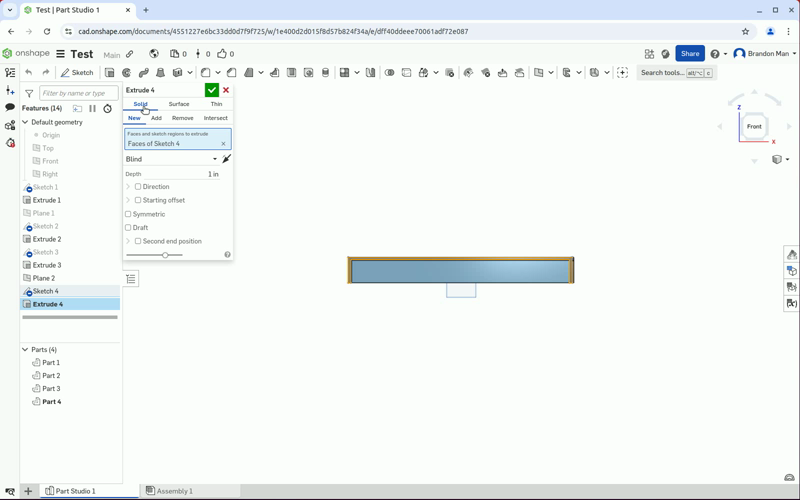
click(143, 106)
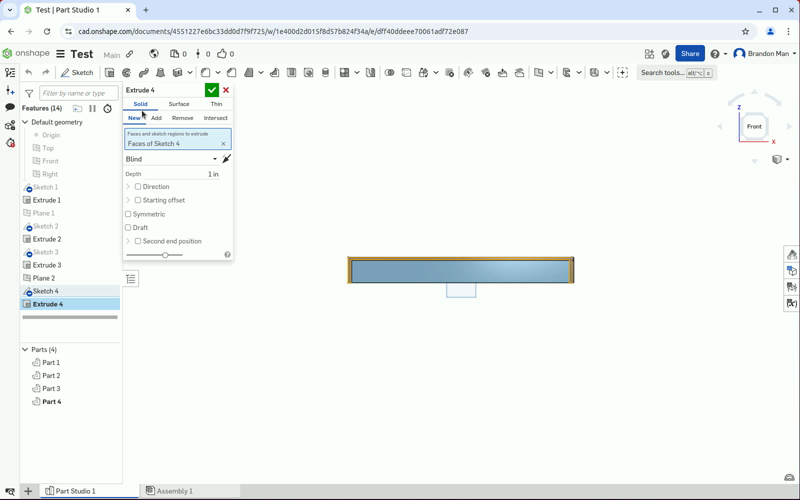
mouse_move(137, 120)
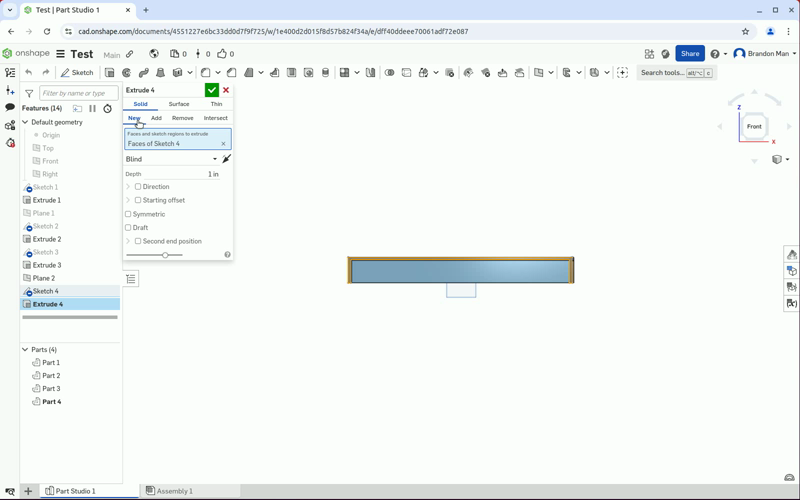
click(137, 120)
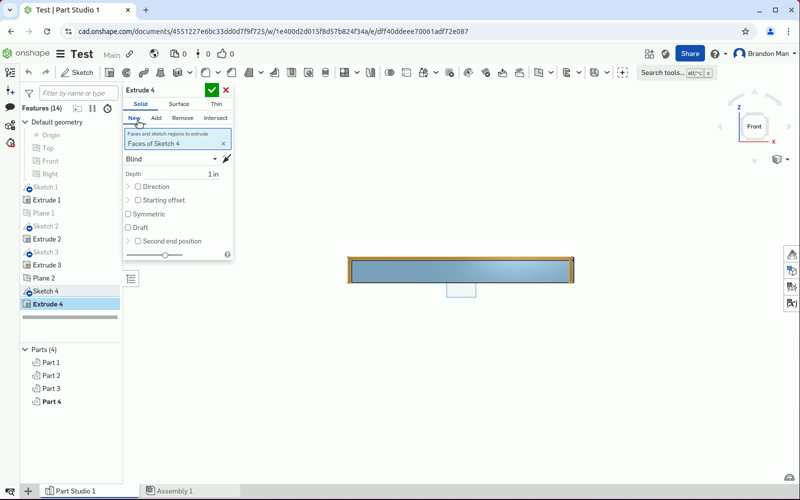
key(tab, 4)
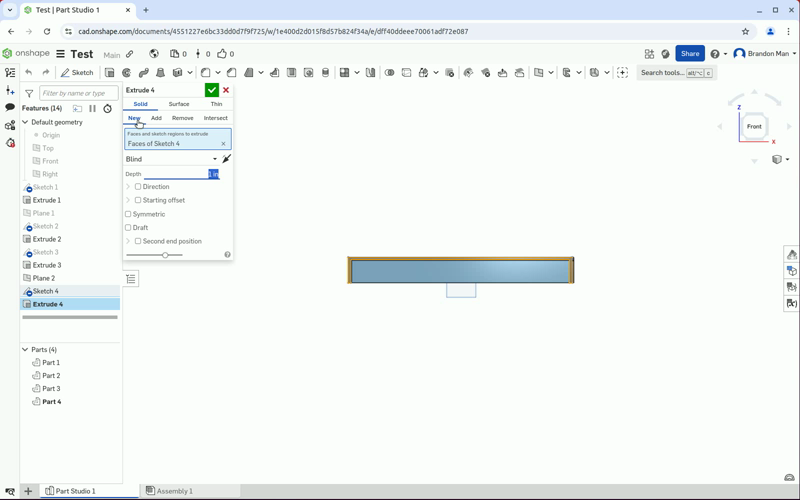
text(0.722)
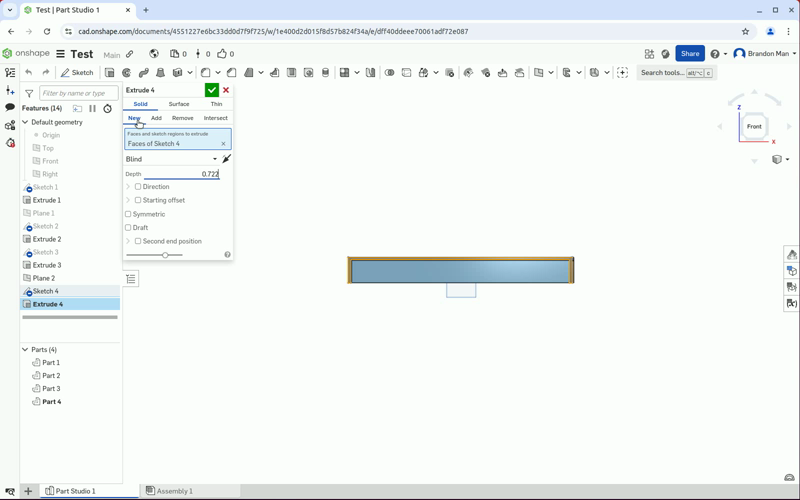
key(enter)
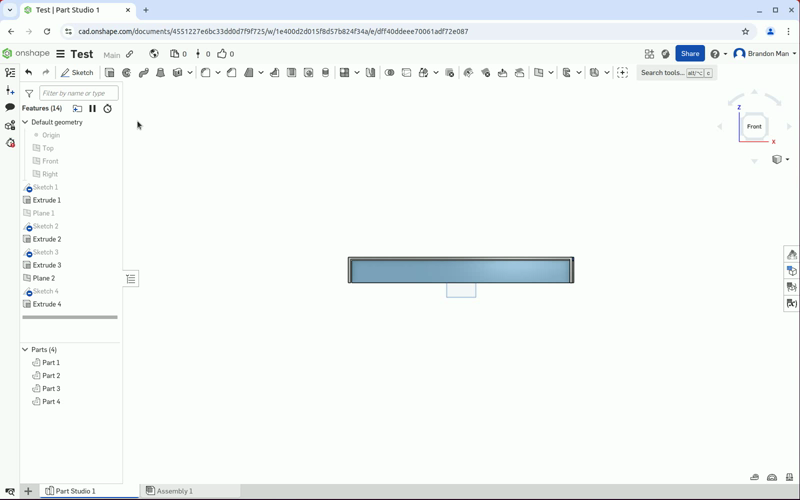
key(shift+h)
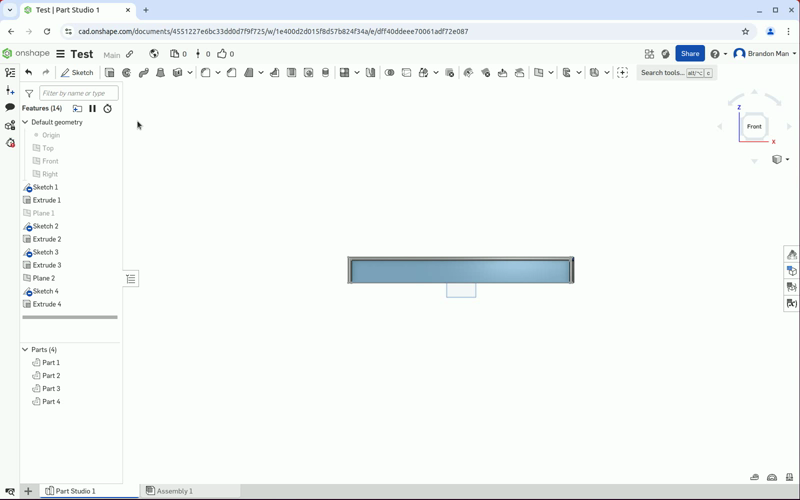
key(shift+h)
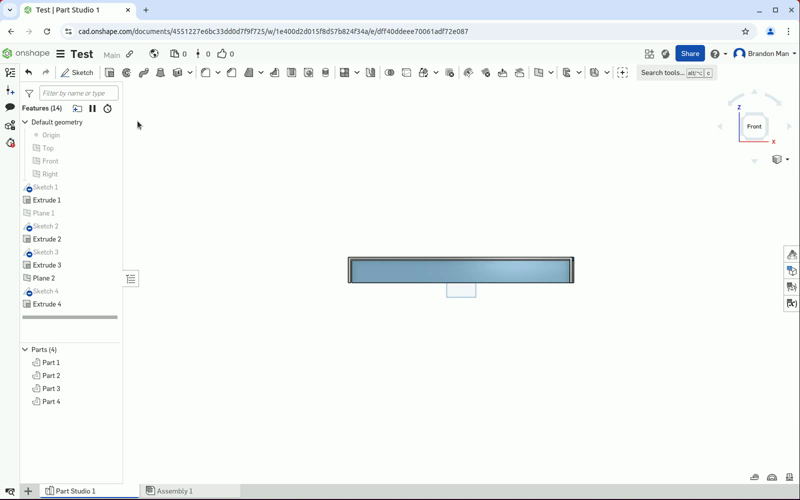
mouse_move(73, 189)
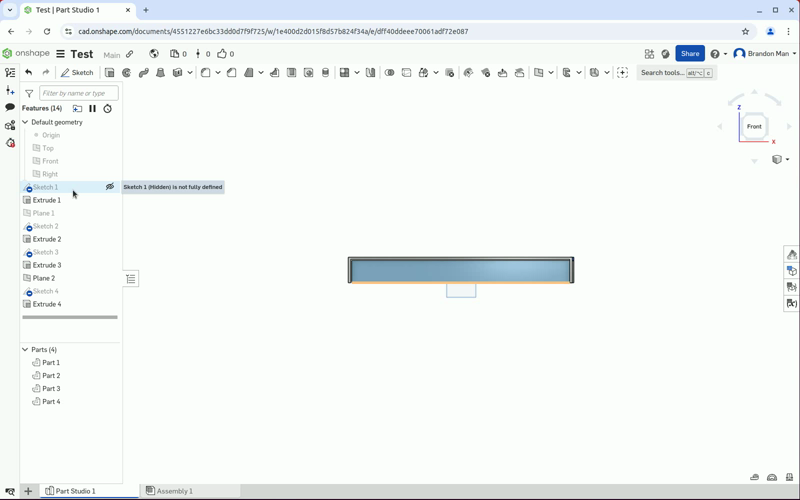
click(73, 189)
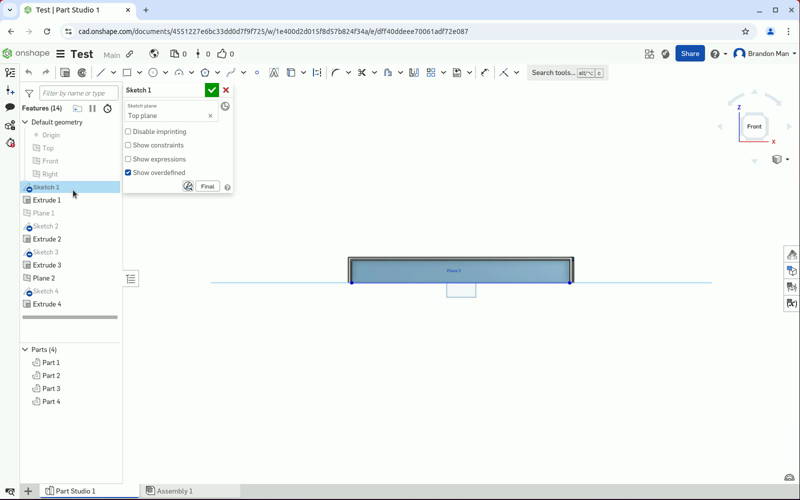
mouse_move(229, 92)
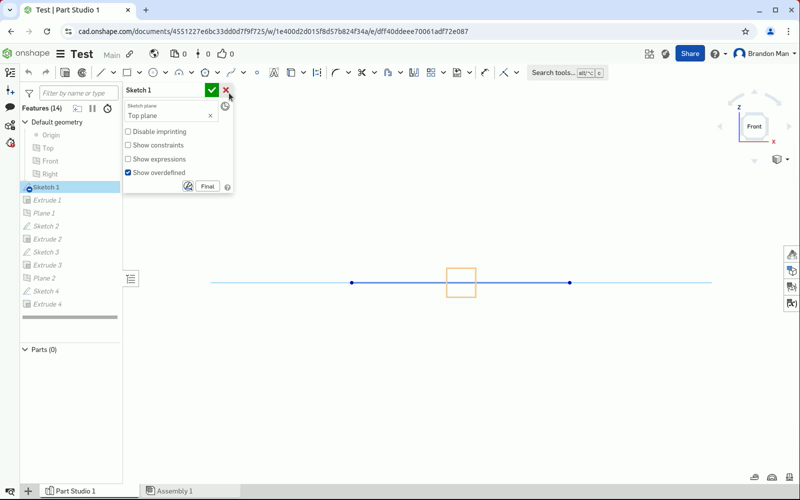
click(229, 92)
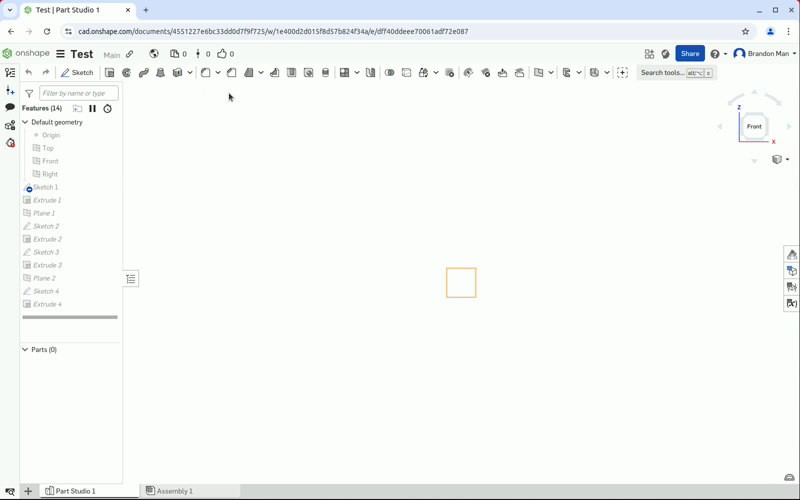
key(shift+s)
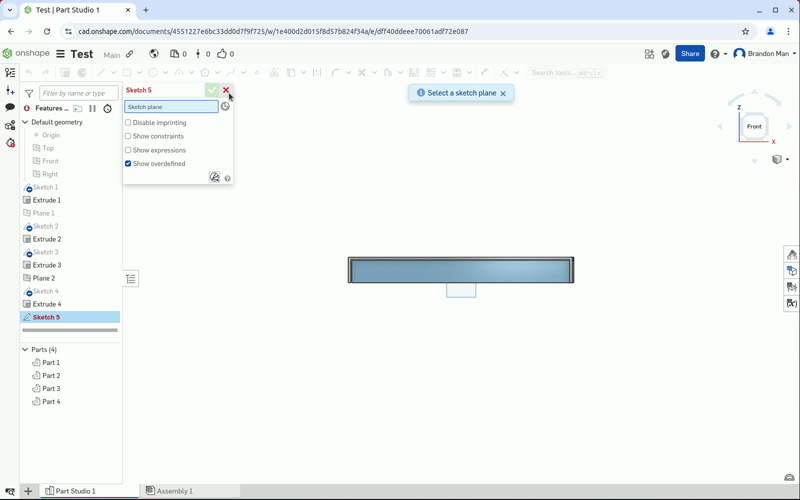
mouse_move(73, 280)
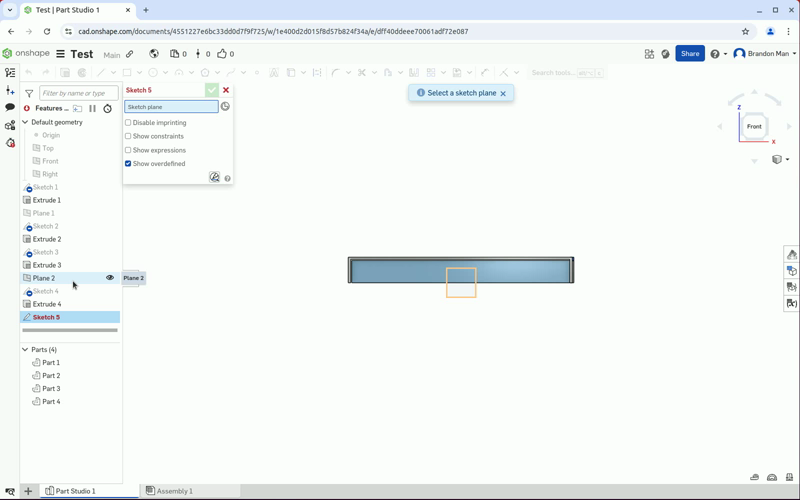
click(73, 280)
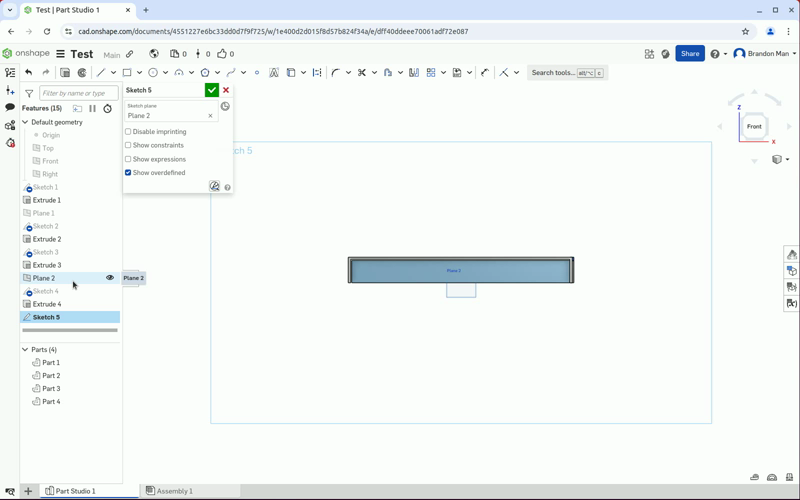
mouse_move(73, 352)
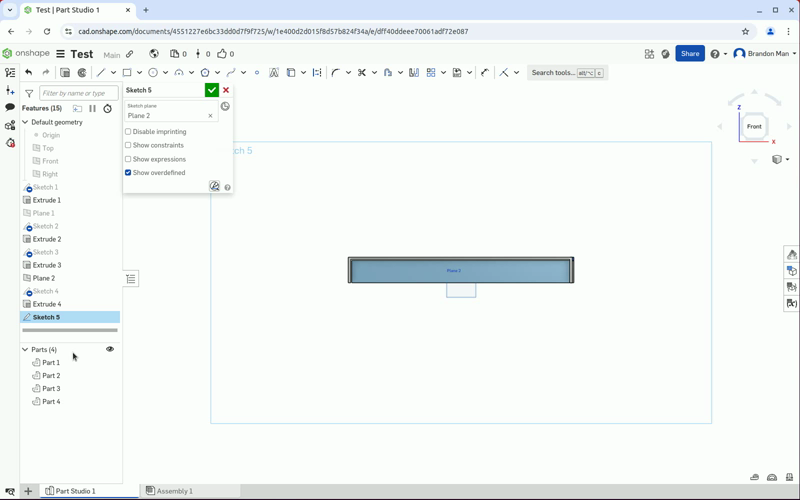
key(y)
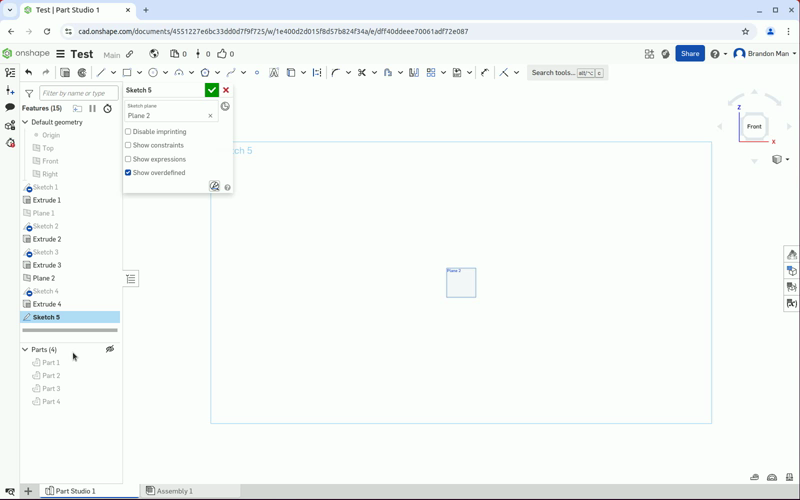
key(l)
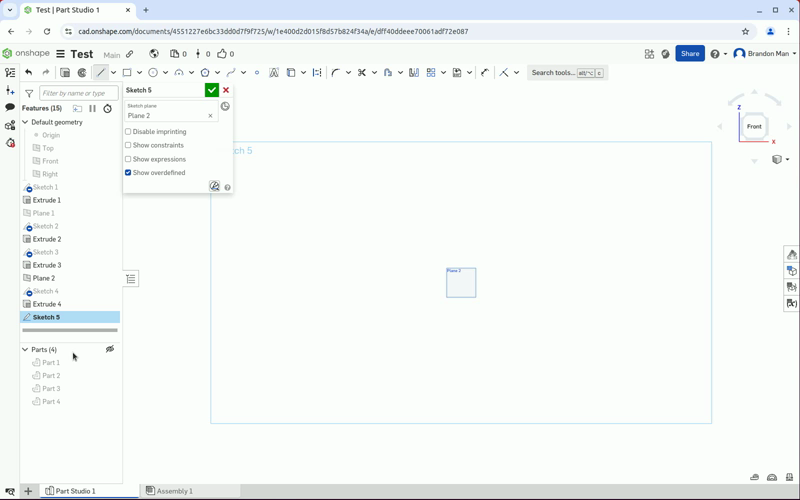
key_down(shift)
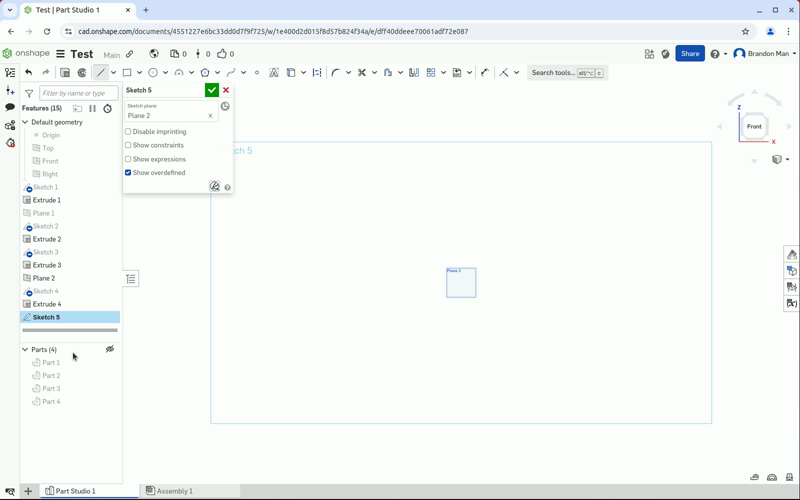
mouse_move(351, 282)
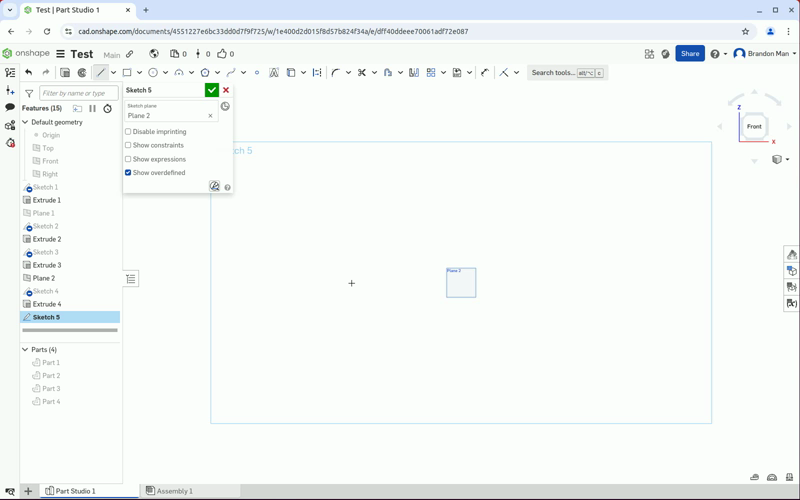
click(351, 282)
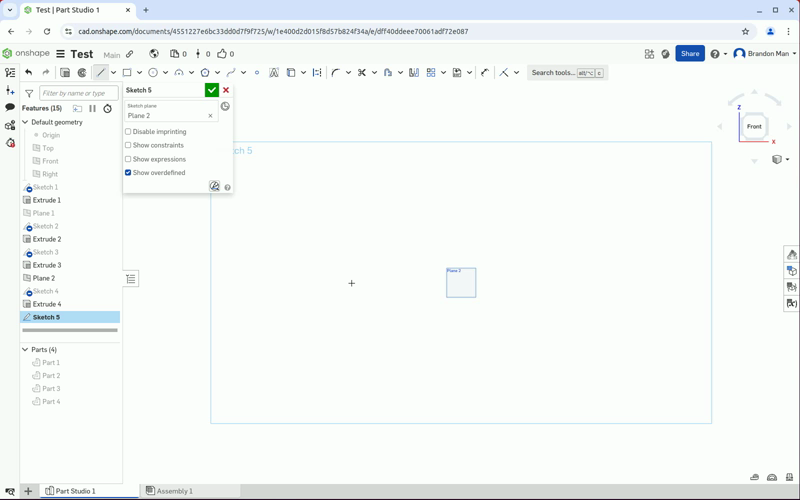
key_up(shift)
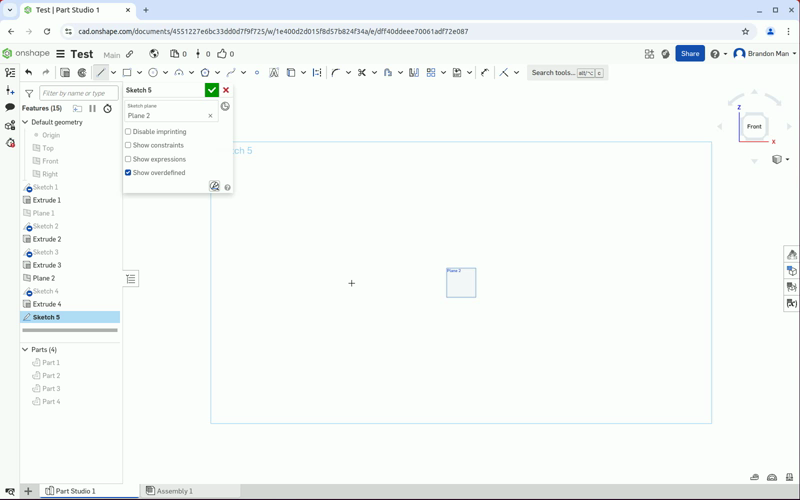
key_down(shift)
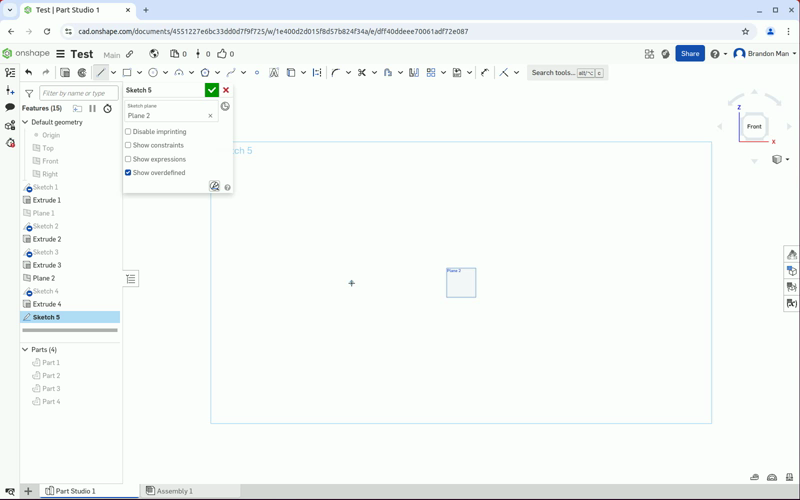
mouse_move(569, 282)
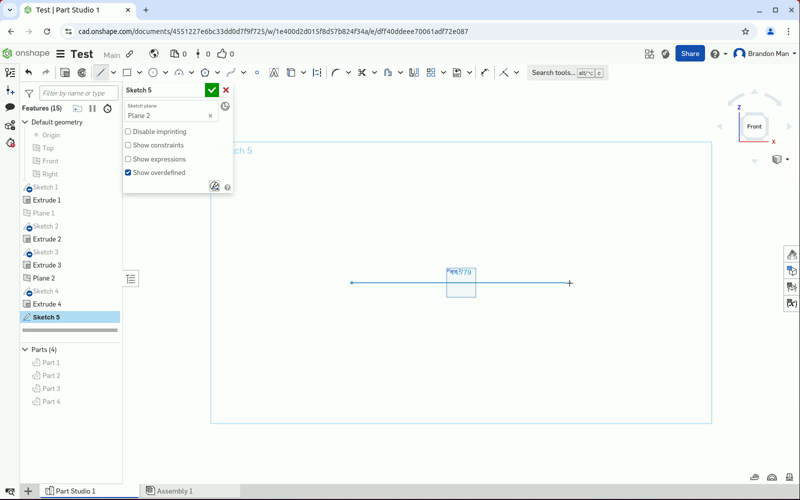
click(569, 282)
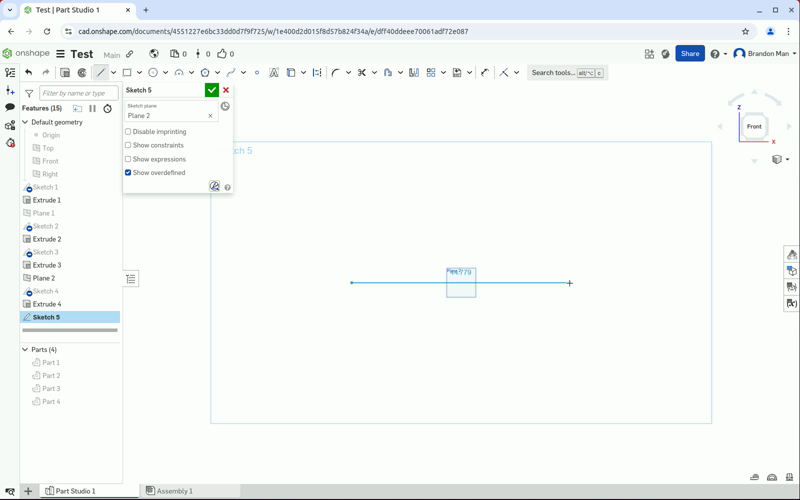
key_up(shift)
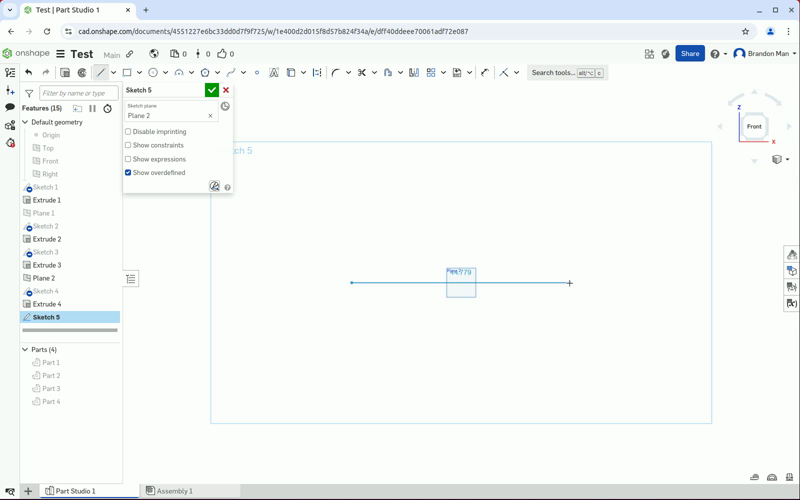
key_down(shift)
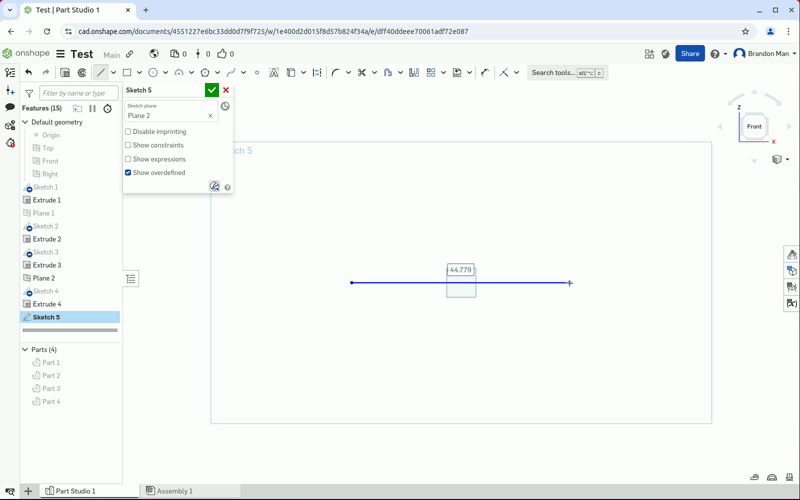
mouse_move(589, 282)
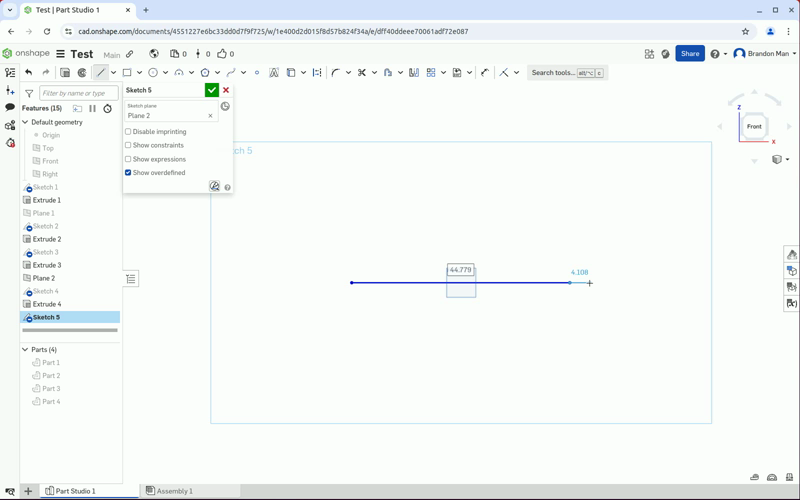
mouse_move(569, 260)
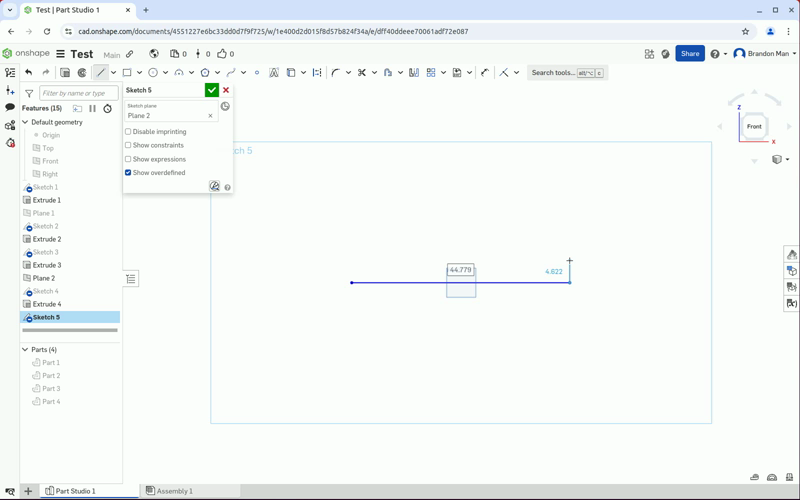
click(569, 260)
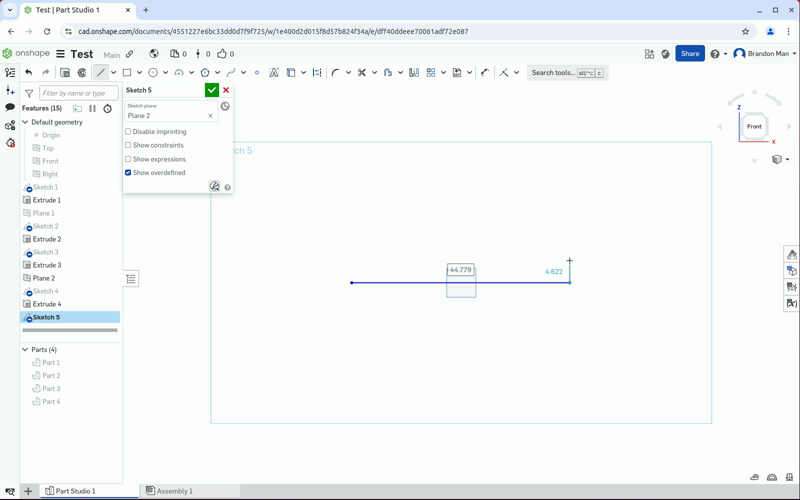
key_up(shift)
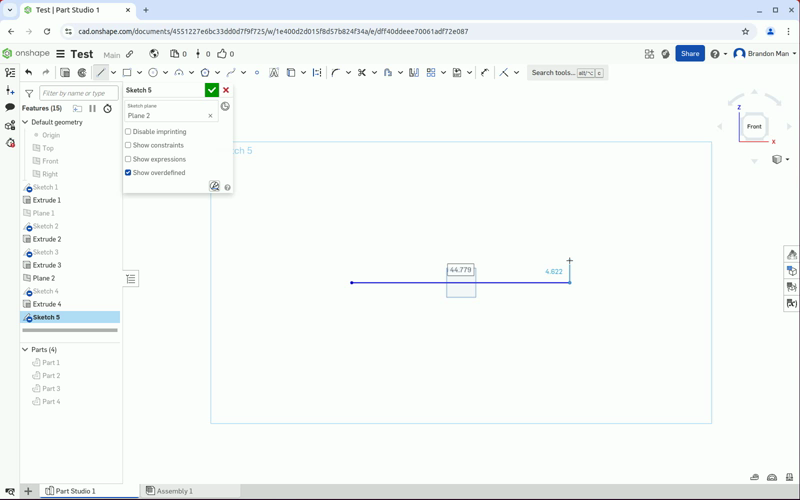
key_down(shift)
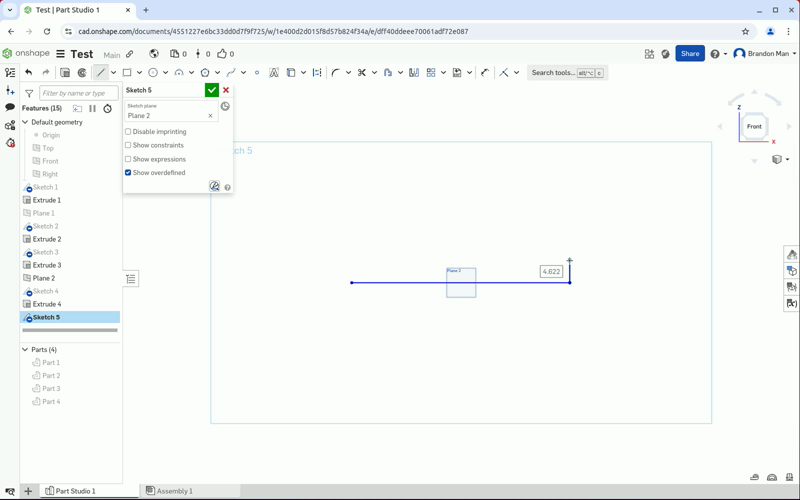
mouse_move(351, 260)
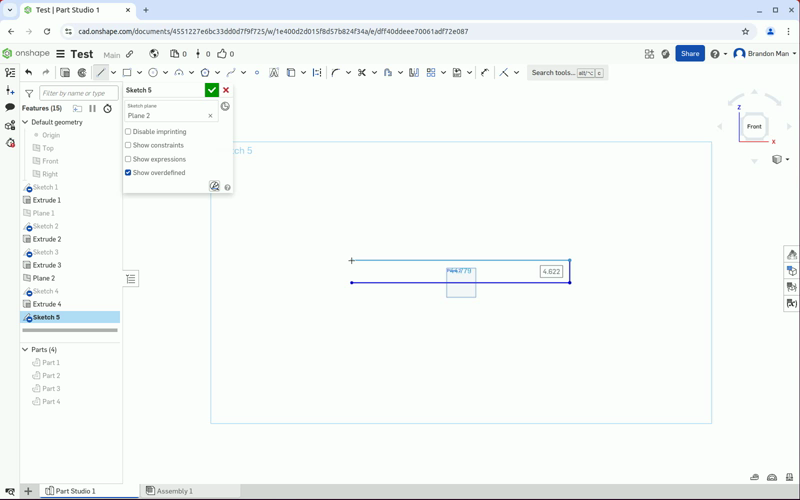
click(351, 260)
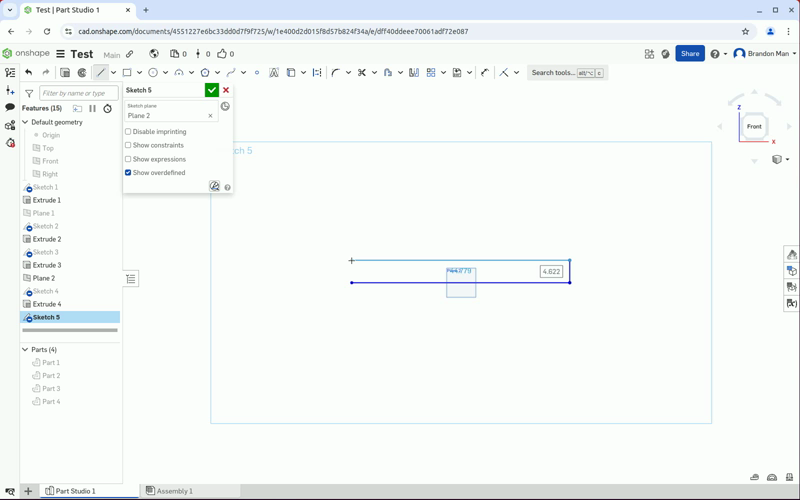
key_up(shift)
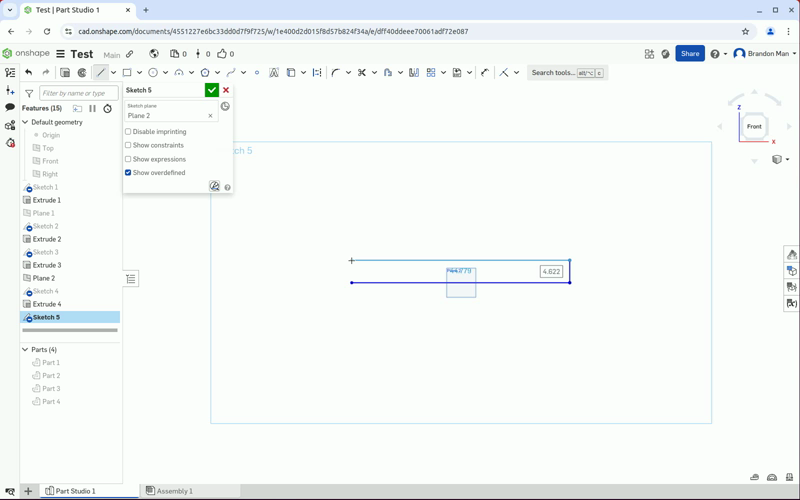
mouse_move(381, 260)
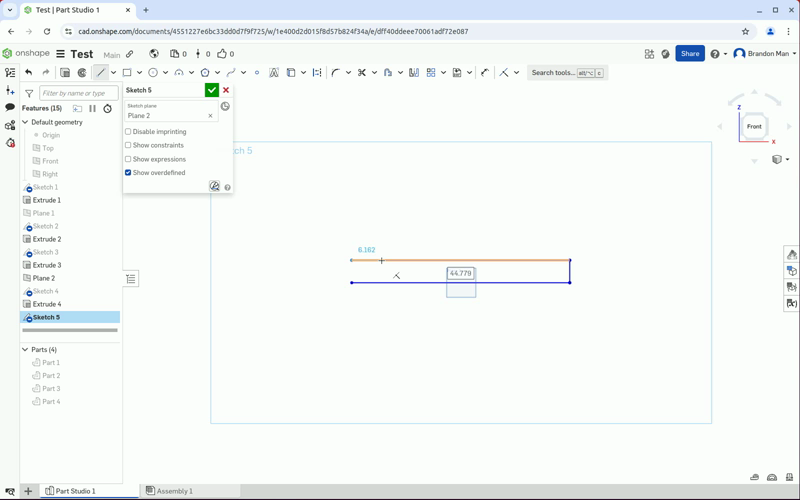
key_down(shift)
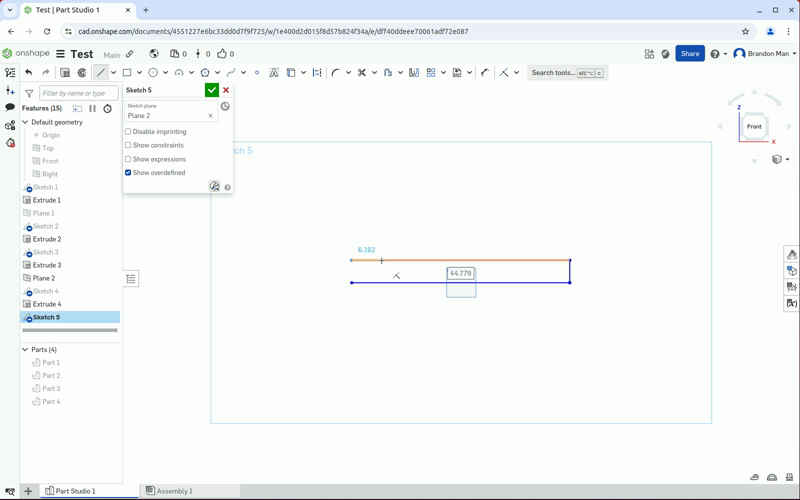
mouse_move(351, 282)
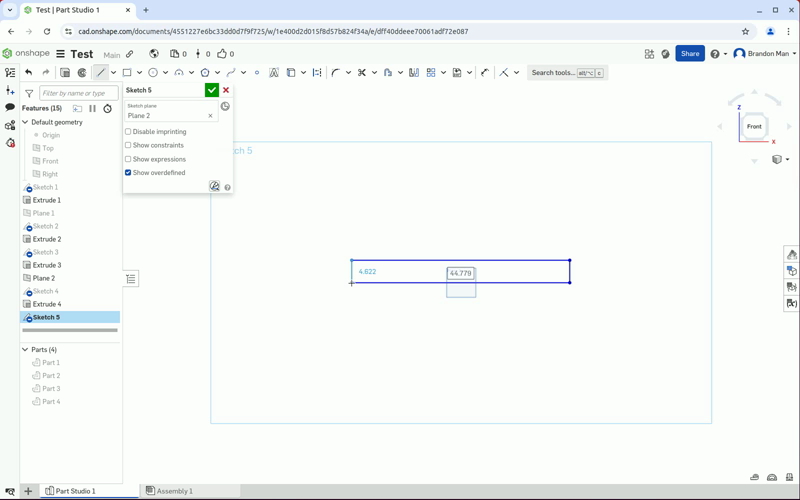
key_up(shift)
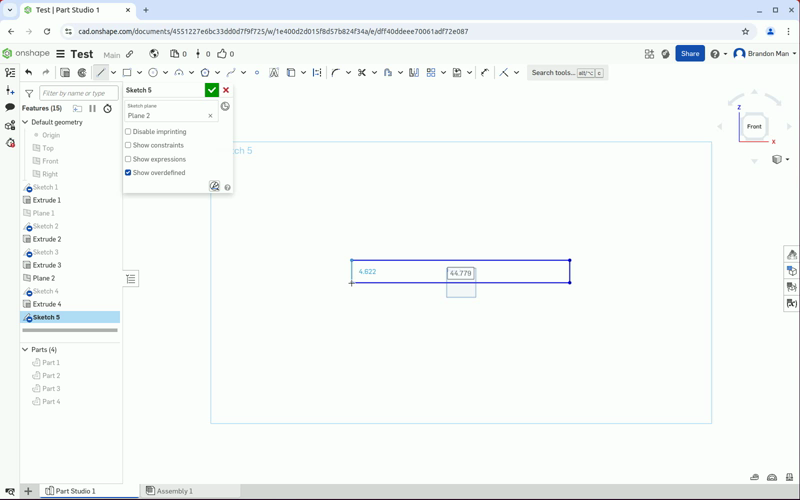
click(351, 282)
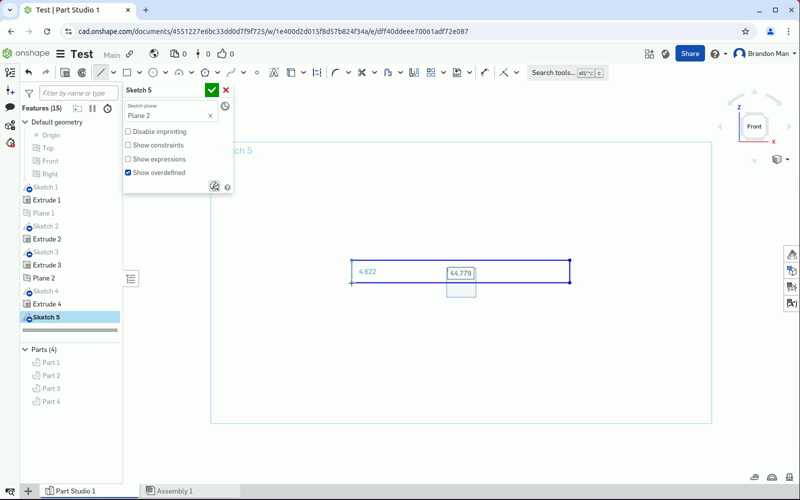
key(esc)
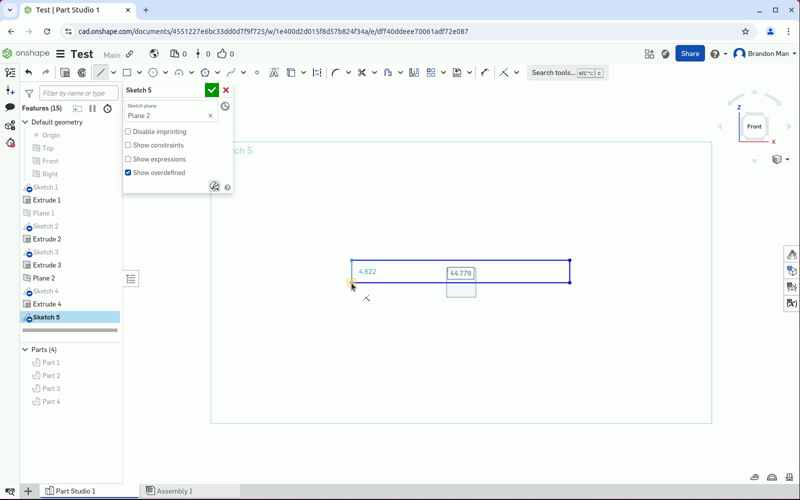
mouse_move(492, 264)
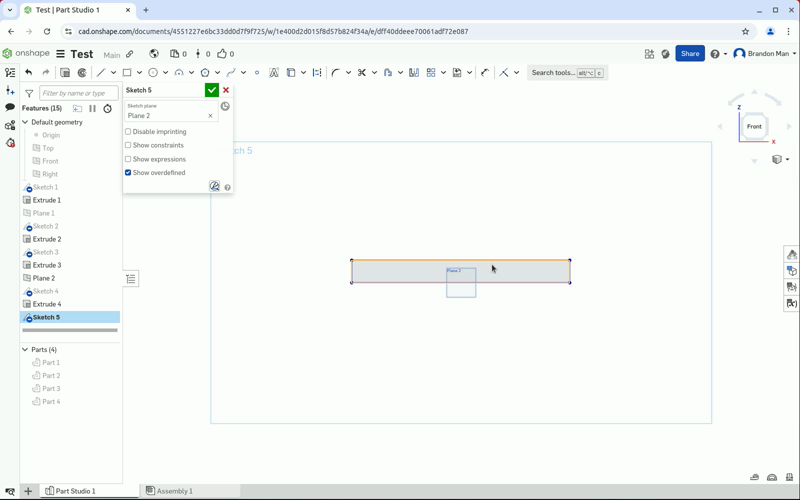
click(492, 264)
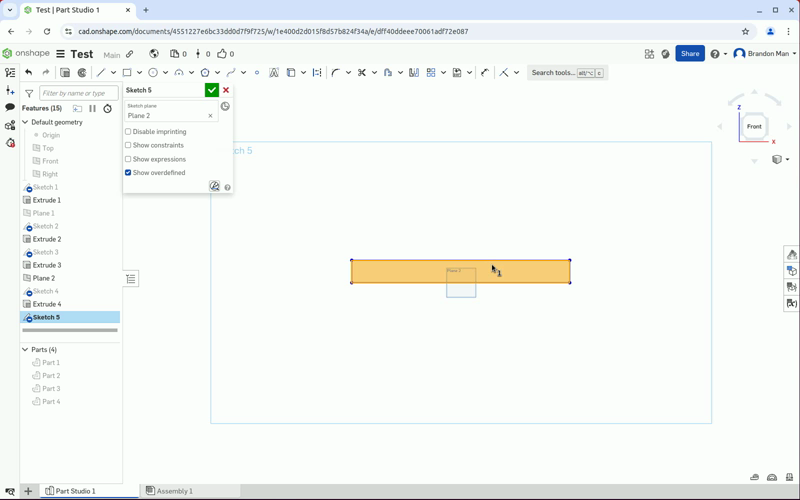
mouse_move(73, 352)
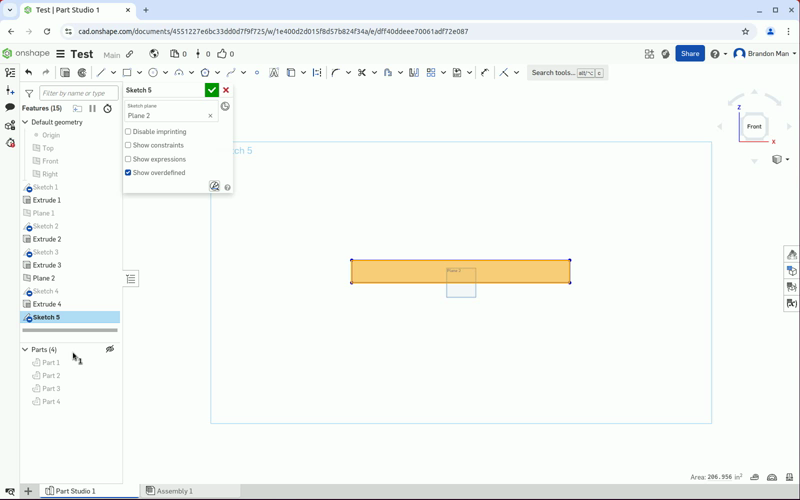
key(shift+y)
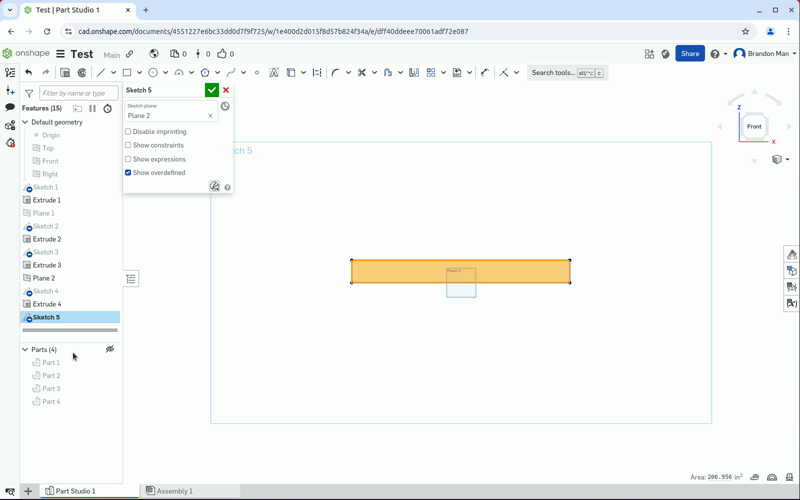
key(shift+e)
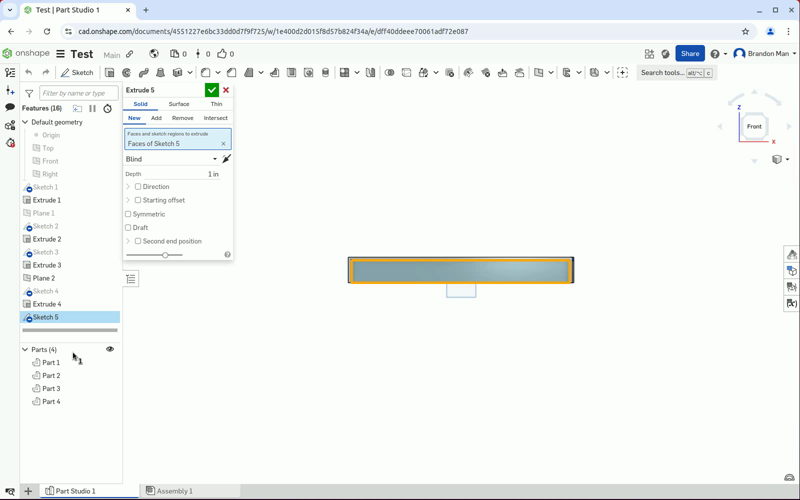
mouse_move(143, 106)
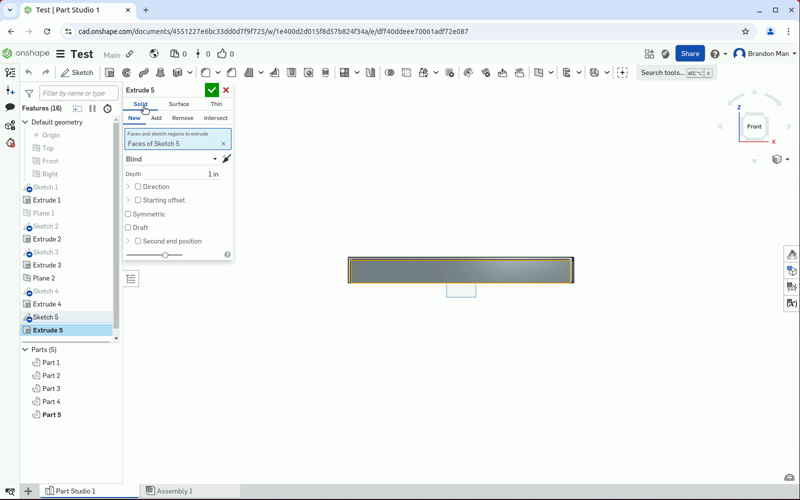
click(143, 106)
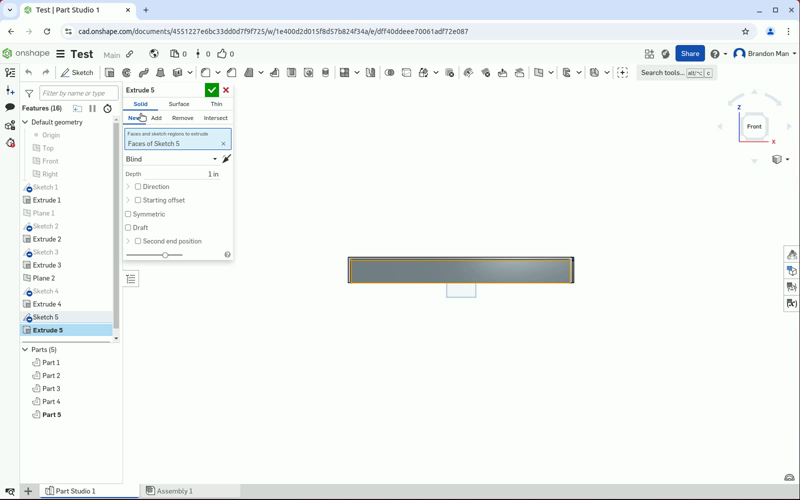
mouse_move(137, 120)
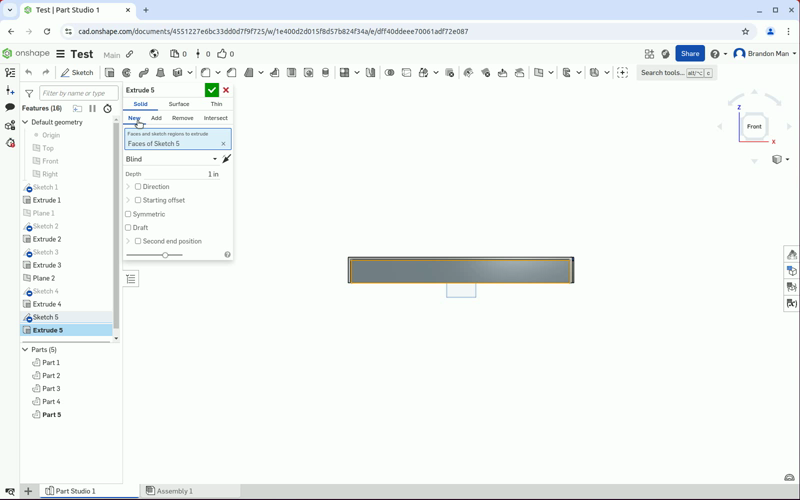
click(137, 120)
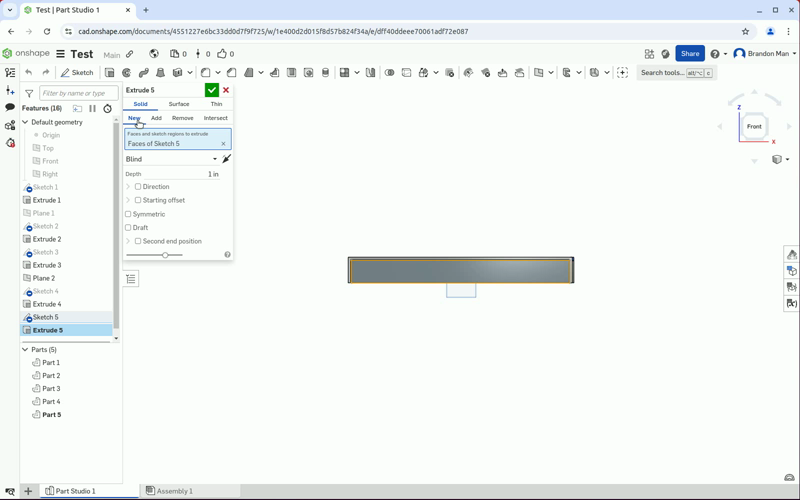
key(tab, 4)
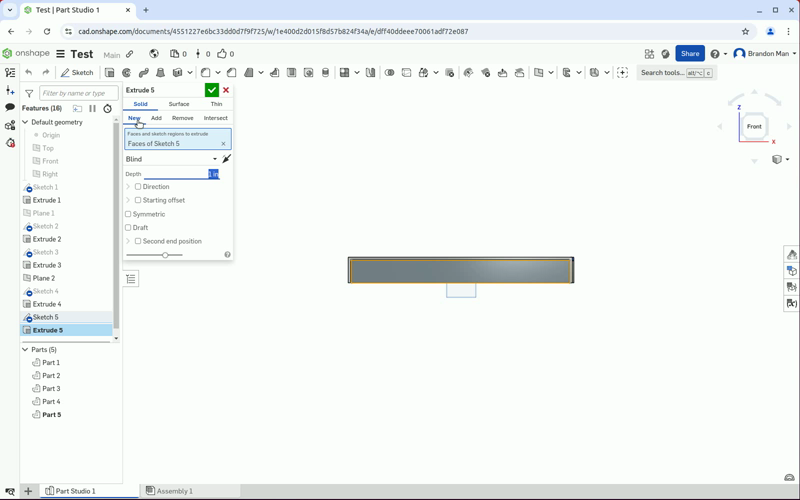
text(0.722)
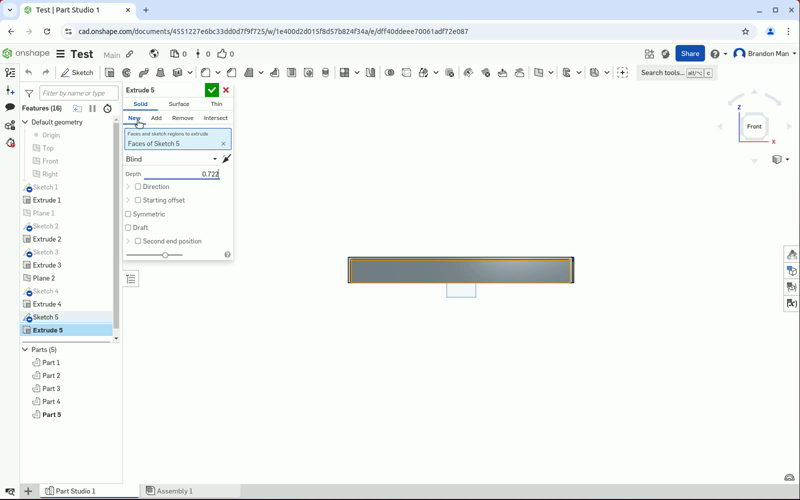
key(enter)
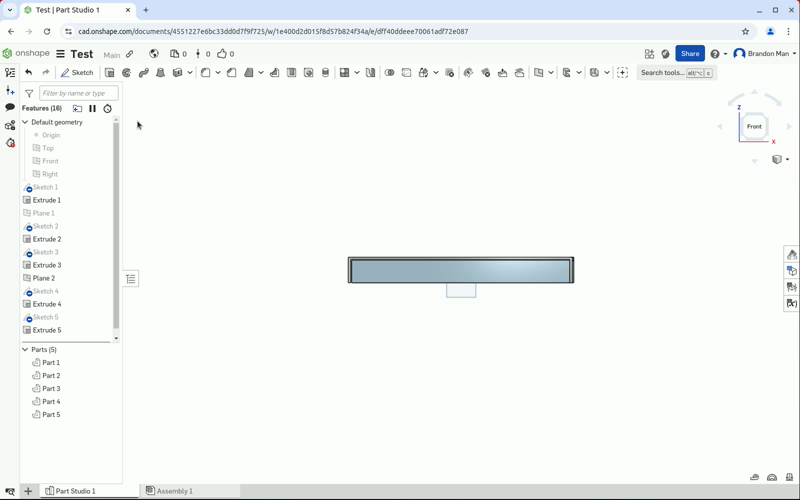
key(shift+h)
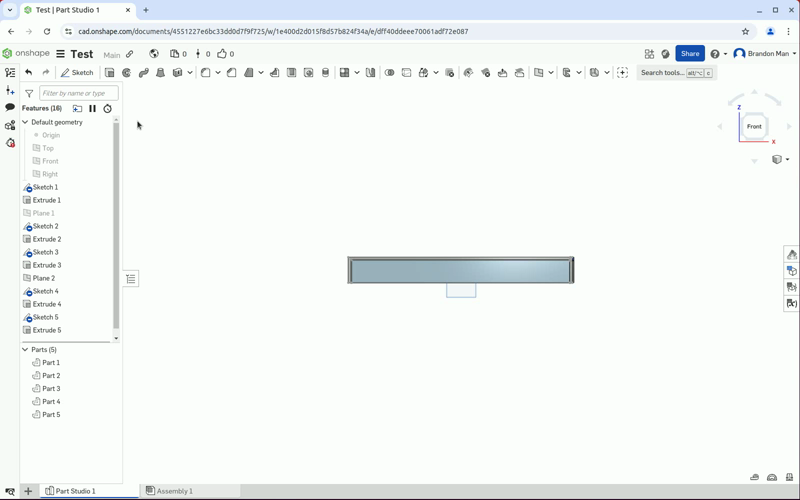
key(shift+h)
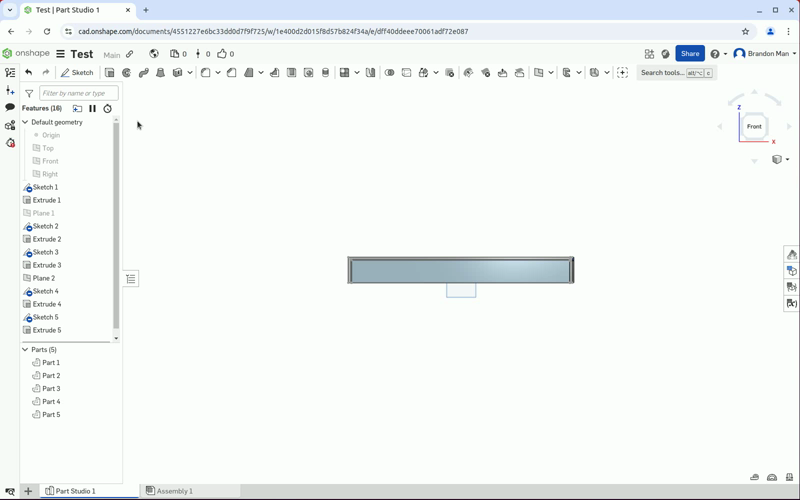
key(shift+7)
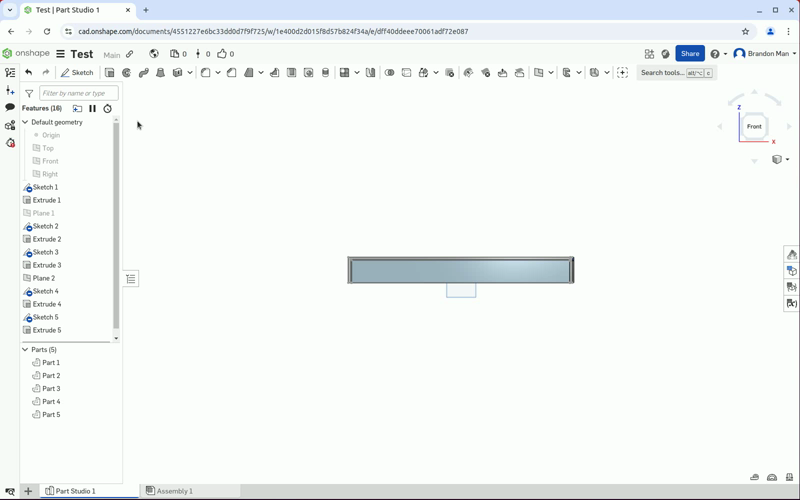
key(left, 2)
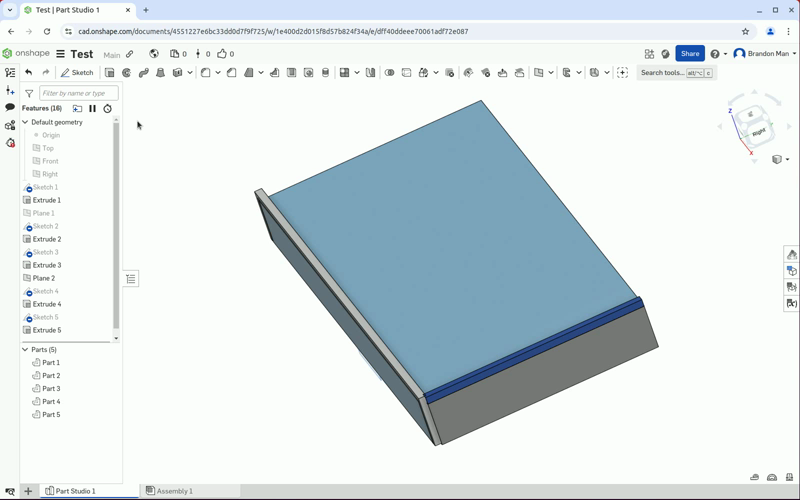
key(down, 2)
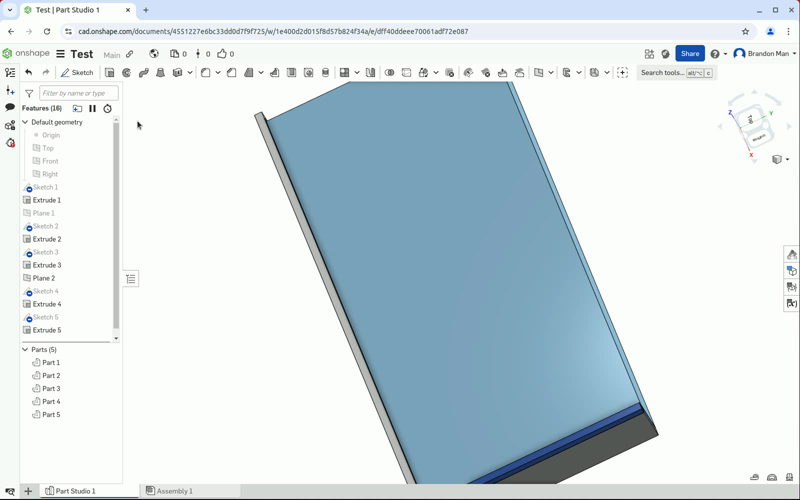
key(up, 2)
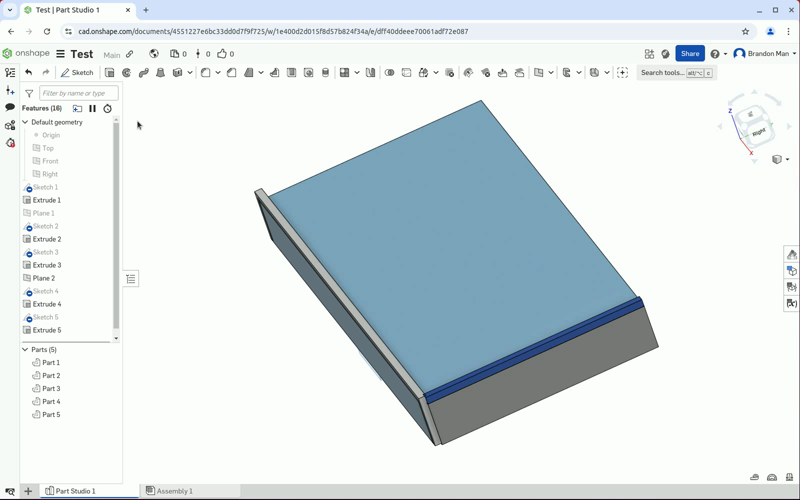
key(right, 2)
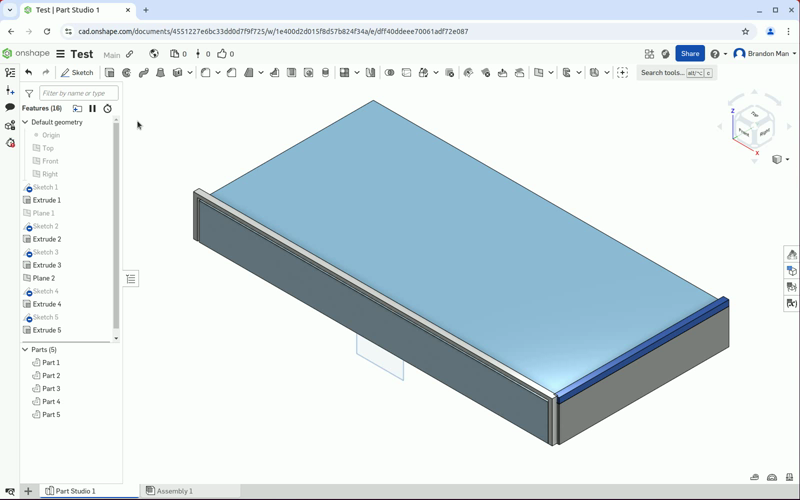
mouse_move(69, 189)
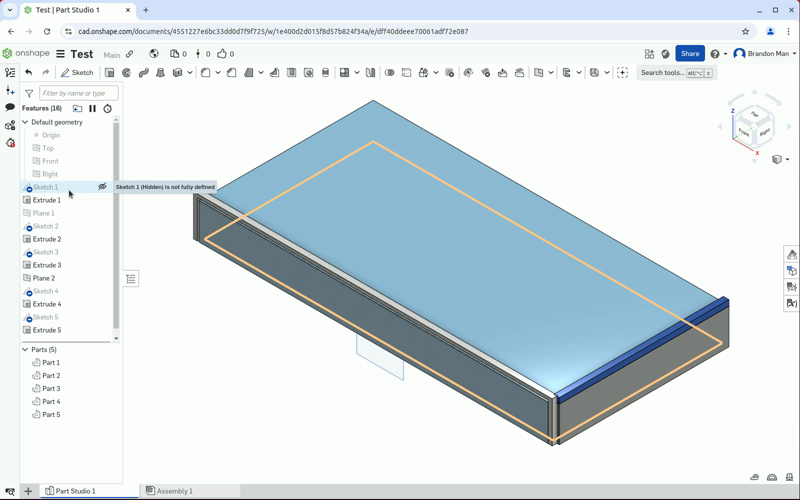
click(69, 189)